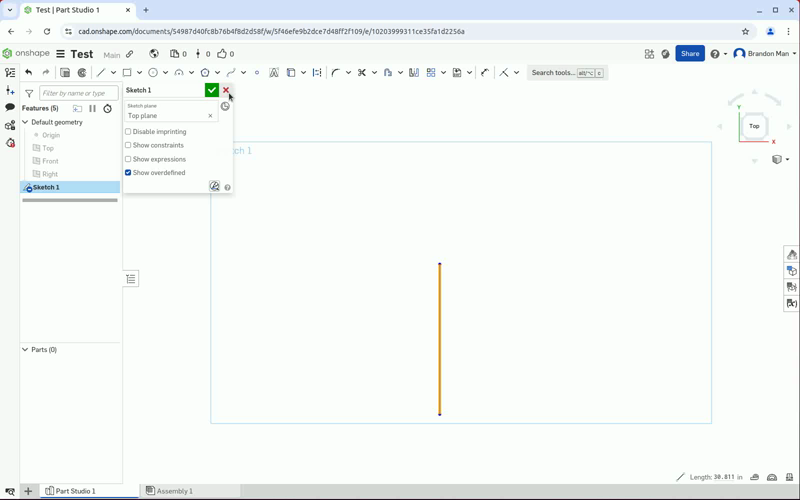
key(shift+h)
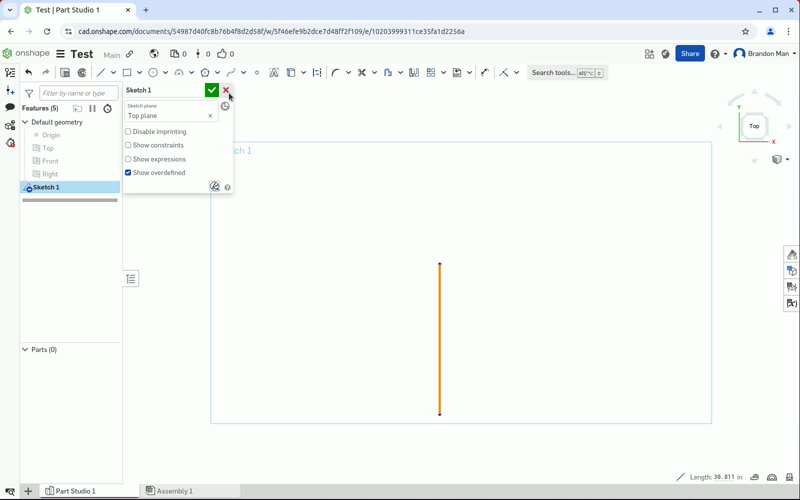
key(shift+s)
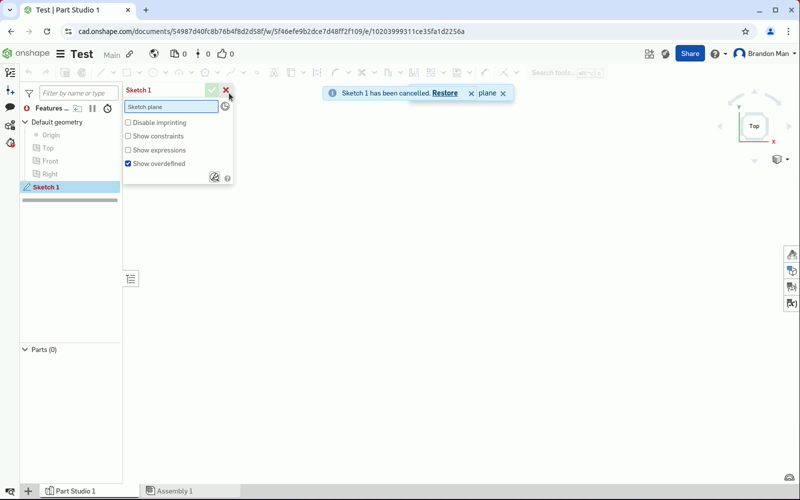
mouse_move(73, 150)
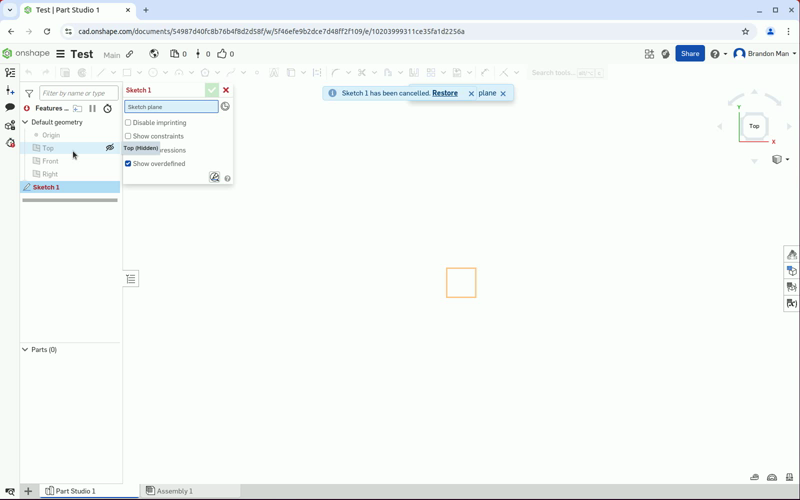
click(73, 150)
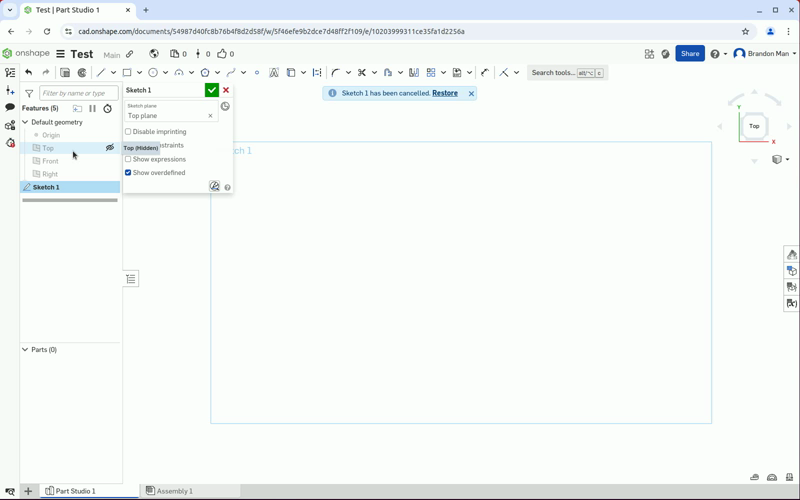
mouse_move(73, 352)
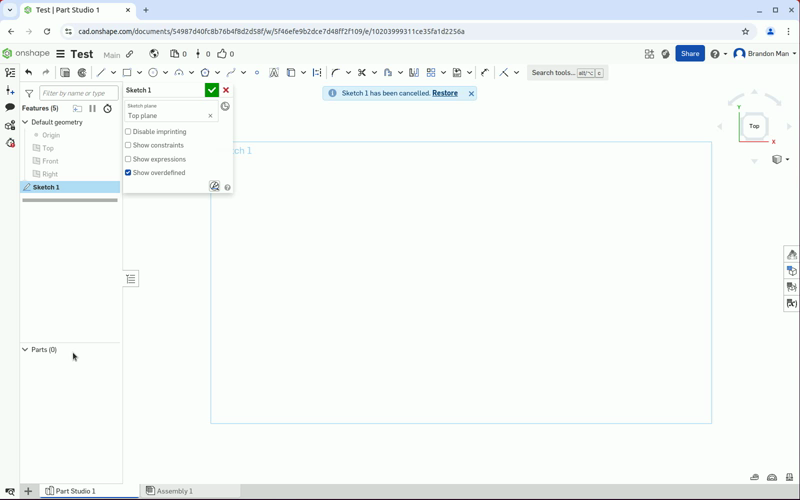
key(y)
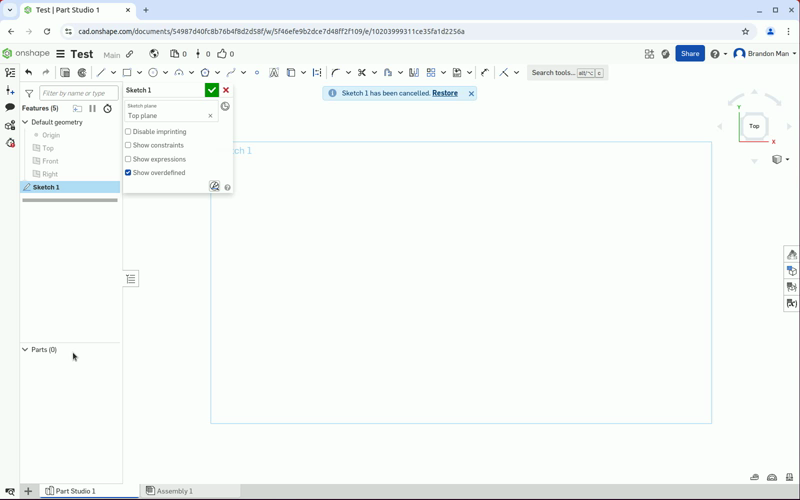
key(l)
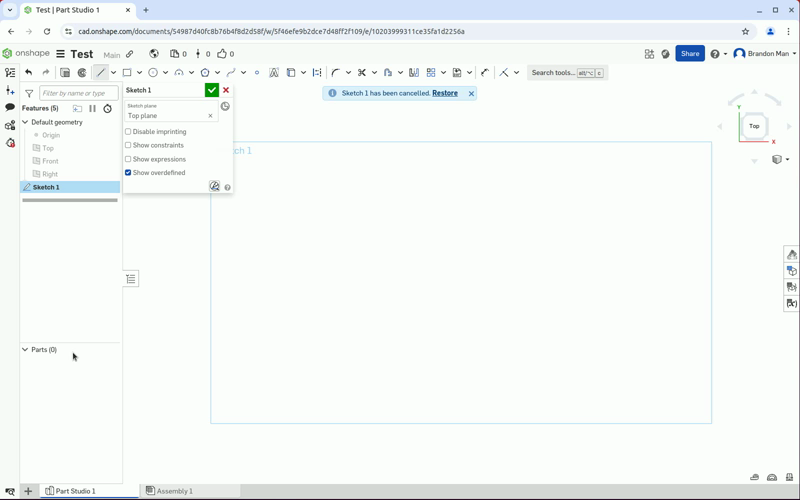
key_down(shift)
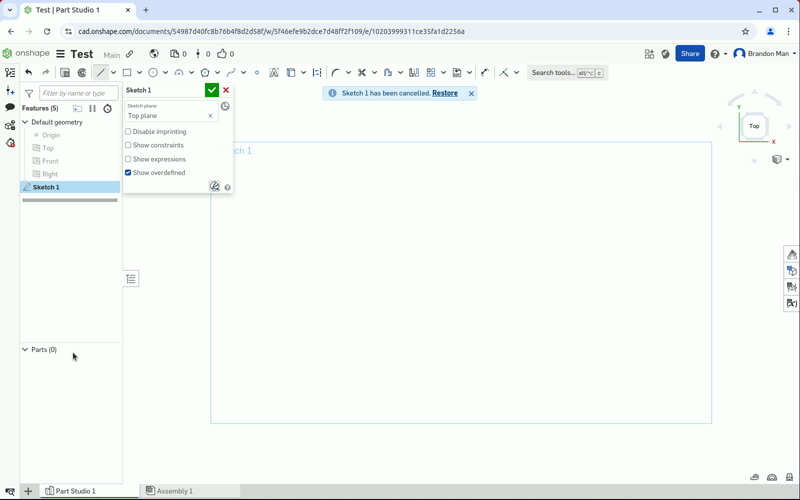
mouse_move(458, 285)
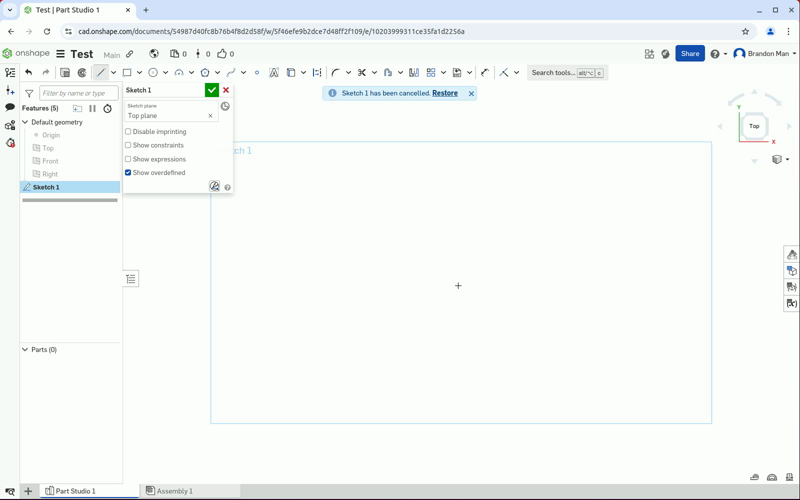
click(458, 285)
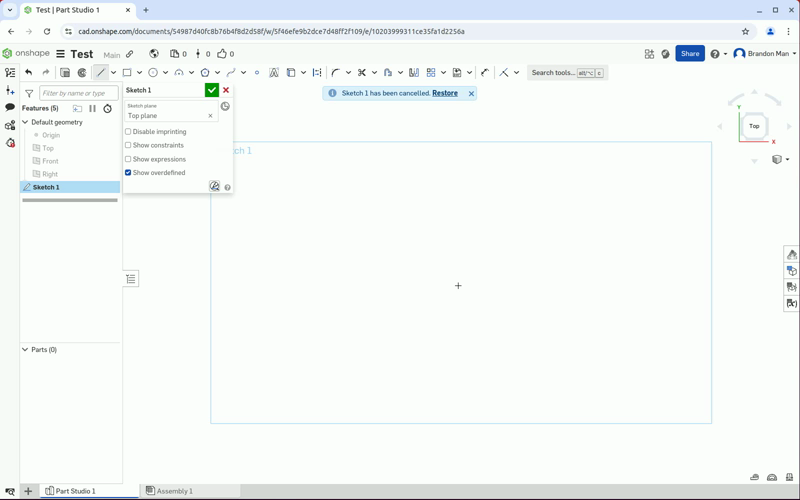
key_up(shift)
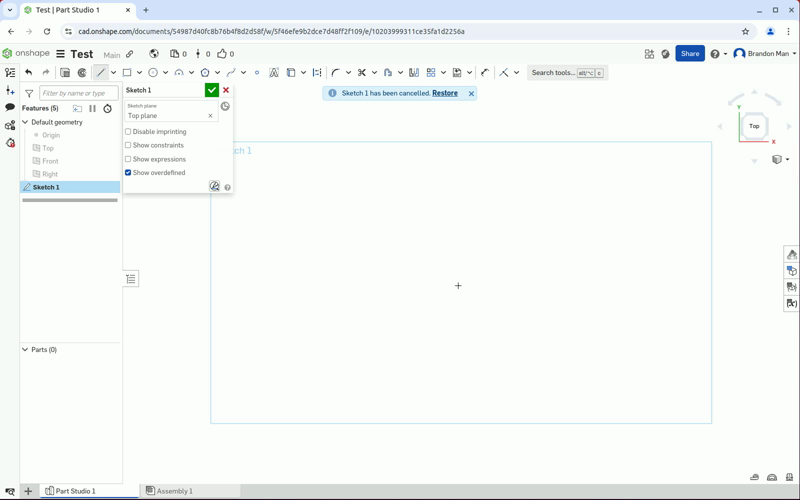
key_down(shift)
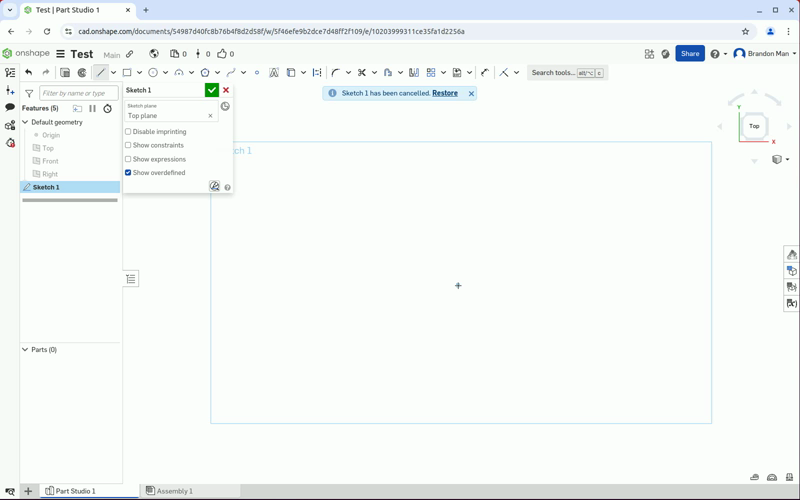
mouse_move(488, 285)
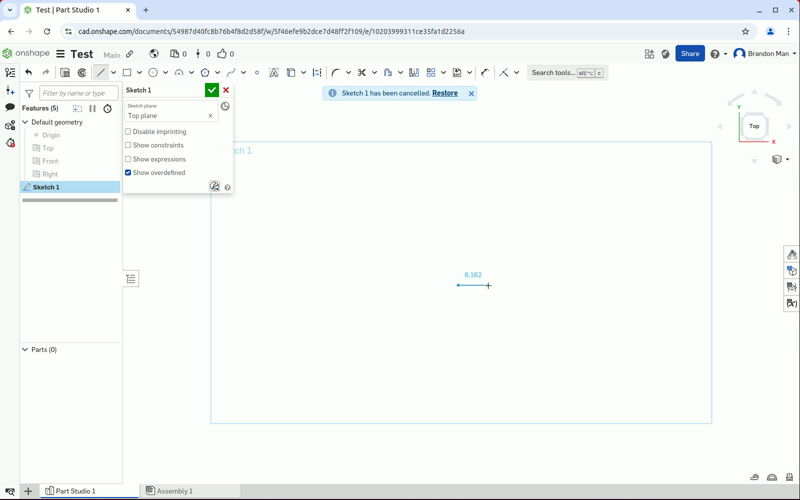
mouse_move(464, 285)
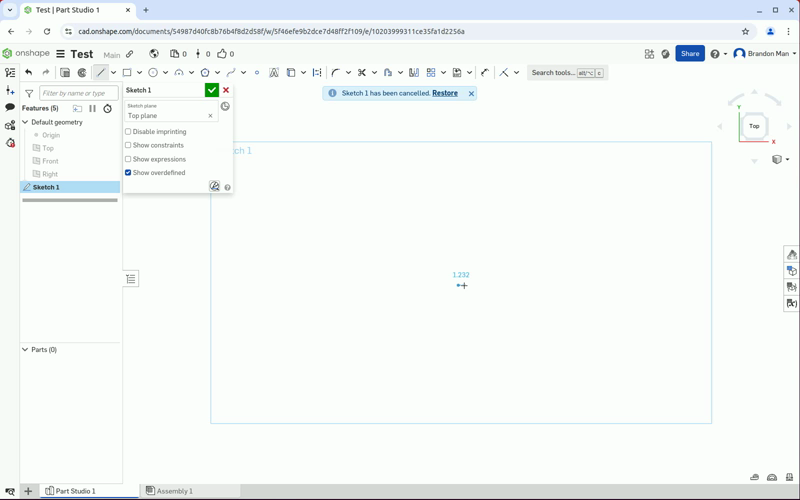
scroll(6)
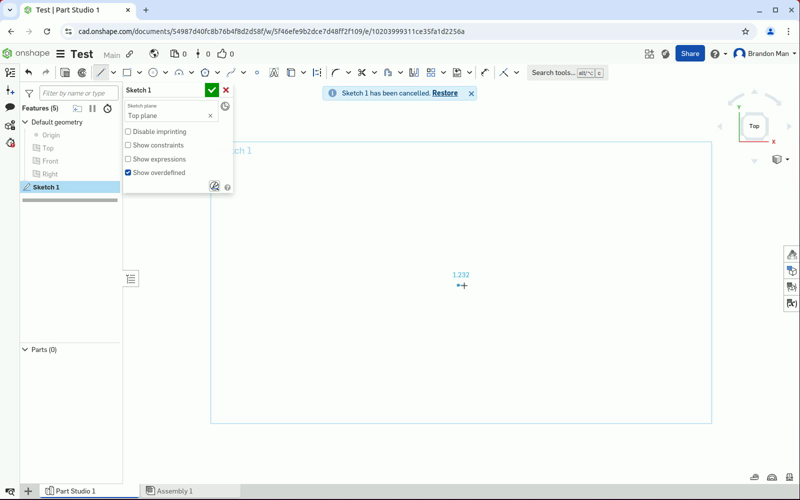
scroll(6)
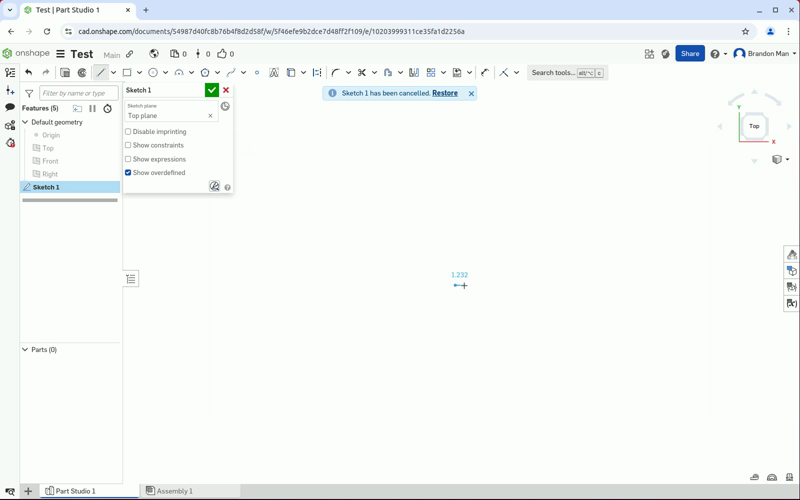
scroll(6)
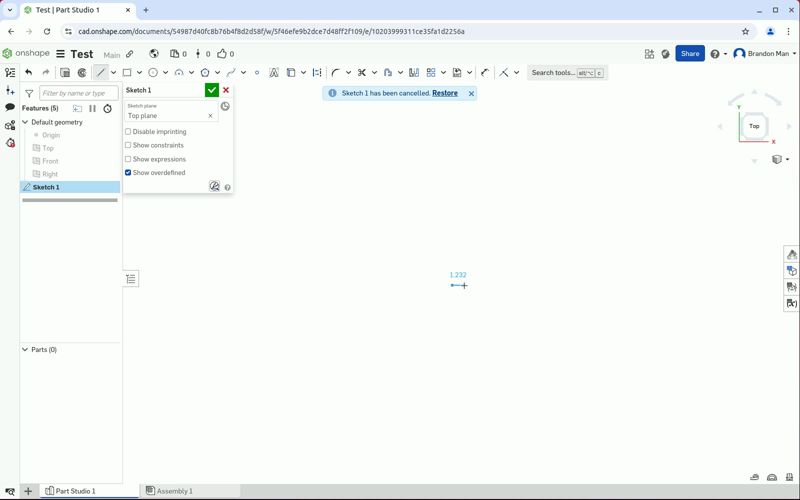
scroll(6)
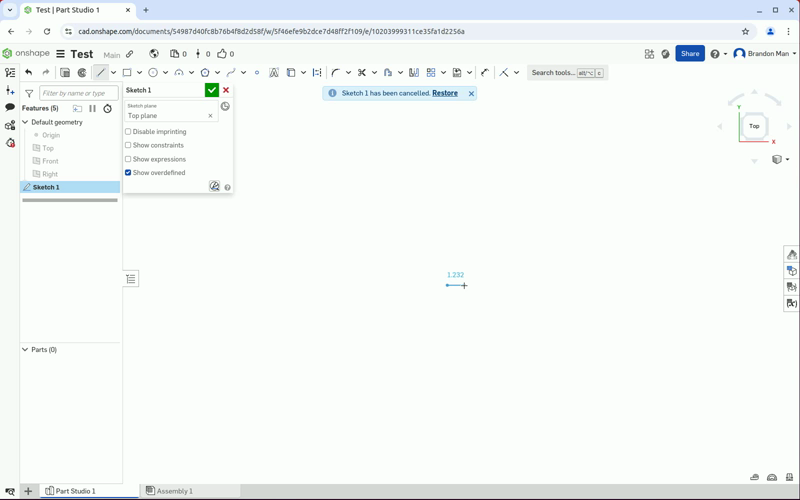
scroll(6)
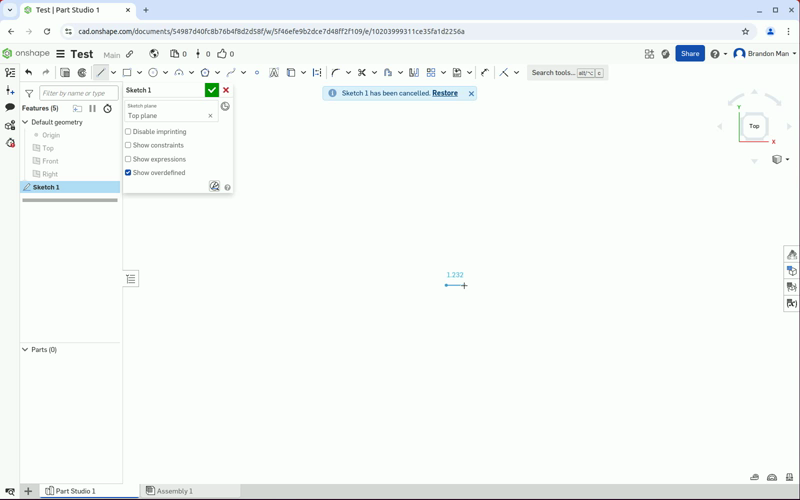
scroll(6)
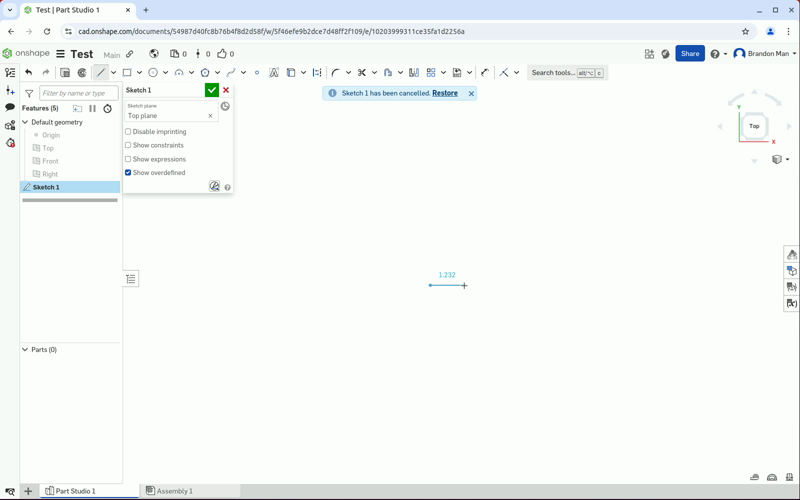
scroll(6)
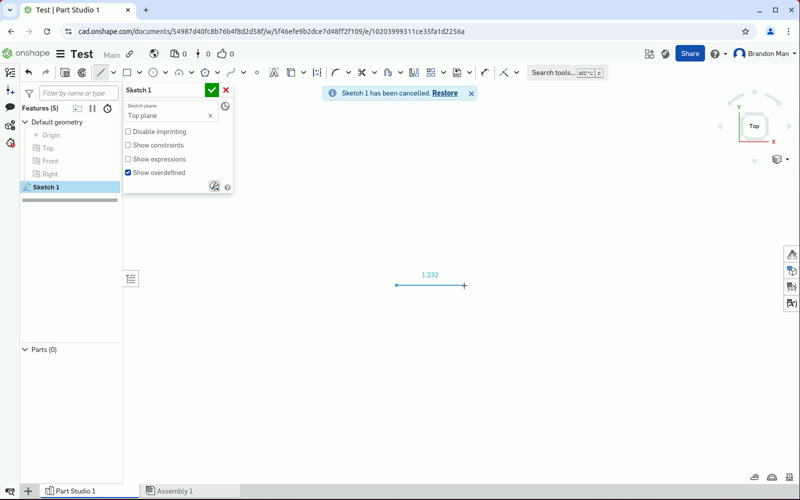
click(464, 285)
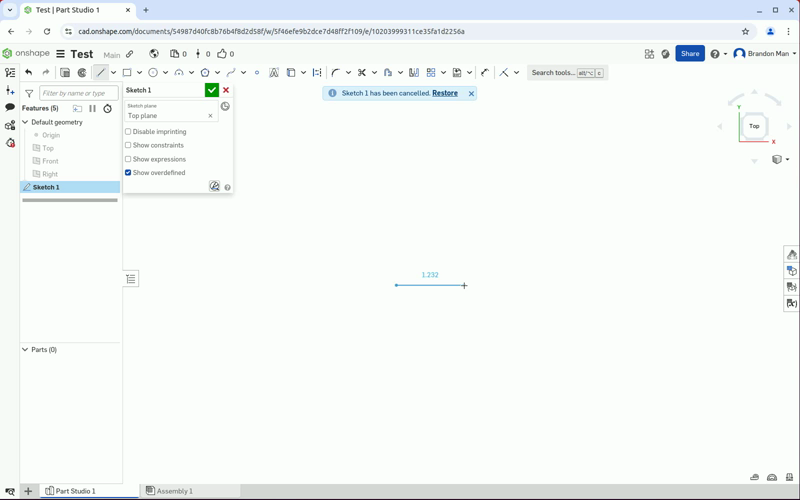
scroll(-6)
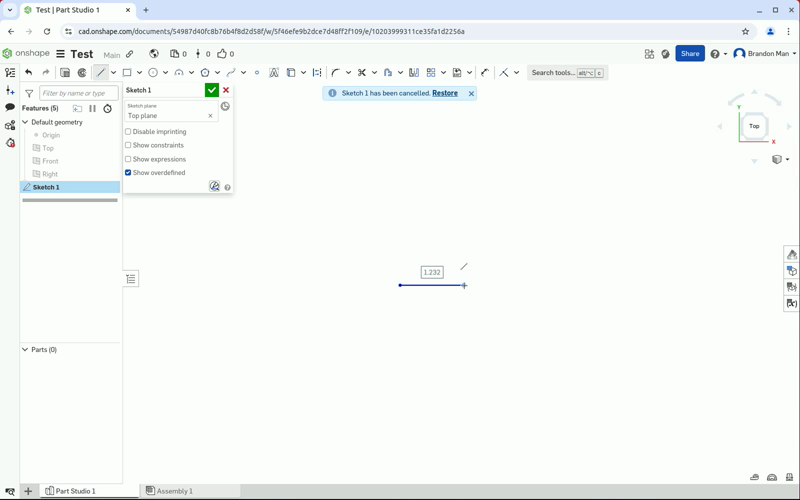
scroll(-6)
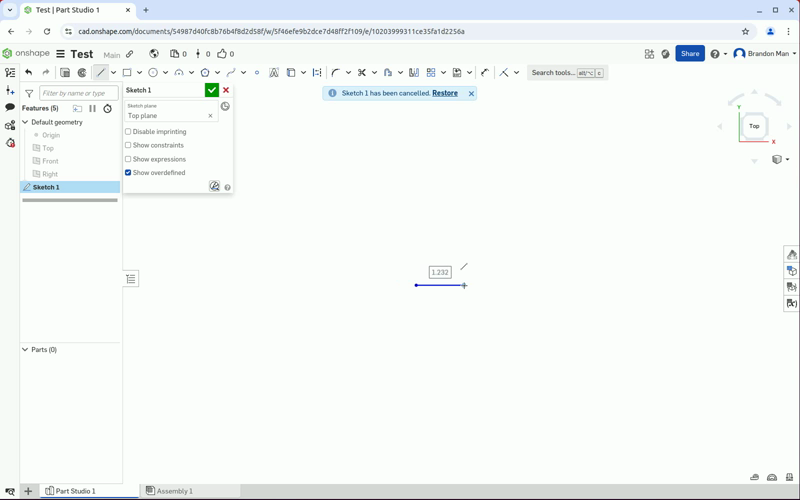
scroll(-6)
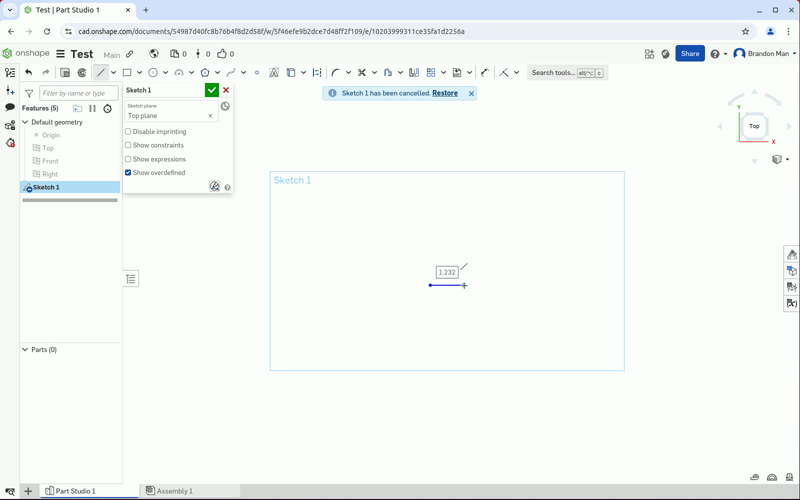
scroll(-6)
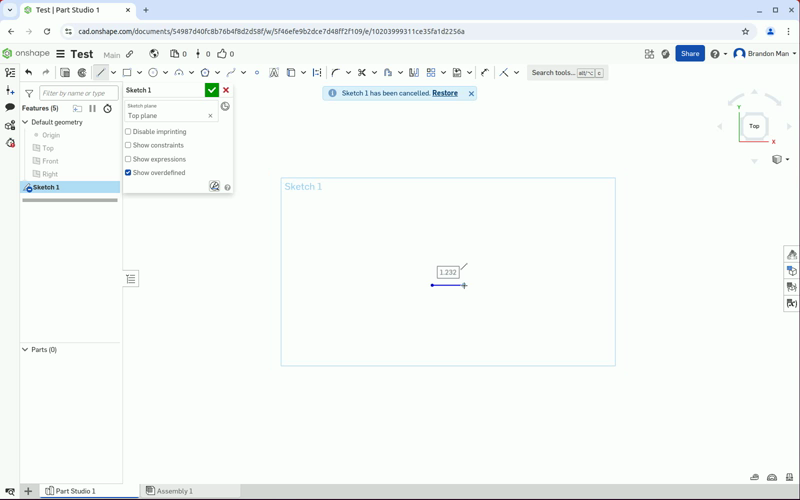
scroll(-6)
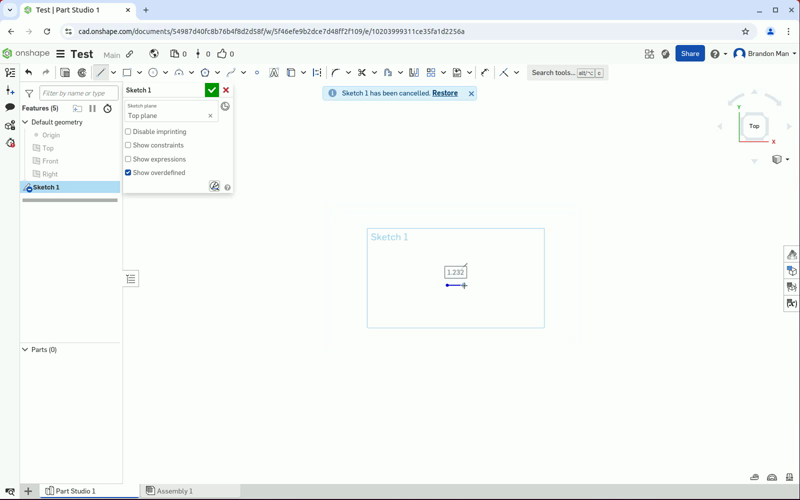
scroll(-6)
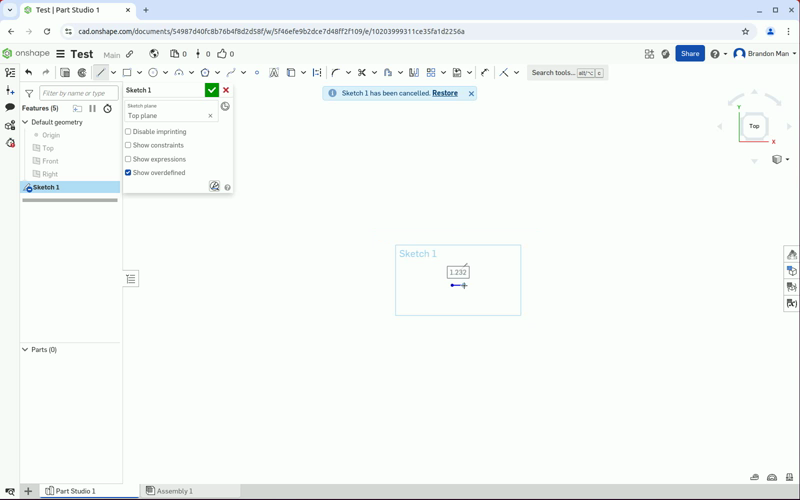
scroll(-6)
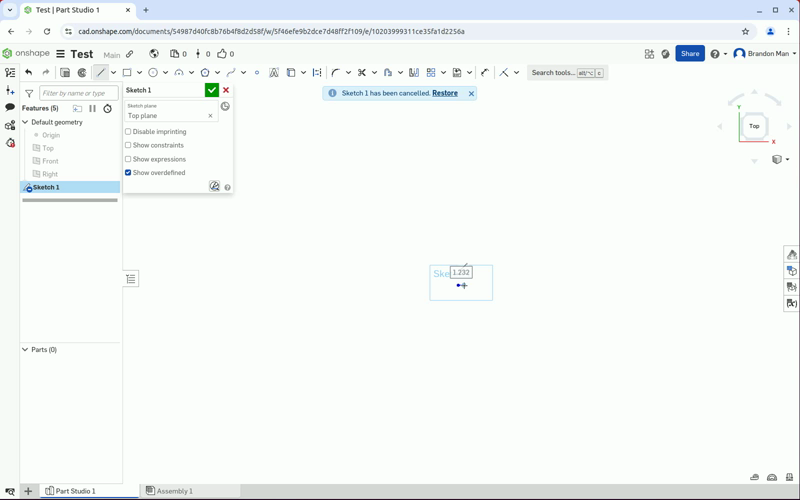
key_up(shift)
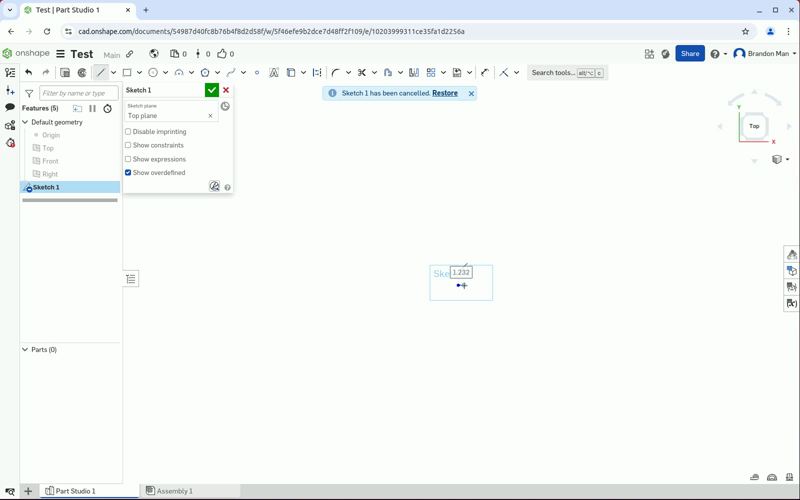
key_down(shift)
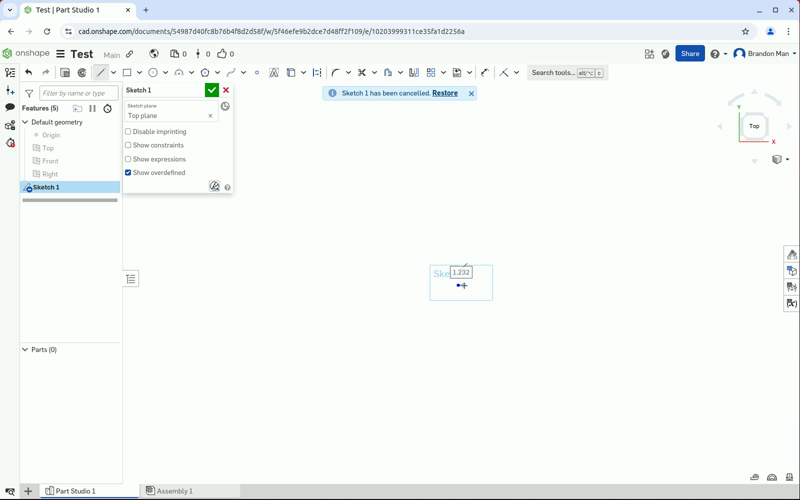
mouse_move(494, 285)
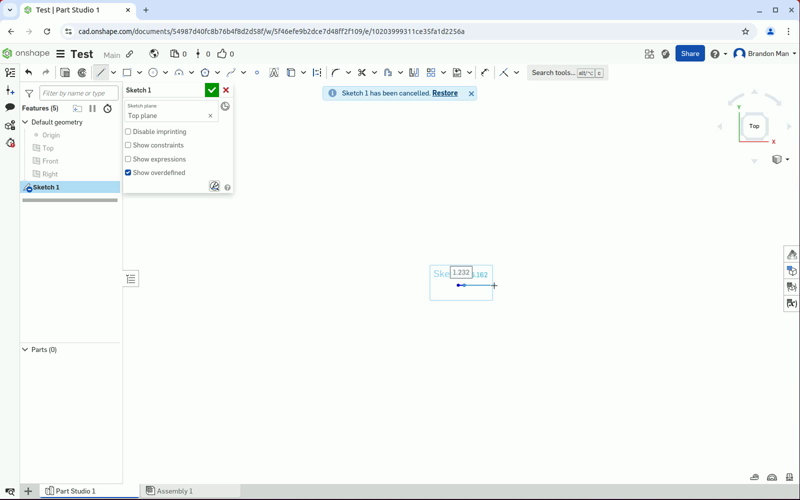
mouse_move(464, 279)
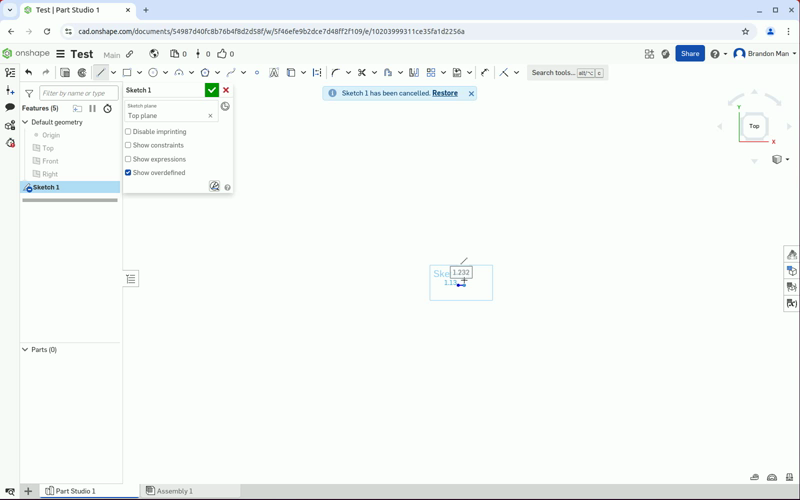
scroll(6)
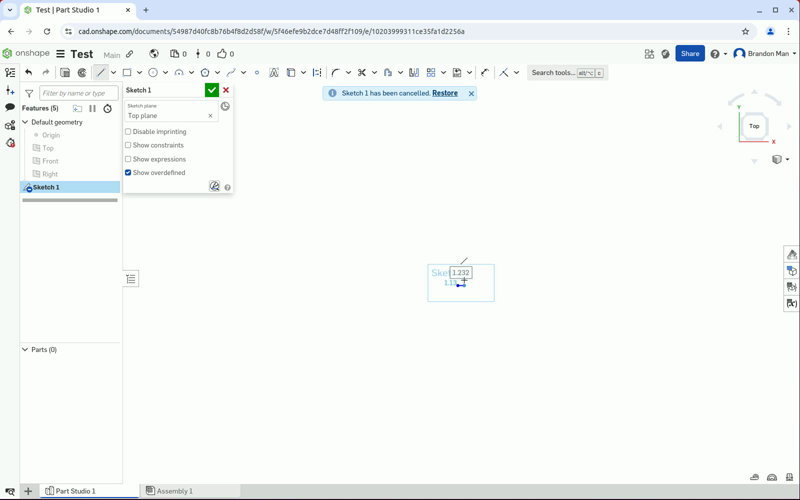
scroll(6)
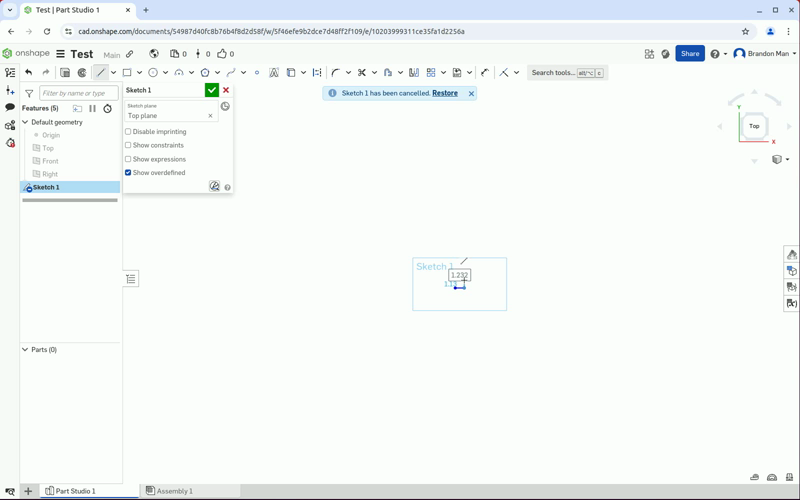
scroll(6)
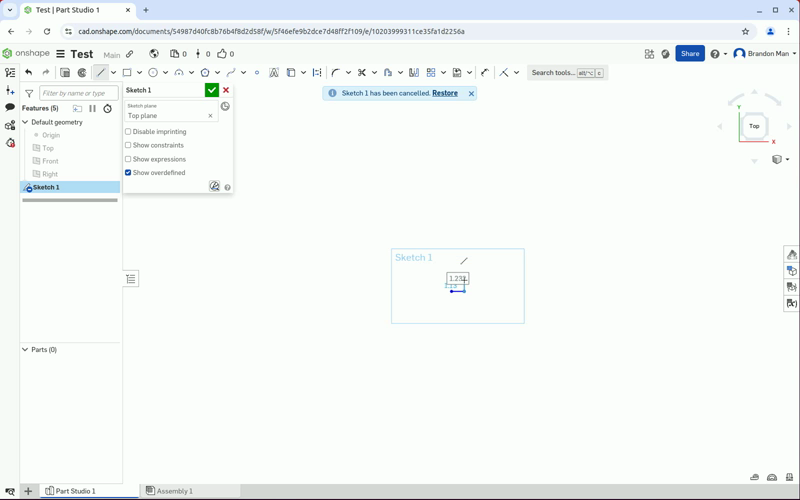
scroll(6)
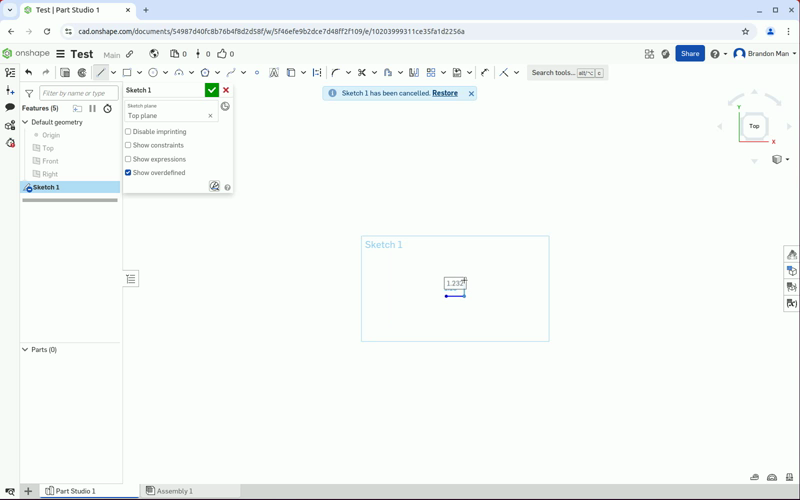
scroll(6)
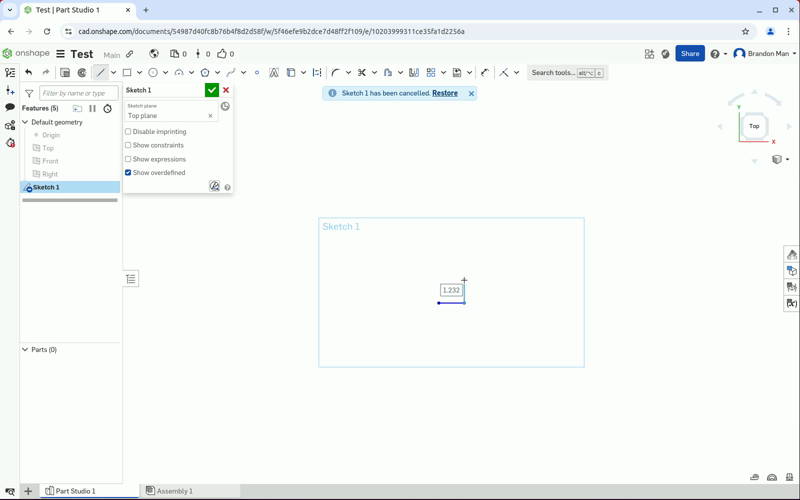
scroll(6)
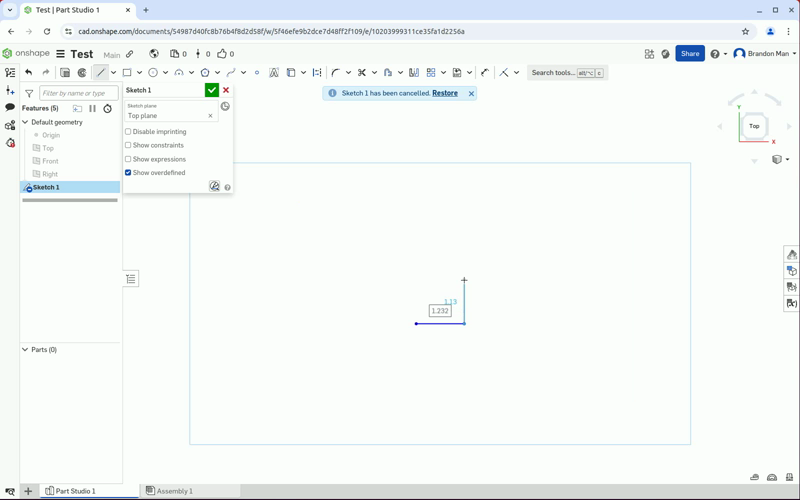
scroll(6)
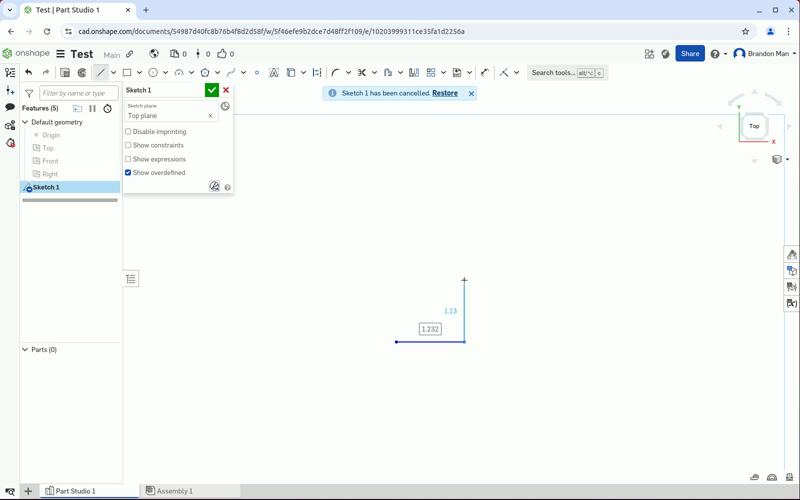
click(464, 279)
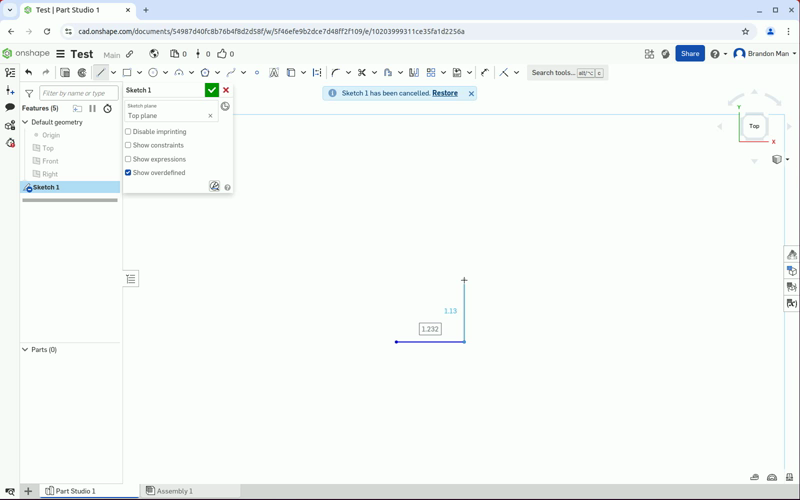
scroll(-6)
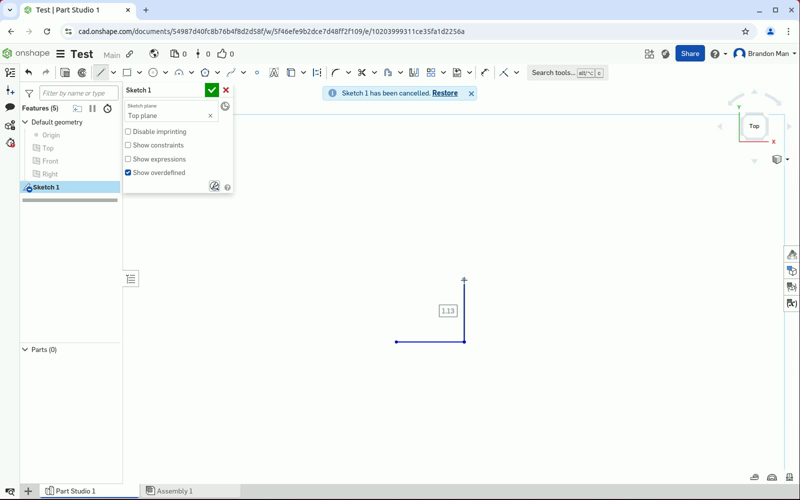
scroll(-6)
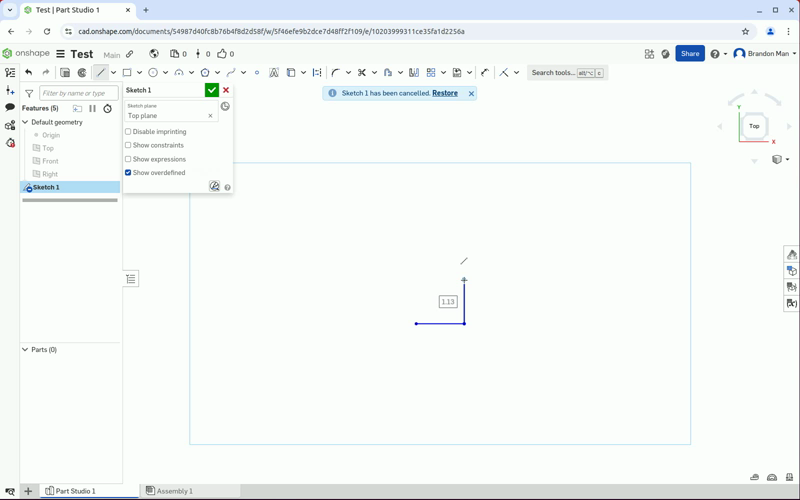
scroll(-6)
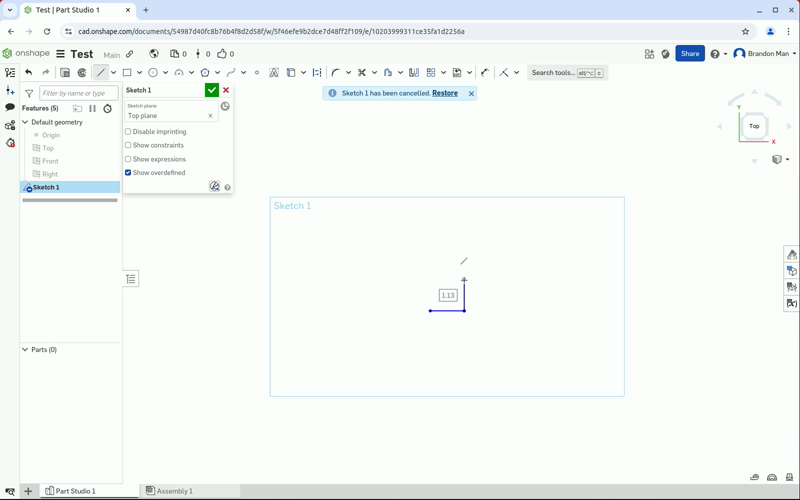
scroll(-6)
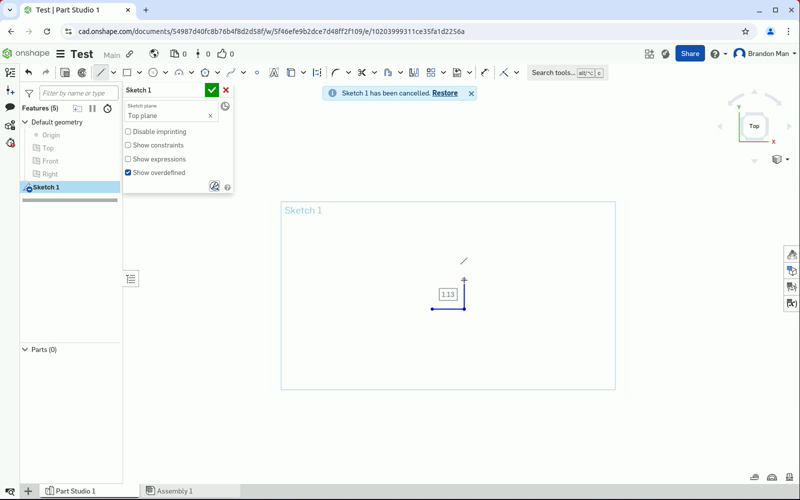
scroll(-6)
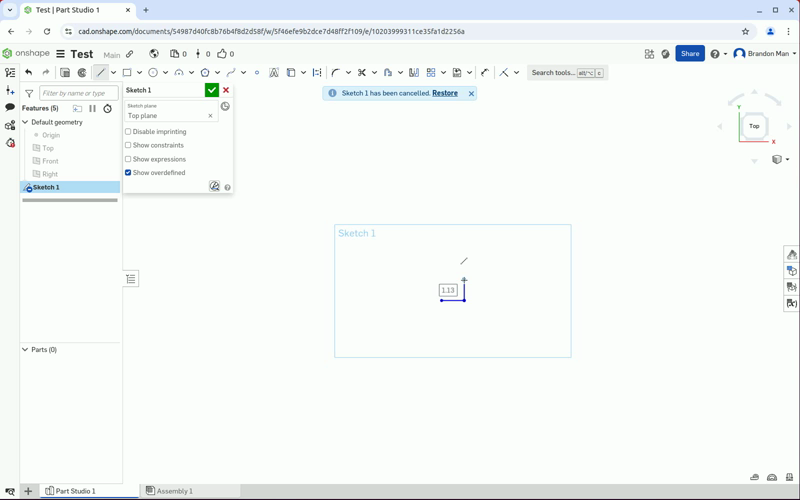
scroll(-6)
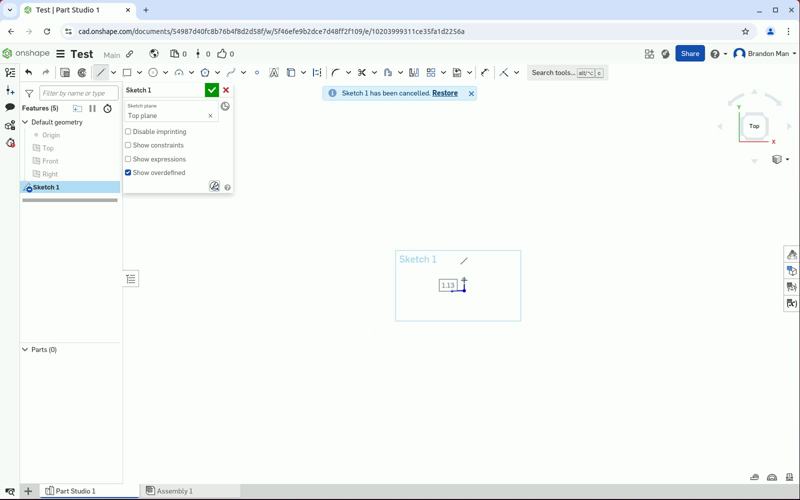
scroll(-6)
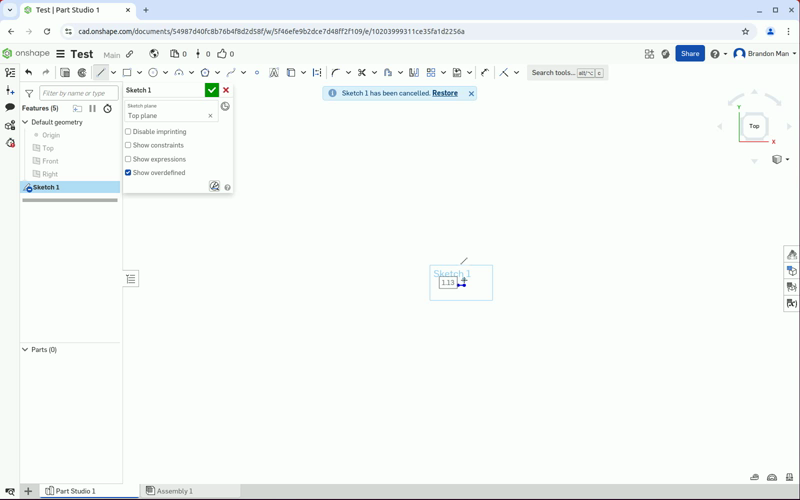
key_up(shift)
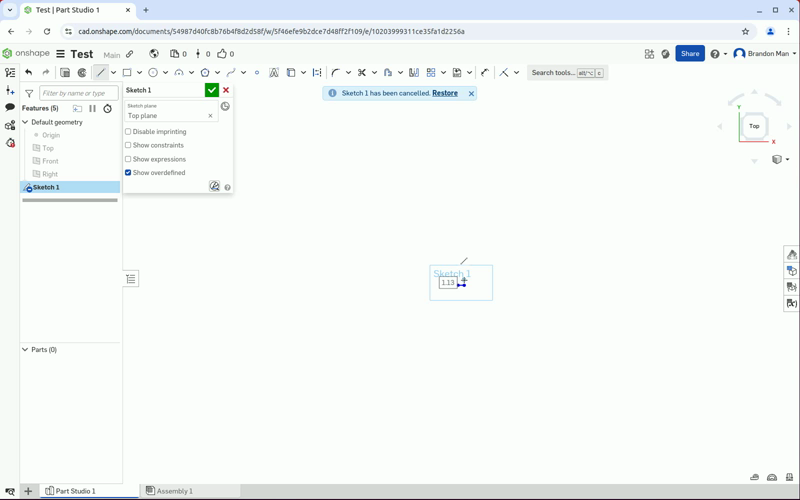
key_down(shift)
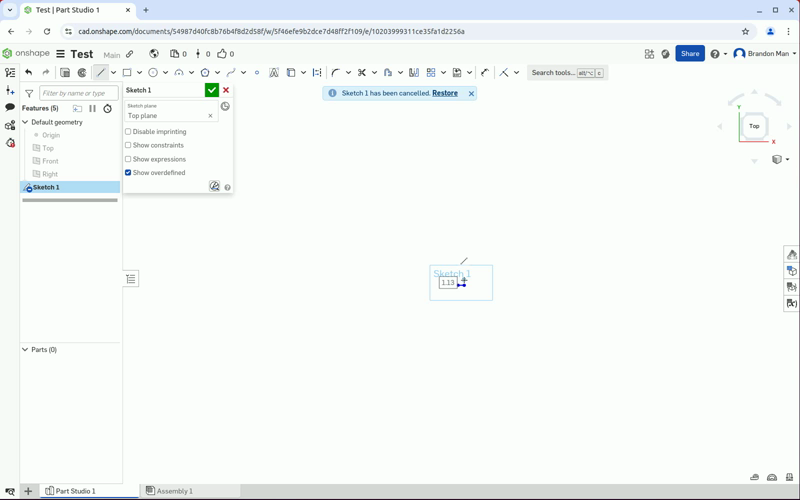
mouse_move(494, 279)
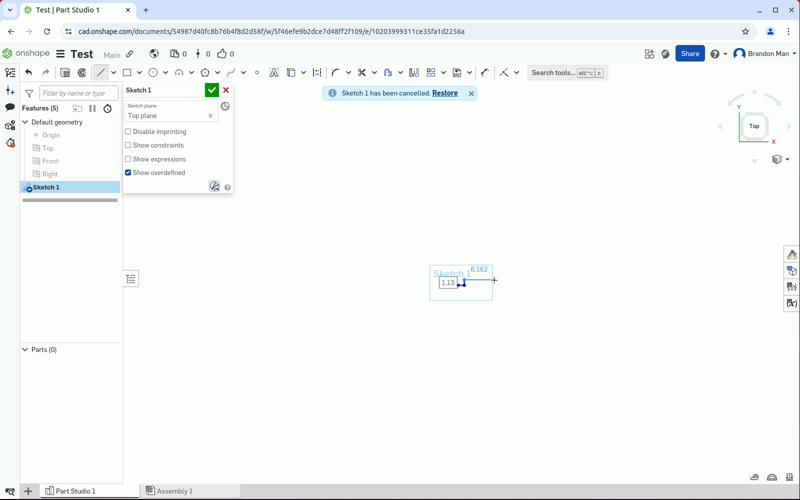
mouse_move(458, 279)
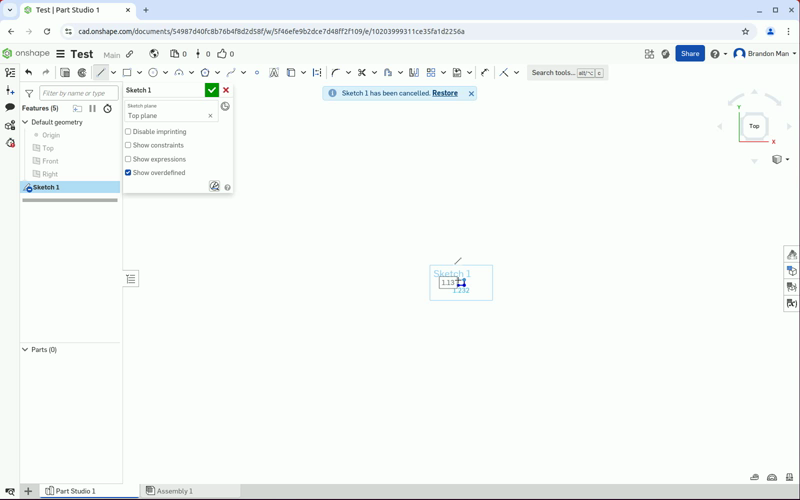
scroll(6)
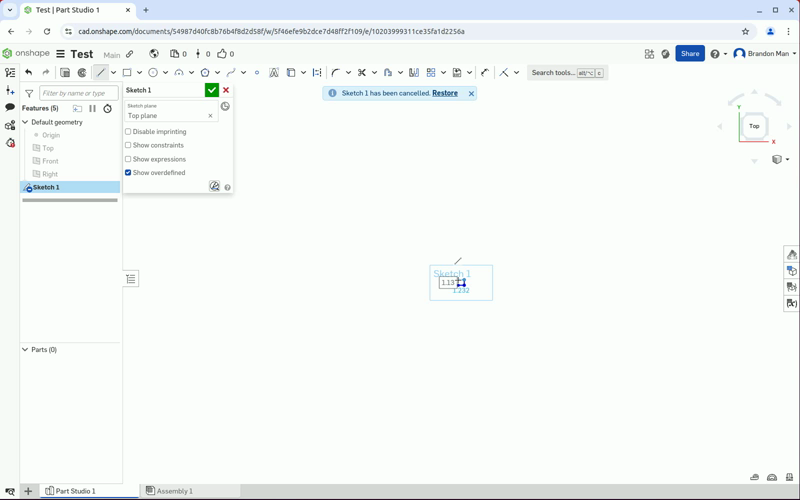
scroll(6)
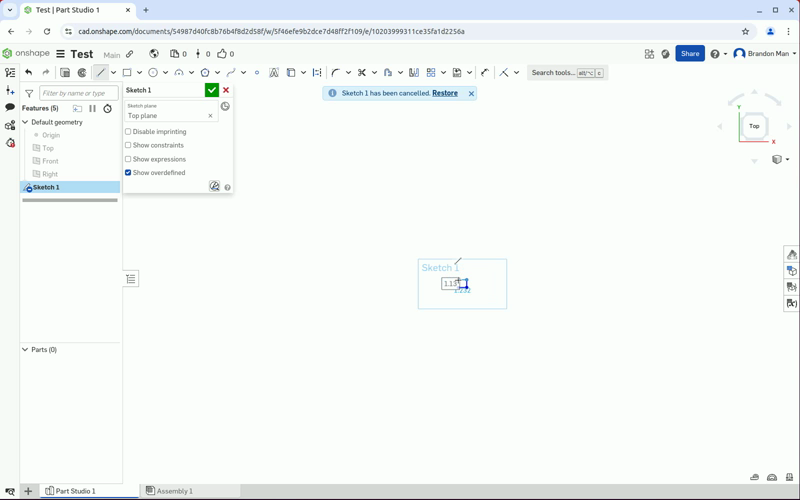
scroll(6)
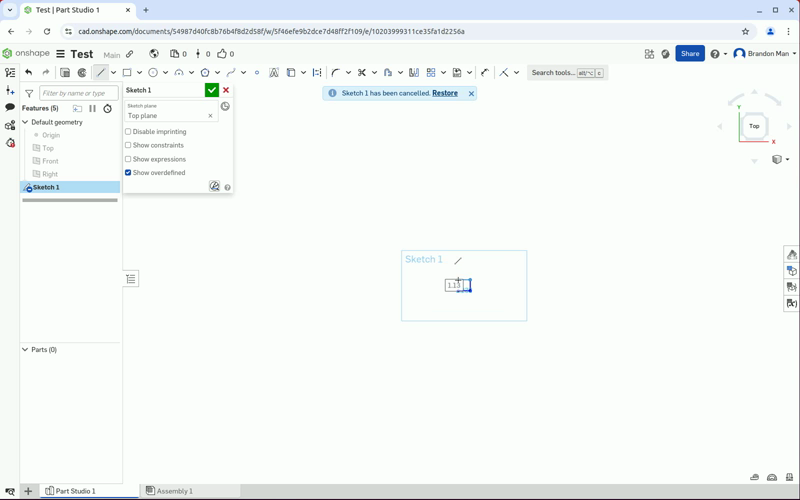
scroll(6)
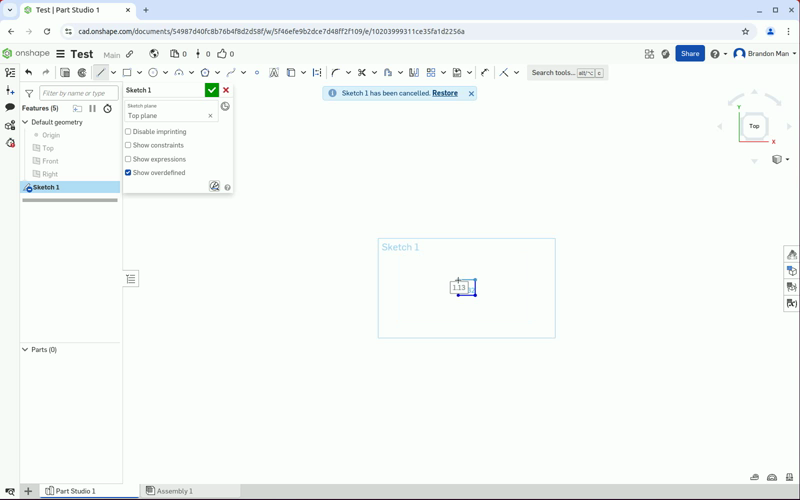
scroll(6)
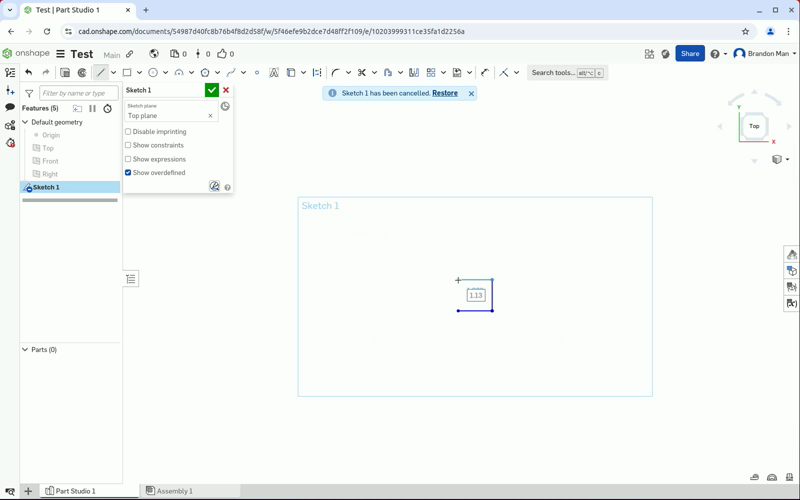
scroll(6)
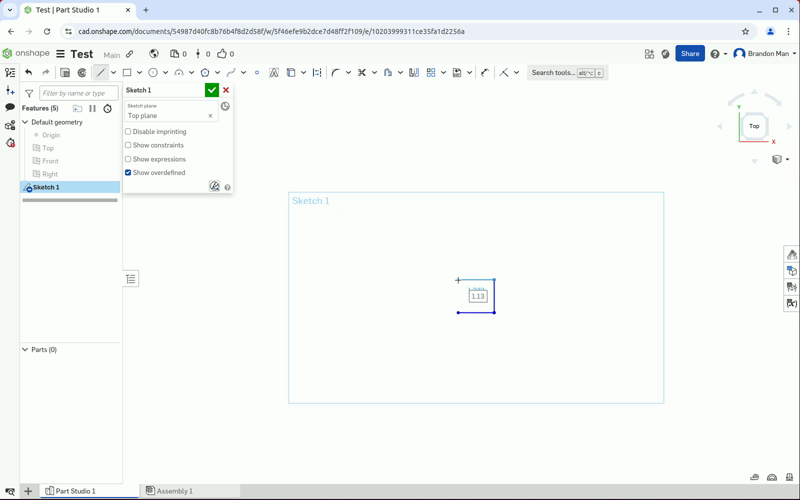
scroll(6)
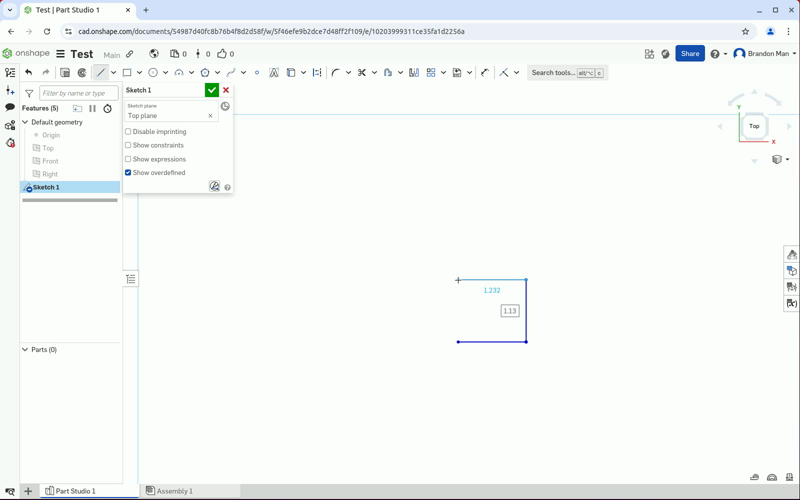
click(458, 279)
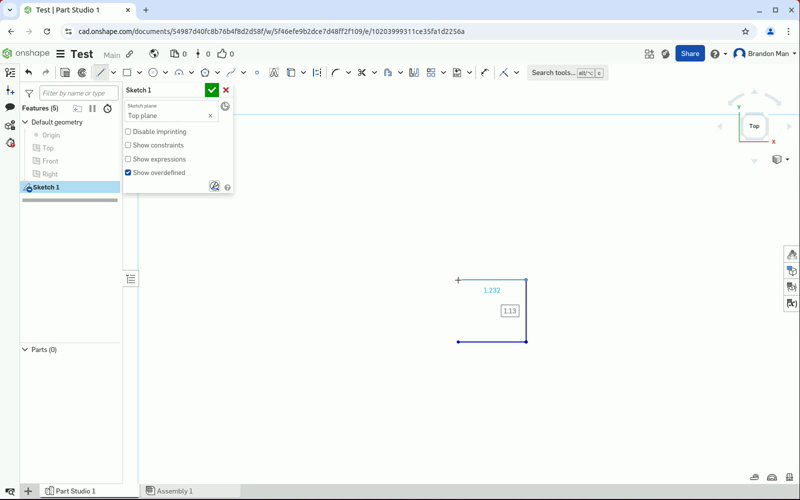
scroll(-6)
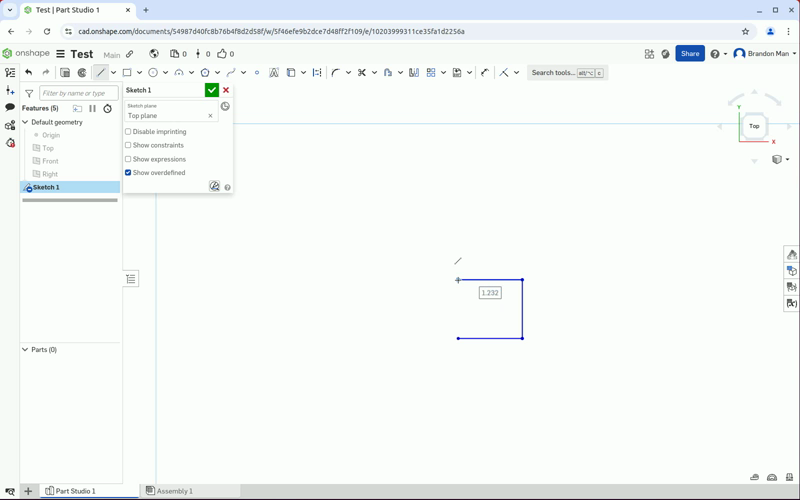
scroll(-6)
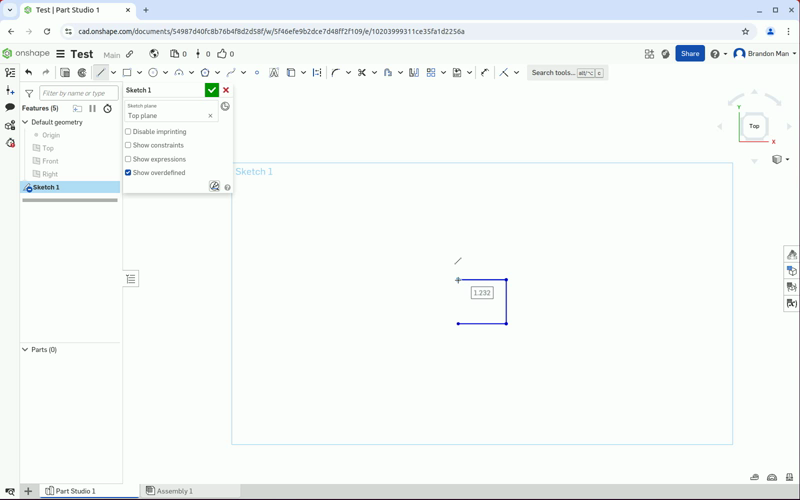
scroll(-6)
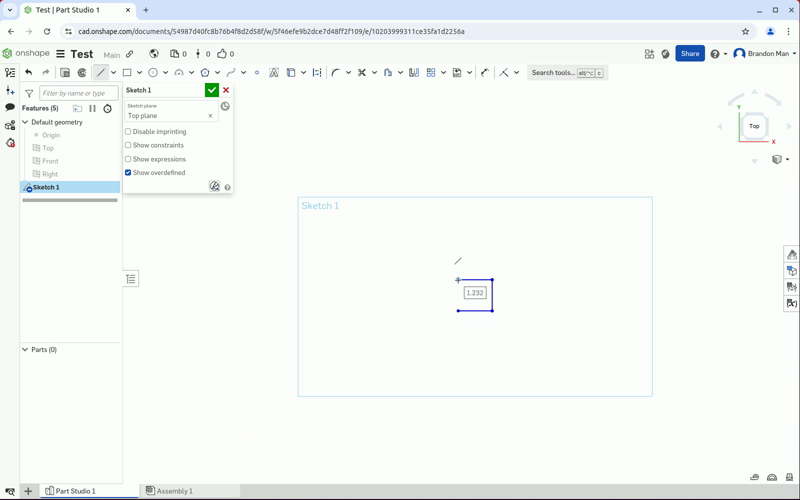
scroll(-6)
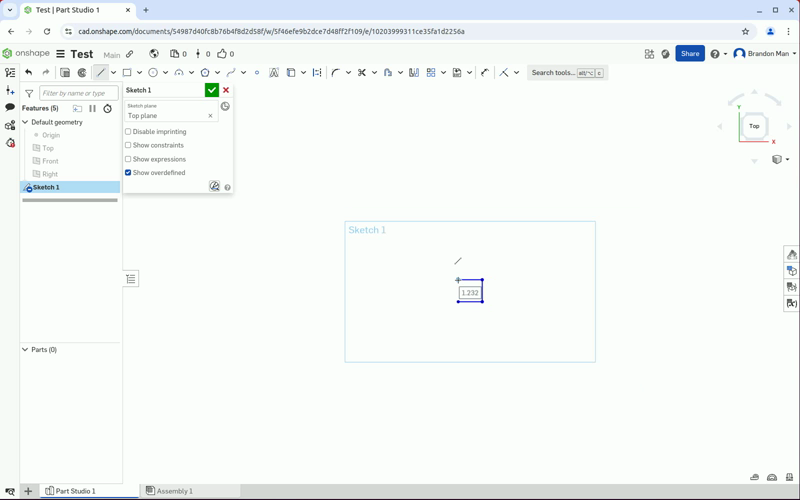
scroll(-6)
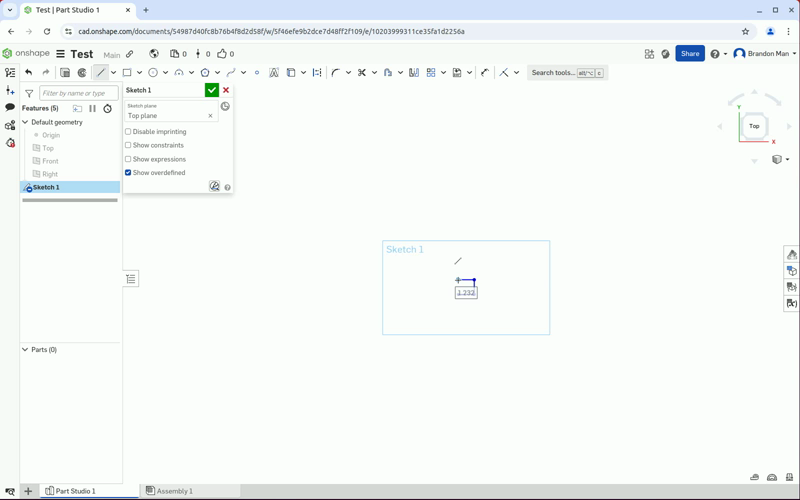
scroll(-6)
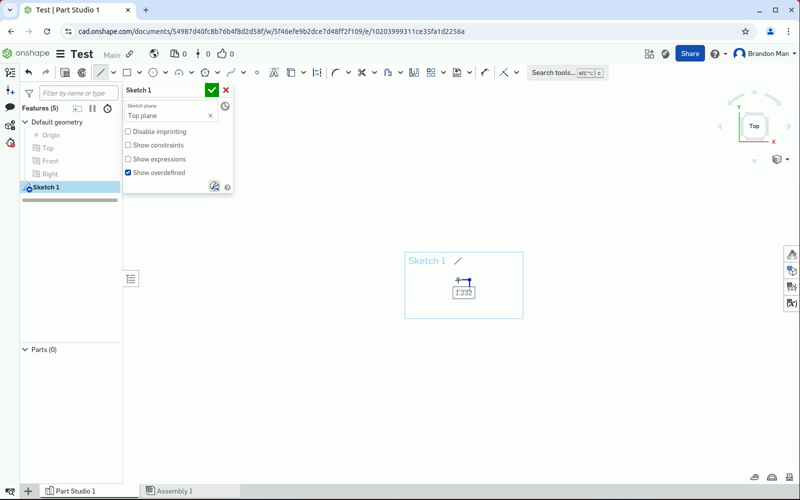
scroll(-6)
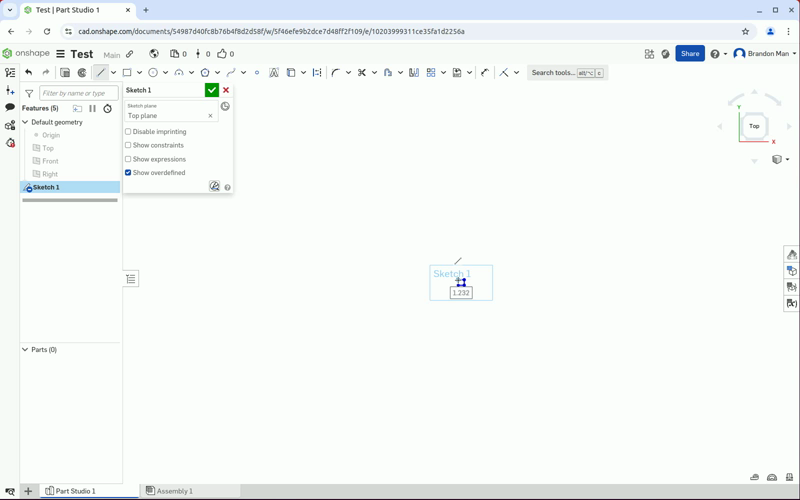
key_up(shift)
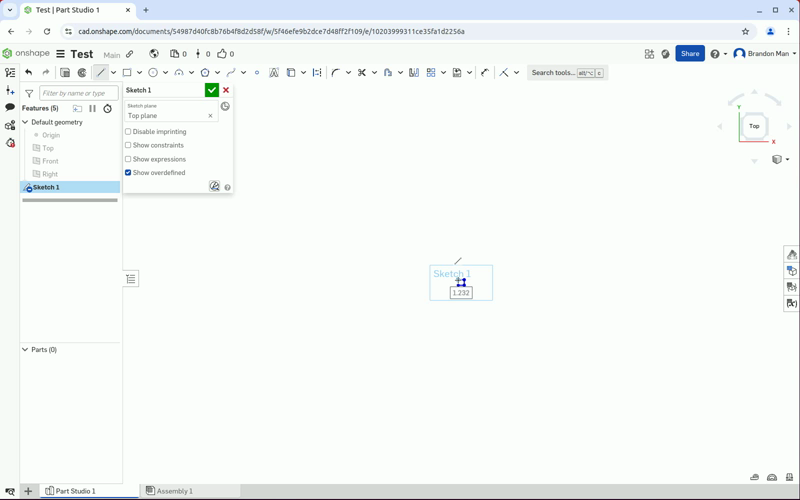
mouse_move(488, 279)
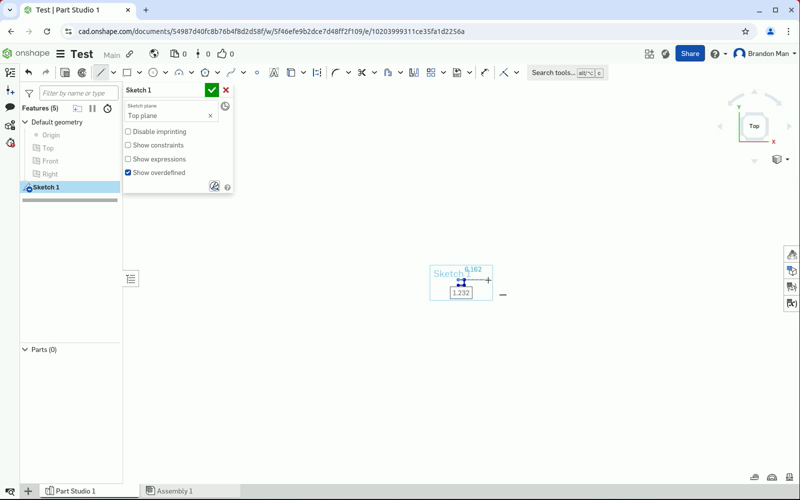
key_down(shift)
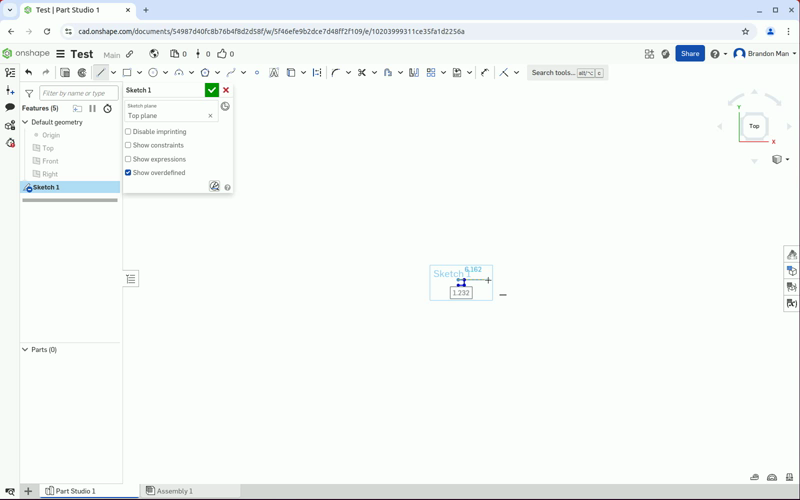
mouse_move(458, 285)
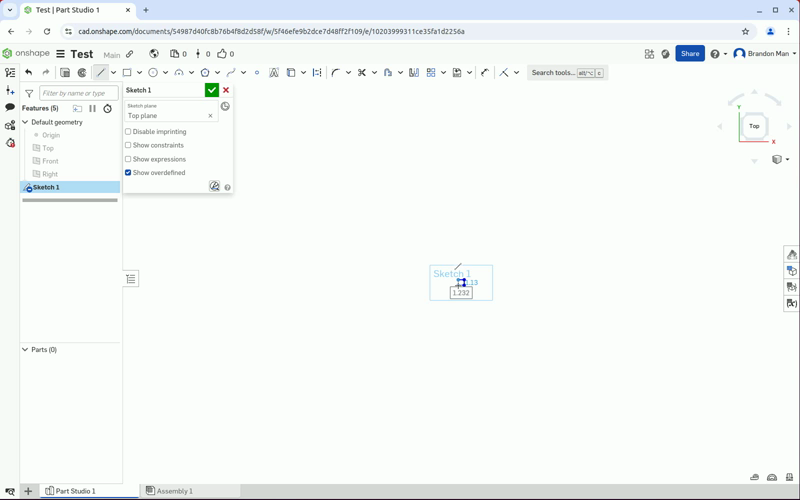
scroll(6)
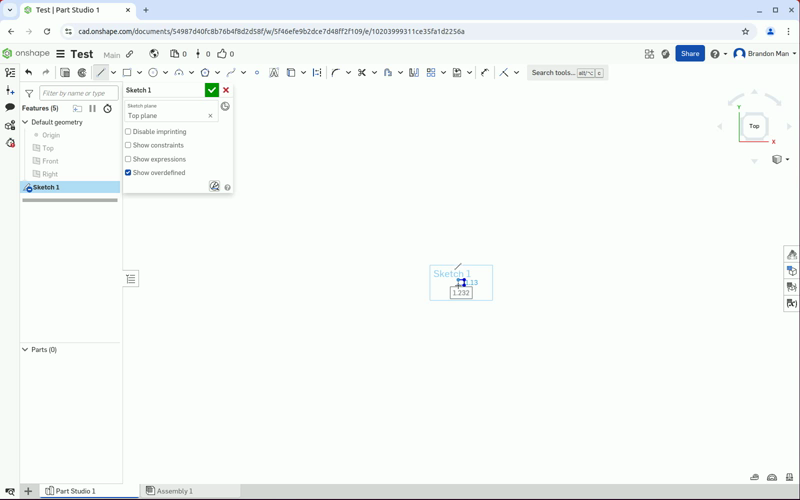
scroll(6)
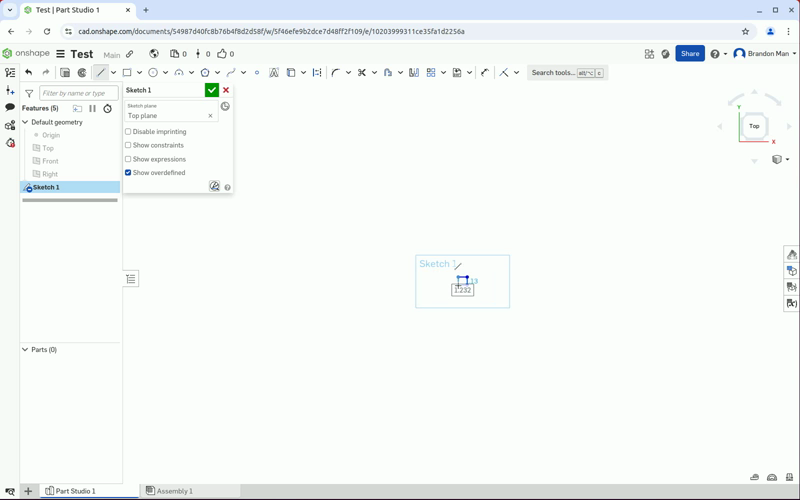
scroll(6)
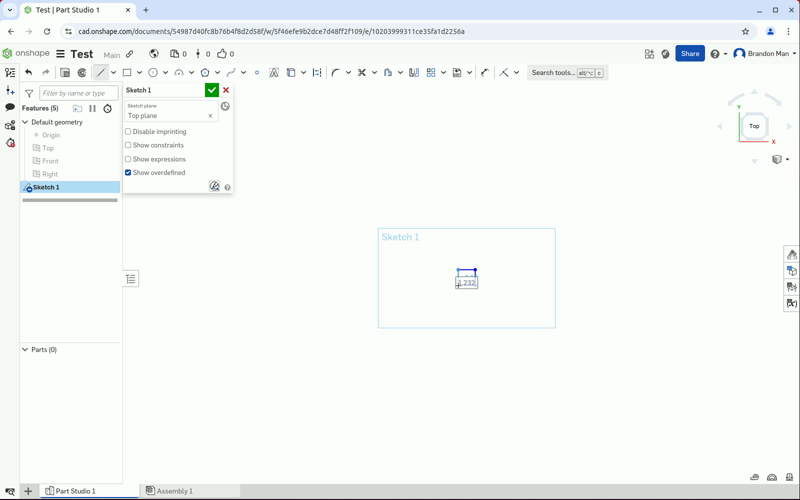
scroll(6)
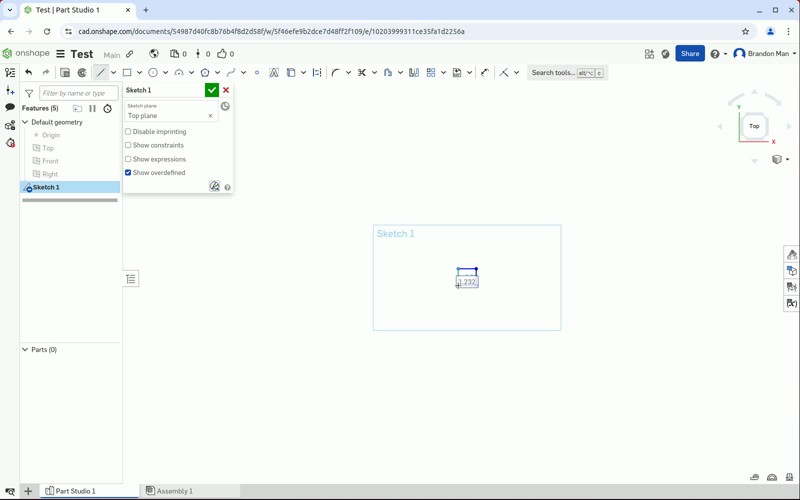
scroll(6)
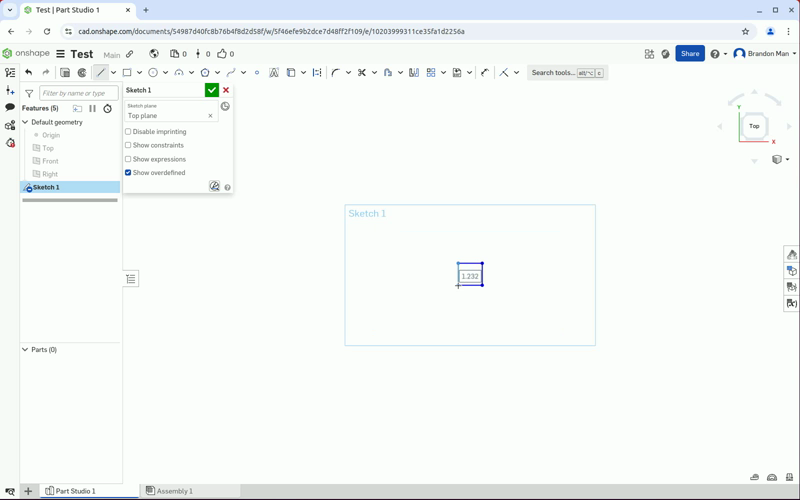
scroll(6)
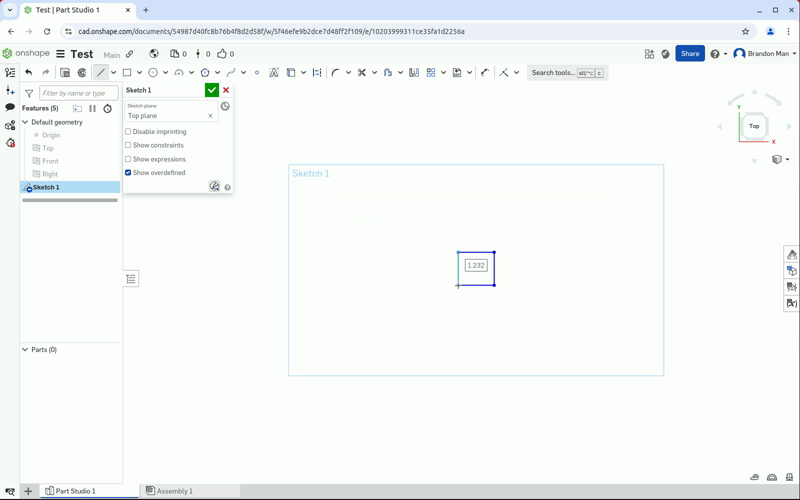
scroll(6)
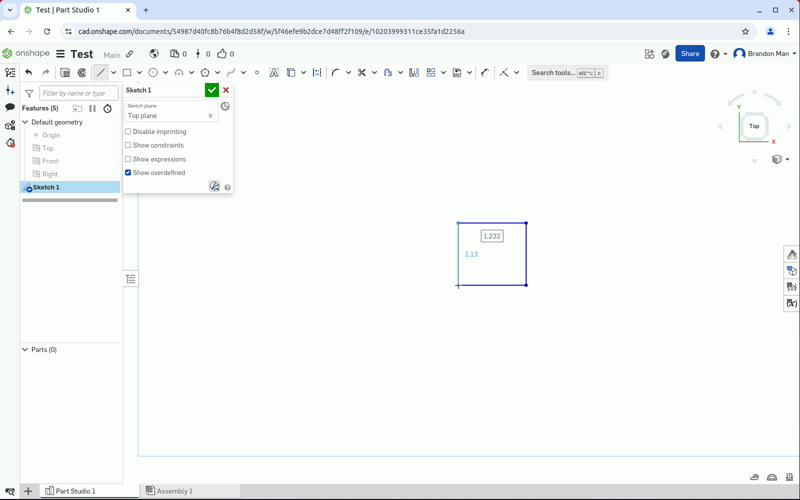
key_up(shift)
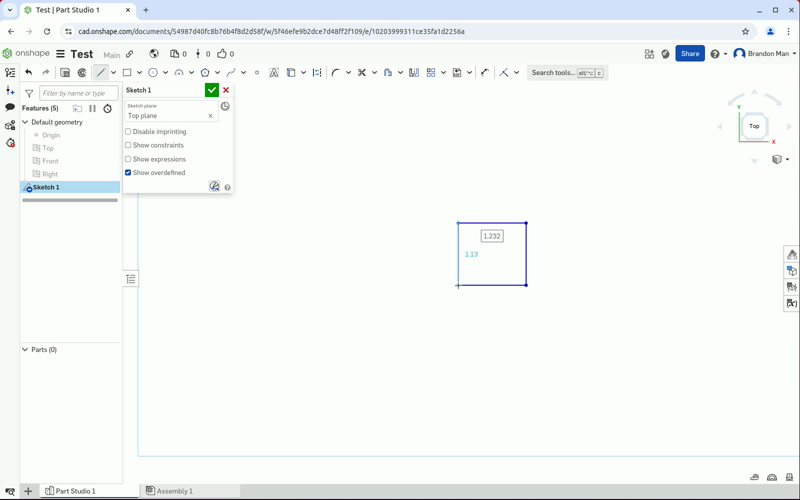
click(458, 285)
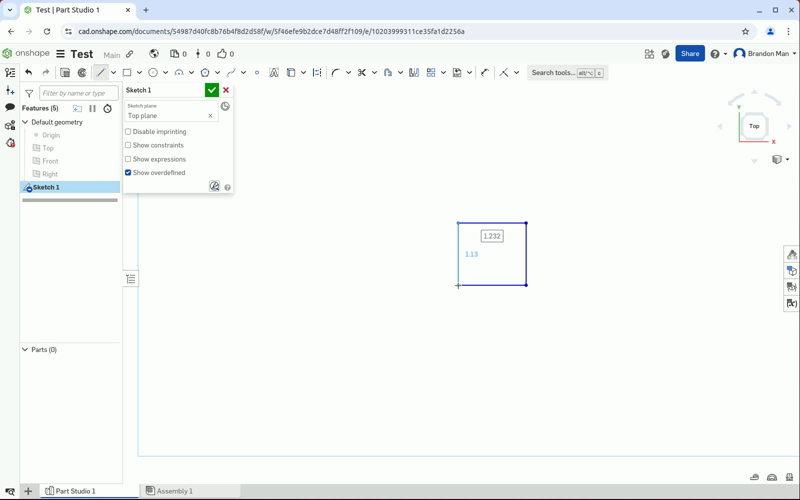
scroll(-6)
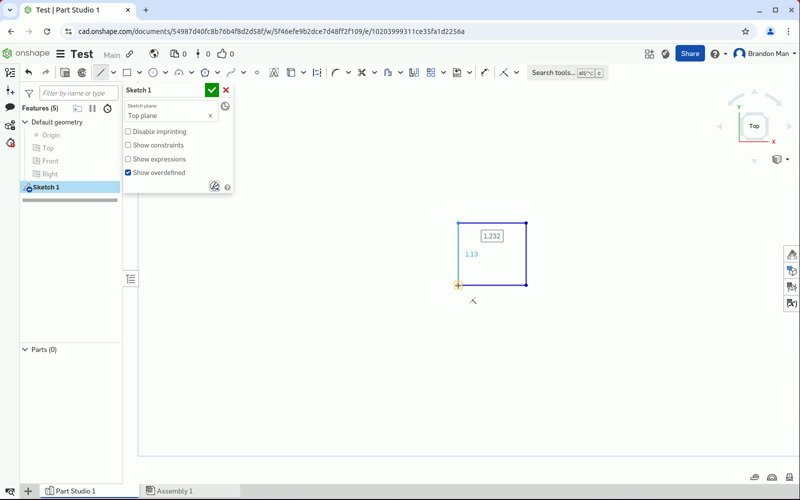
scroll(-6)
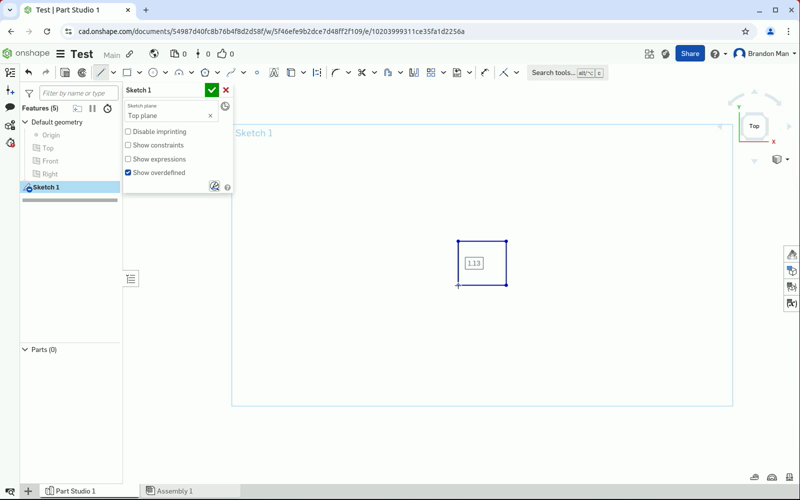
scroll(-6)
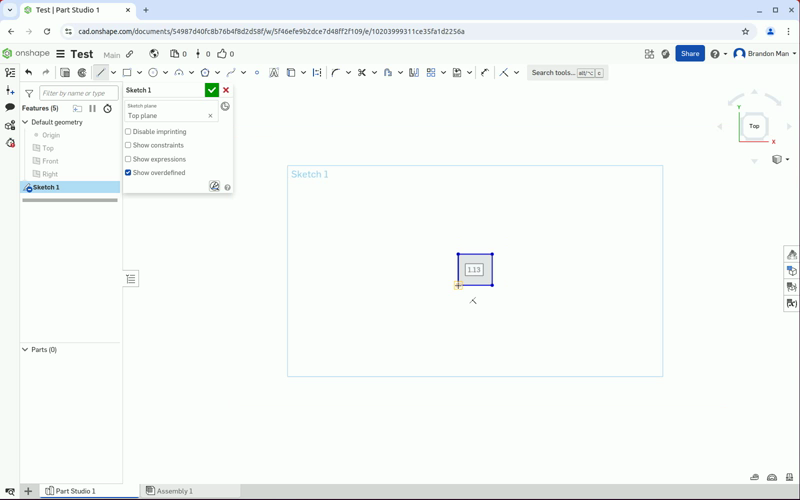
scroll(-6)
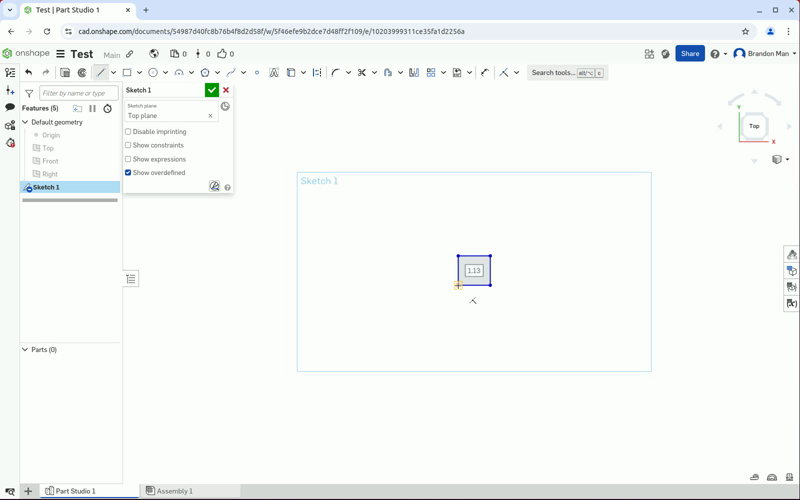
scroll(-6)
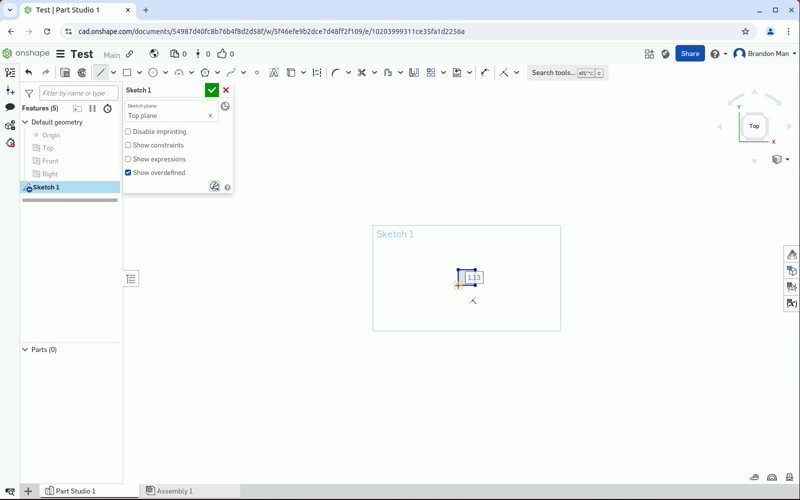
scroll(-6)
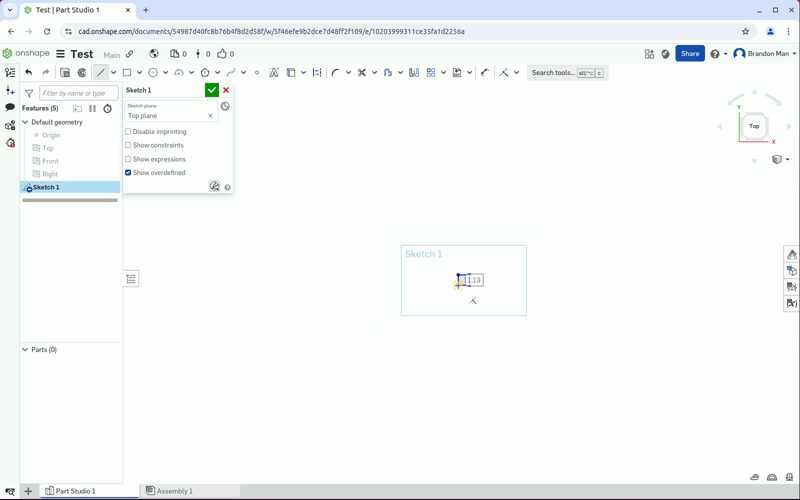
scroll(-6)
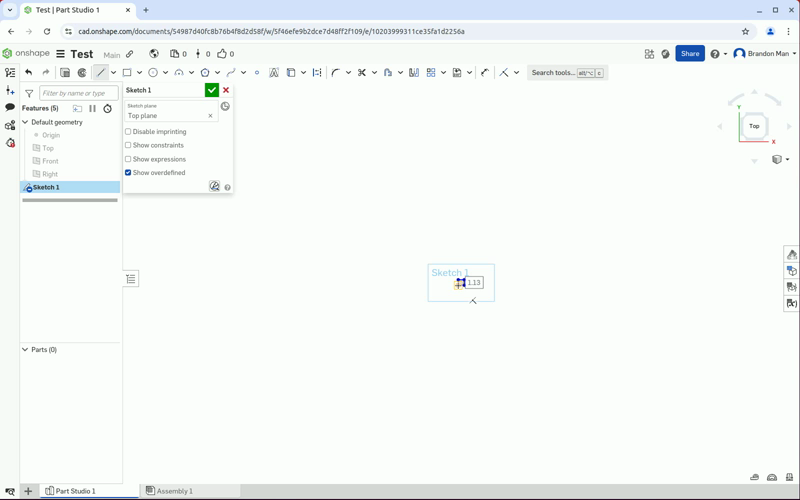
key(esc)
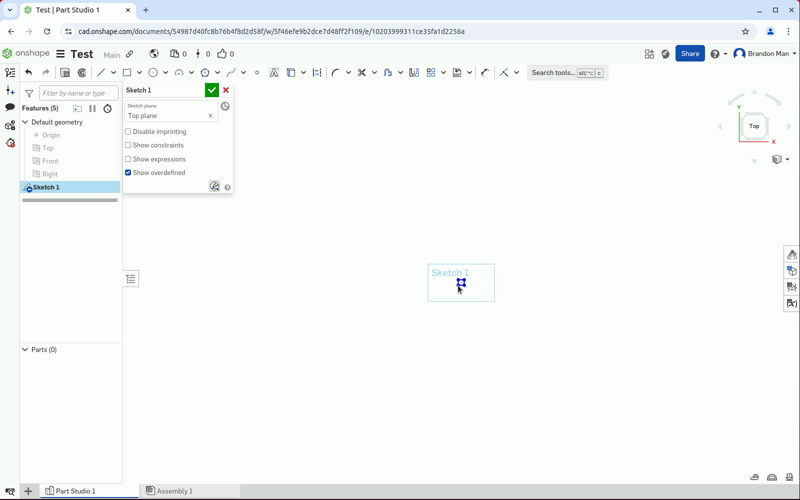
key(l)
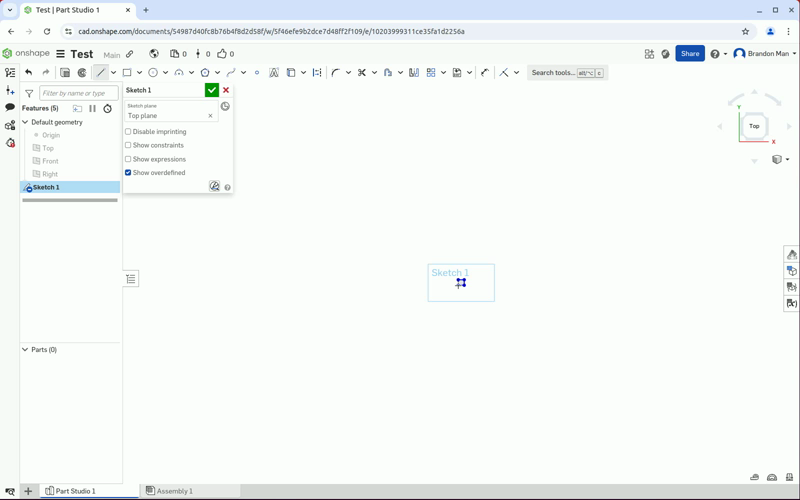
key_down(shift)
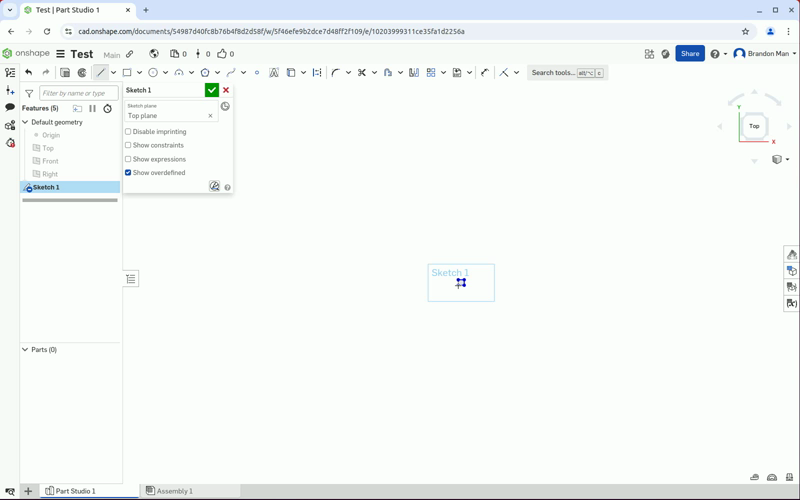
mouse_move(458, 285)
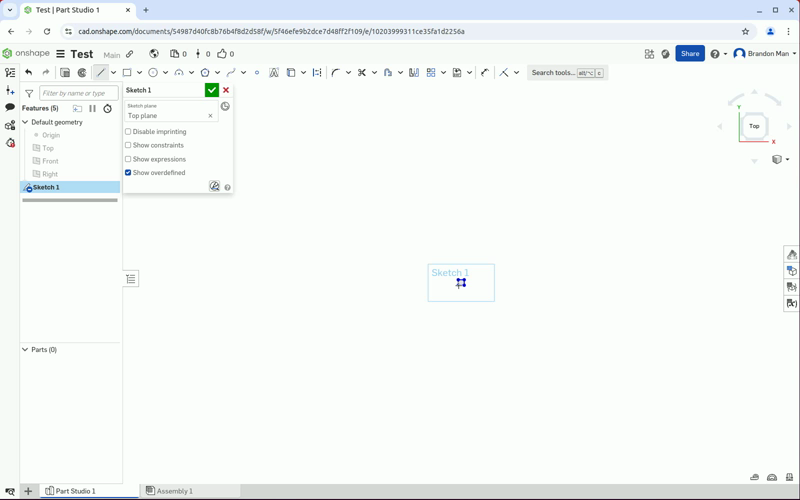
click(458, 285)
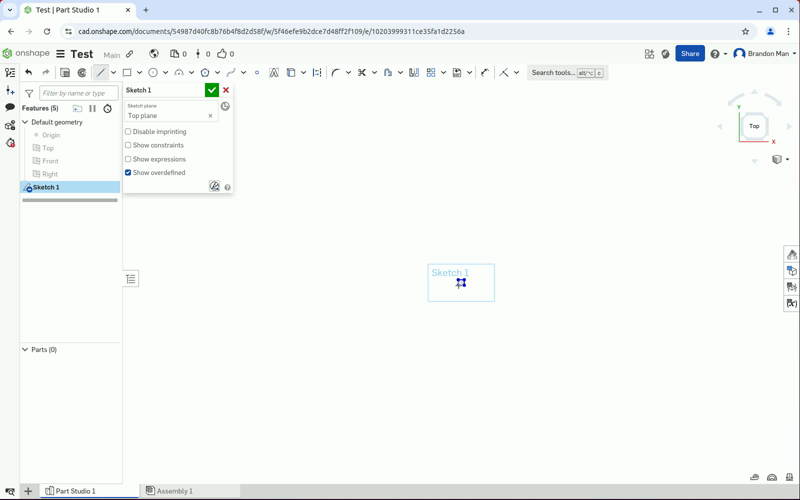
key_up(shift)
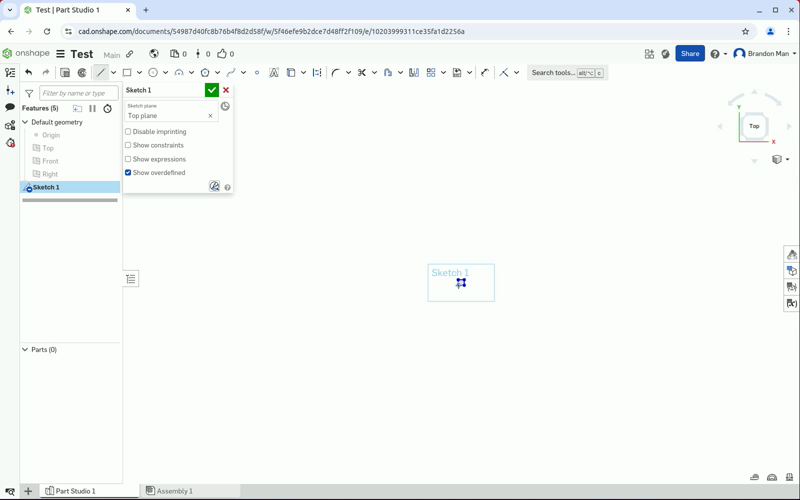
key_down(shift)
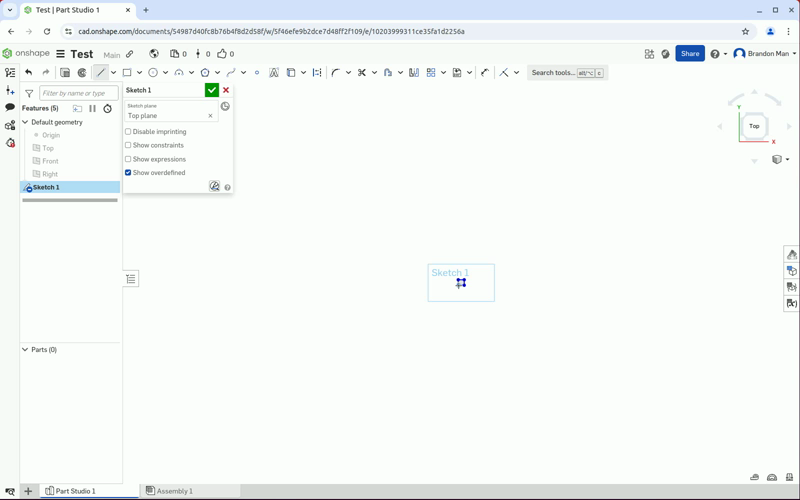
mouse_move(488, 285)
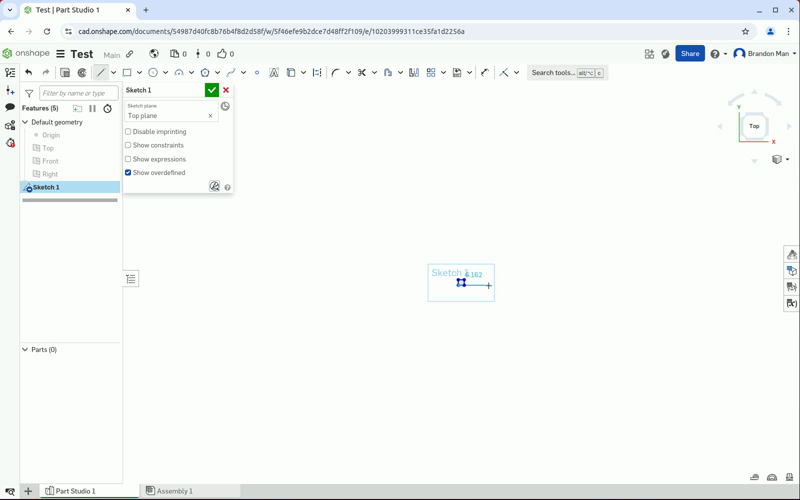
mouse_move(463, 285)
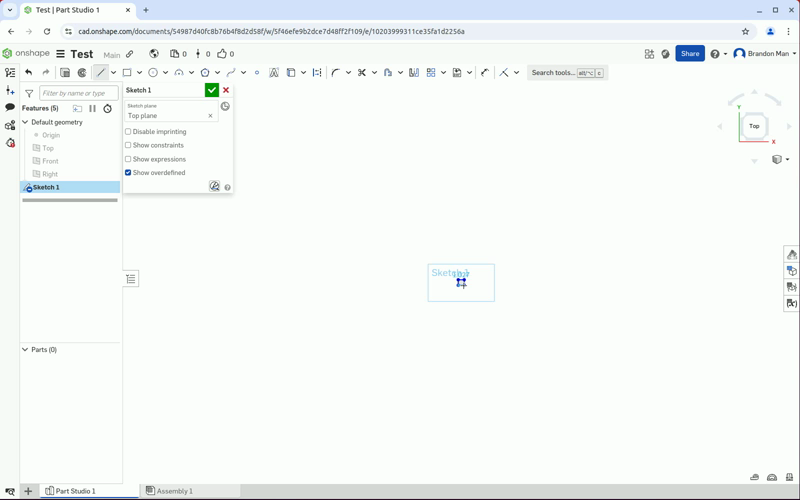
scroll(6)
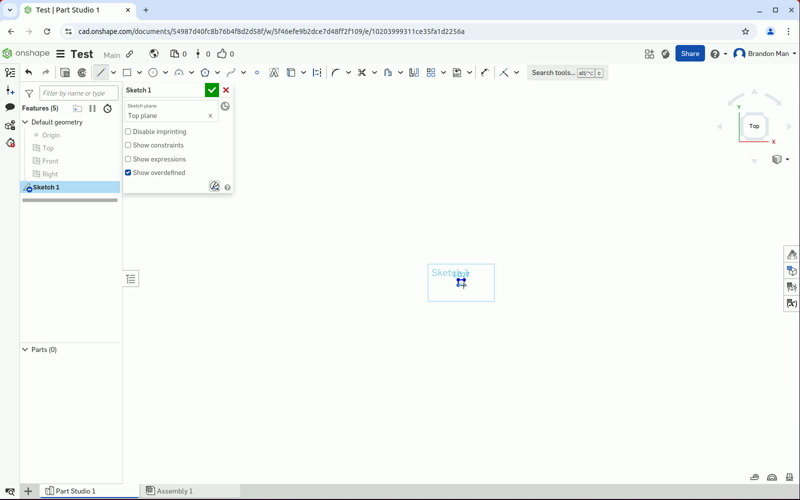
scroll(6)
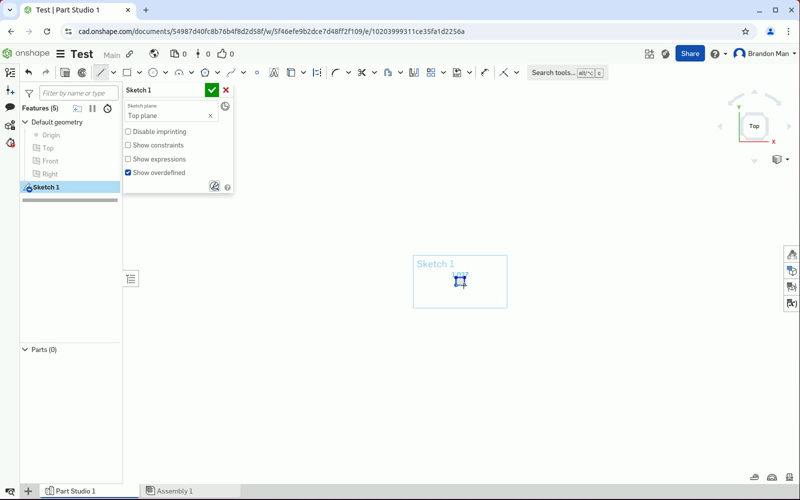
scroll(6)
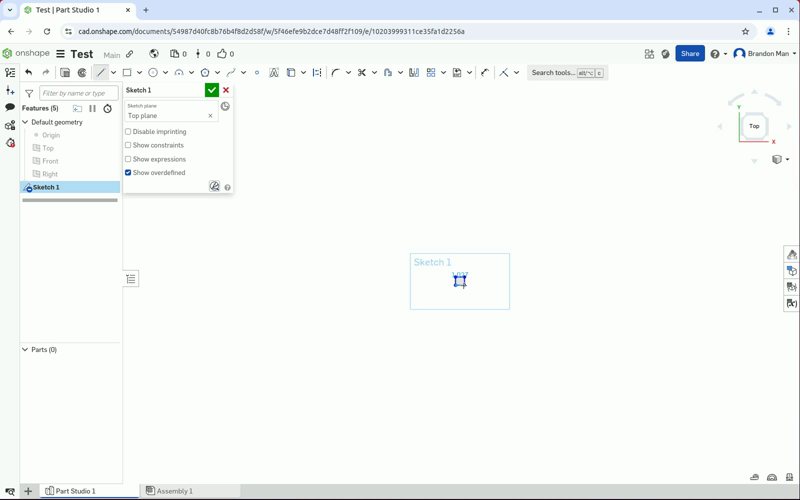
scroll(6)
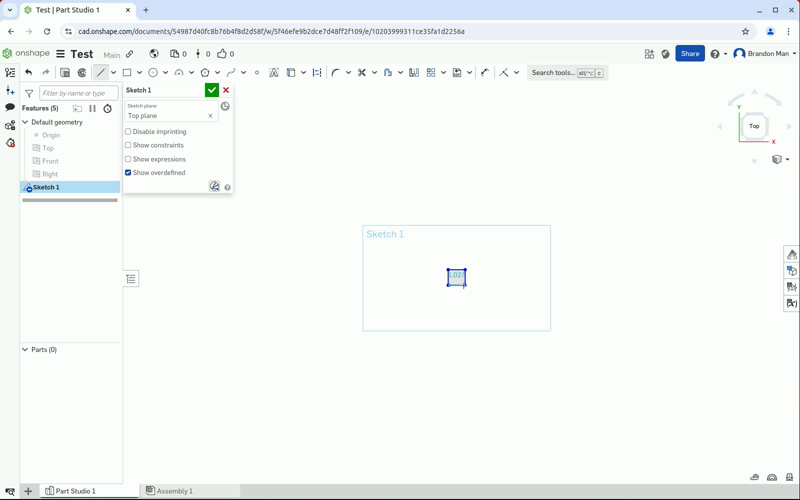
scroll(6)
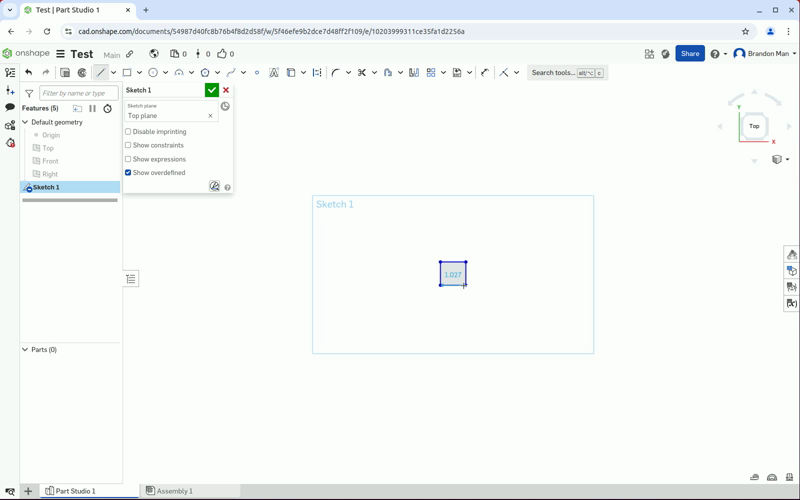
scroll(6)
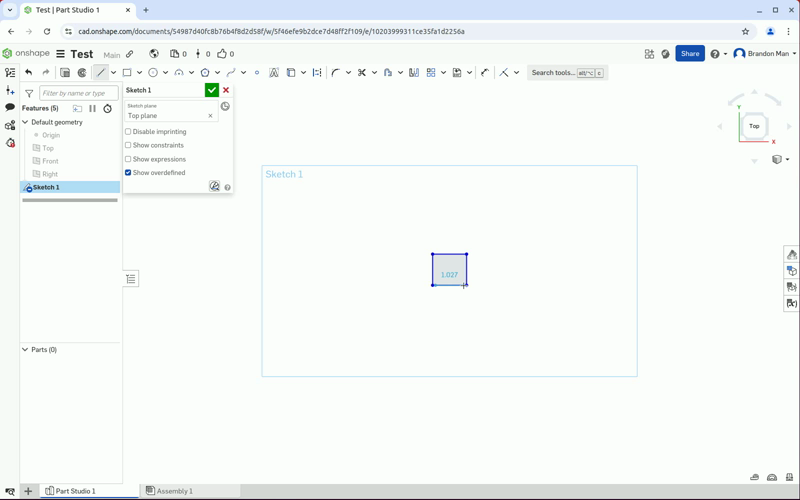
scroll(6)
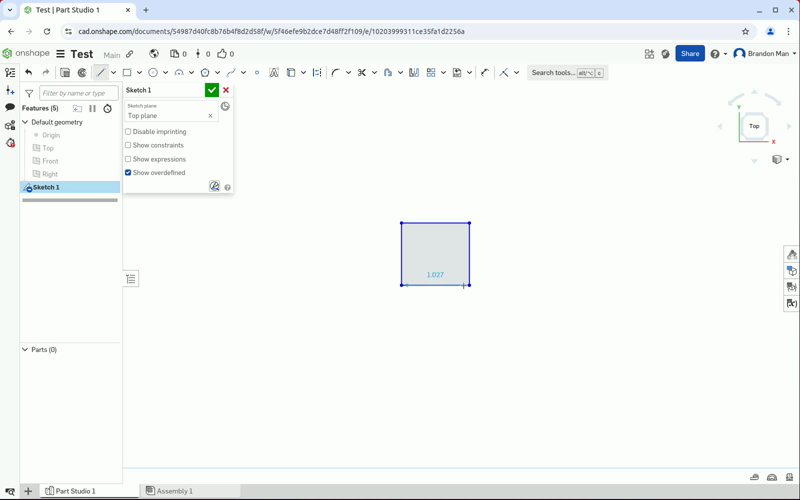
click(463, 285)
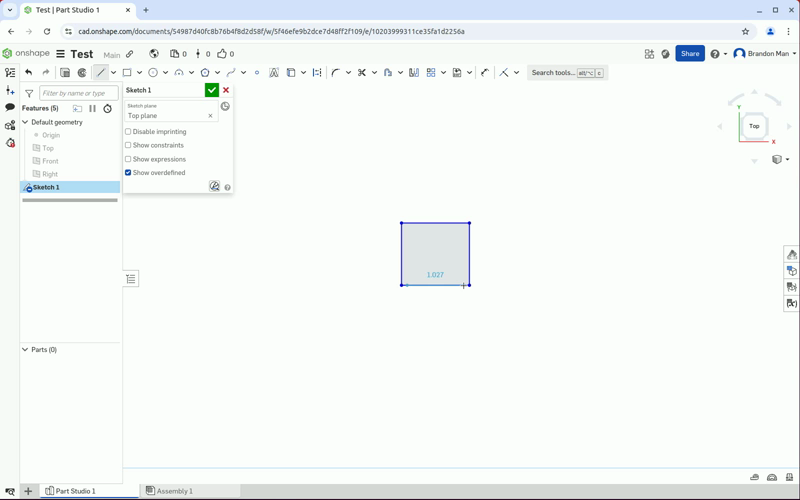
scroll(-6)
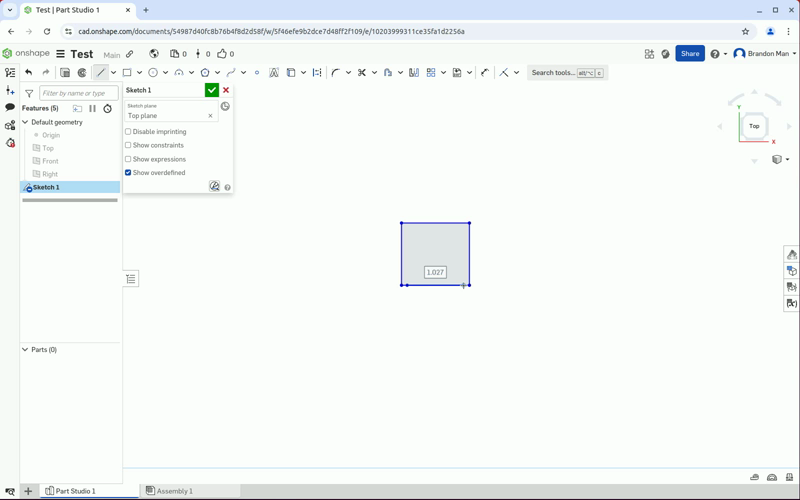
scroll(-6)
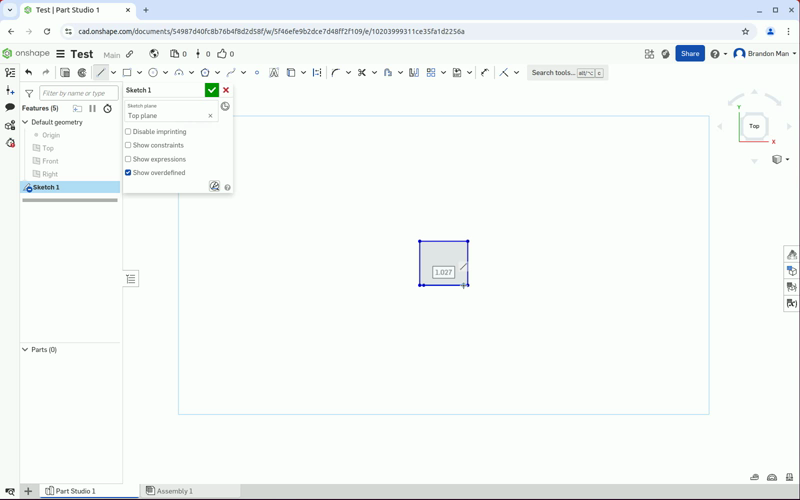
scroll(-6)
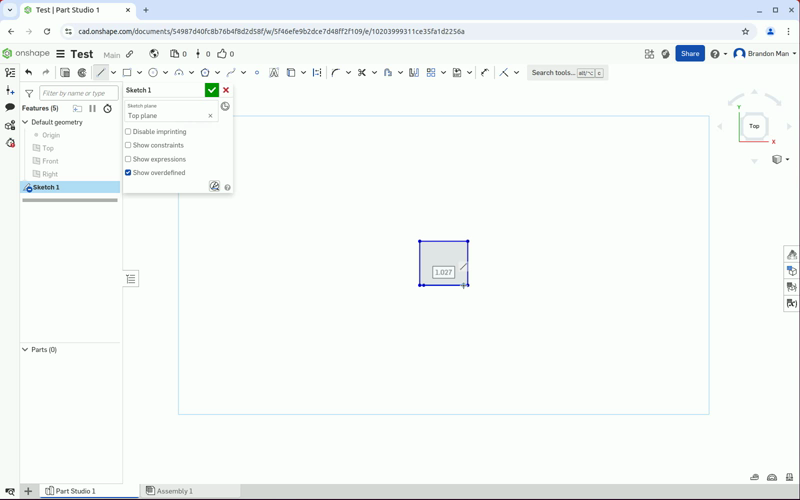
scroll(-6)
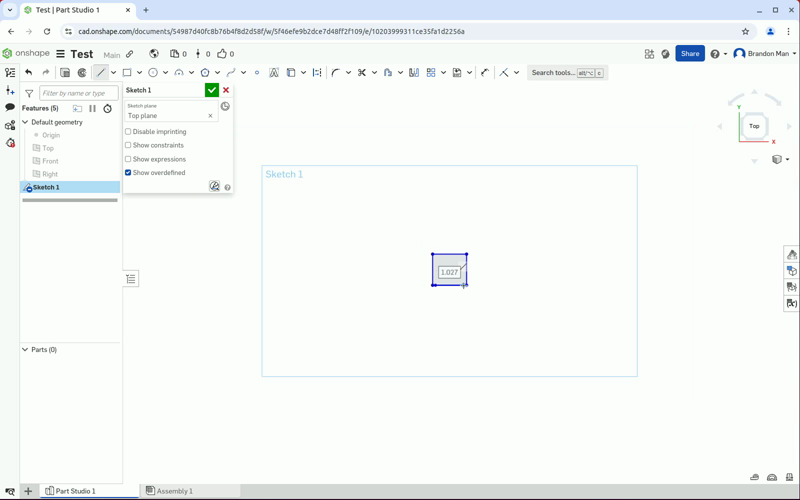
scroll(-6)
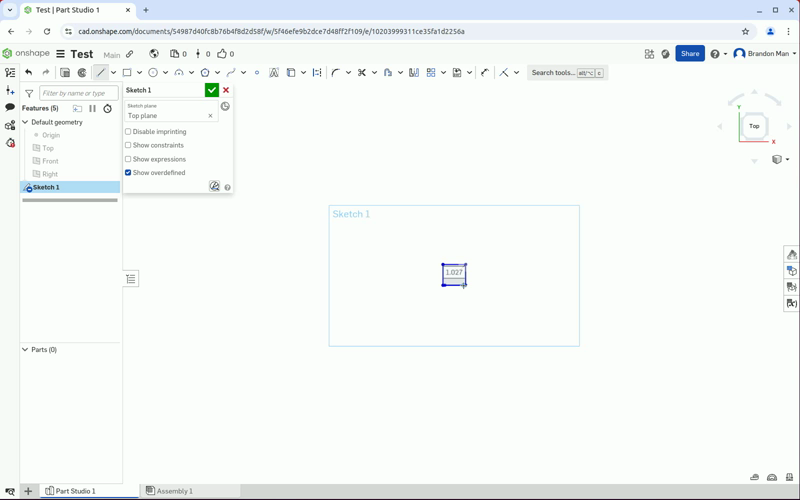
scroll(-6)
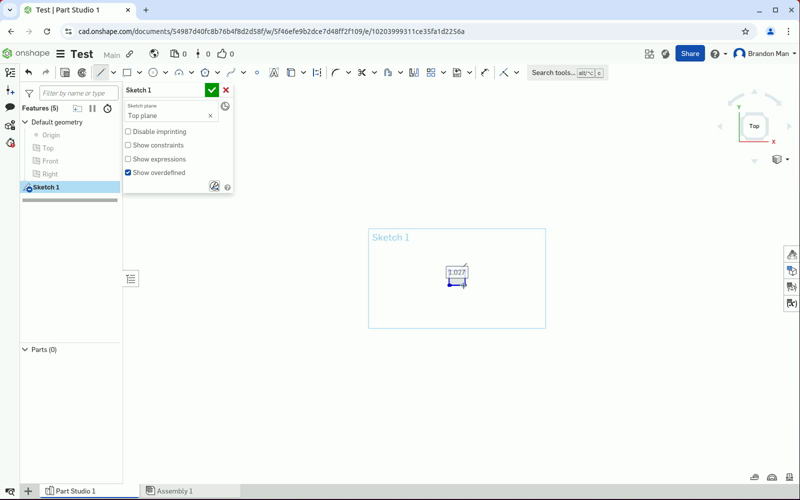
scroll(-6)
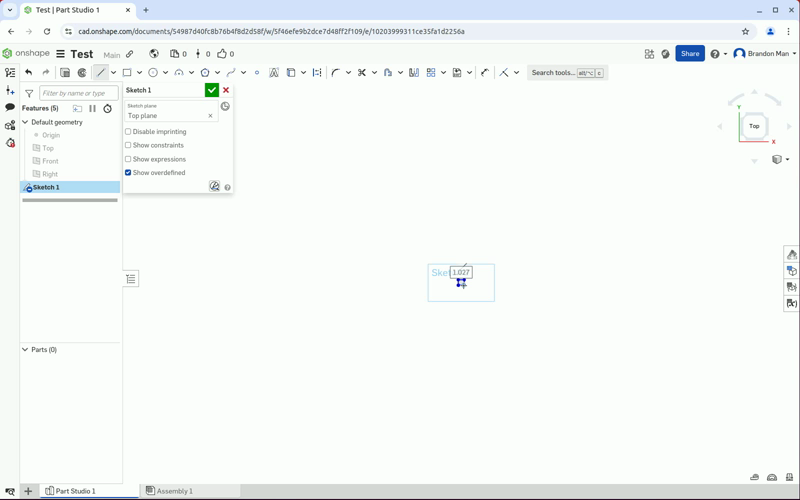
key_up(shift)
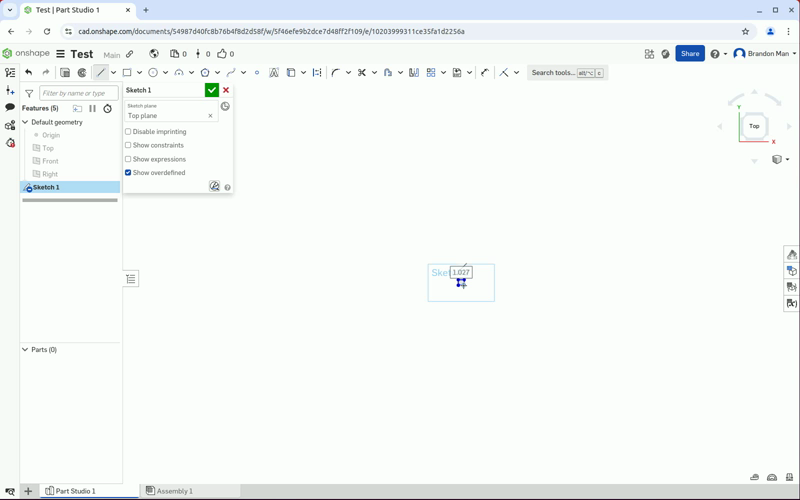
key_down(shift)
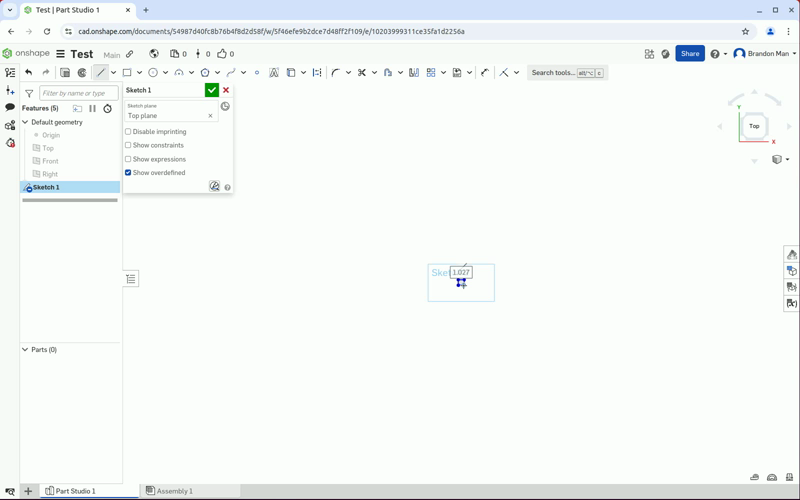
mouse_move(493, 285)
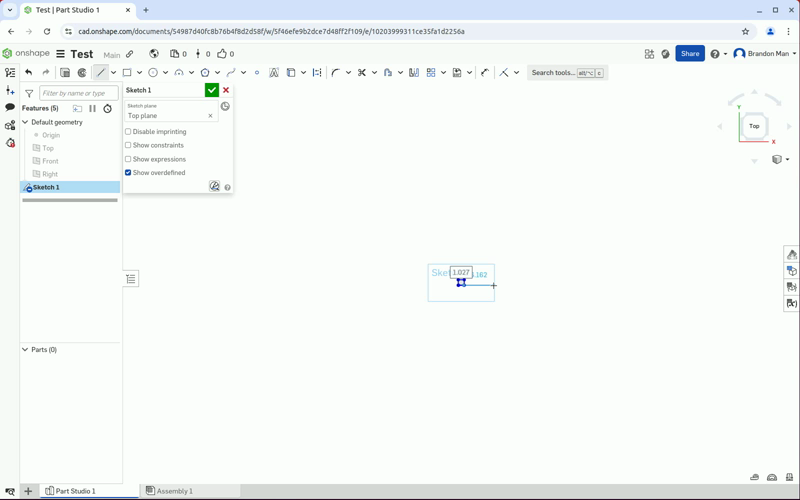
mouse_move(463, 279)
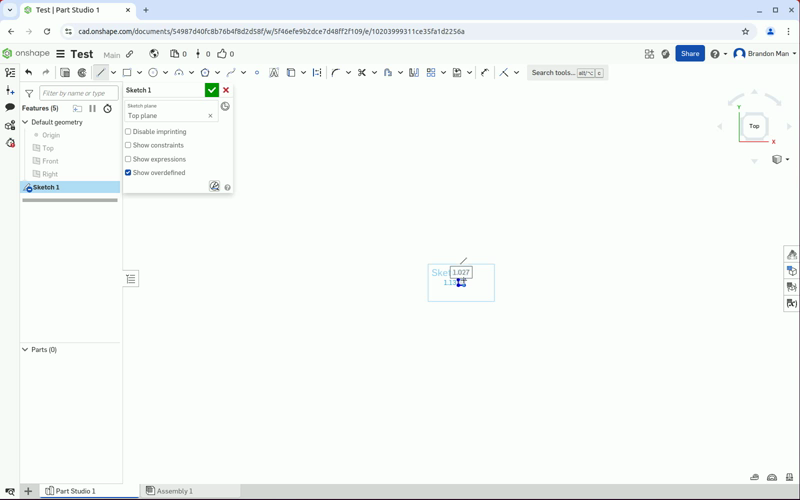
scroll(6)
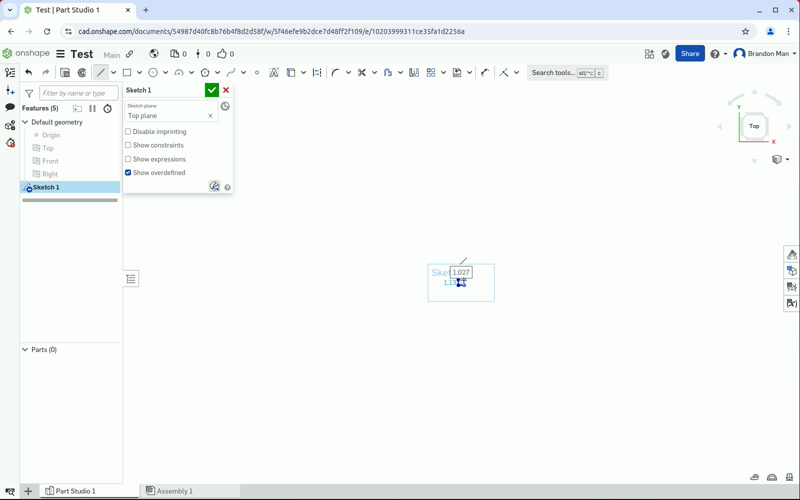
scroll(6)
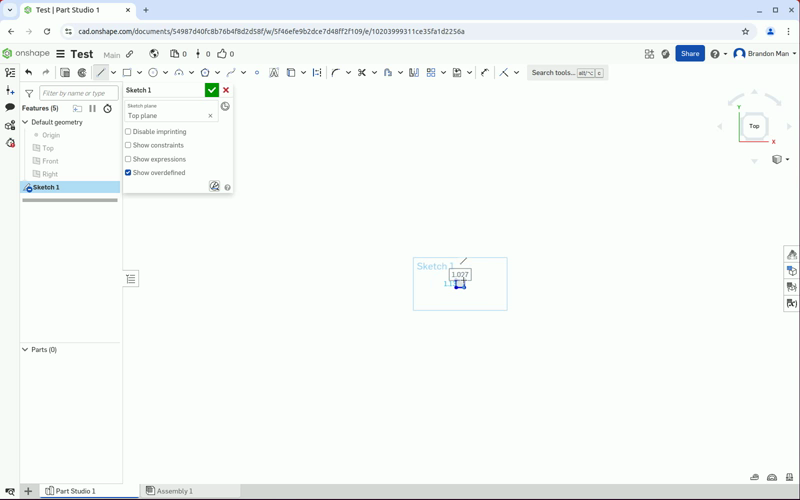
scroll(6)
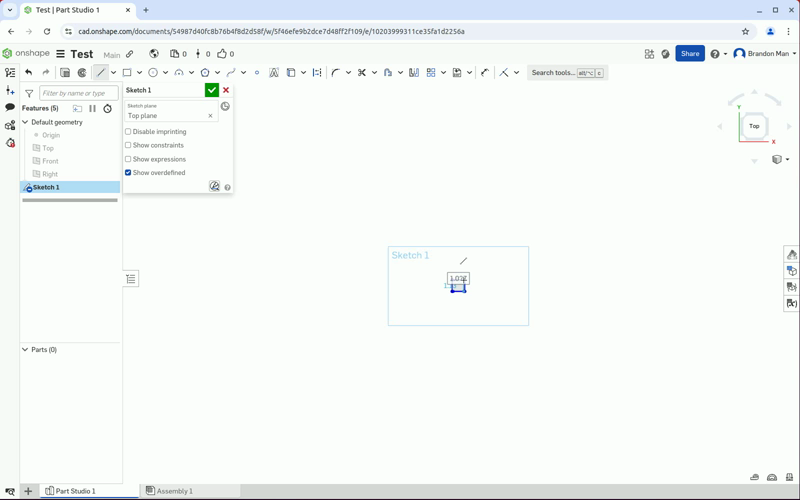
scroll(6)
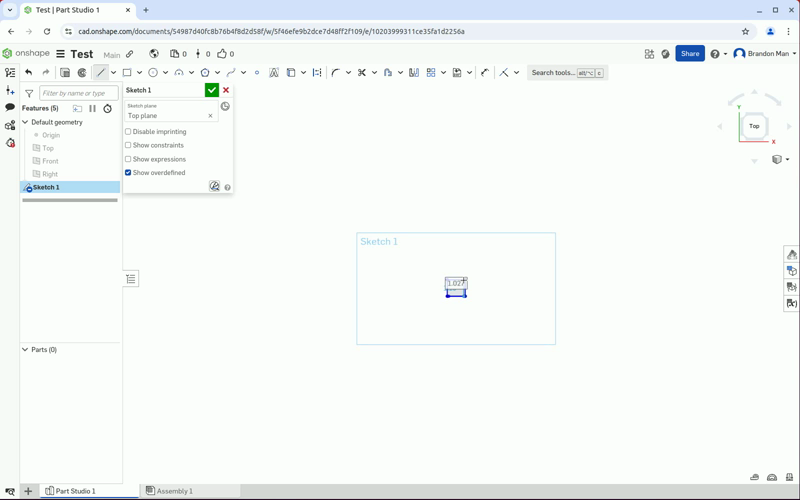
scroll(6)
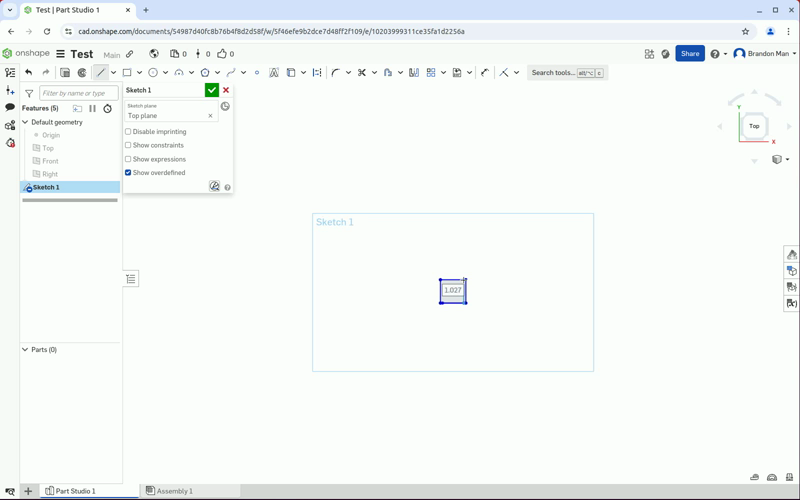
scroll(6)
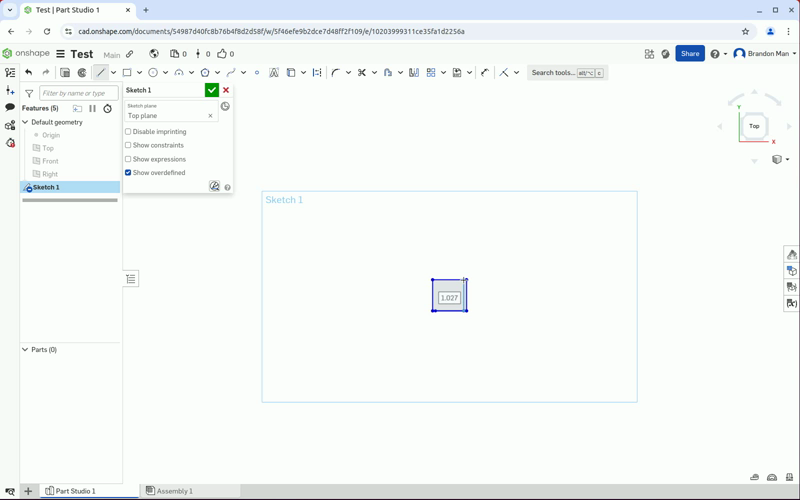
scroll(6)
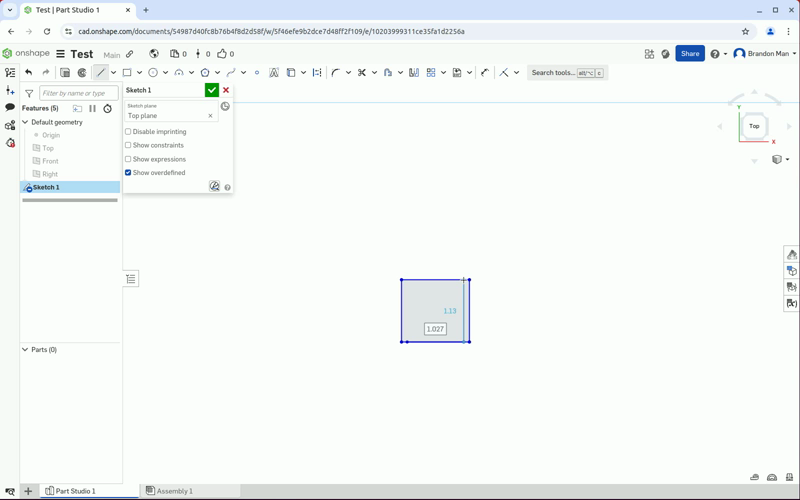
click(463, 279)
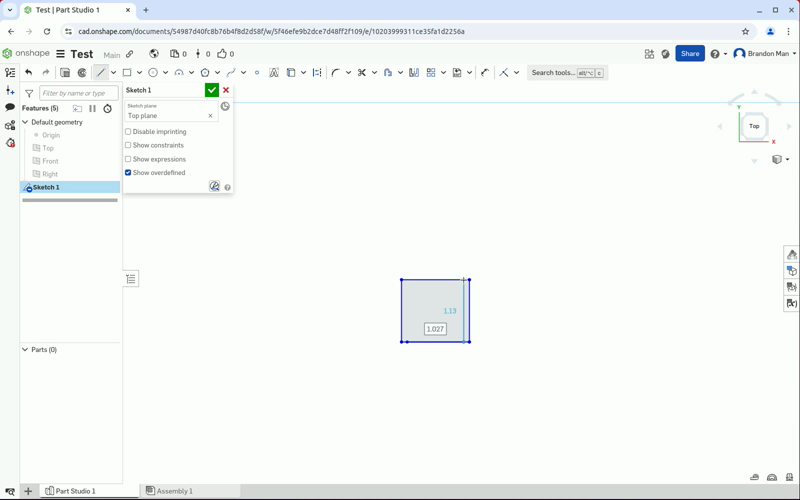
scroll(-6)
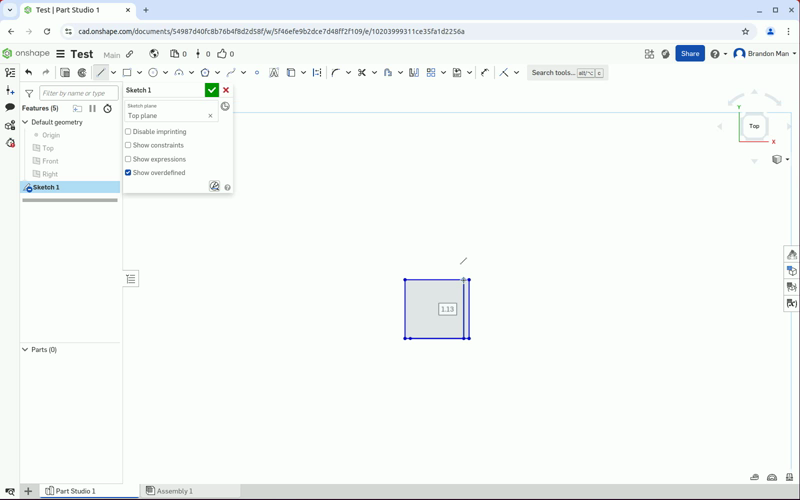
scroll(-6)
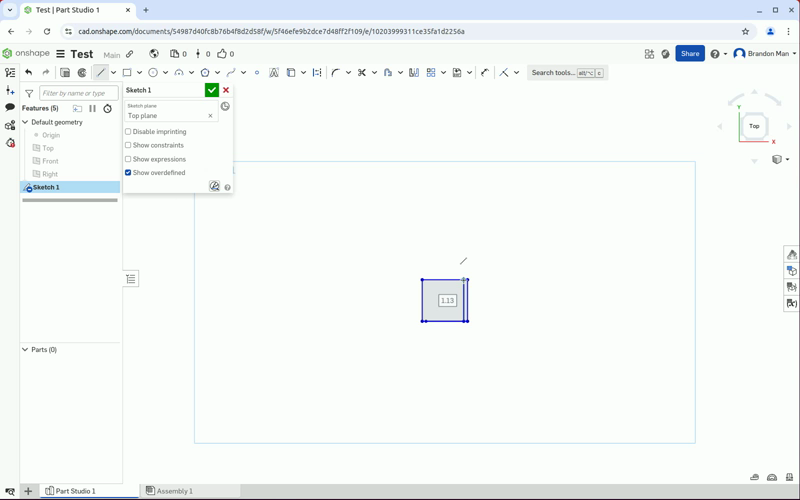
scroll(-6)
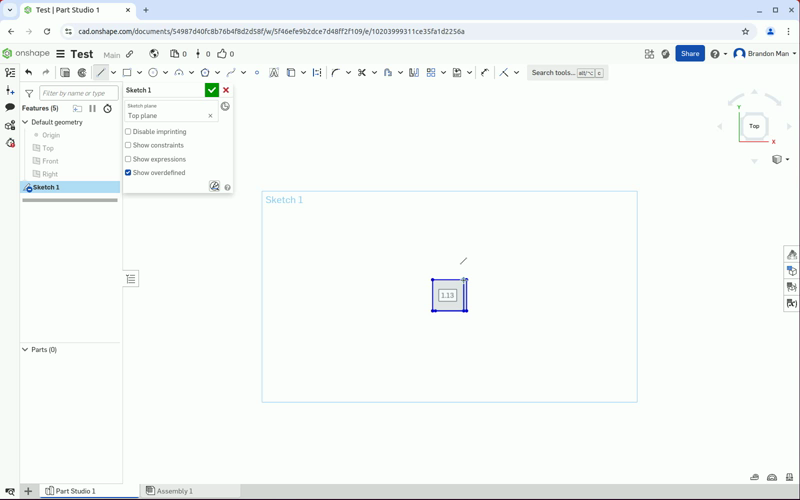
scroll(-6)
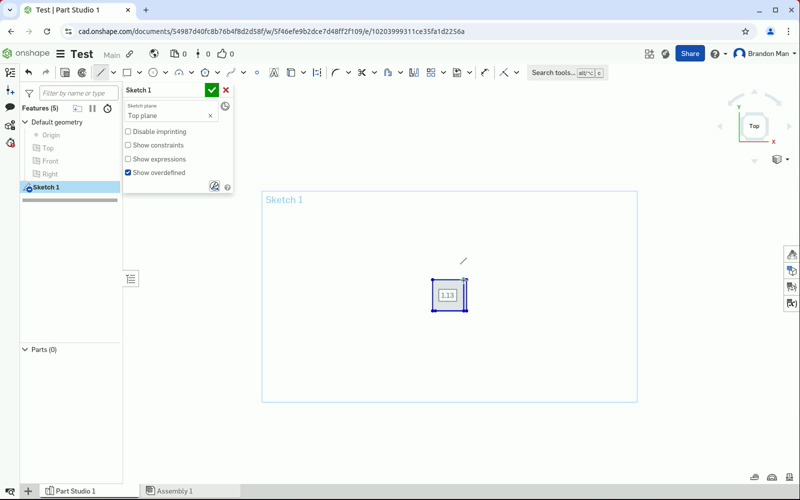
scroll(-6)
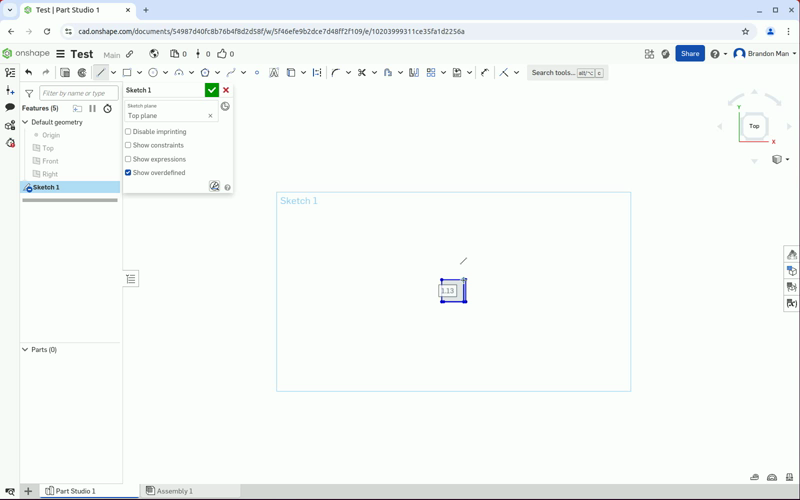
scroll(-6)
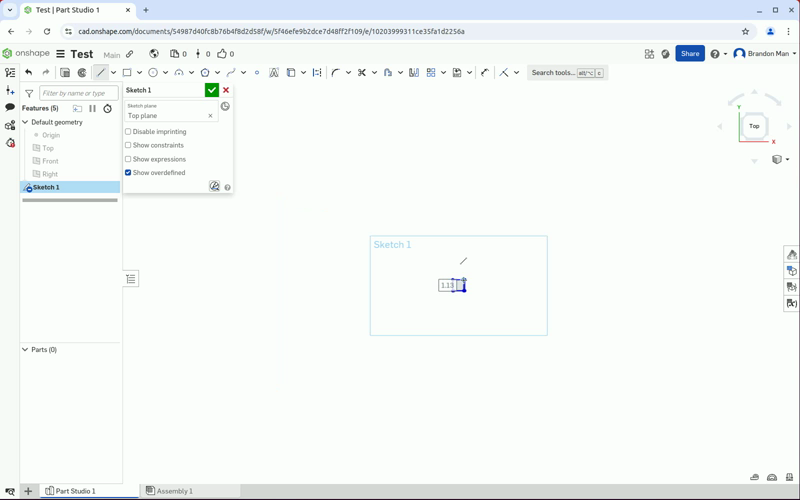
scroll(-6)
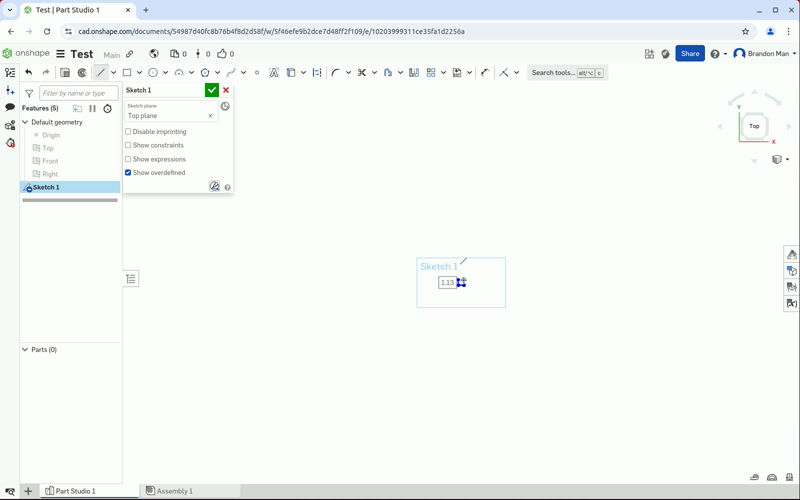
key_up(shift)
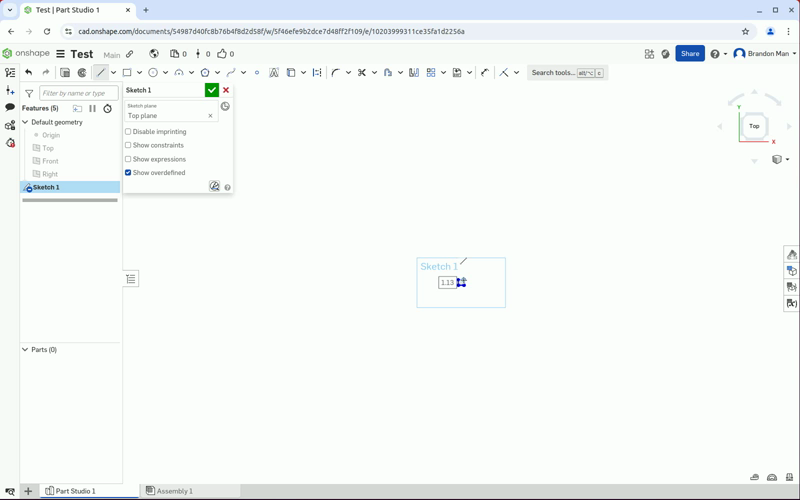
key_down(shift)
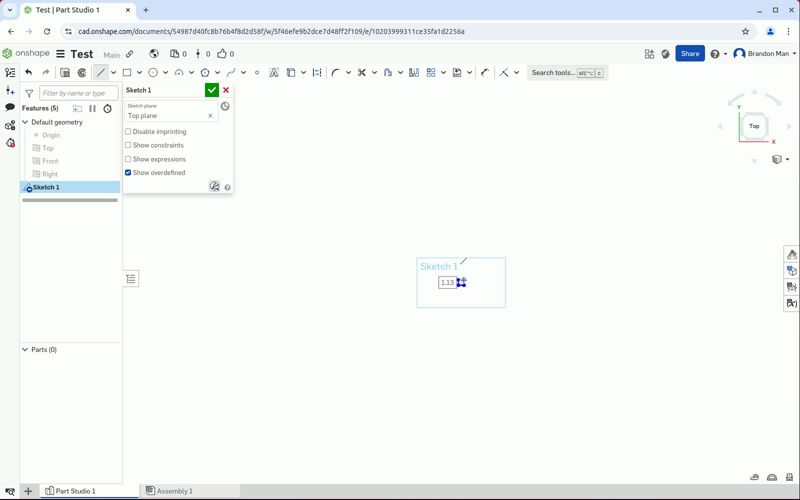
mouse_move(493, 279)
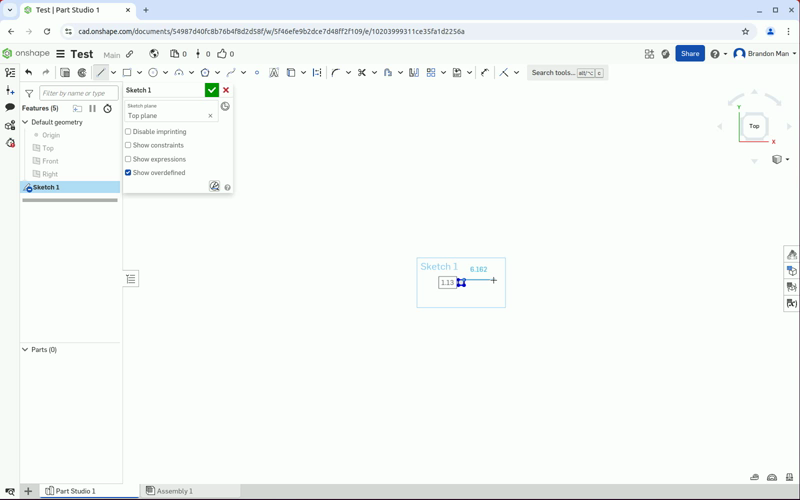
mouse_move(458, 279)
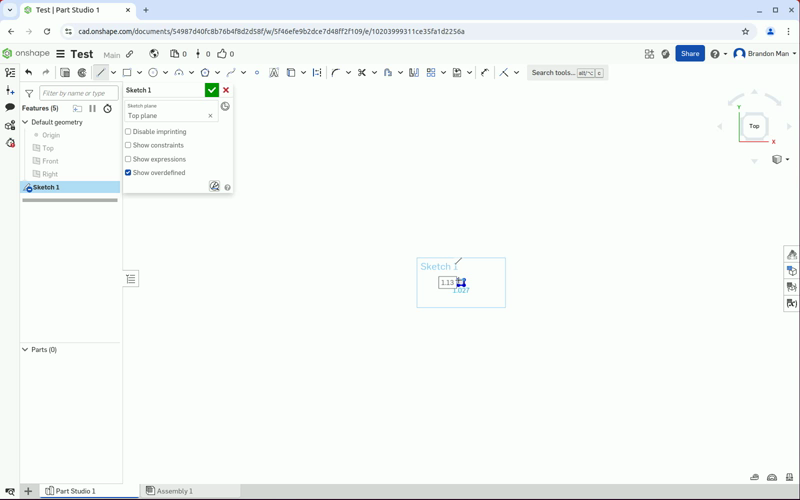
scroll(6)
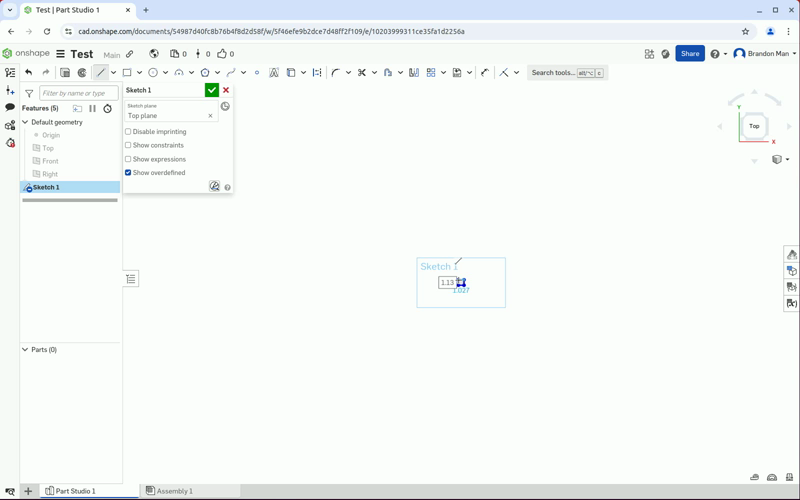
scroll(6)
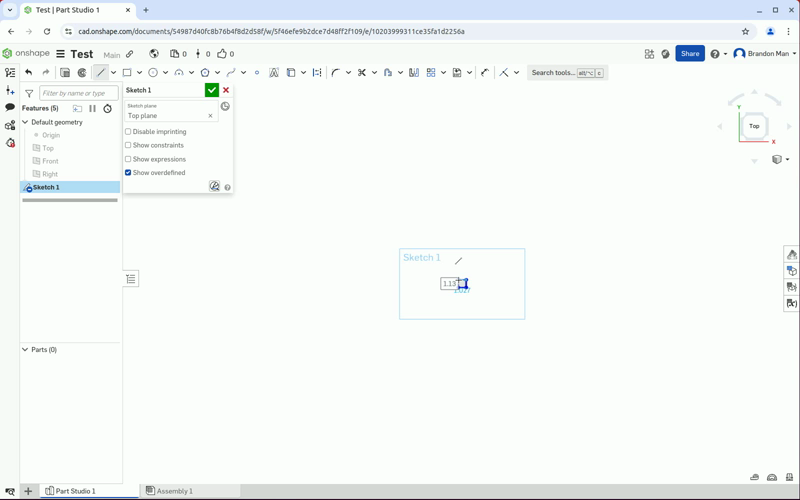
scroll(6)
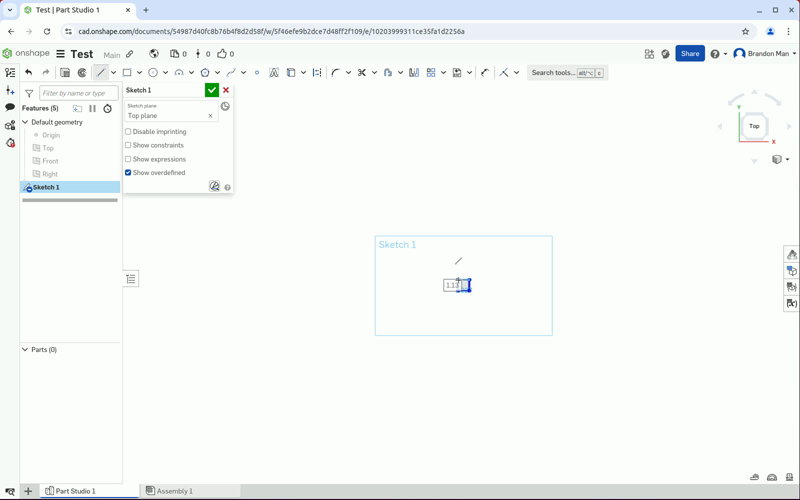
scroll(6)
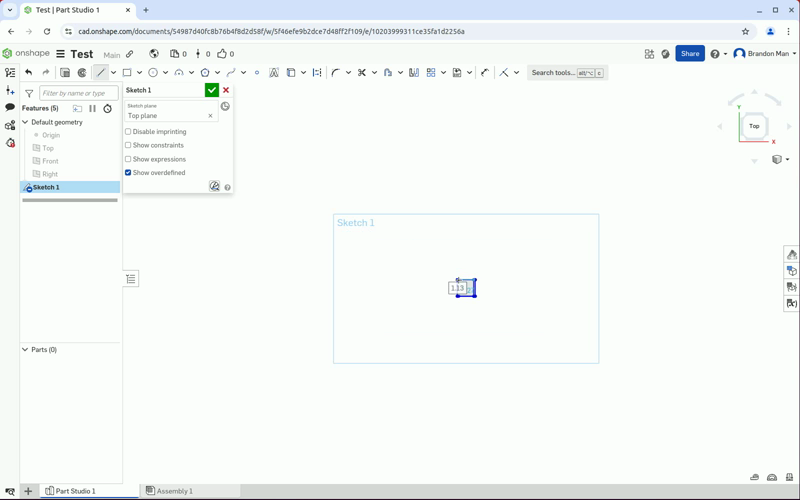
scroll(6)
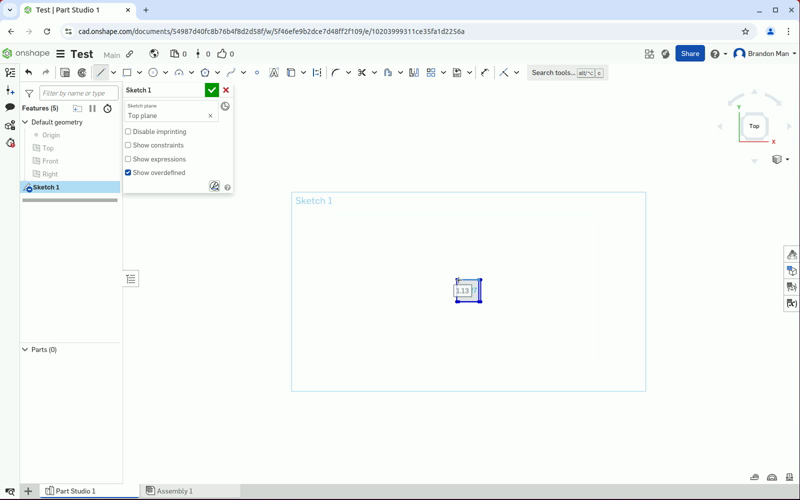
scroll(6)
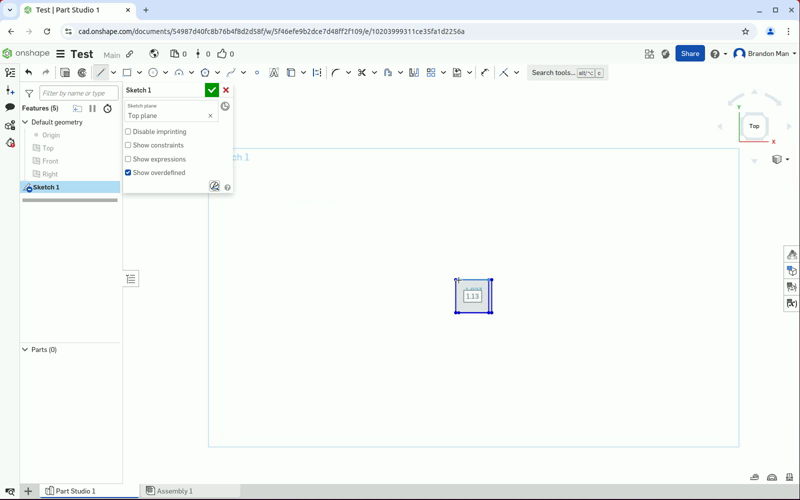
scroll(6)
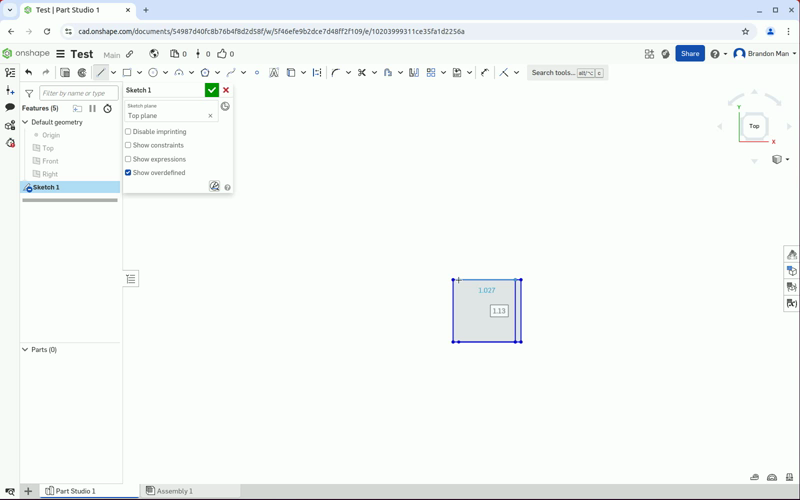
click(458, 279)
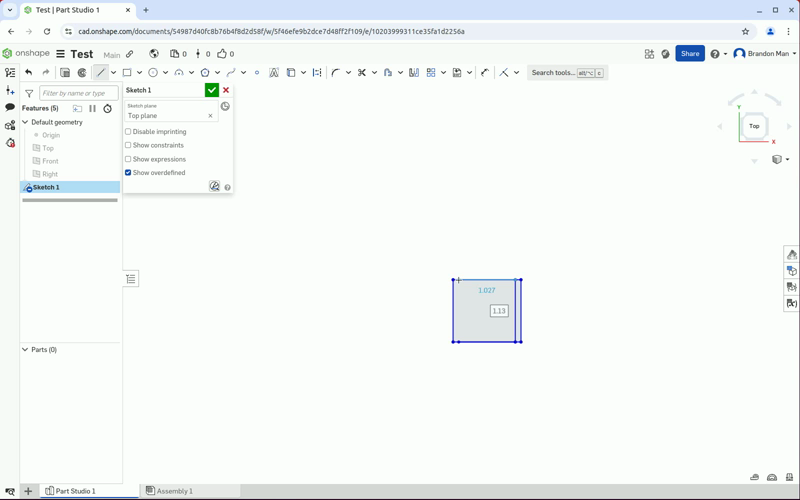
scroll(-6)
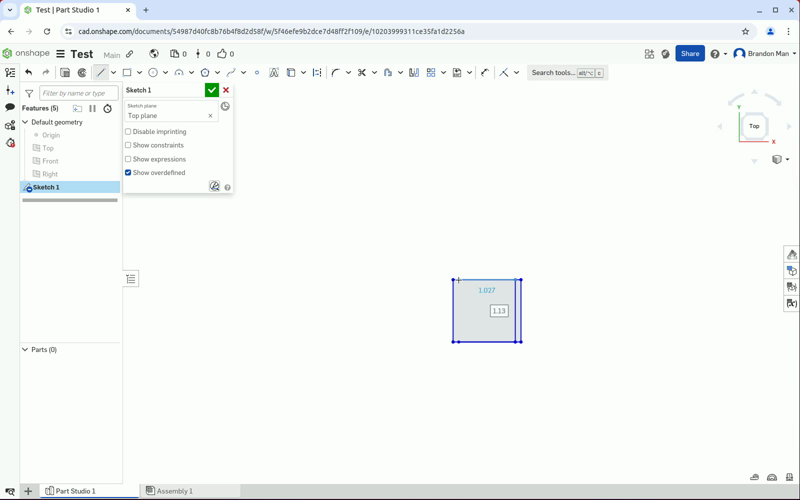
scroll(-6)
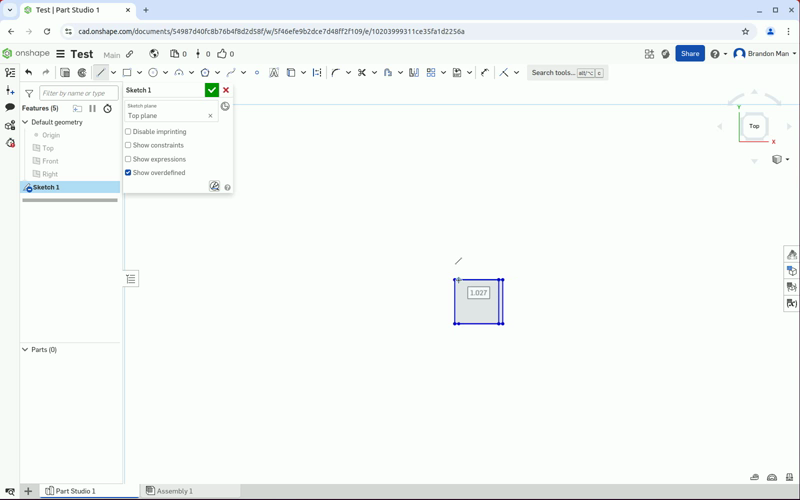
scroll(-6)
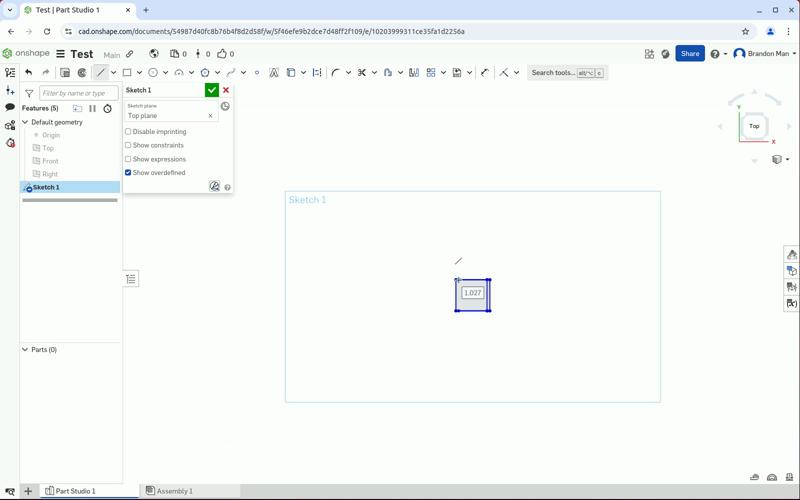
scroll(-6)
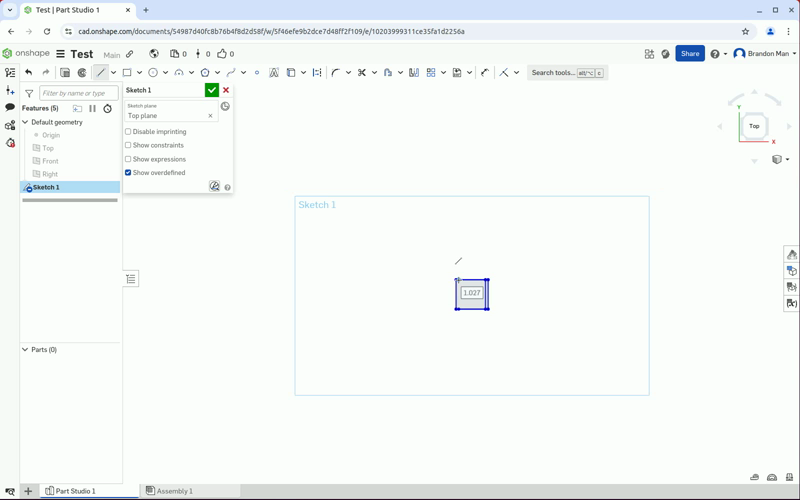
scroll(-6)
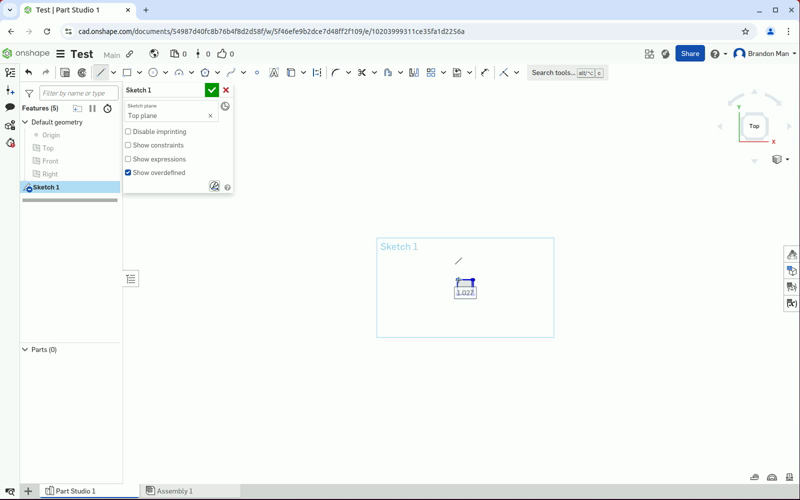
scroll(-6)
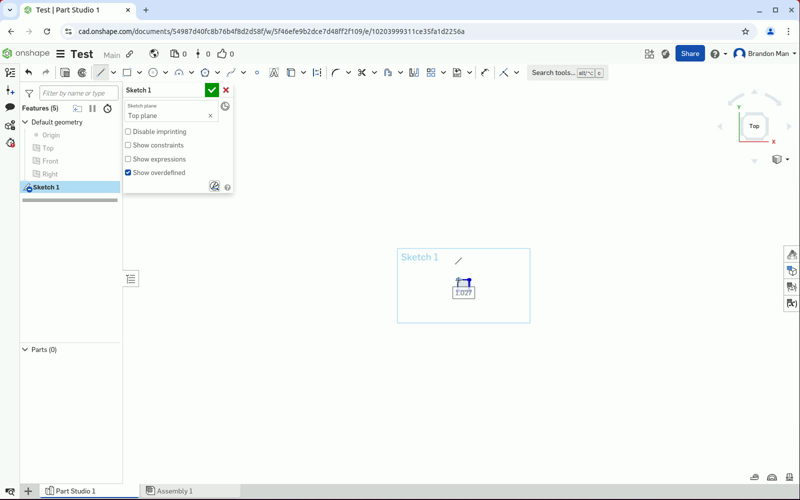
scroll(-6)
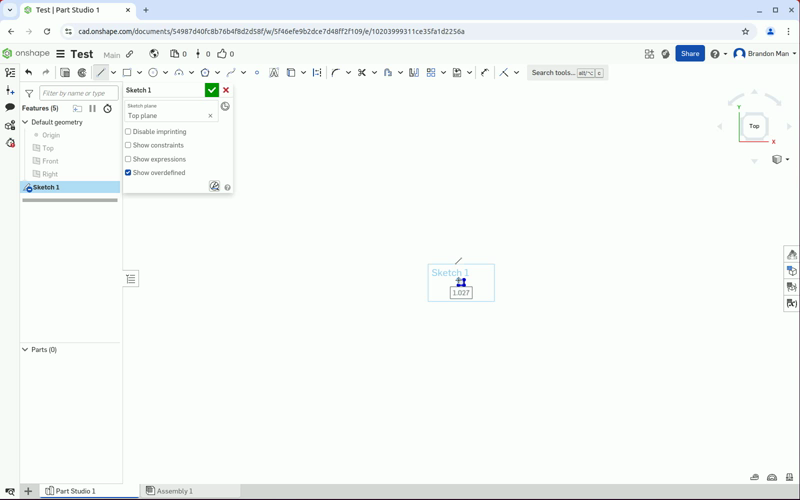
key_up(shift)
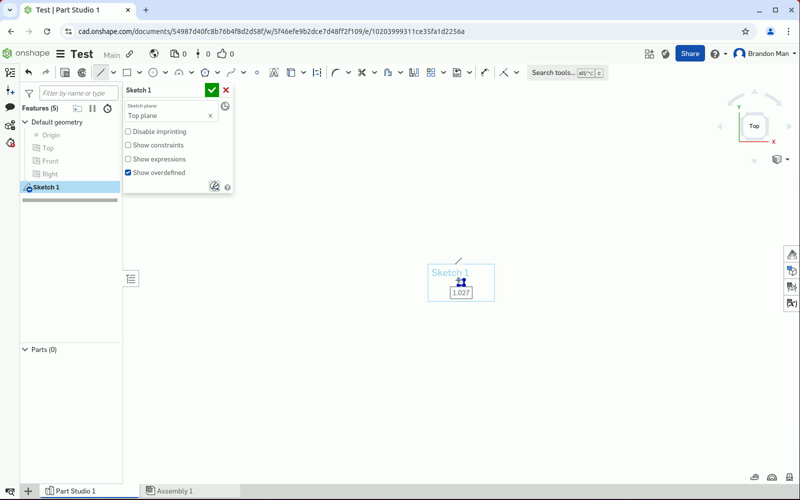
mouse_move(488, 279)
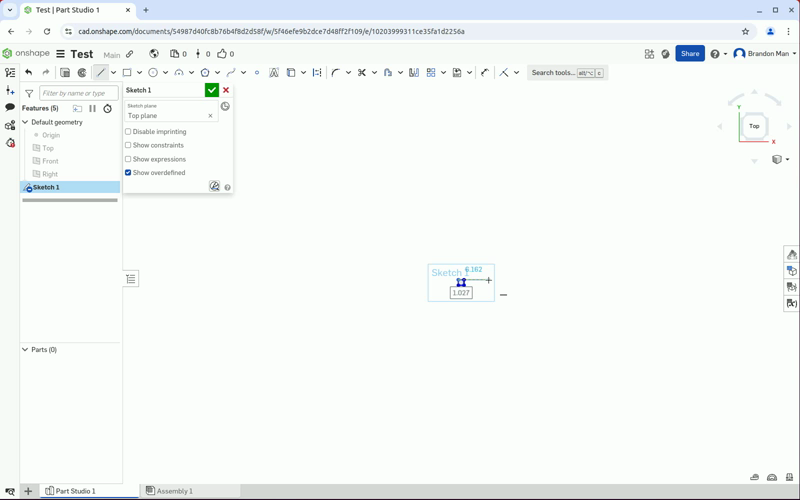
key_down(shift)
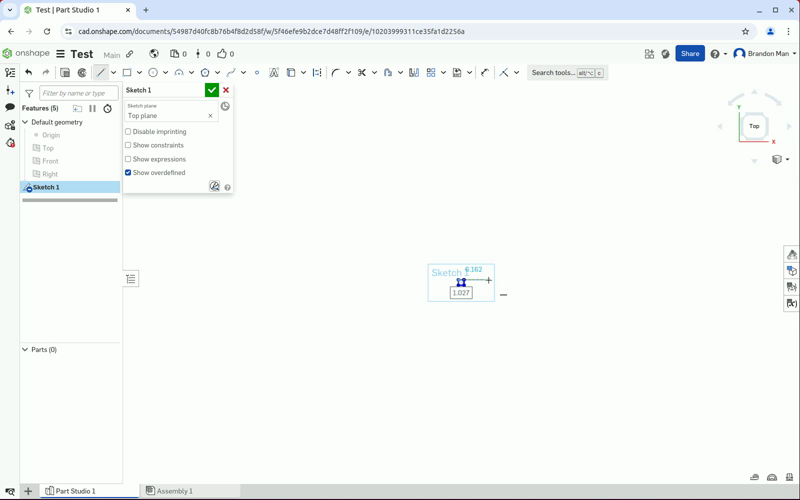
mouse_move(458, 285)
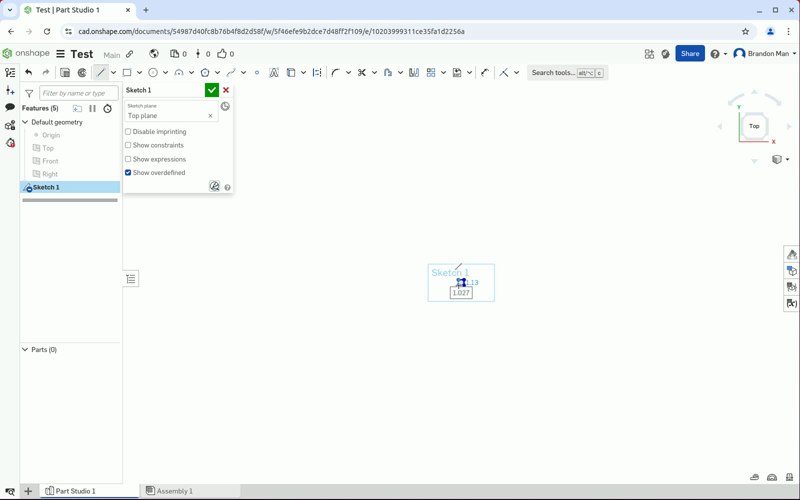
scroll(6)
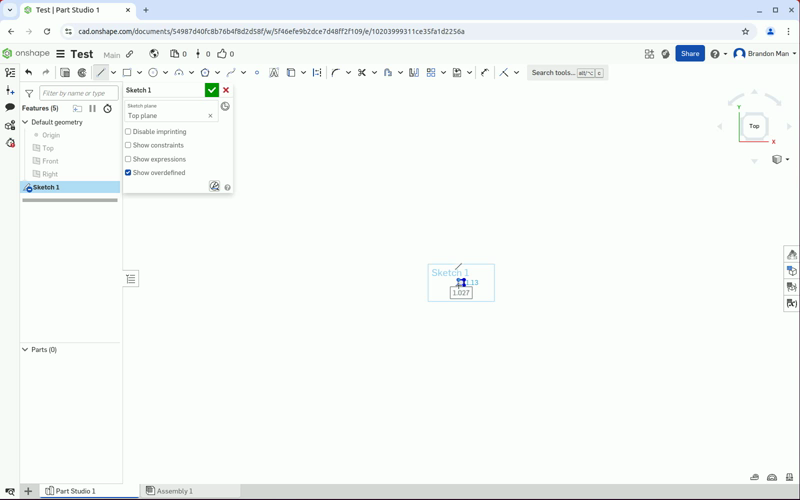
scroll(6)
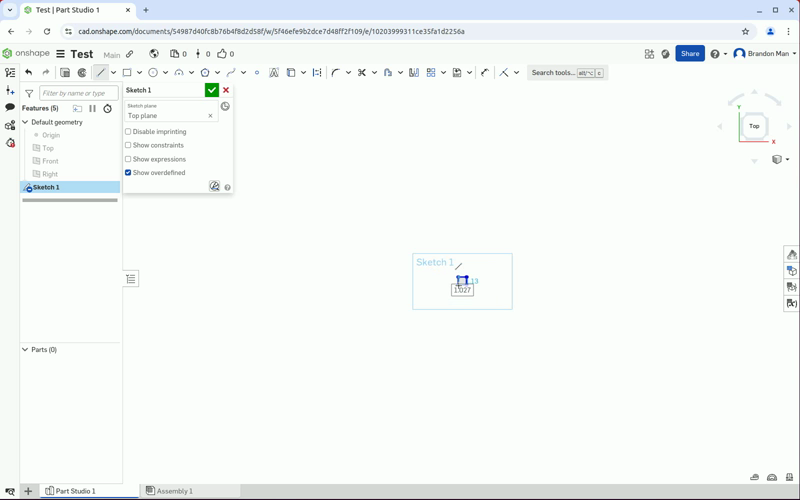
scroll(6)
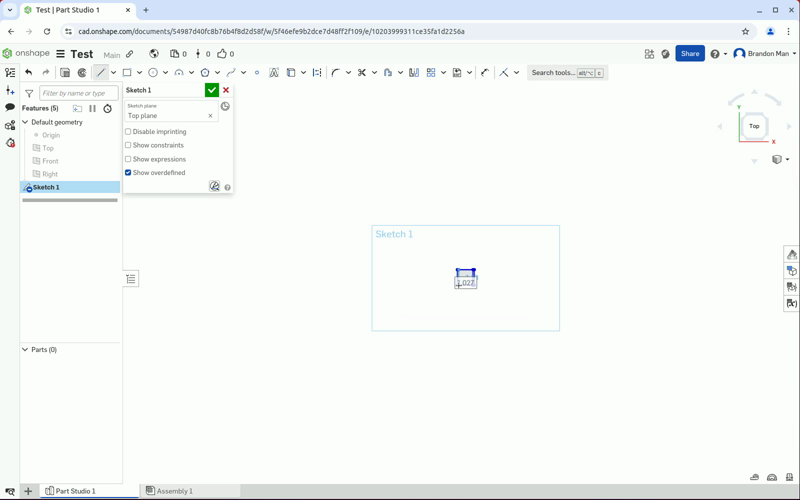
scroll(6)
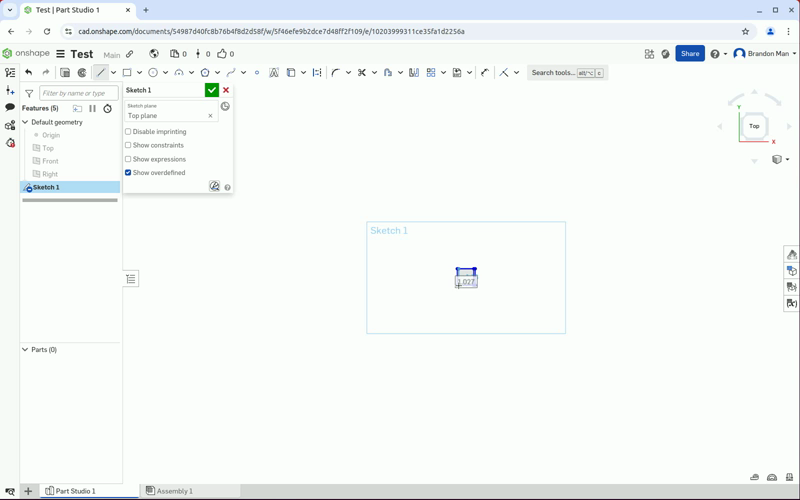
scroll(6)
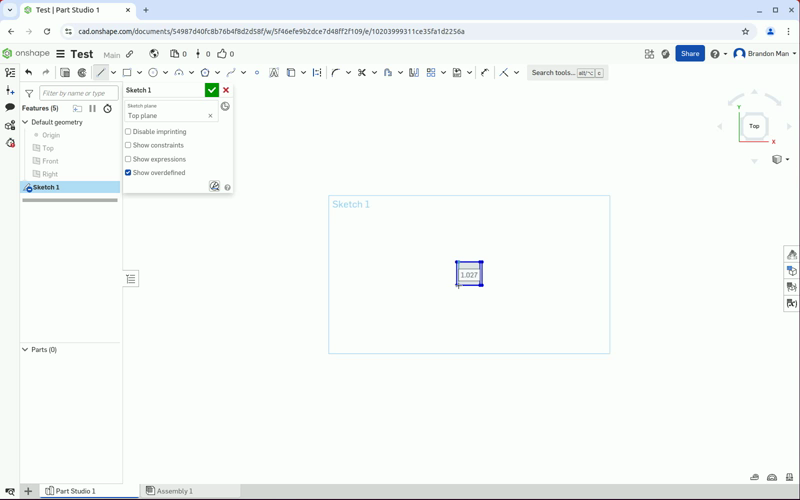
scroll(6)
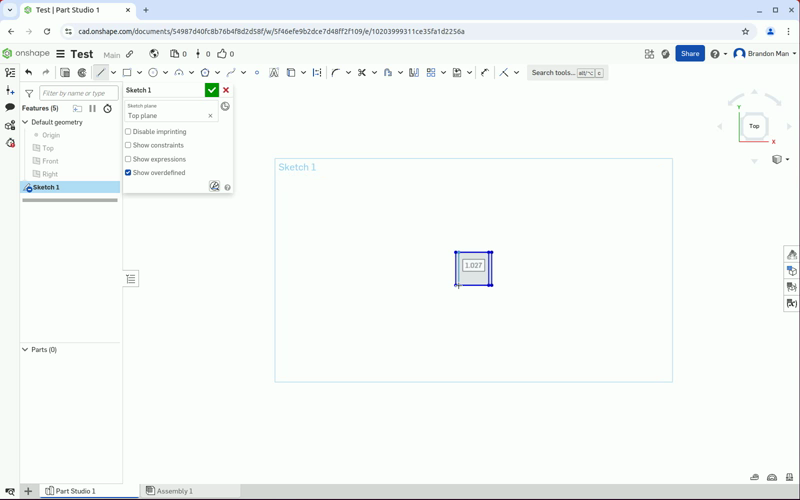
scroll(6)
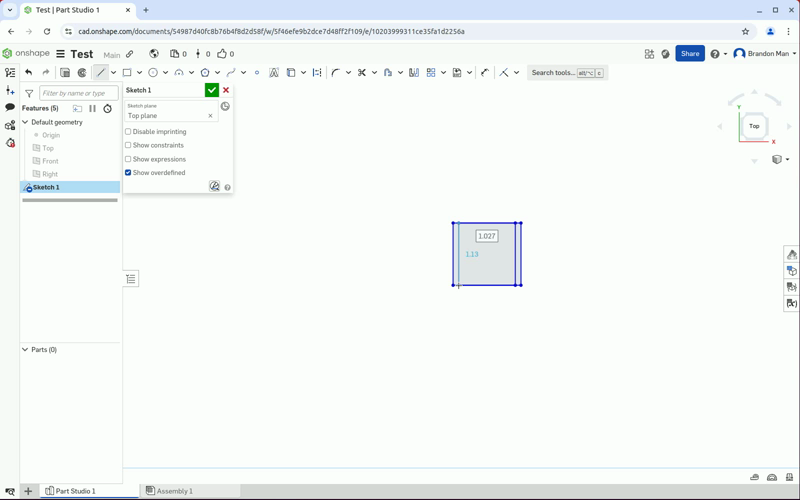
key_up(shift)
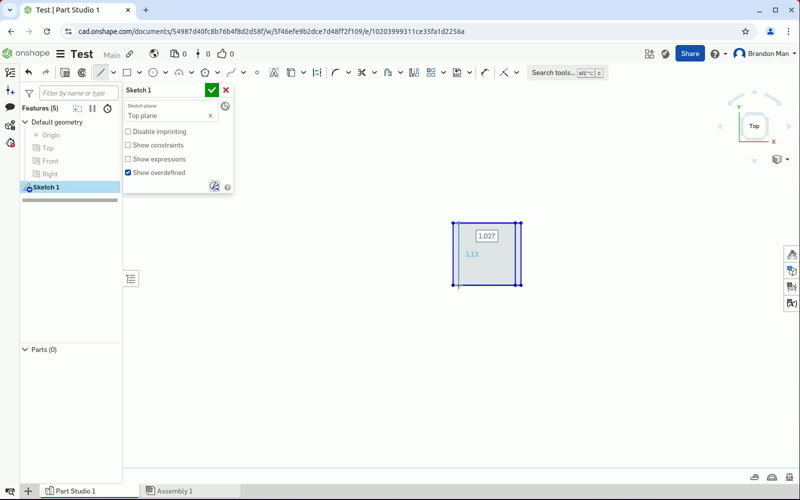
click(458, 285)
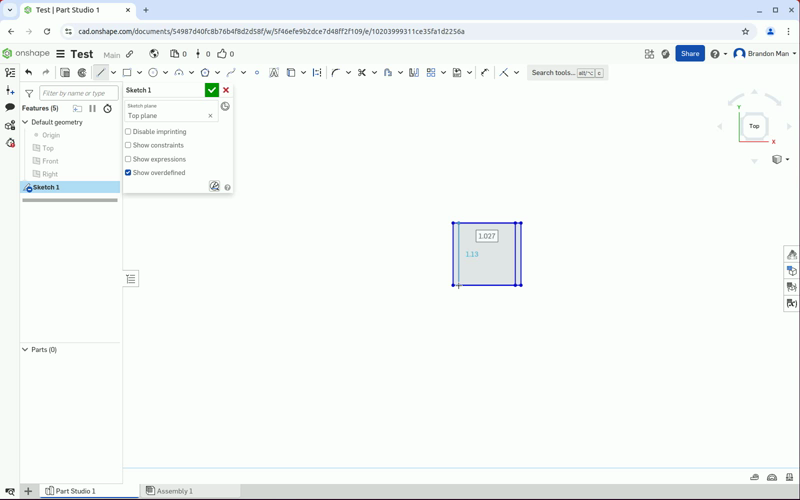
scroll(-6)
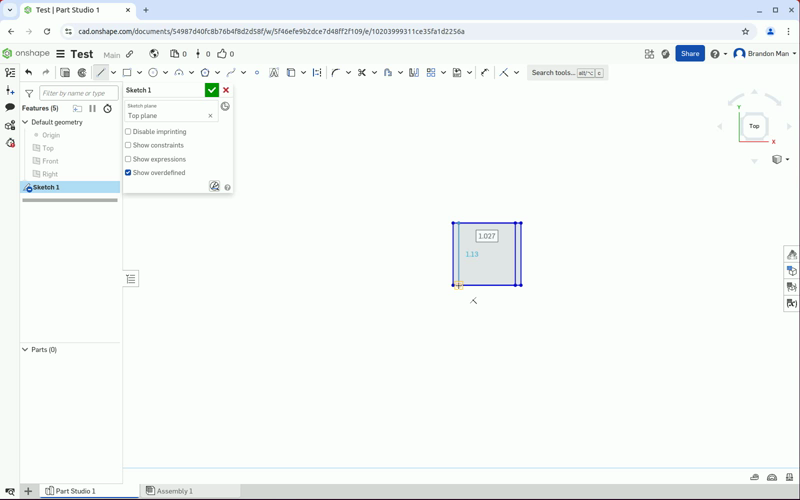
scroll(-6)
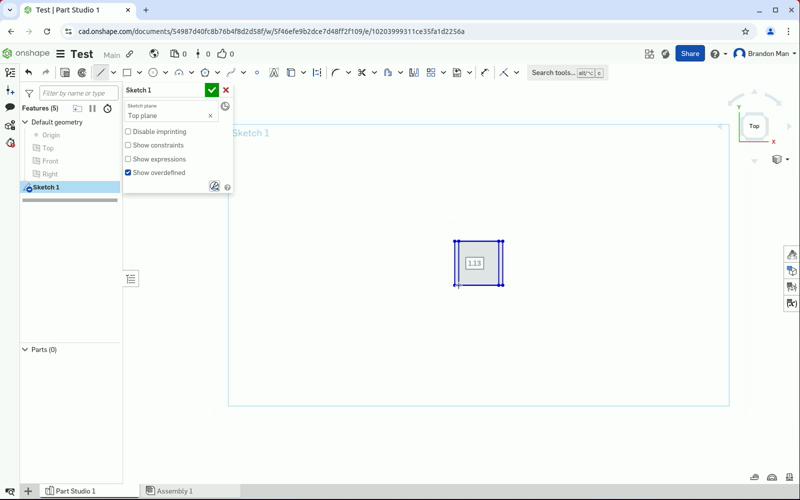
scroll(-6)
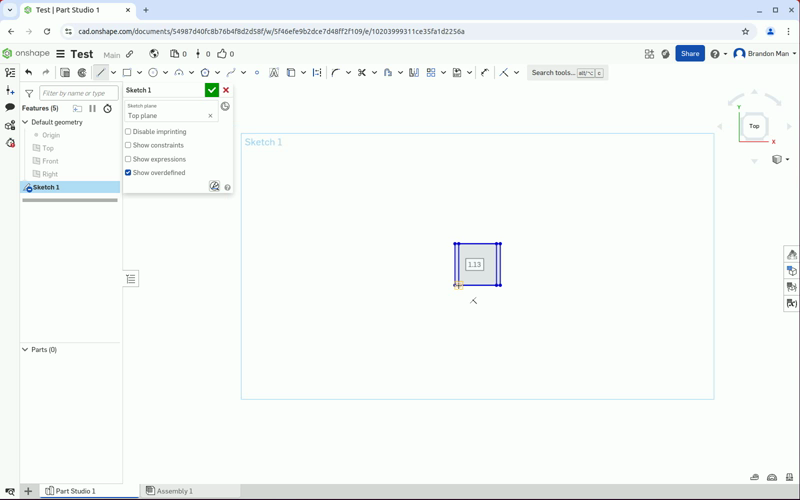
scroll(-6)
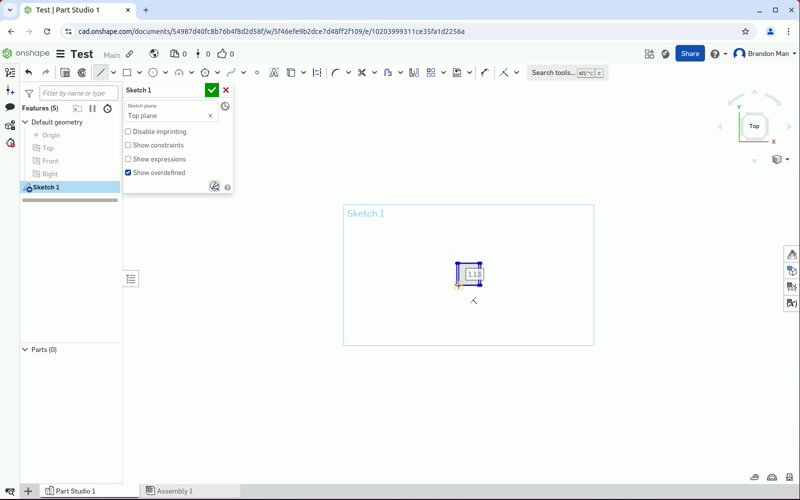
scroll(-6)
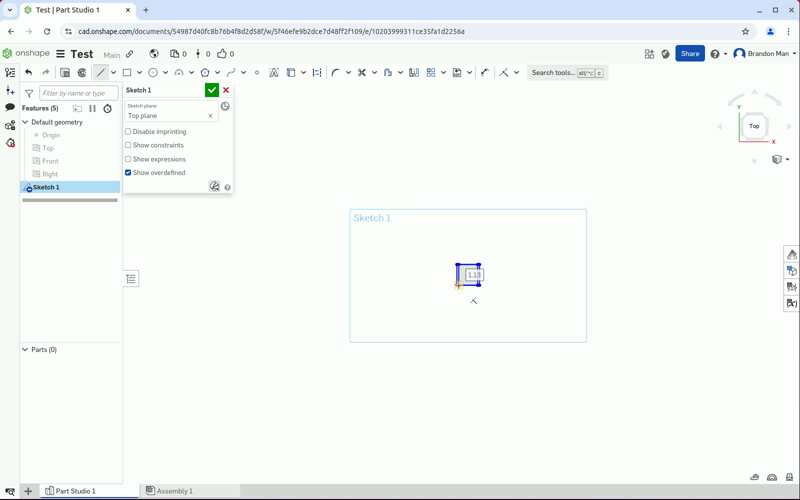
scroll(-6)
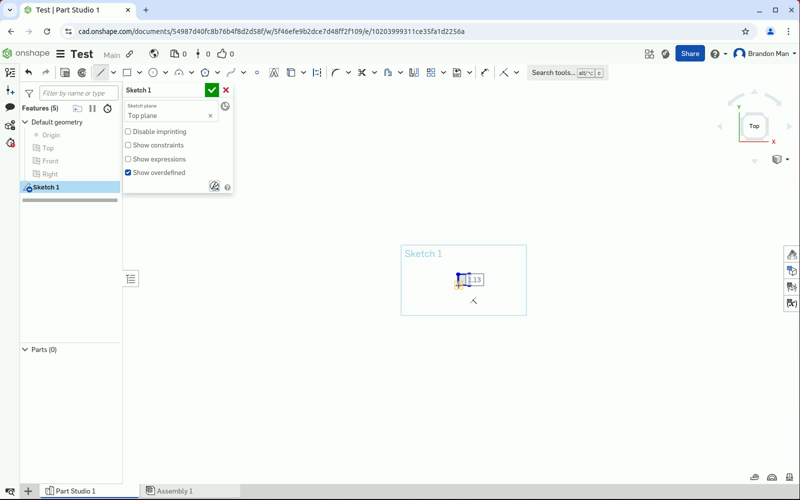
scroll(-6)
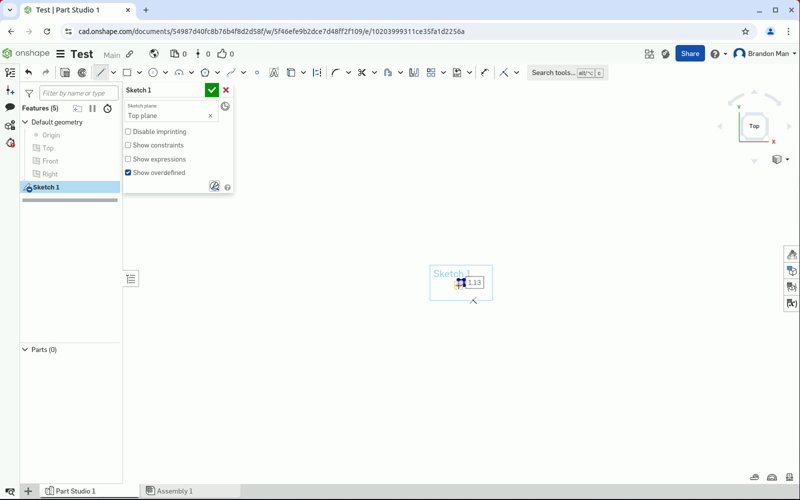
key(esc)
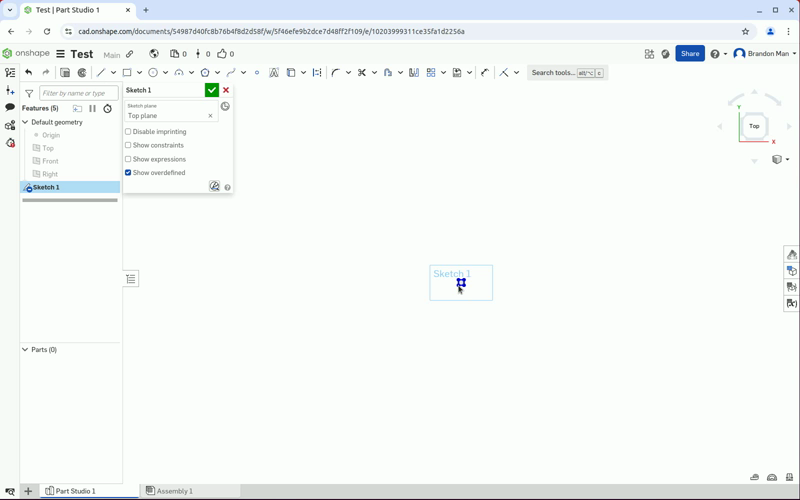
mouse_move(458, 282)
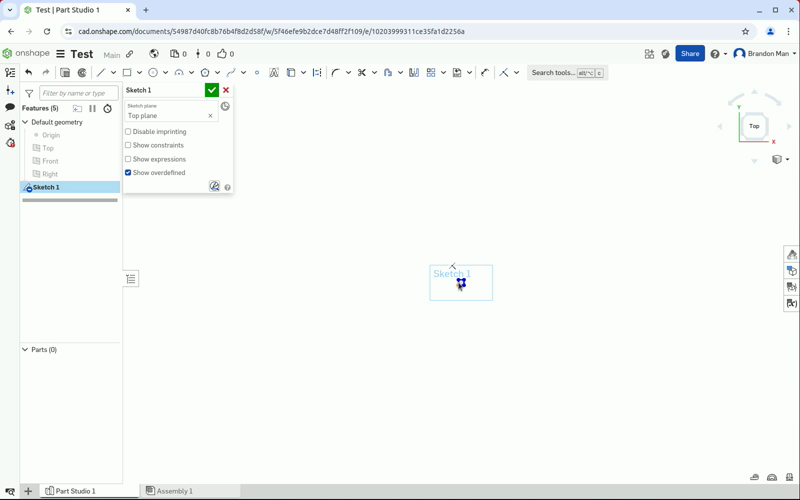
scroll(6)
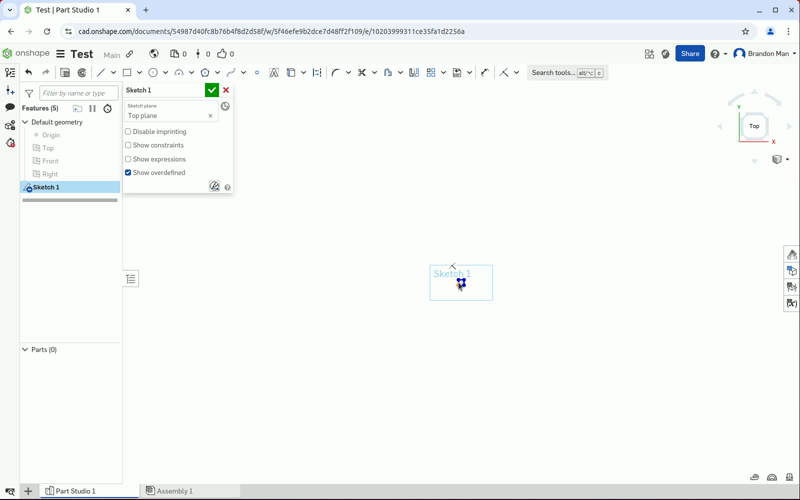
scroll(6)
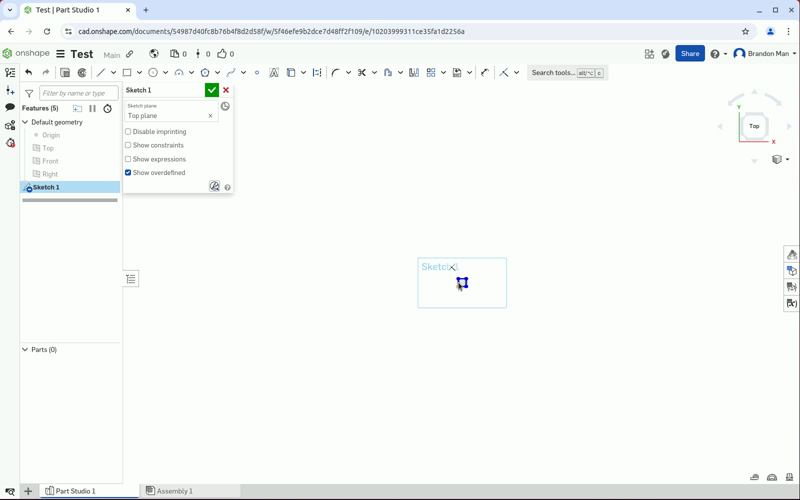
scroll(6)
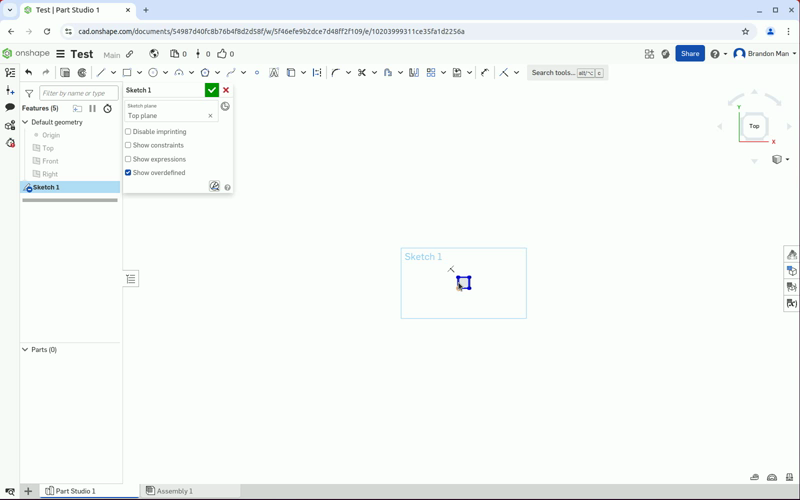
scroll(6)
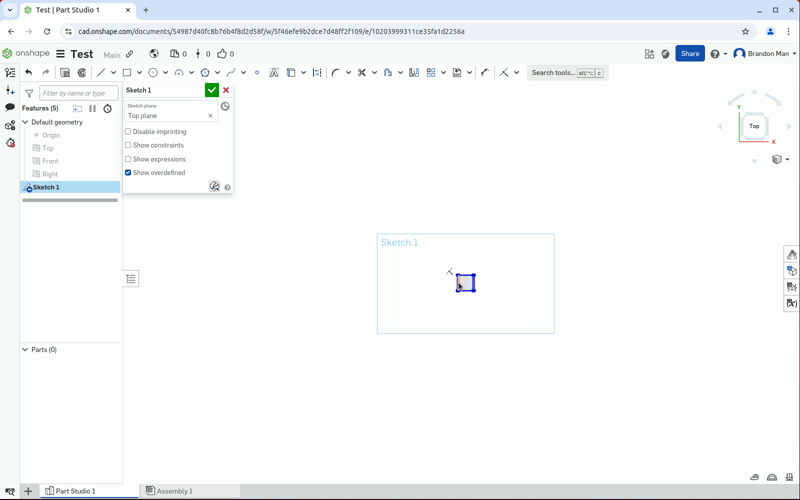
scroll(6)
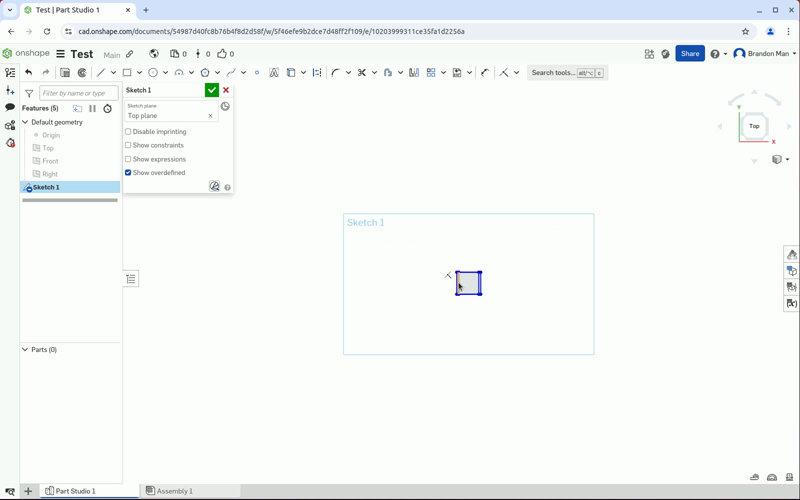
scroll(6)
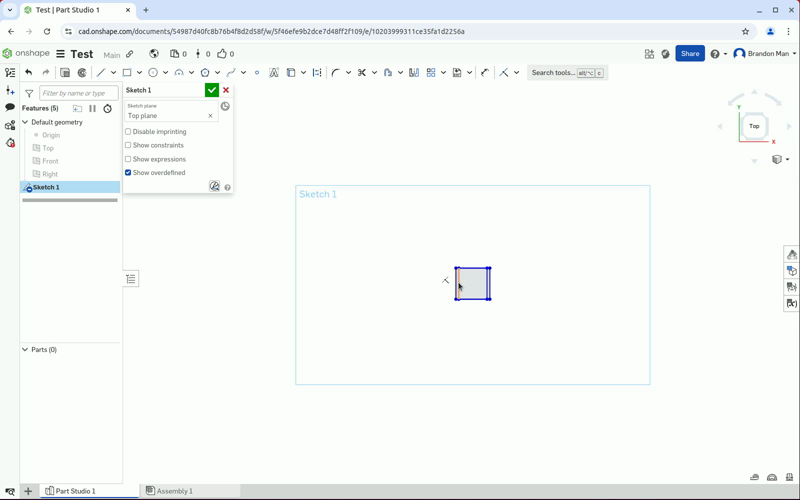
scroll(6)
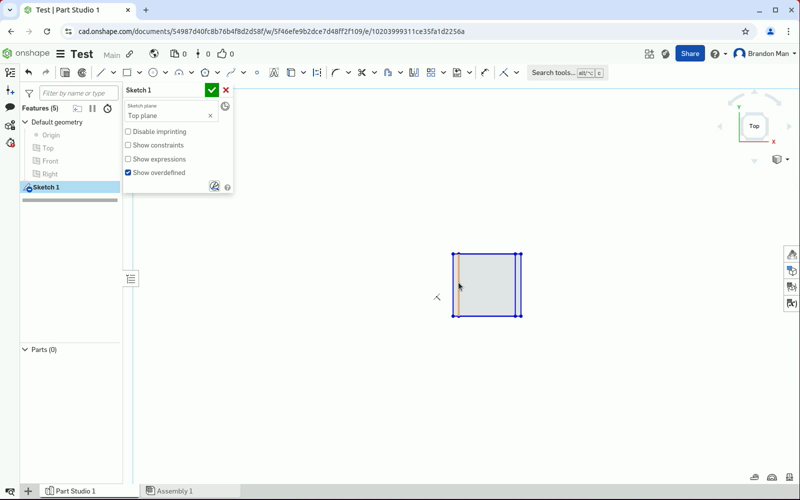
click(458, 282)
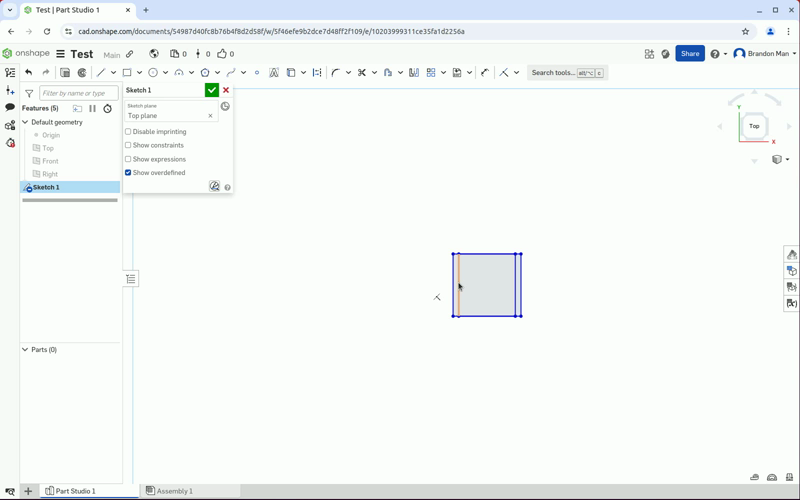
scroll(-6)
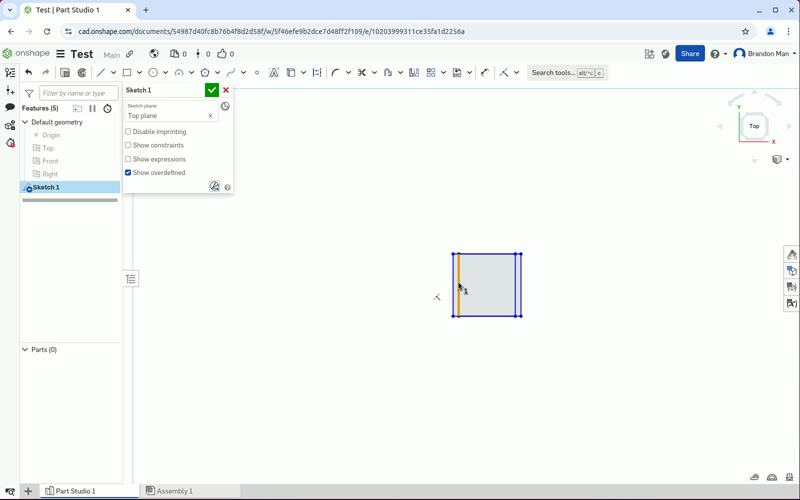
scroll(-6)
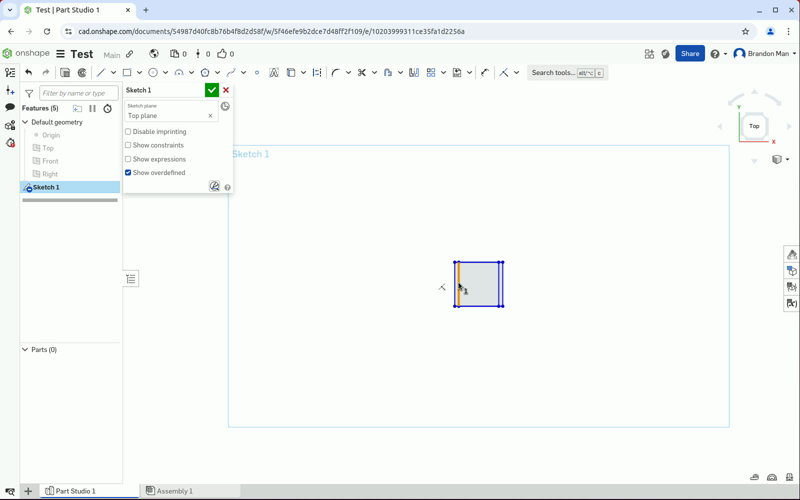
scroll(-6)
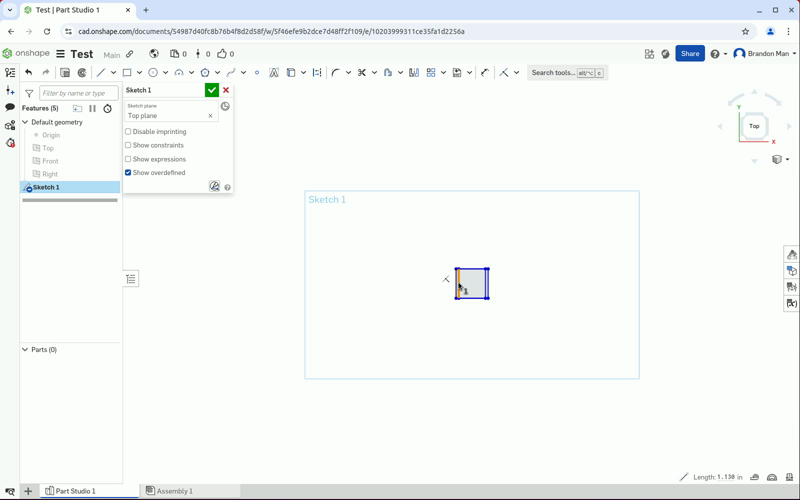
scroll(-6)
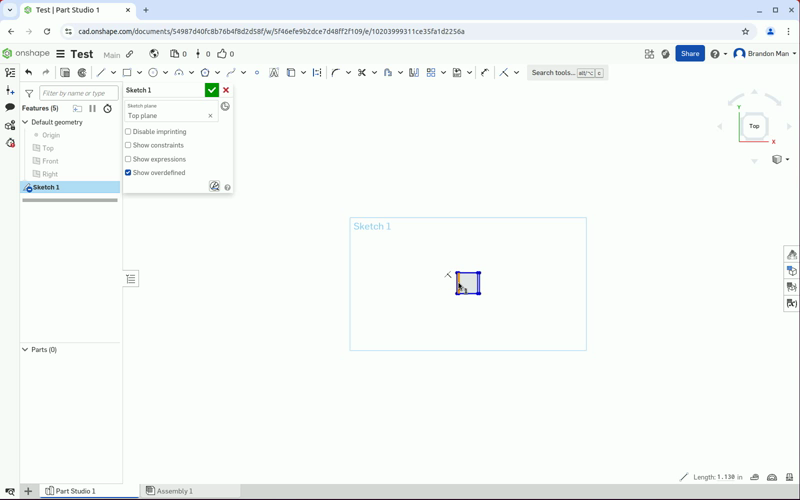
scroll(-6)
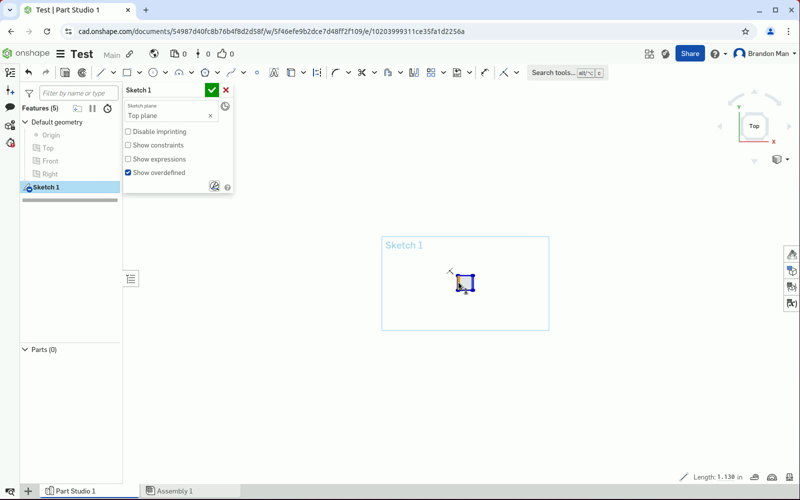
scroll(-6)
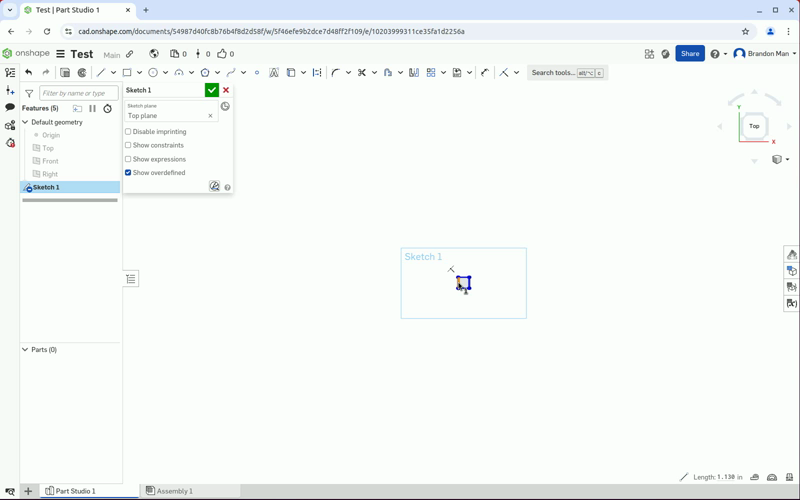
scroll(-6)
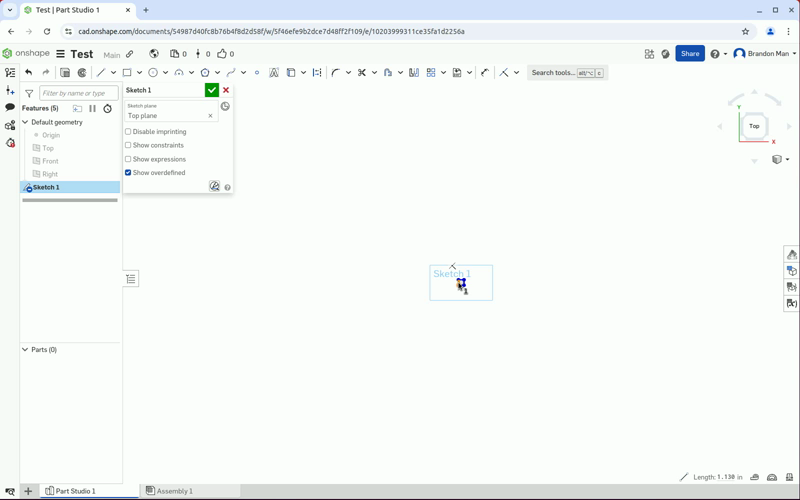
mouse_move(73, 352)
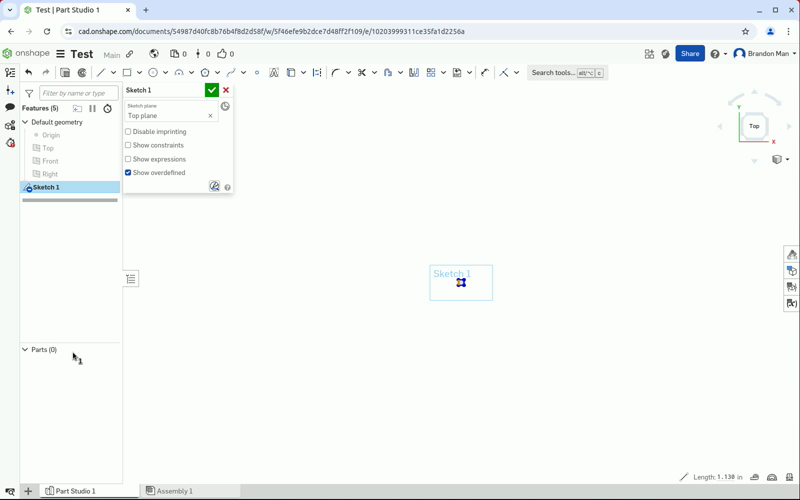
key(shift+y)
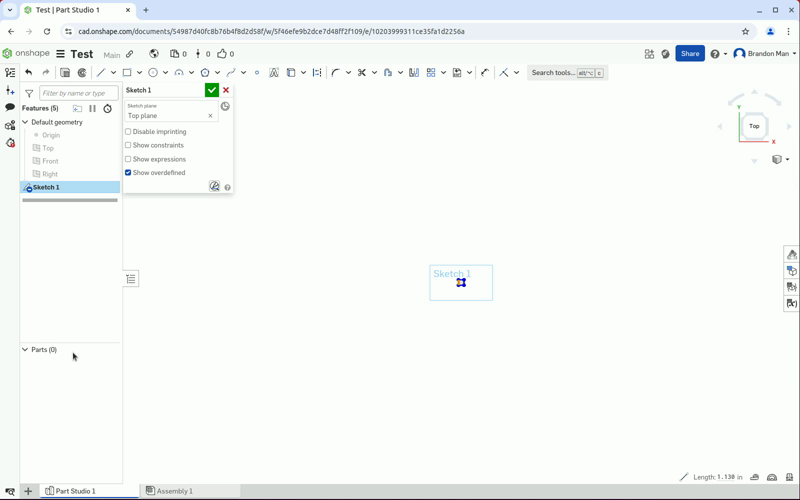
key(shift+e)
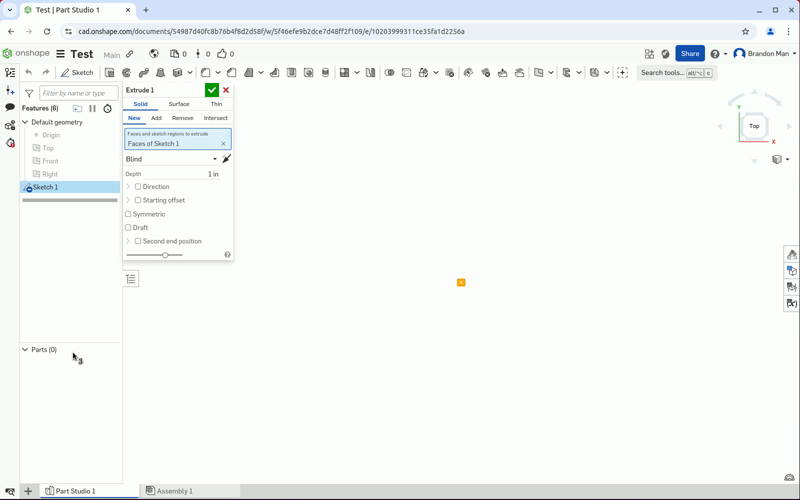
mouse_move(143, 106)
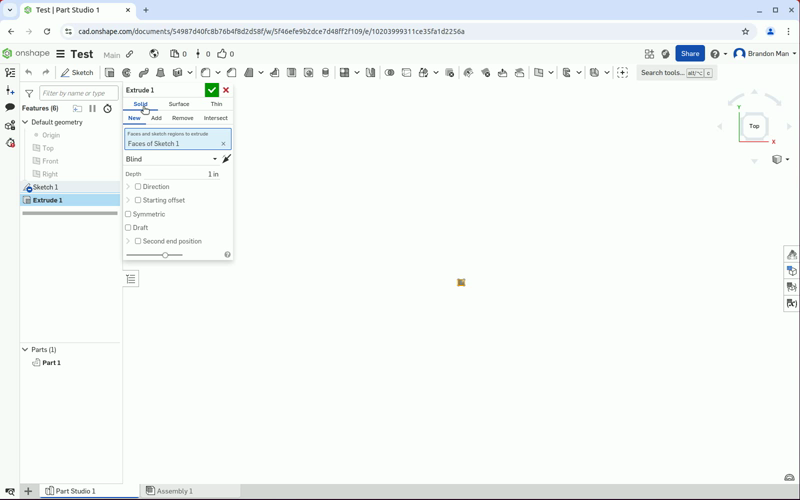
click(143, 106)
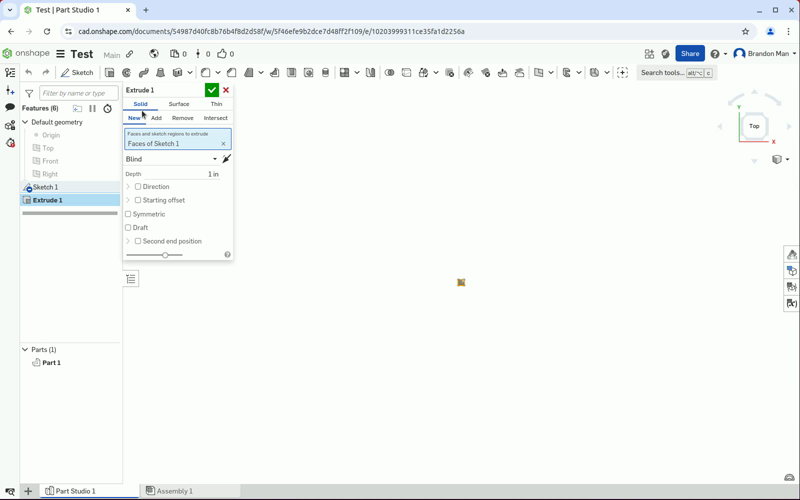
mouse_move(137, 120)
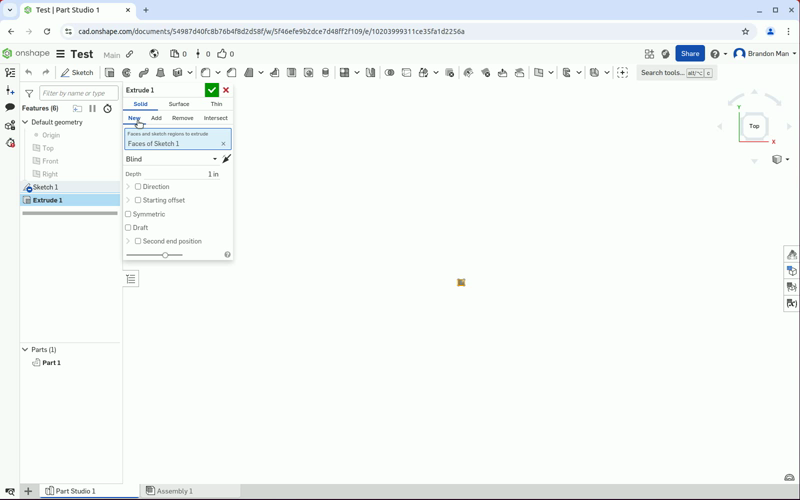
click(137, 120)
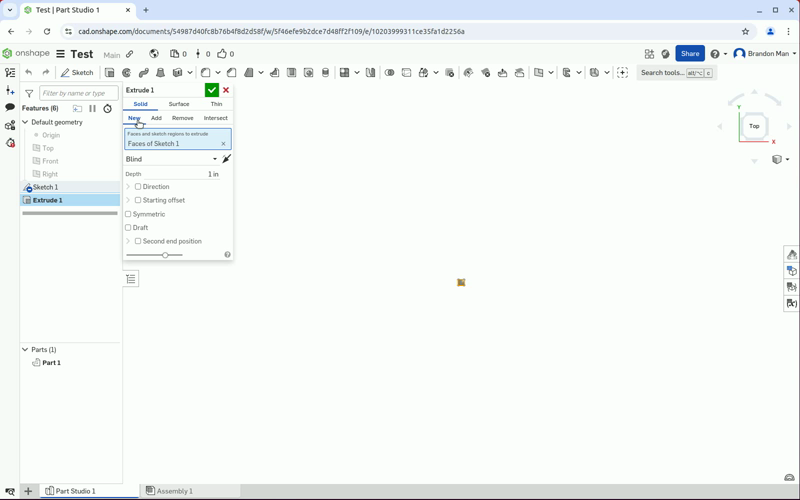
key(tab, 4)
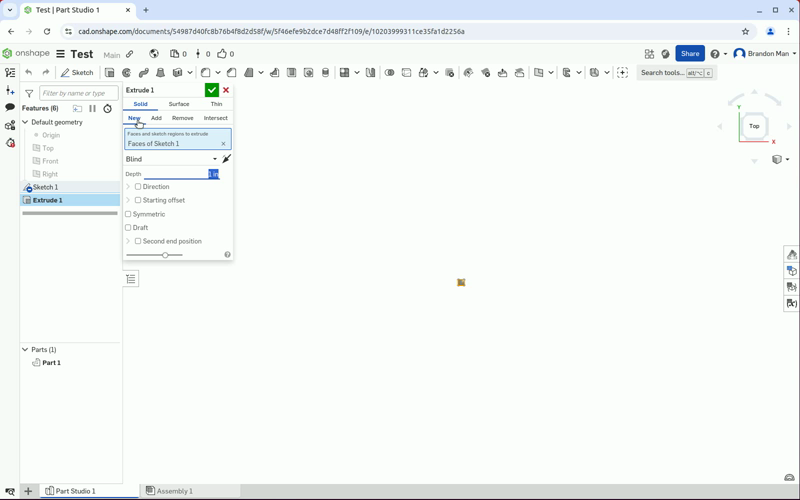
text(23.108)
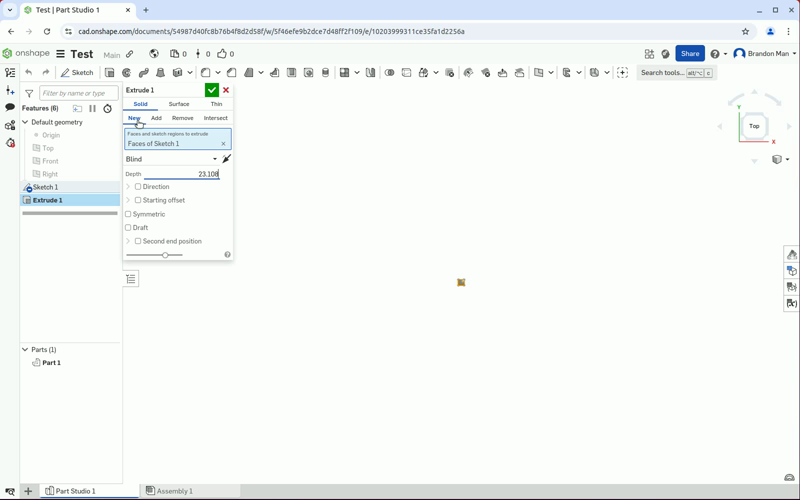
key(enter)
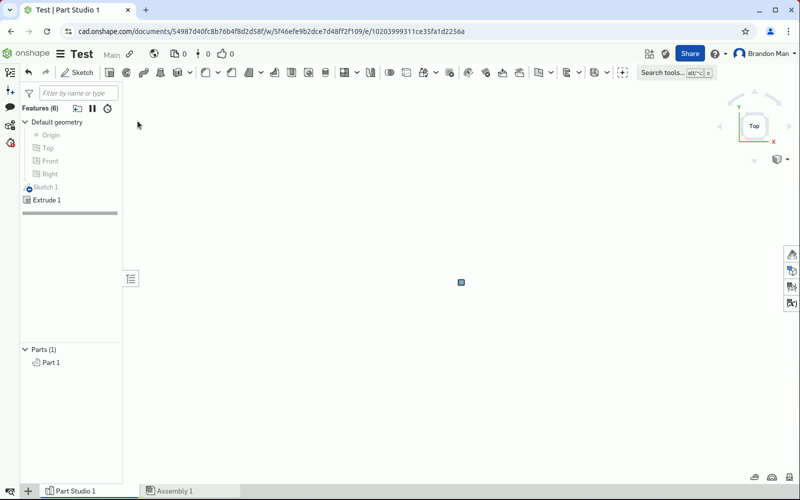
key(shift+h)
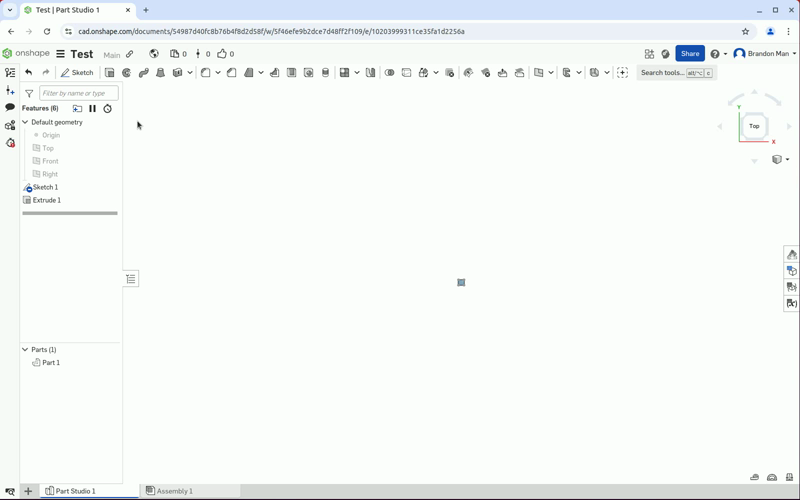
key(shift+h)
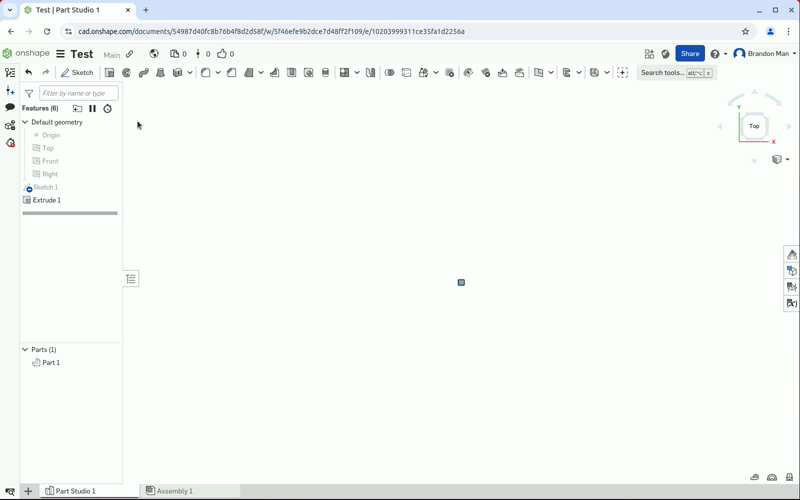
mouse_move(73, 189)
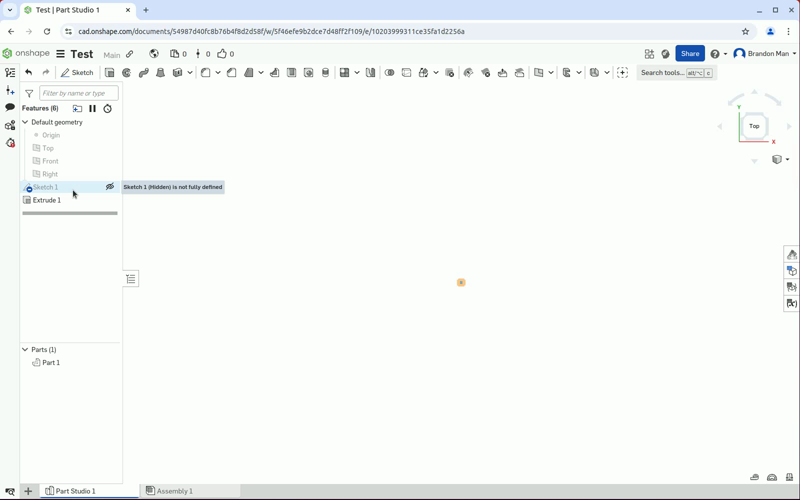
click(73, 189)
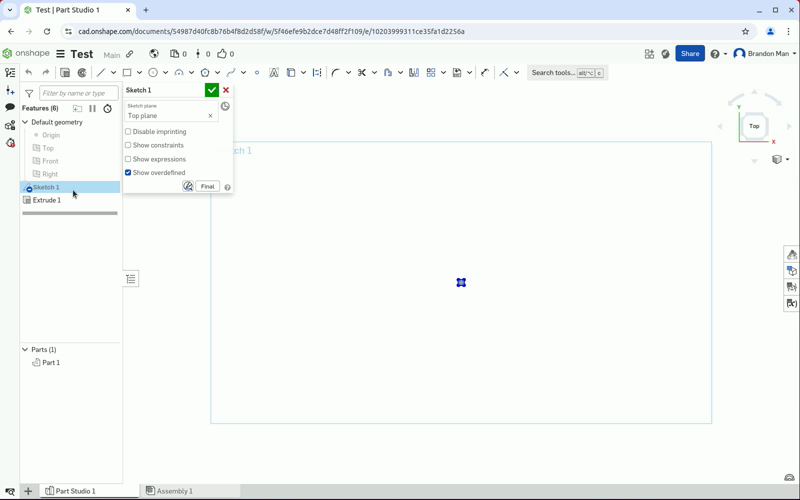
mouse_move(229, 92)
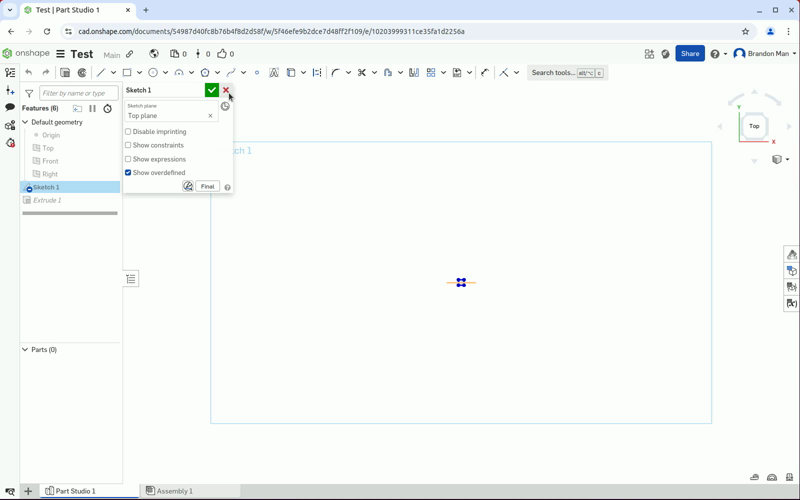
click(229, 92)
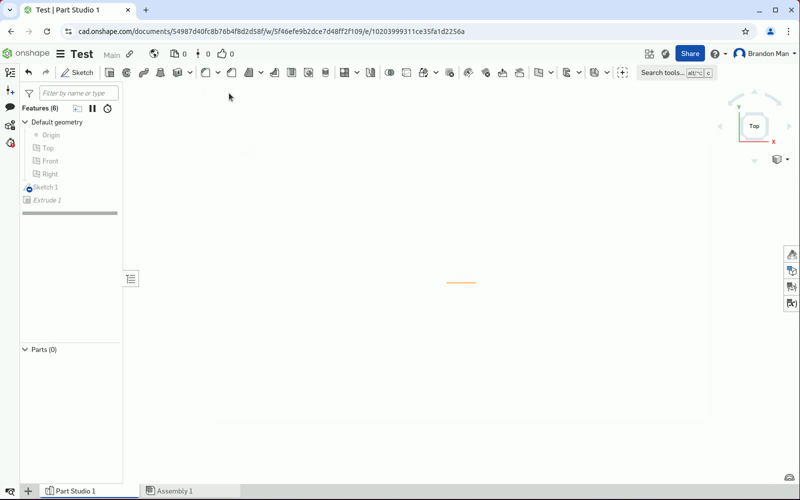
mouse_move(73, 352)
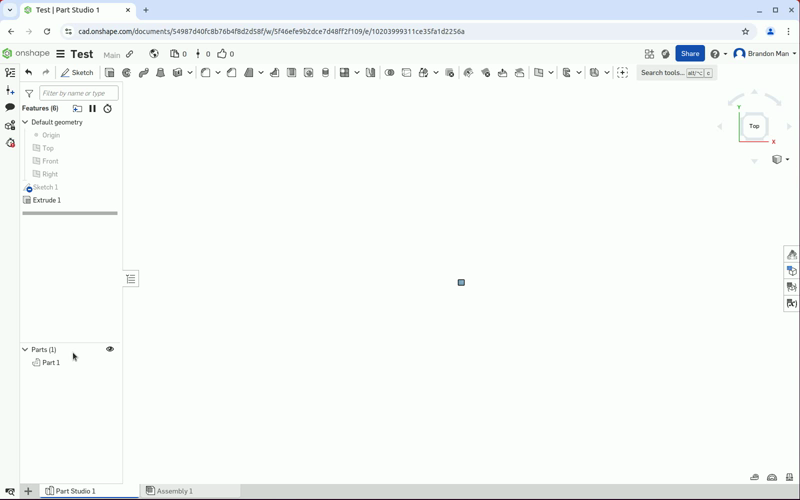
key(y)
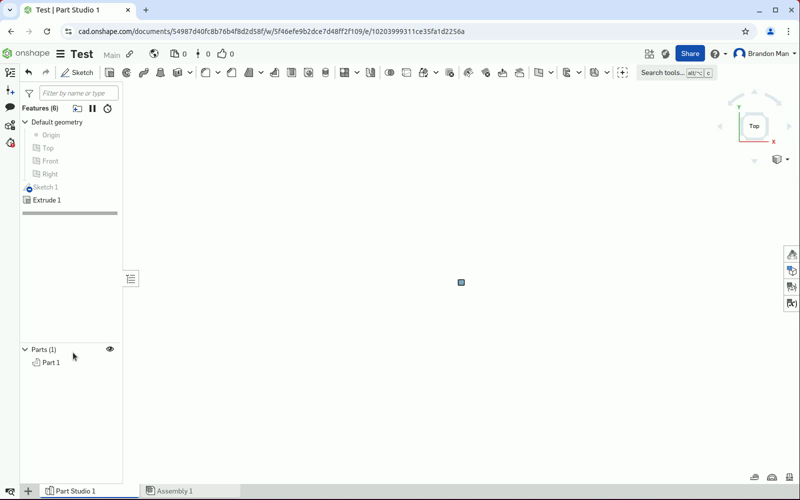
key(shift+p)
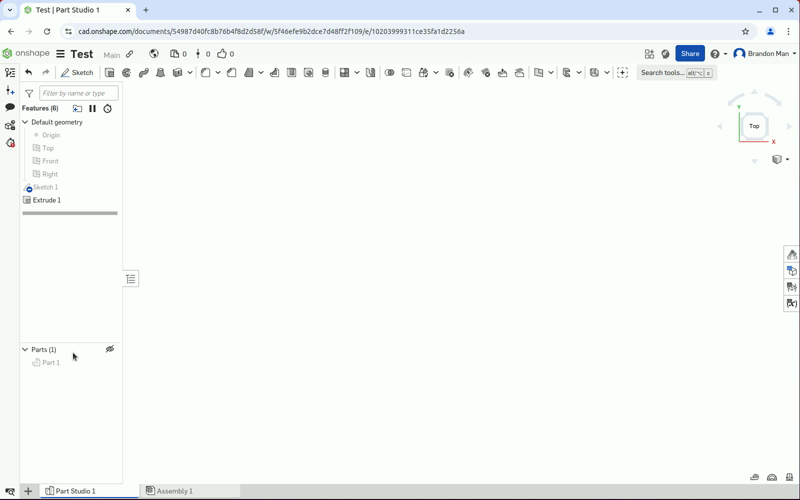
key(space)
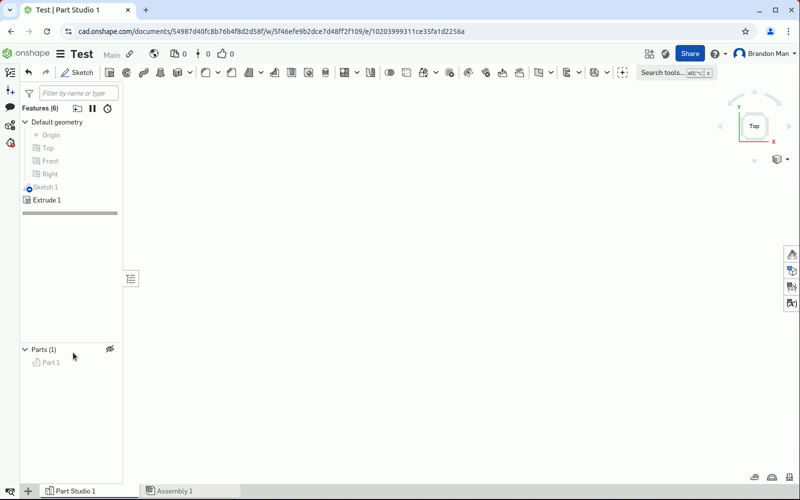
key_down(shift)
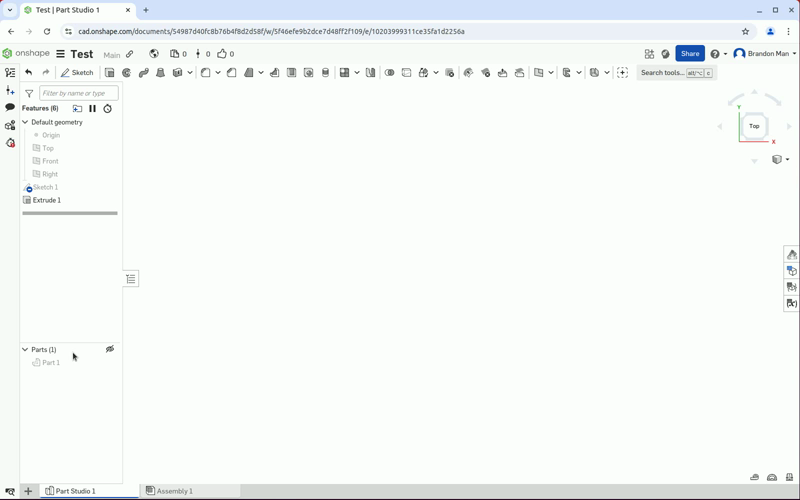
key(up)
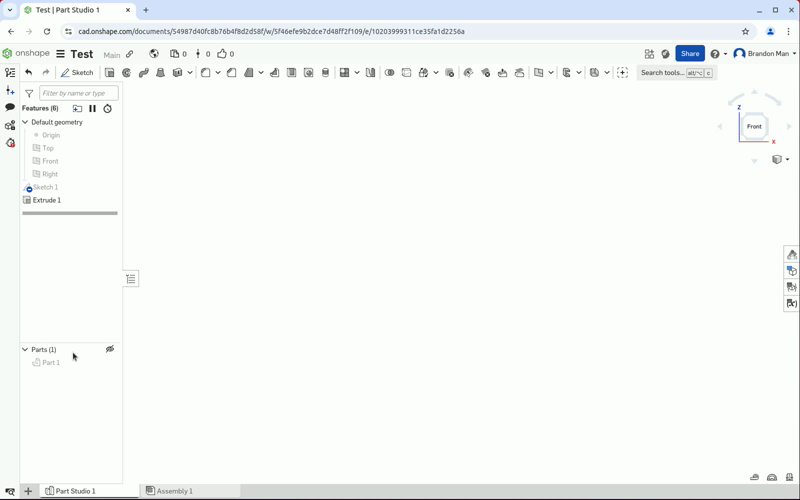
key_up(shift)
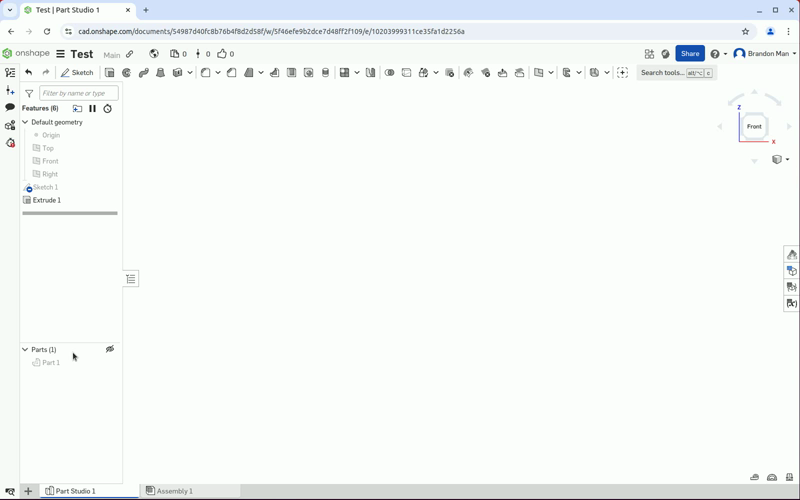
mouse_move(73, 352)
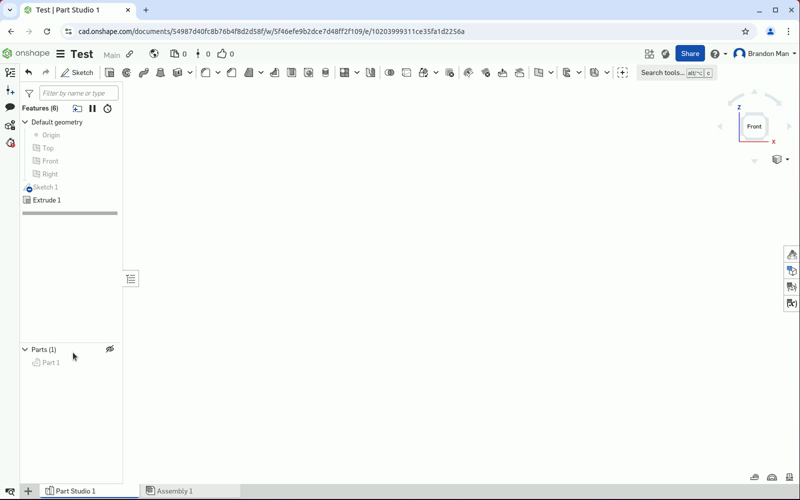
key(shift+y)
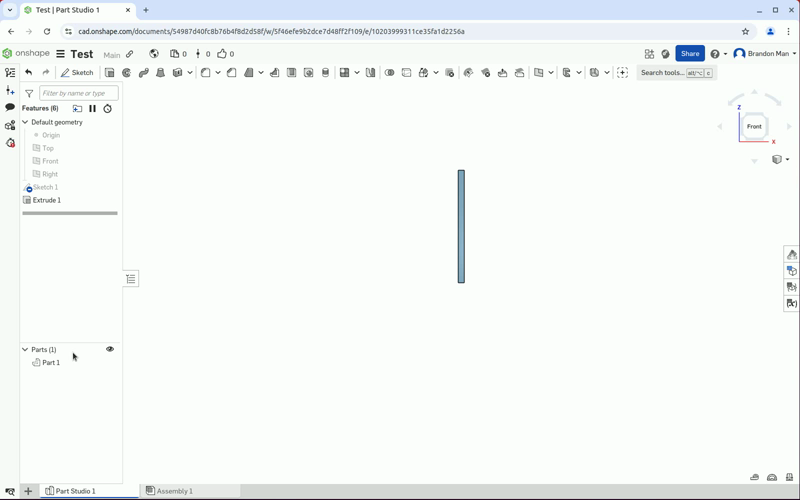
mouse_move(541, 75)
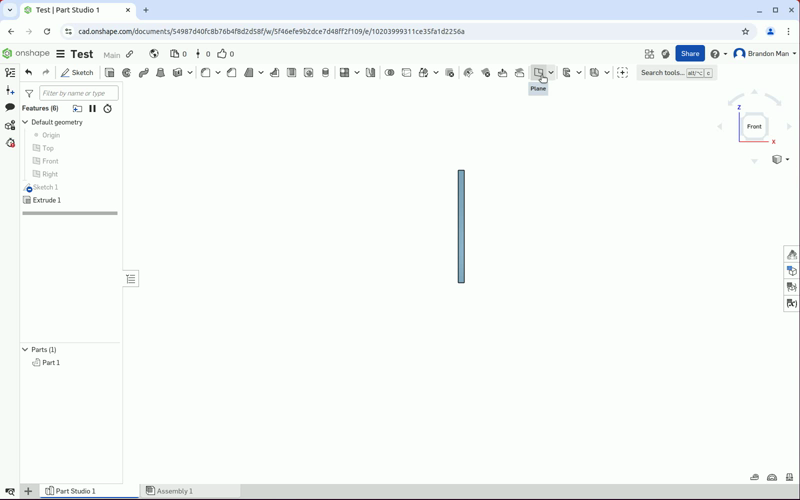
click(541, 75)
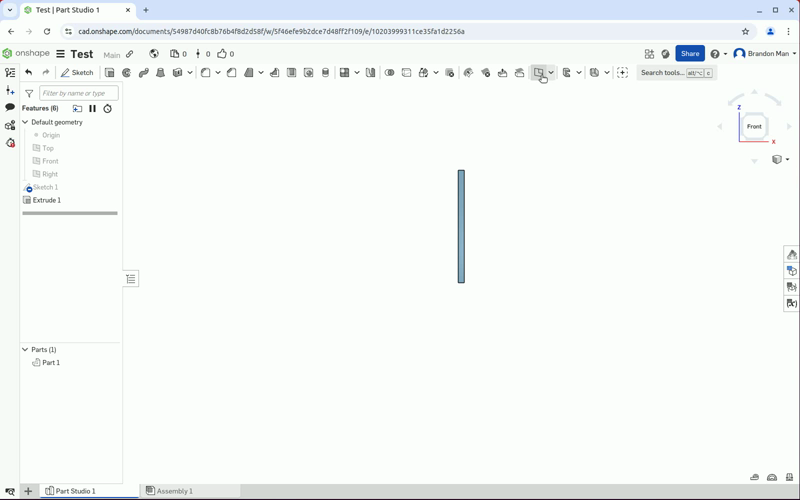
mouse_move(73, 163)
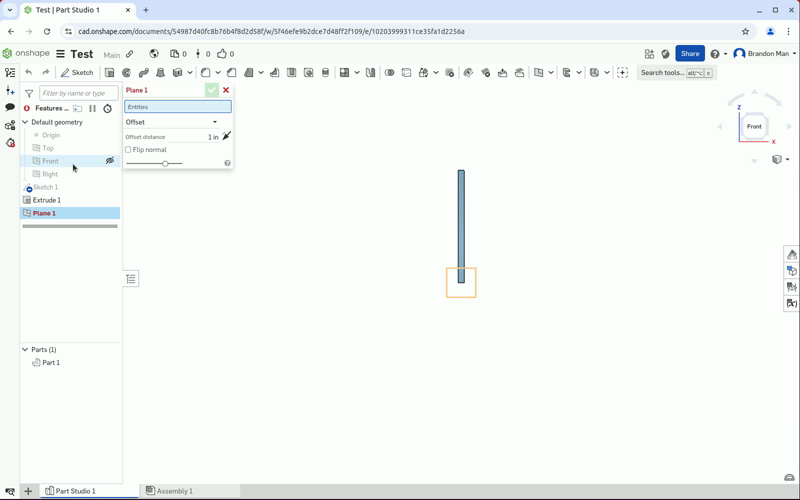
click(73, 163)
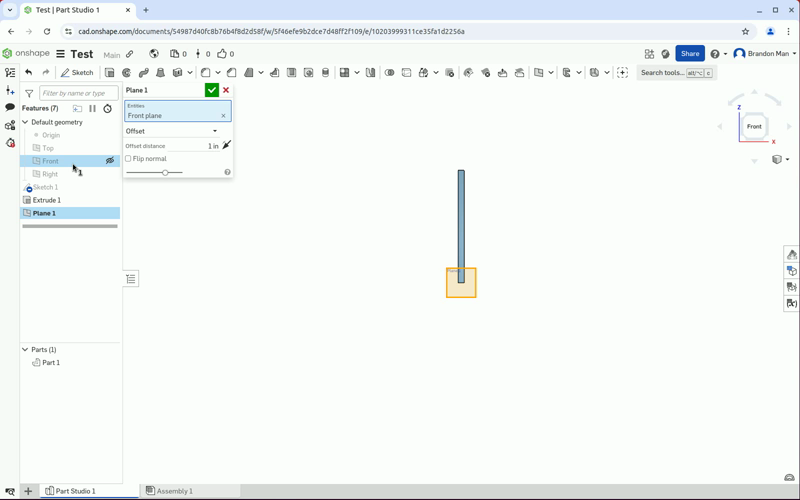
key(tab, 2)
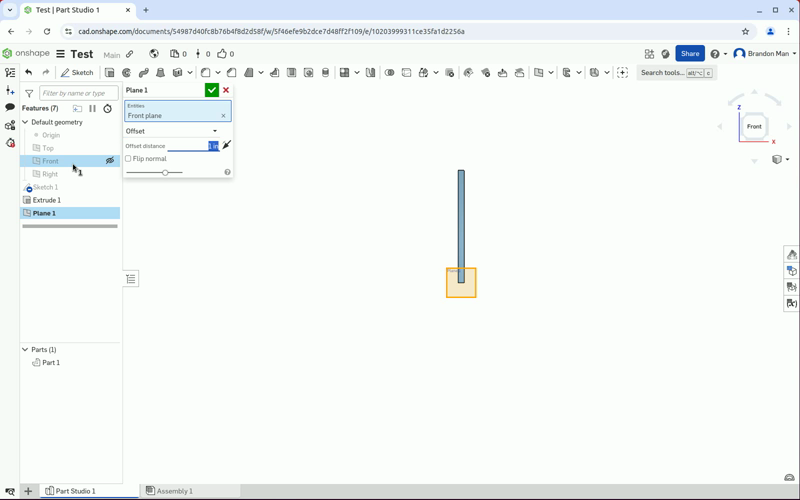
text(0.493)
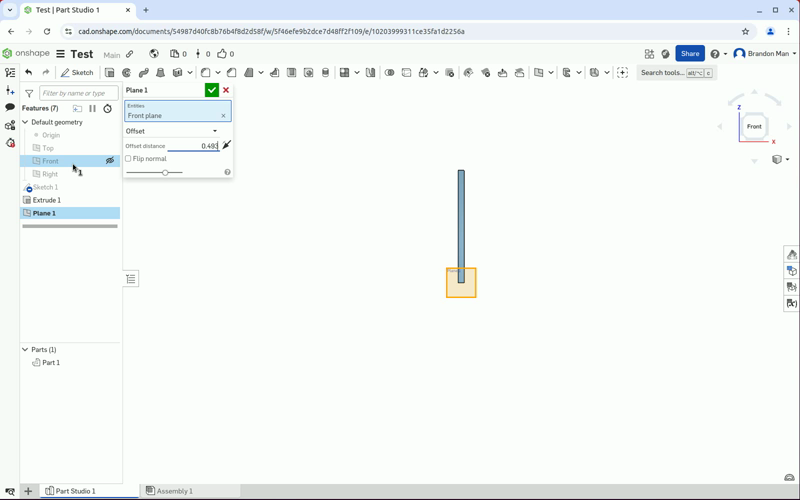
key(enter, 2)
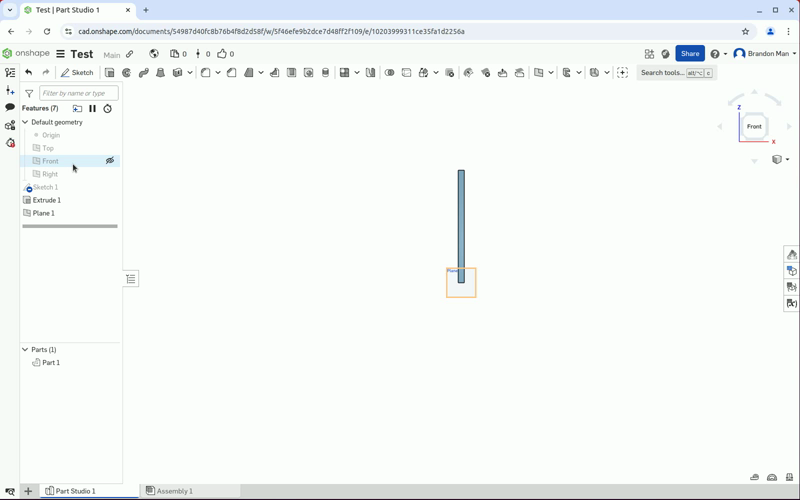
key(shift+s)
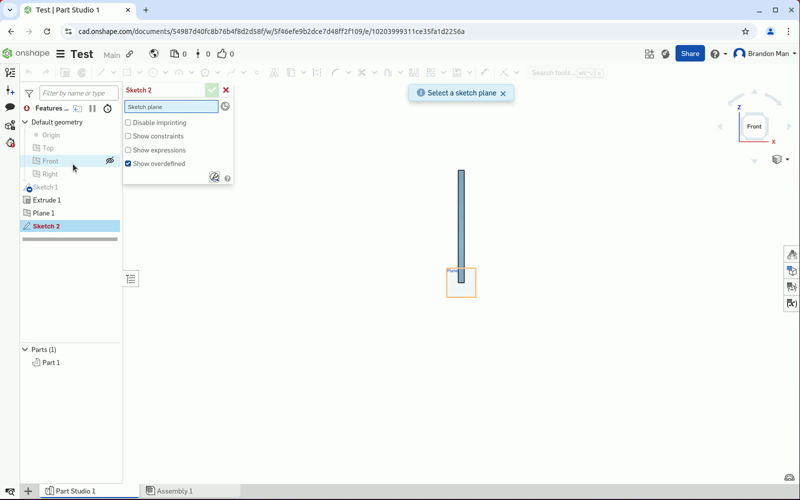
mouse_move(73, 215)
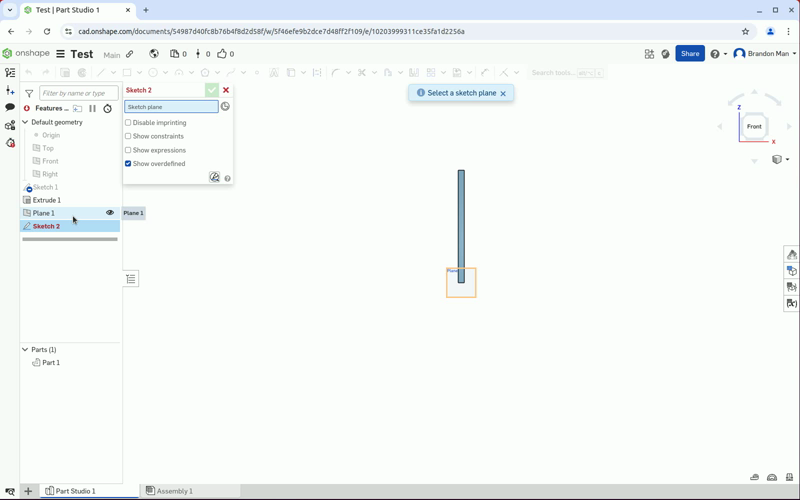
click(73, 215)
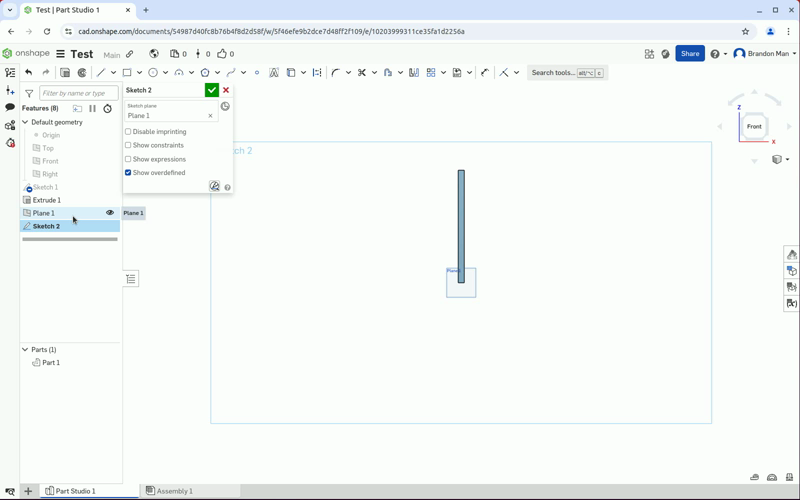
mouse_move(73, 352)
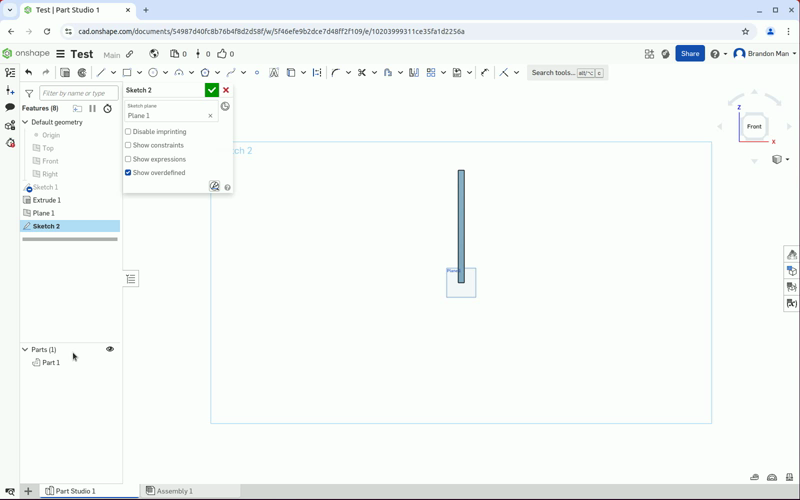
key(y)
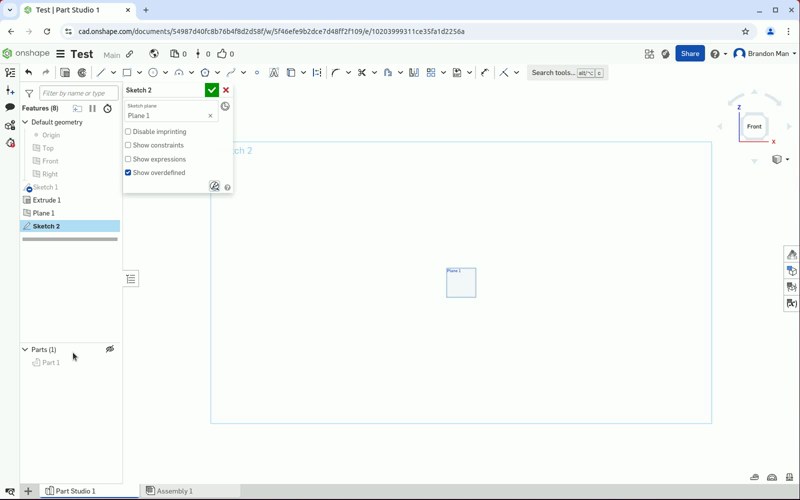
key(c)
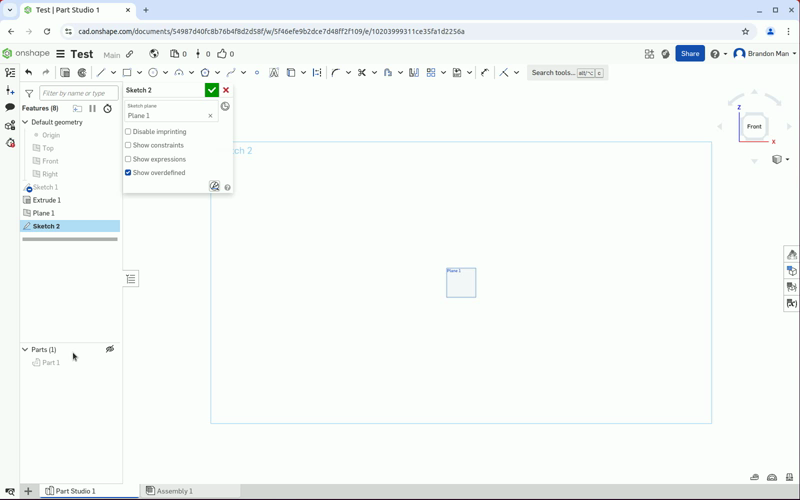
key_down(shift)
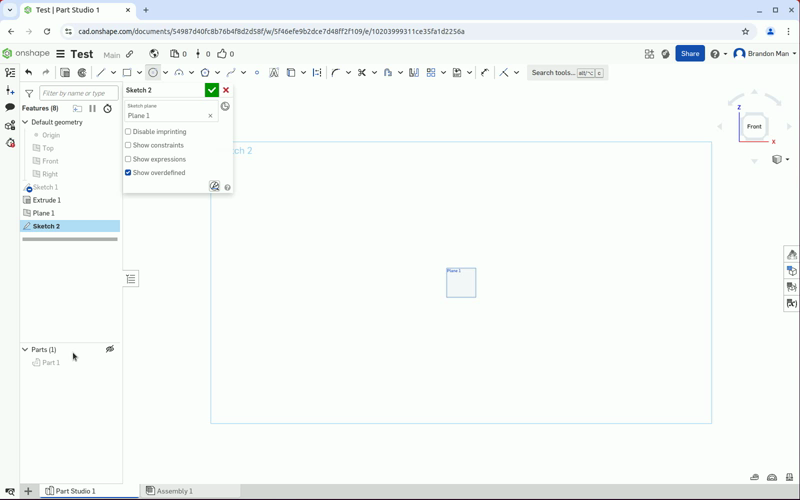
mouse_move(461, 174)
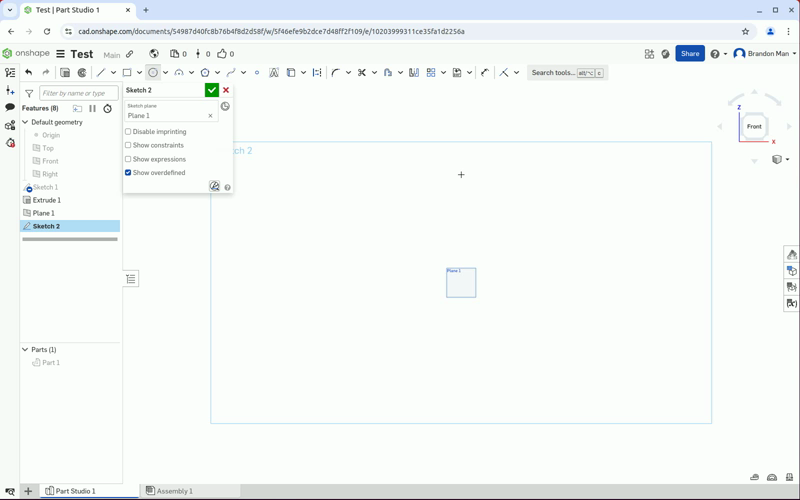
click(461, 174)
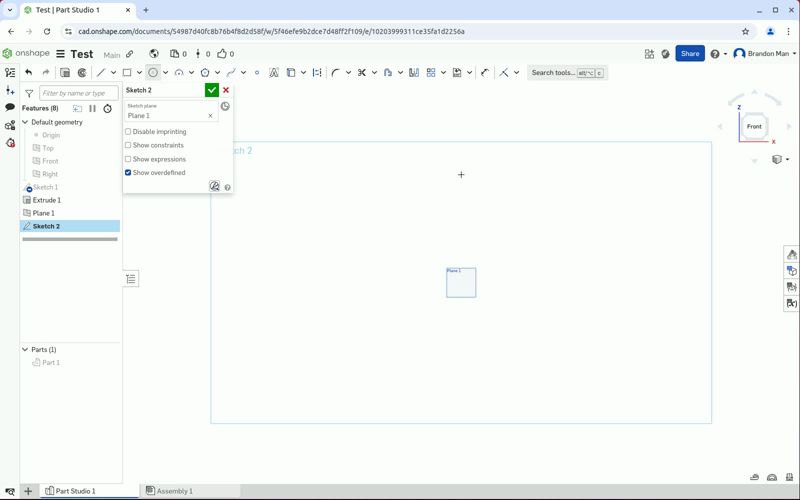
key_up(shift)
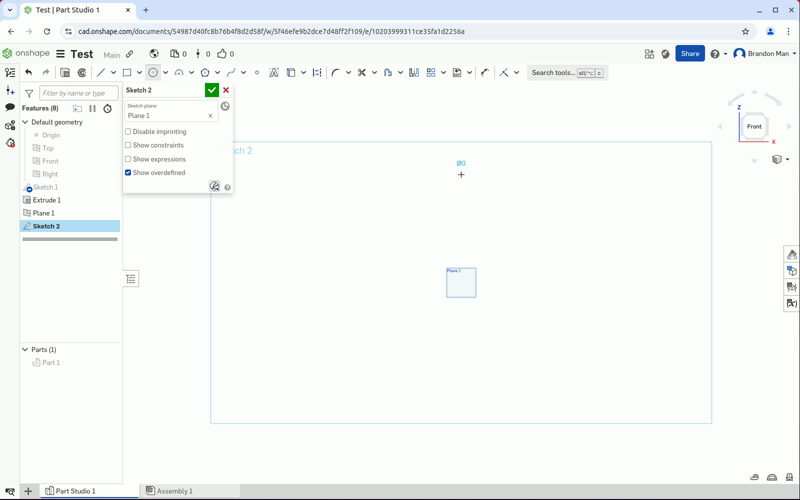
mouse_move(463, 174)
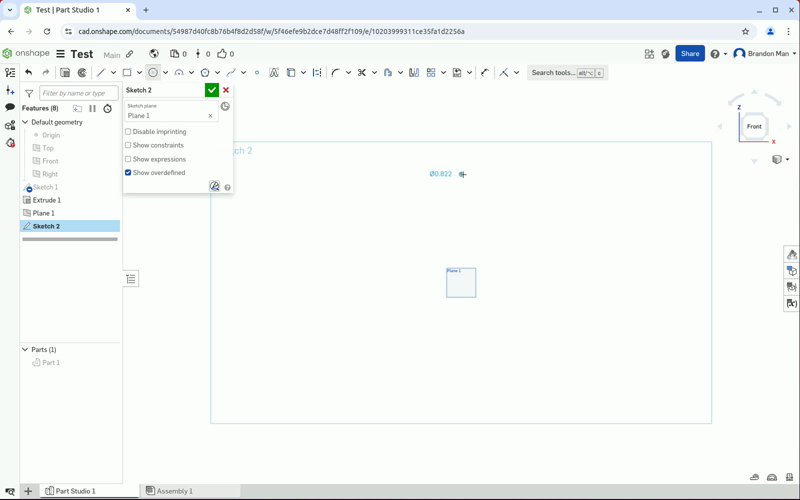
scroll(6)
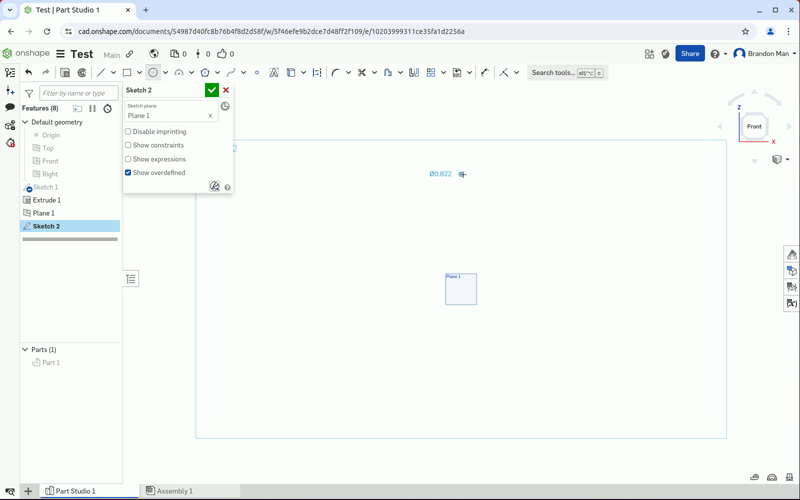
scroll(6)
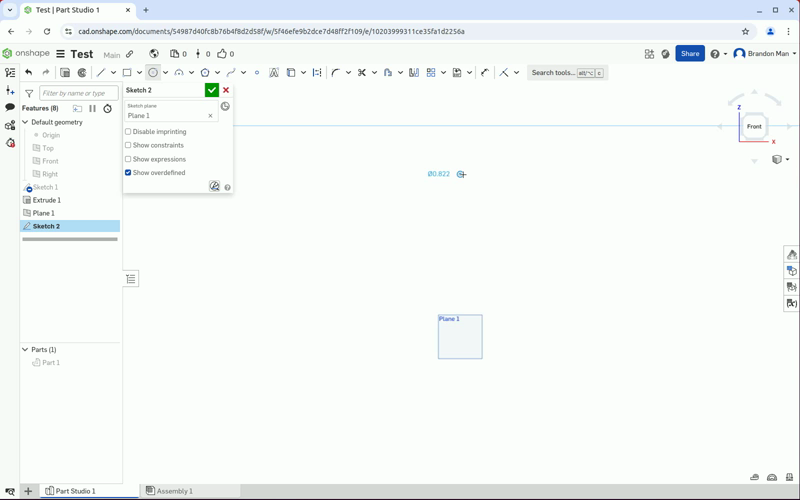
scroll(6)
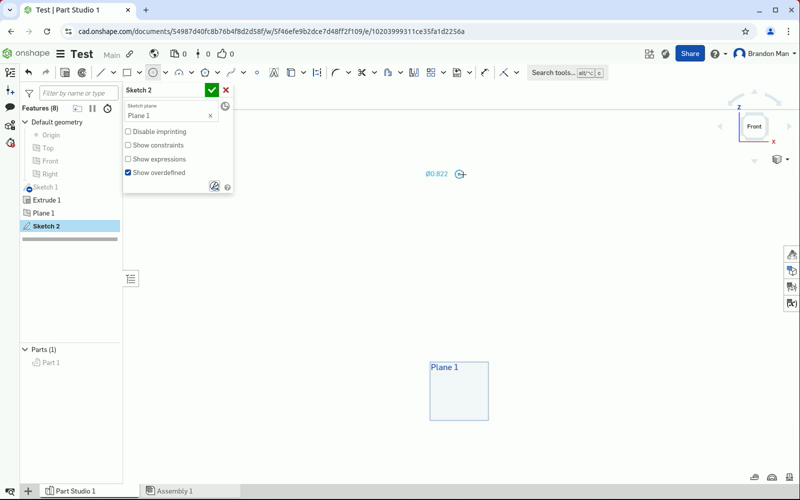
scroll(6)
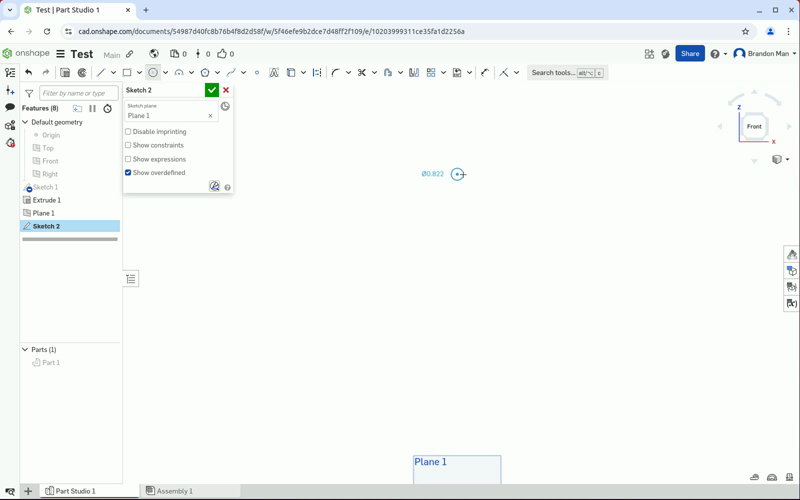
scroll(6)
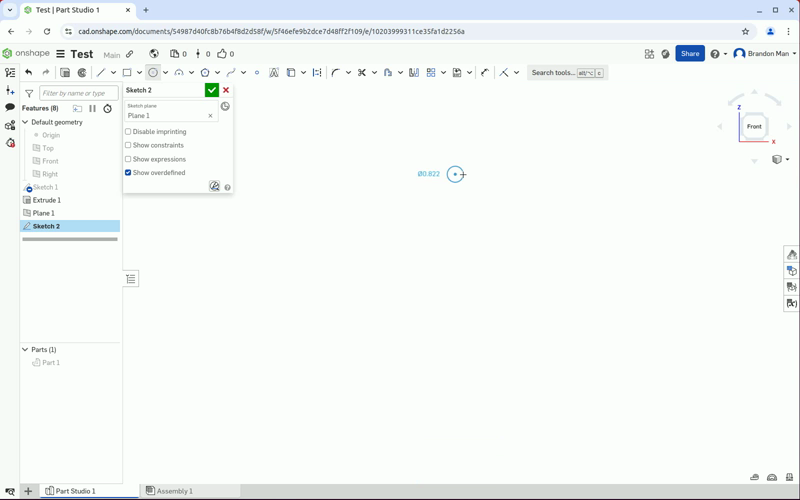
scroll(6)
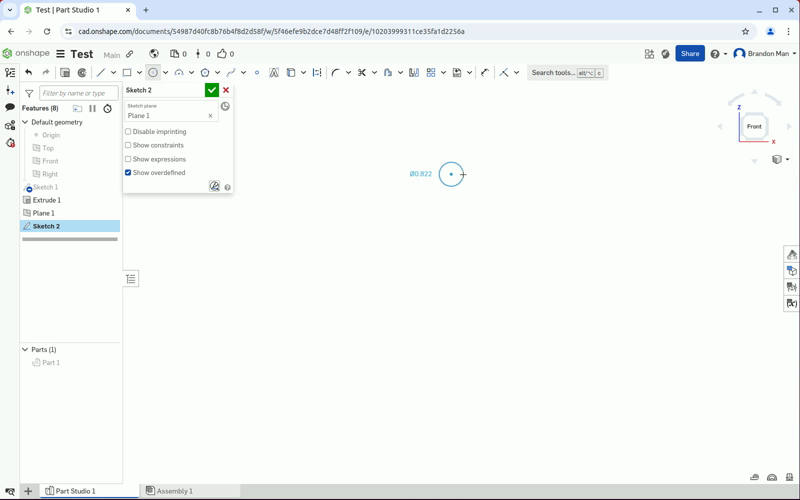
scroll(6)
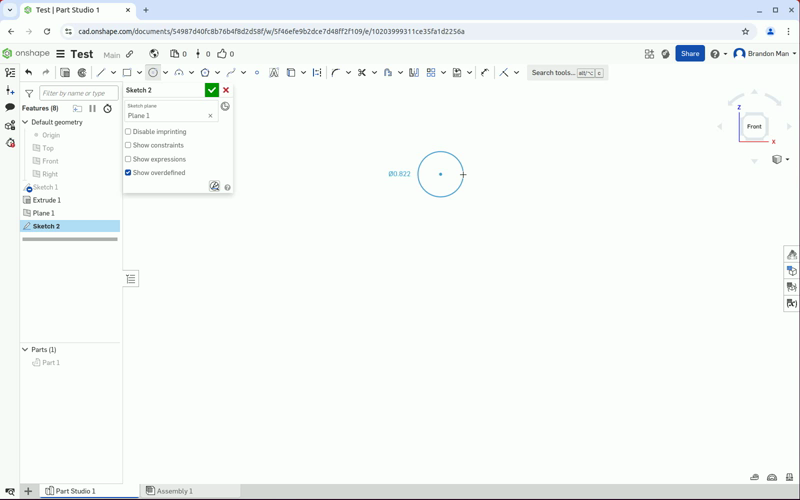
click(463, 174)
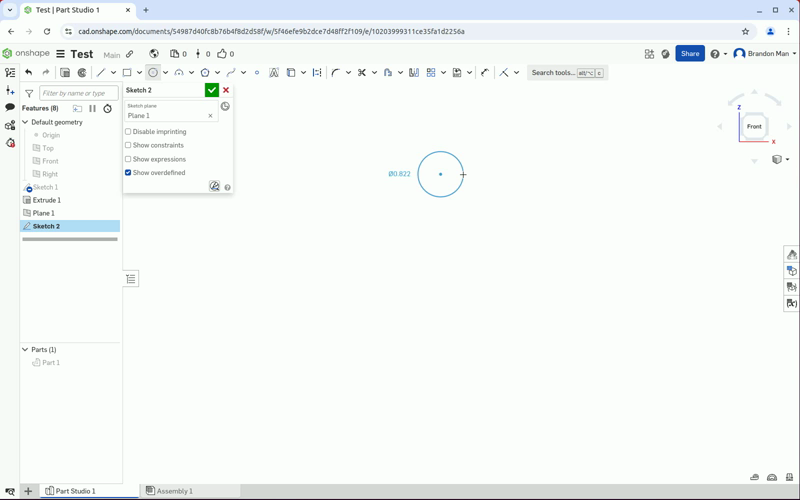
scroll(-6)
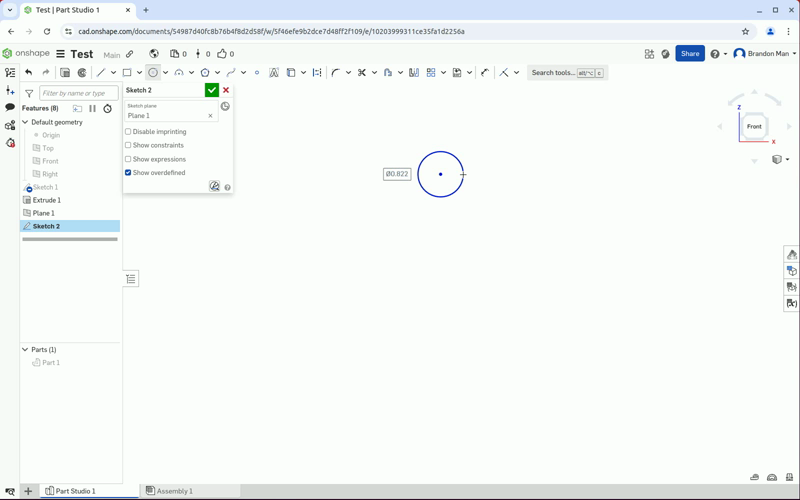
scroll(-6)
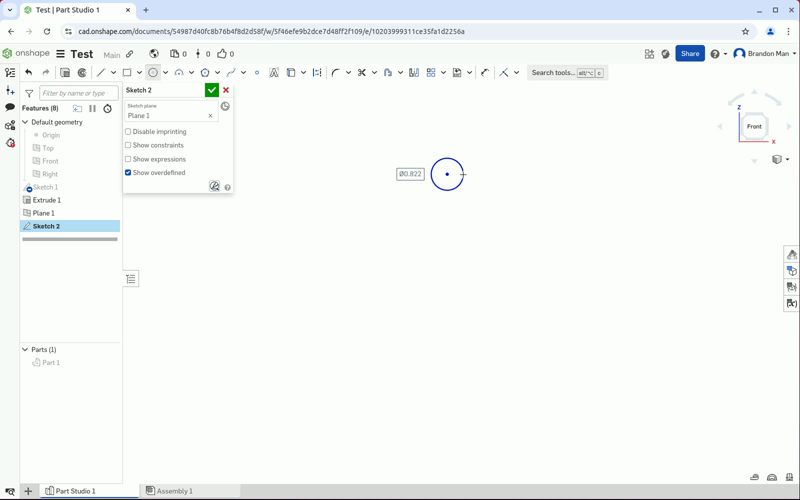
scroll(-6)
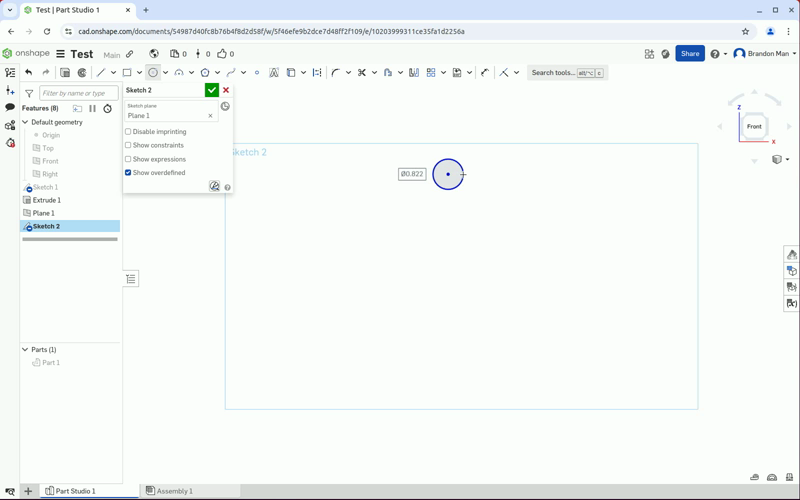
scroll(-6)
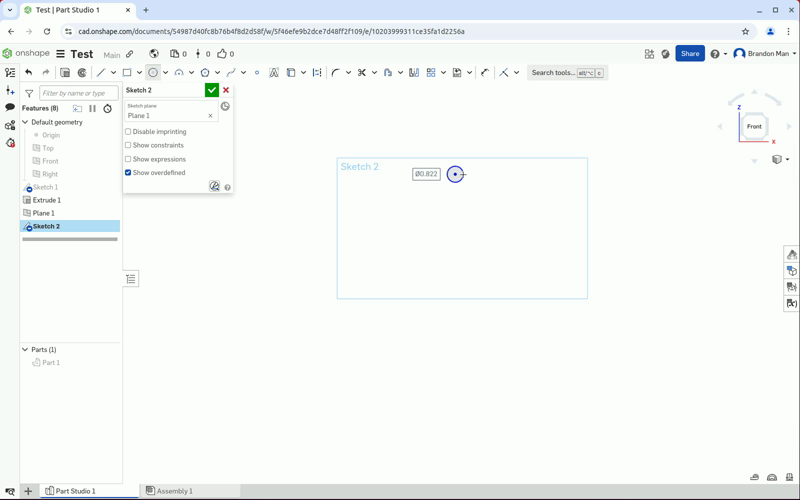
scroll(-6)
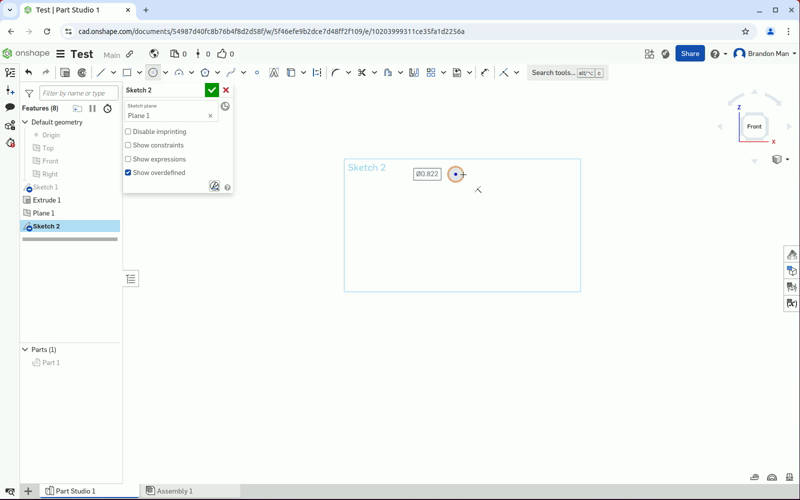
scroll(-6)
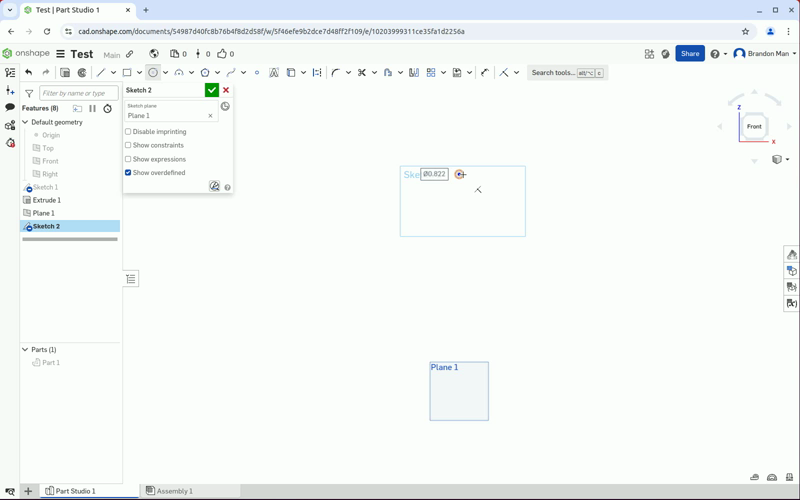
scroll(-6)
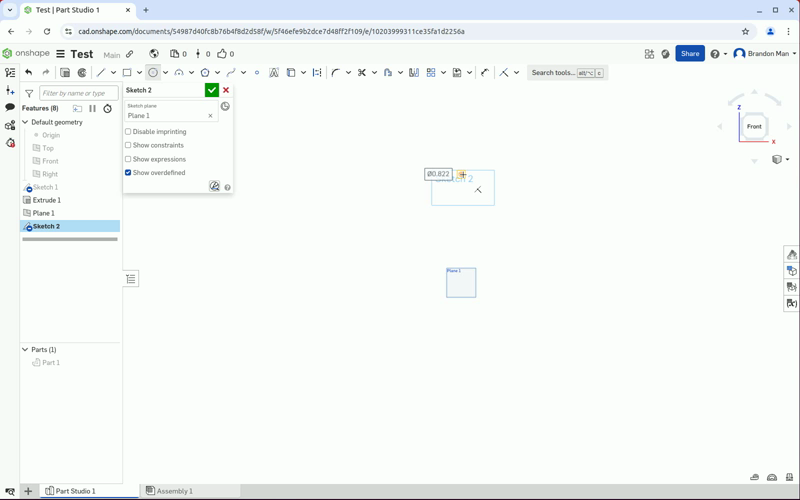
key(esc)
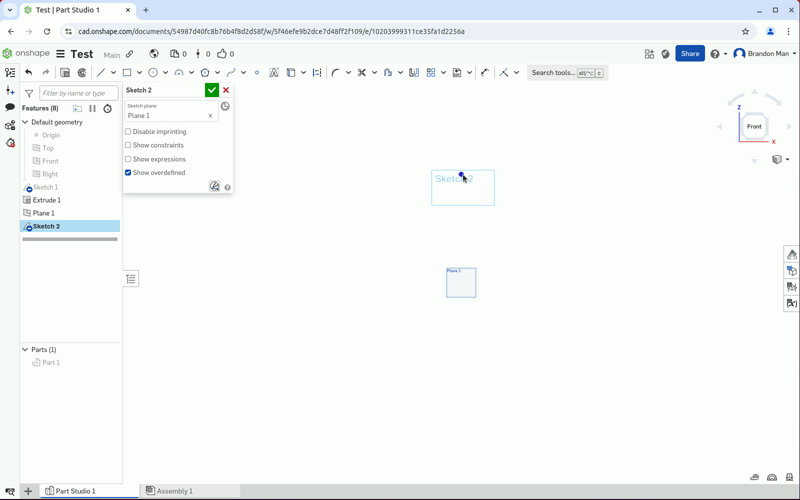
mouse_move(460, 174)
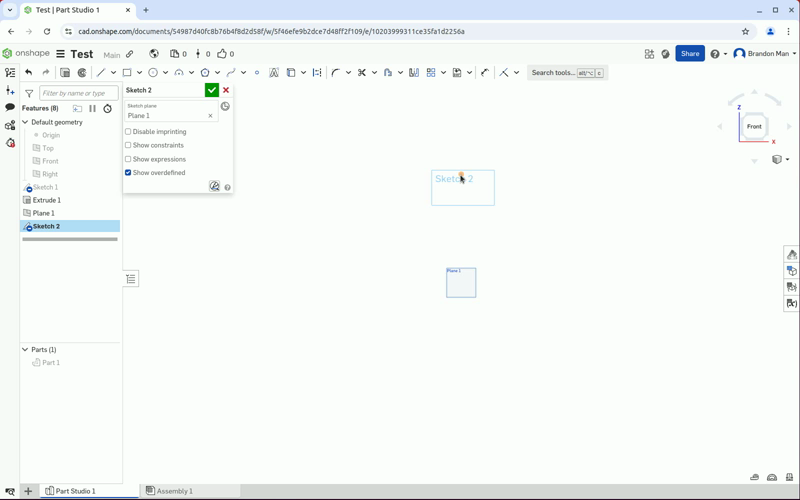
scroll(6)
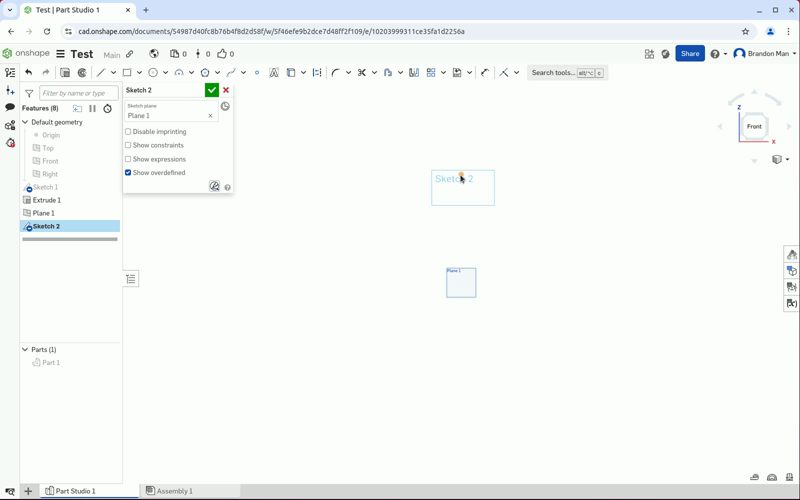
scroll(6)
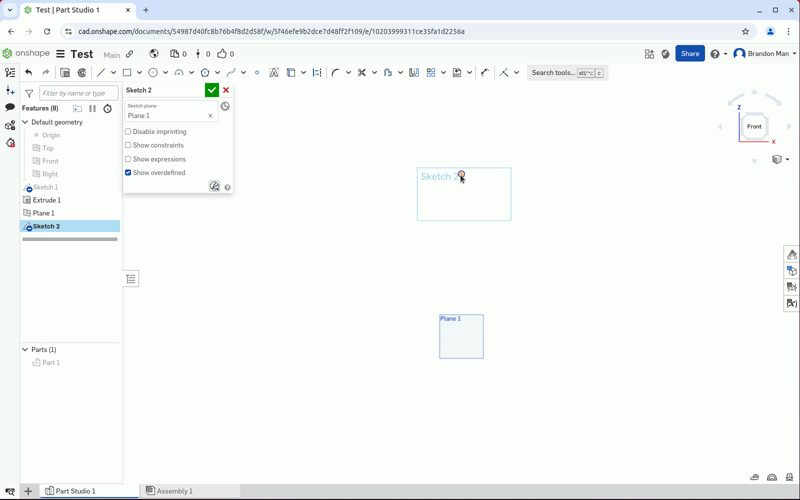
scroll(6)
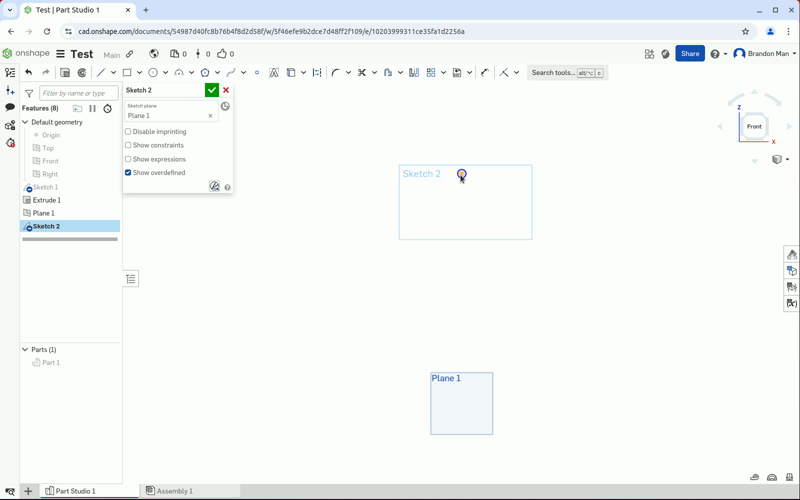
scroll(6)
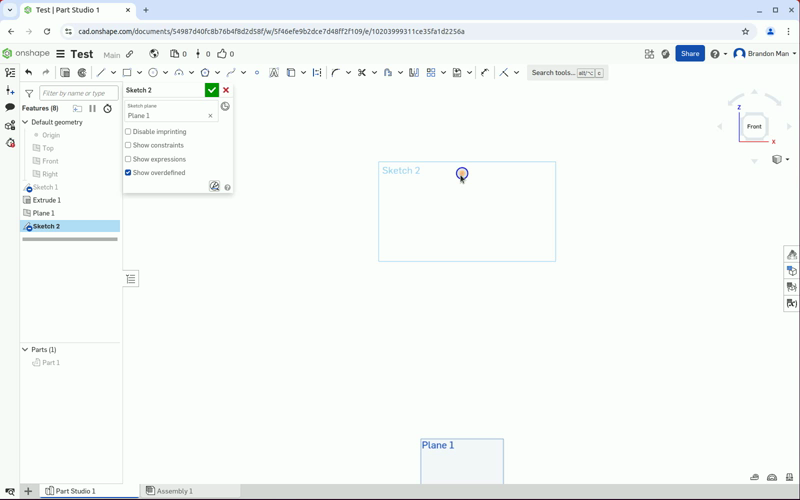
scroll(6)
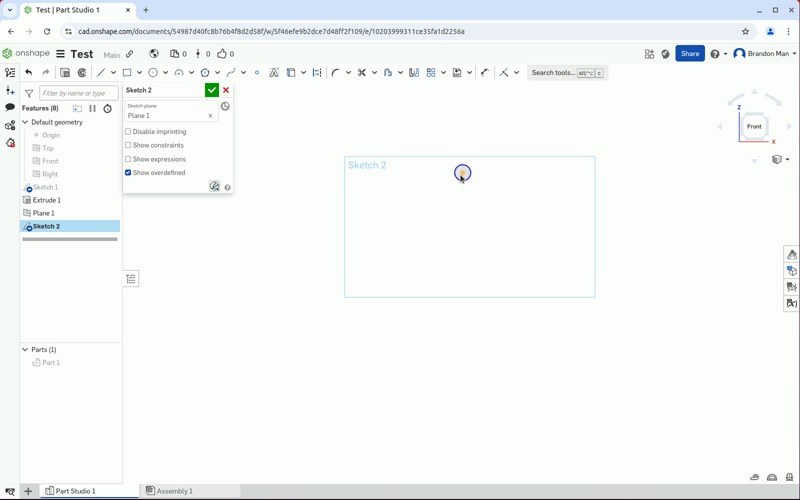
scroll(6)
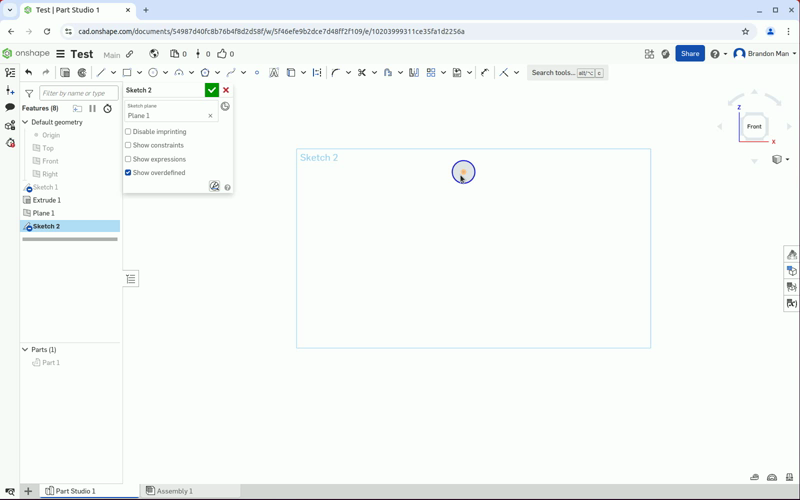
scroll(6)
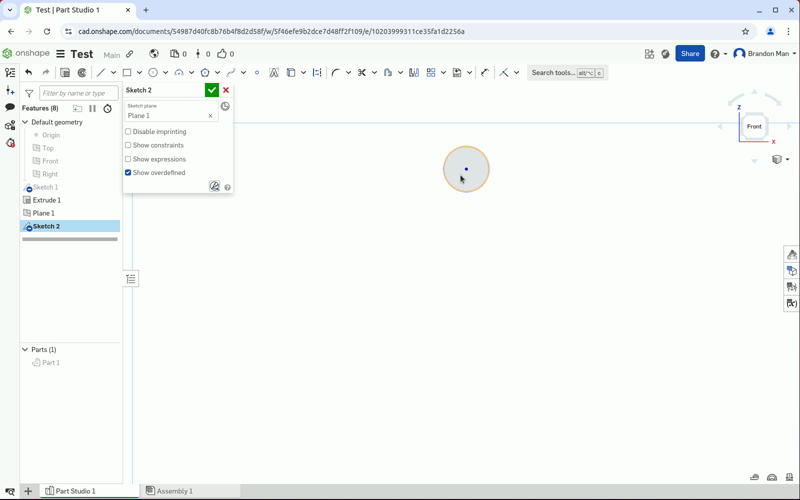
click(460, 174)
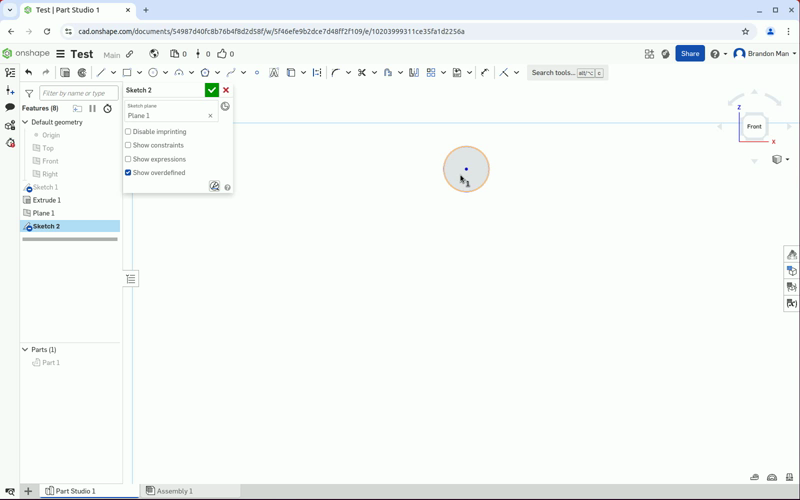
scroll(-6)
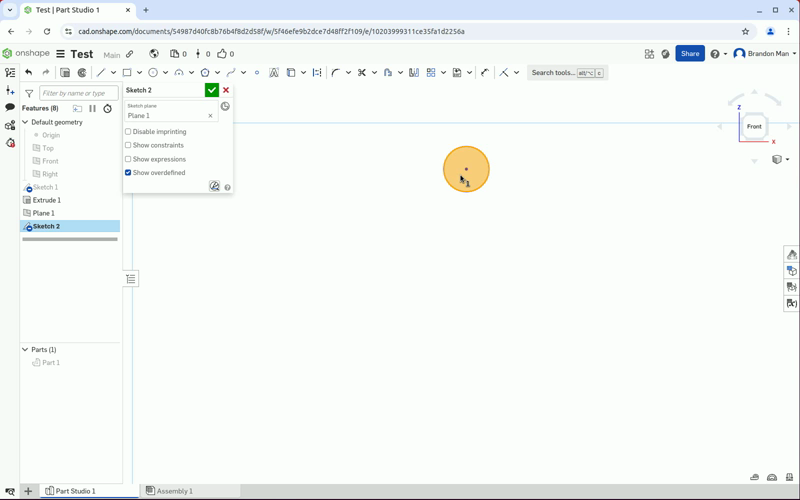
scroll(-6)
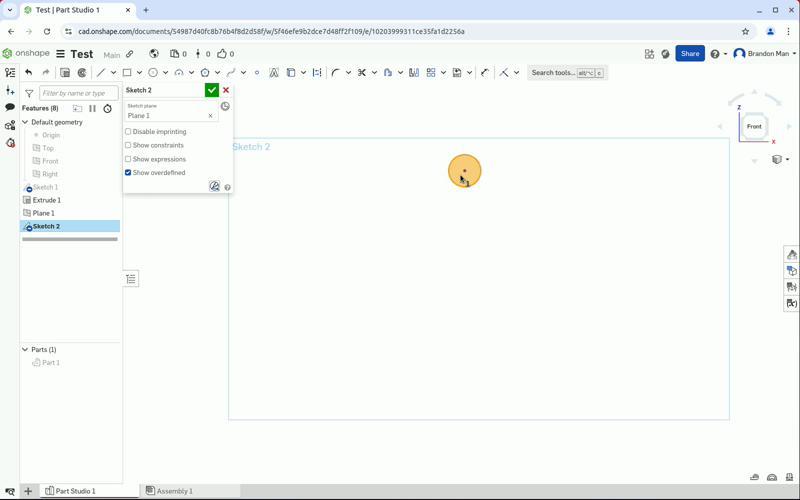
scroll(-6)
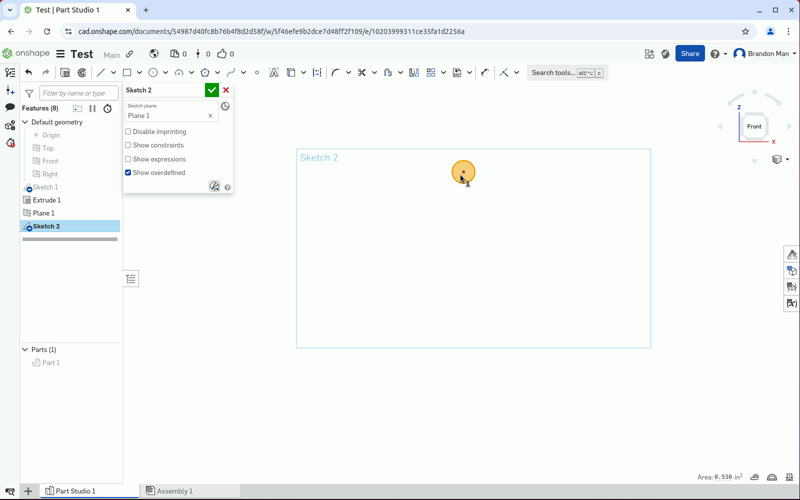
scroll(-6)
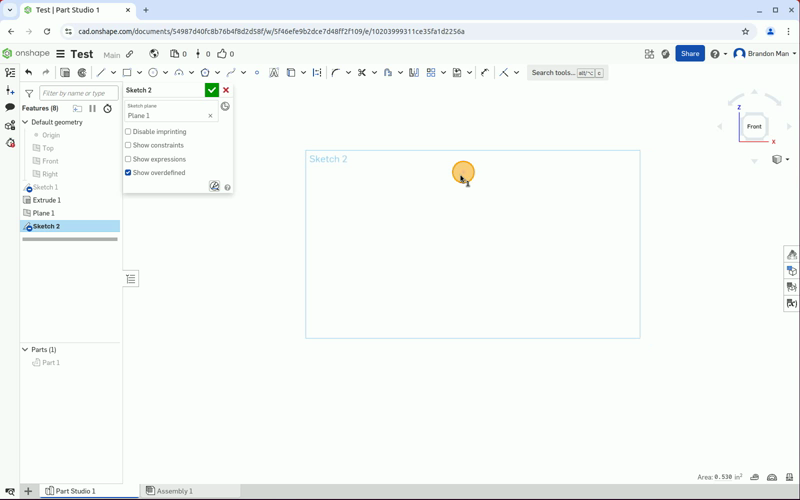
scroll(-6)
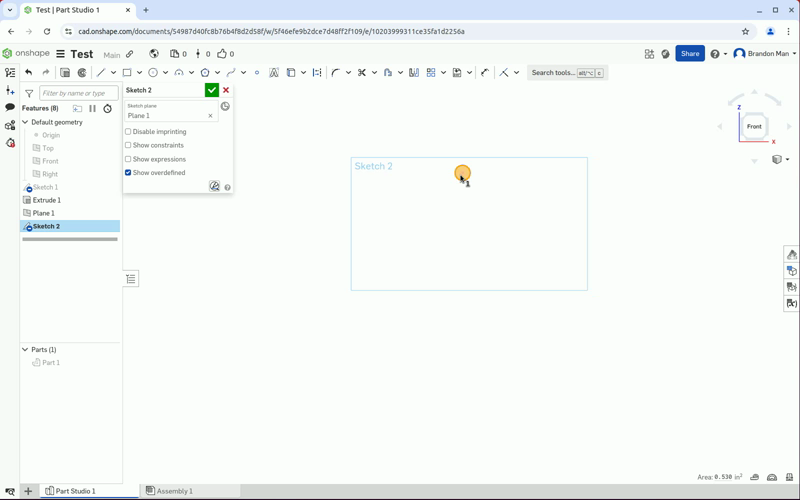
scroll(-6)
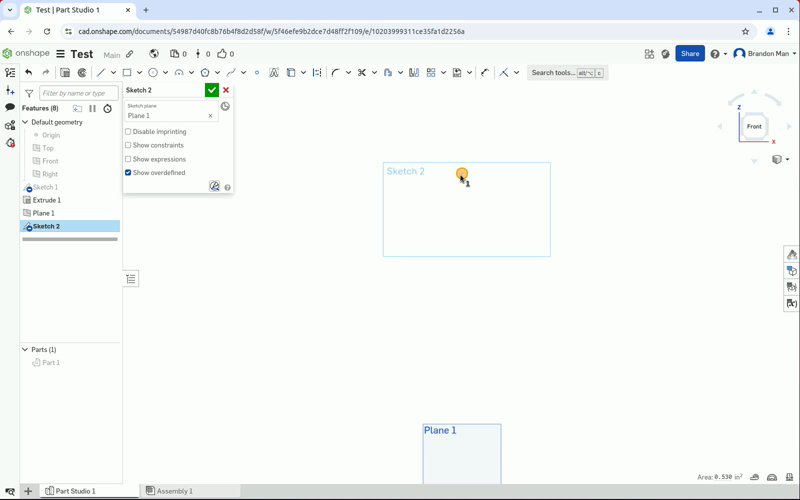
scroll(-6)
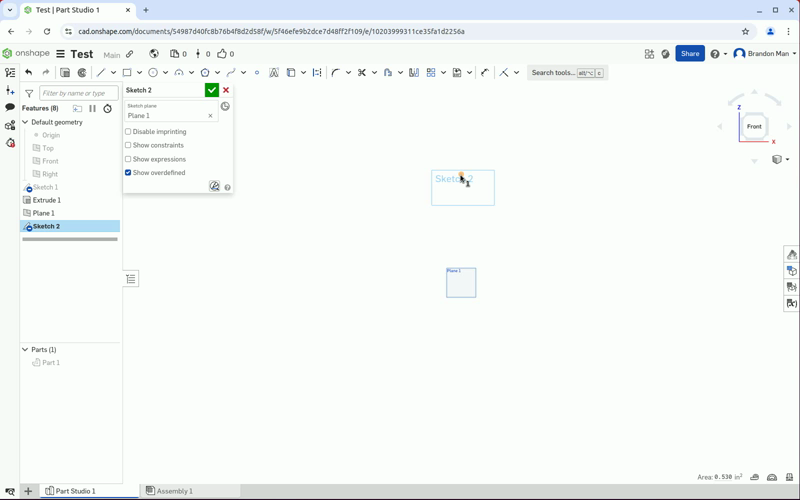
mouse_move(73, 352)
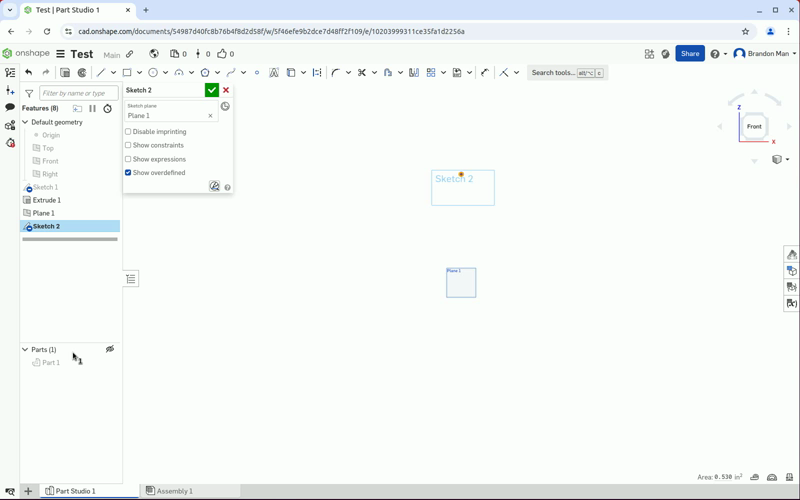
key(shift+y)
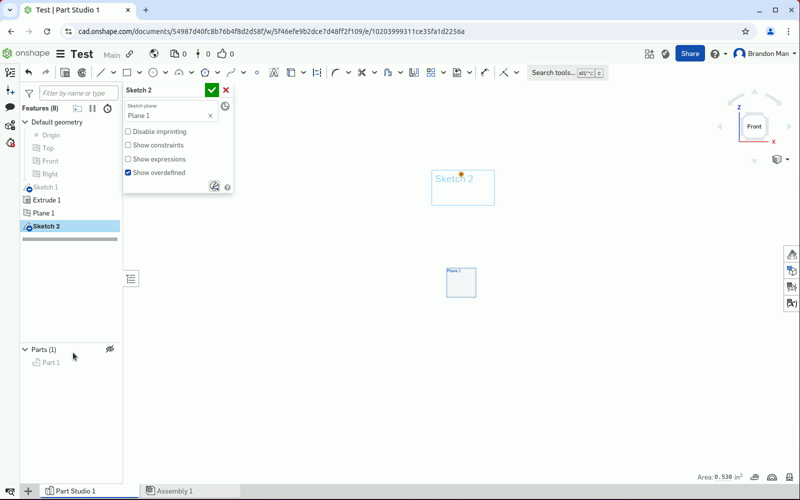
key(shift+e)
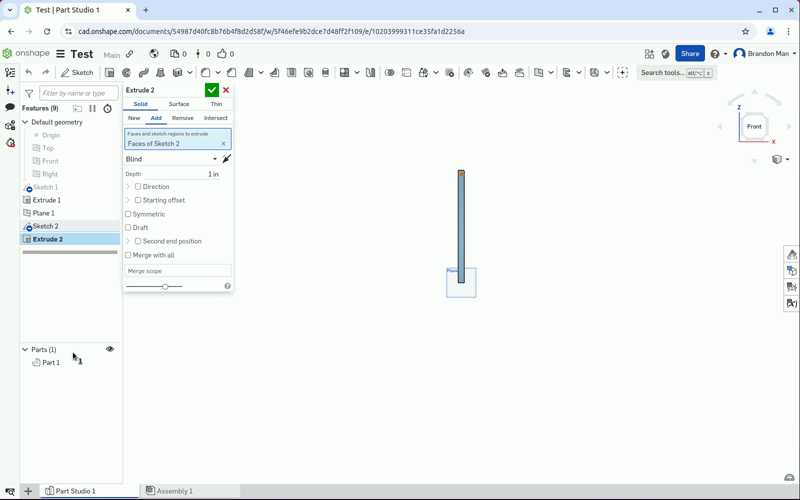
mouse_move(143, 106)
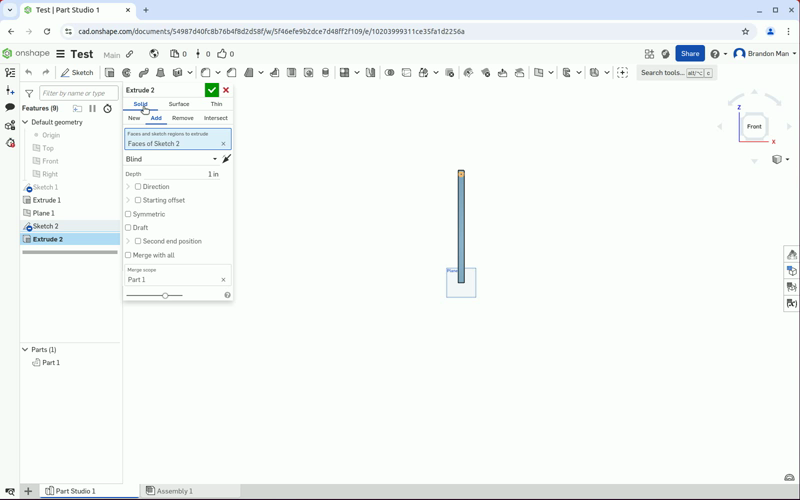
click(143, 106)
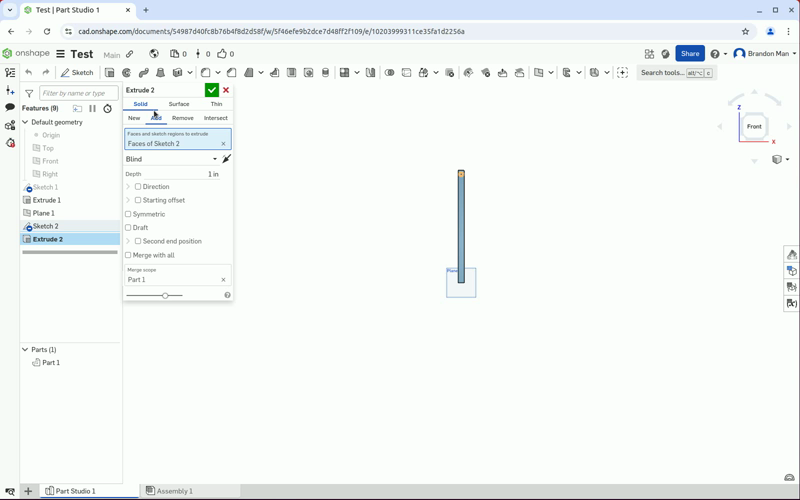
mouse_move(186, 120)
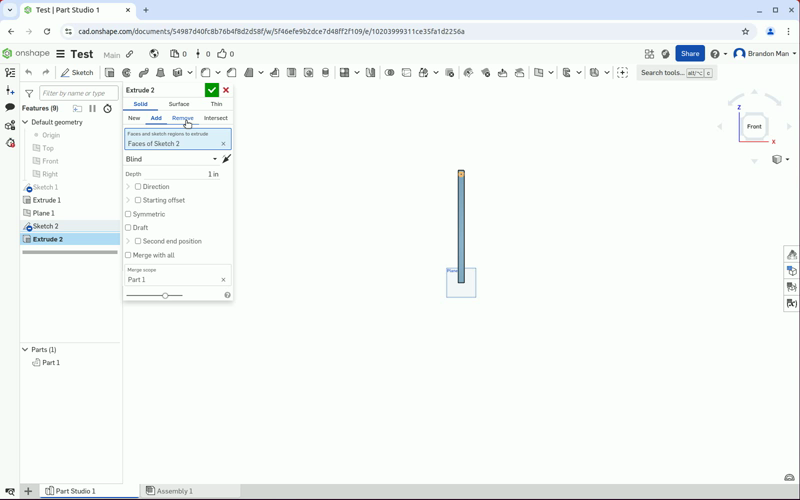
click(186, 120)
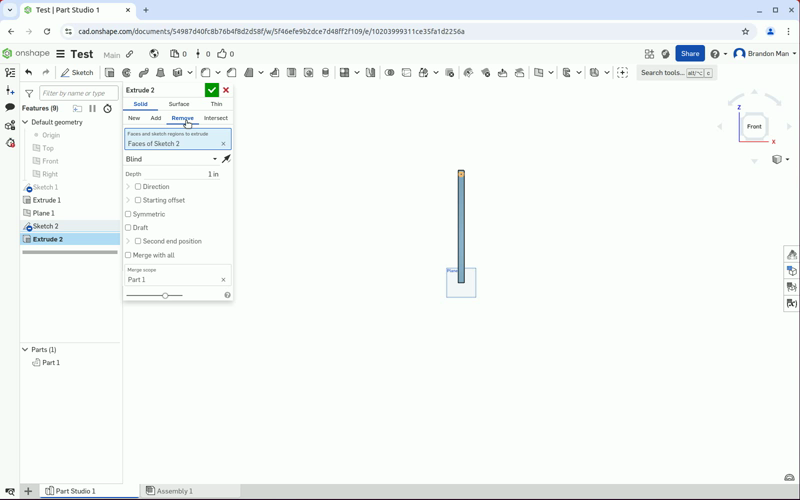
key(tab, 4)
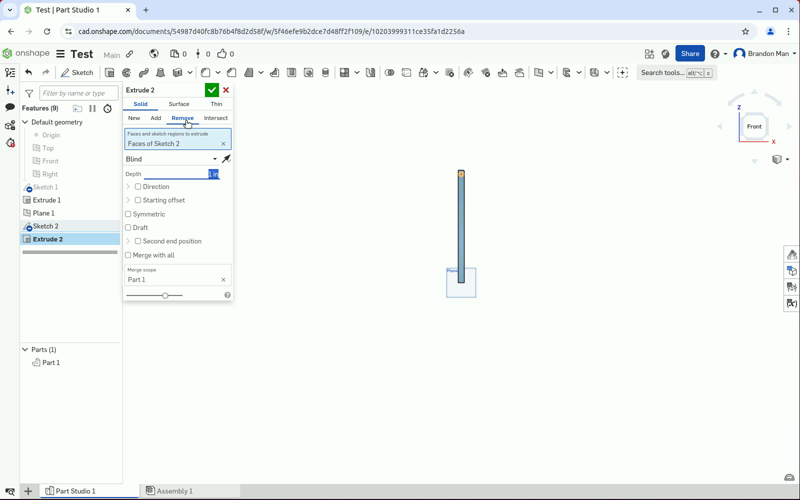
text(0.963)
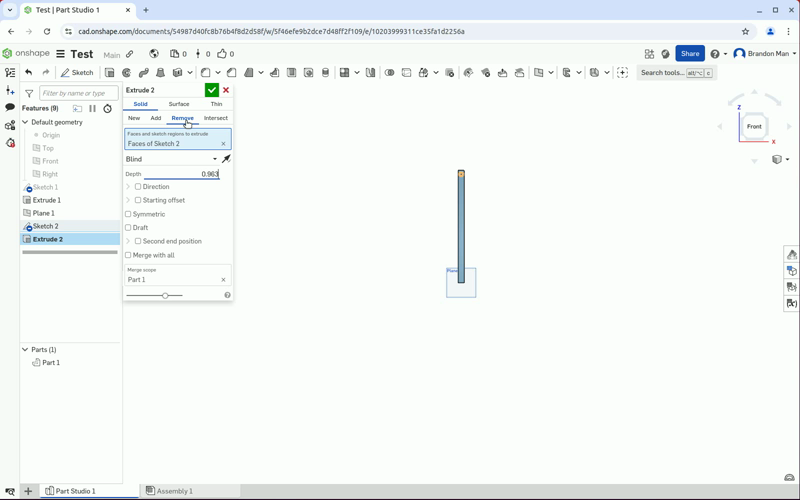
key(tab, 6)
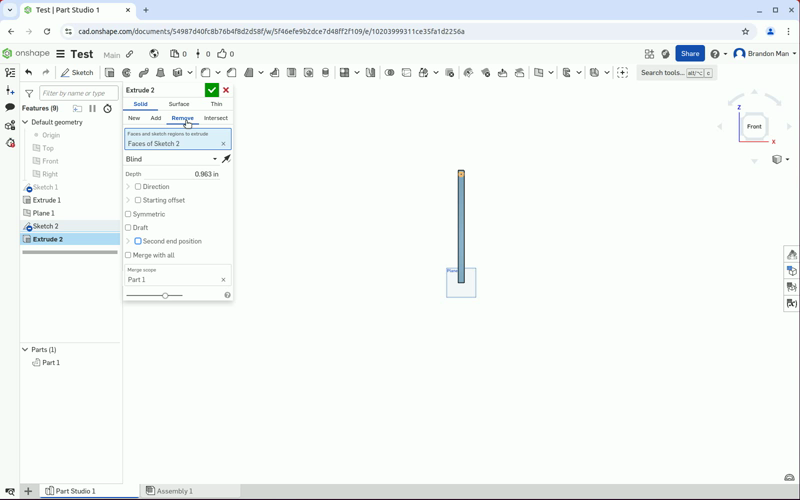
key(space)
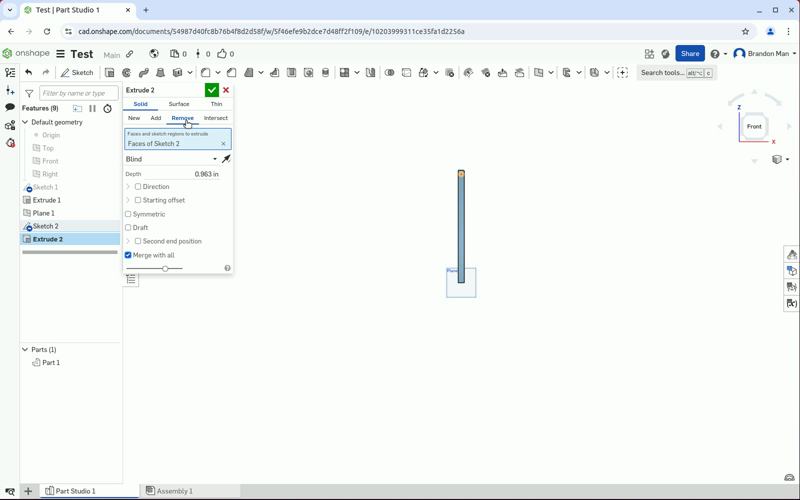
key(enter)
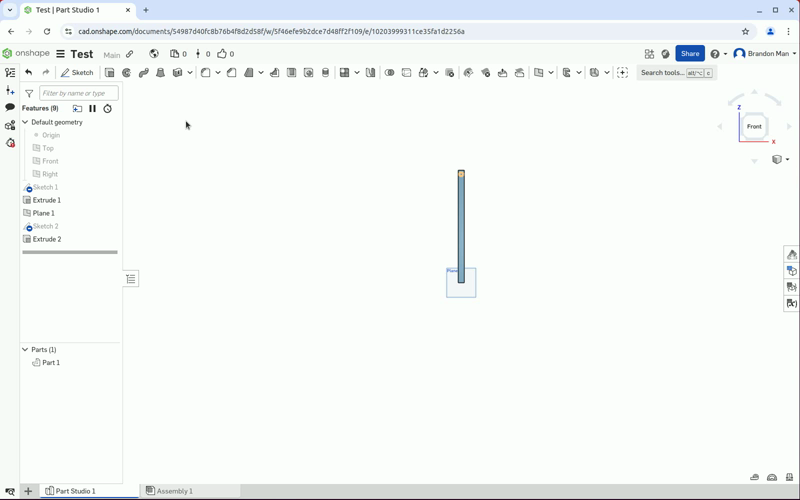
key(shift+h)
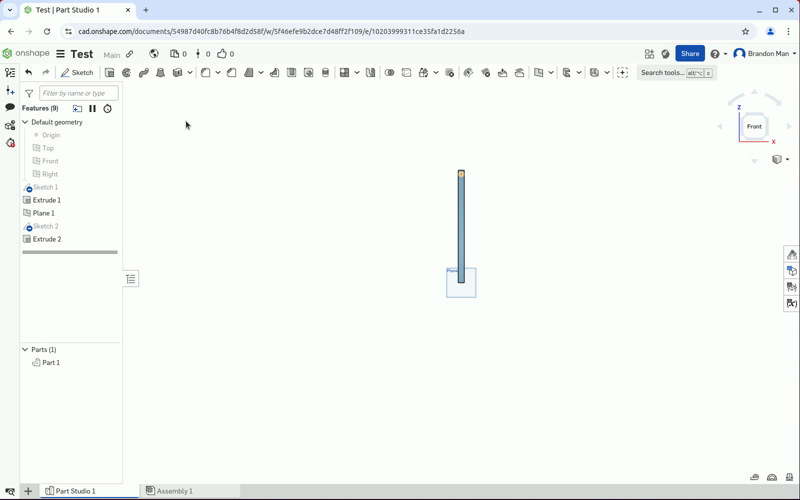
key(shift+h)
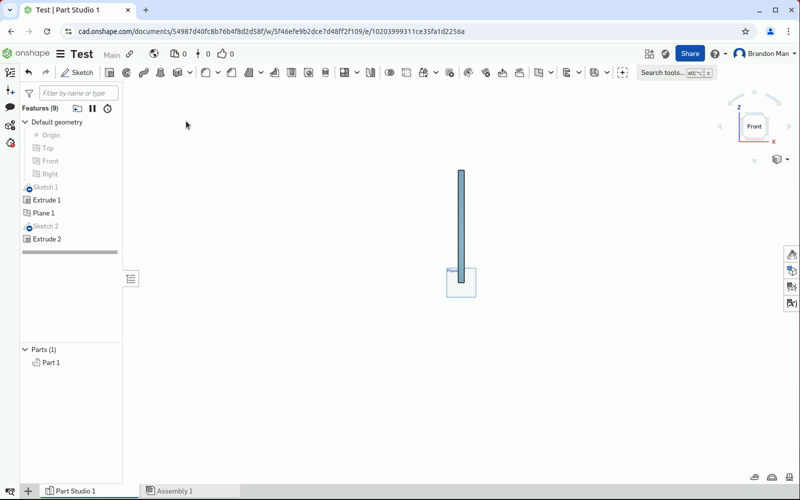
mouse_move(73, 189)
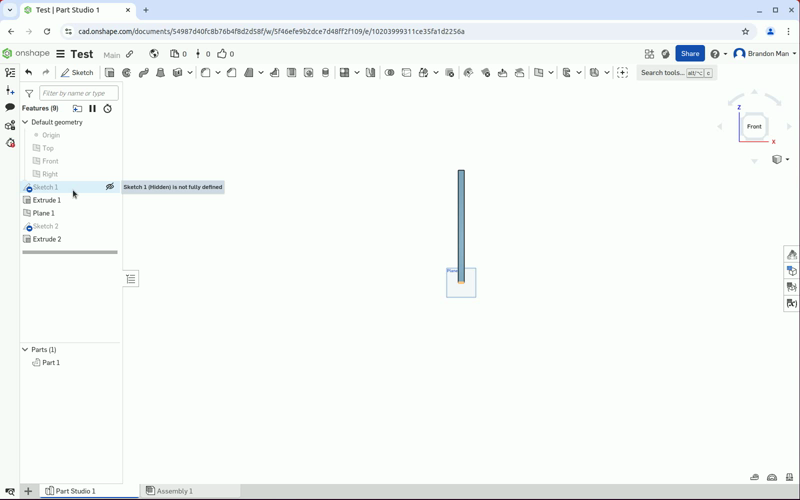
click(73, 189)
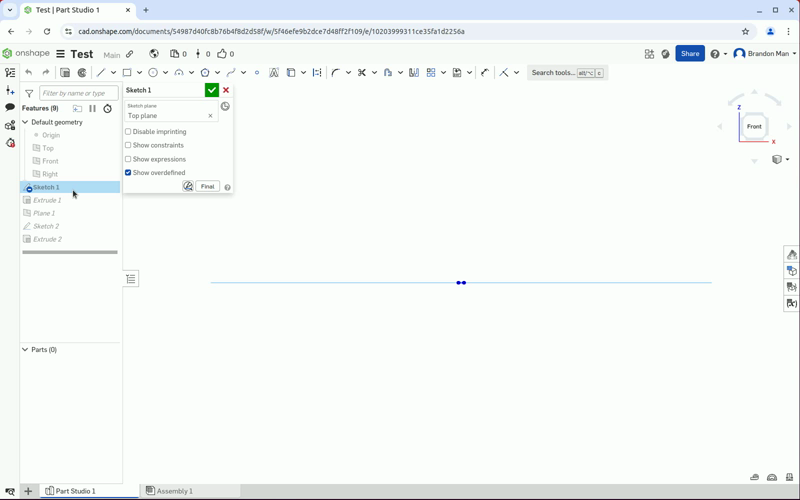
mouse_move(229, 92)
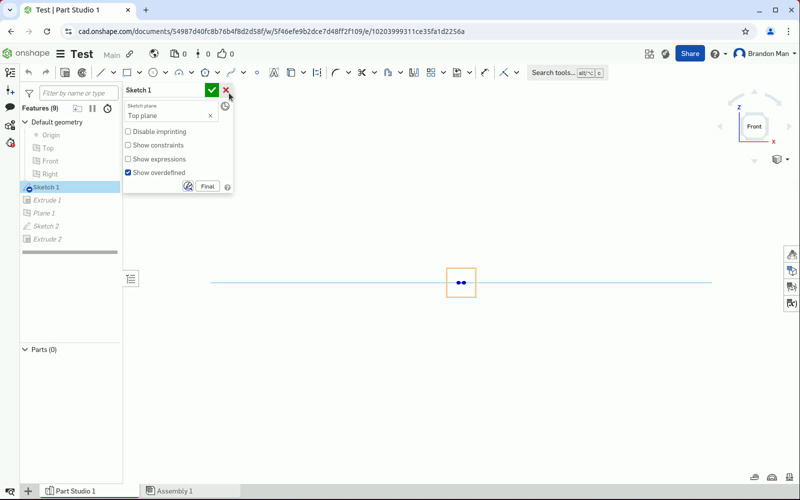
click(229, 92)
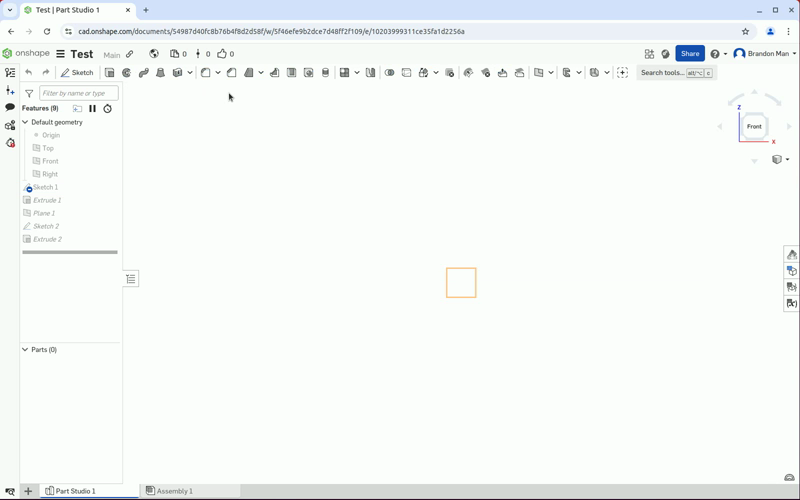
key(shift+s)
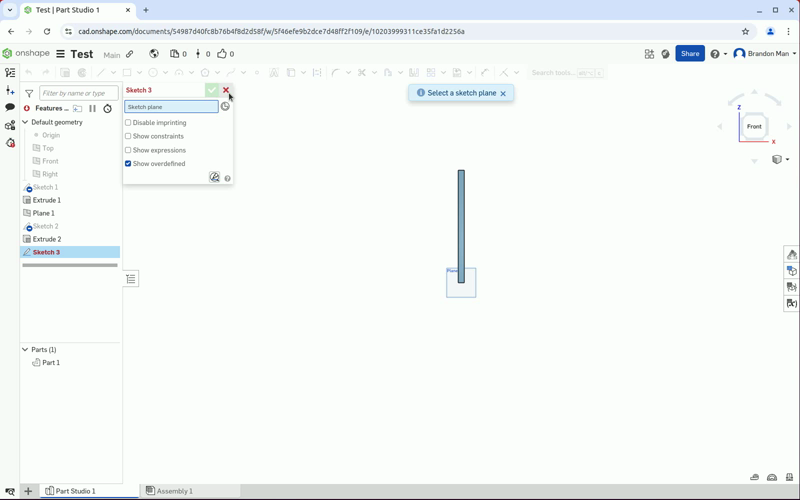
mouse_move(73, 215)
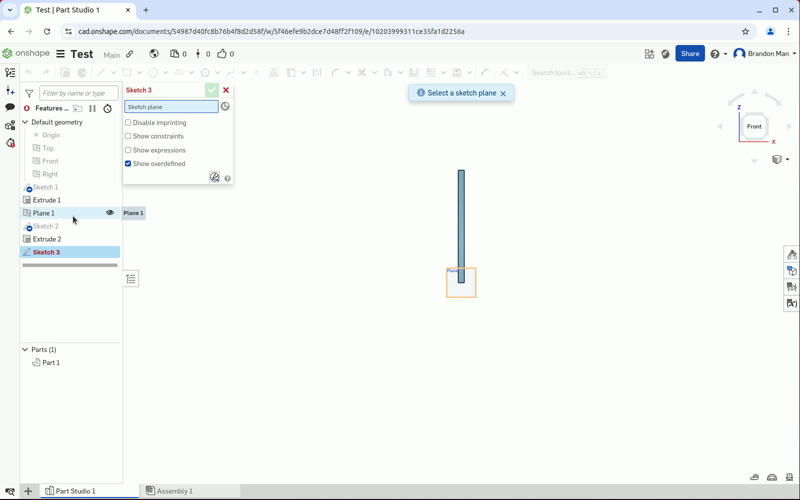
click(73, 215)
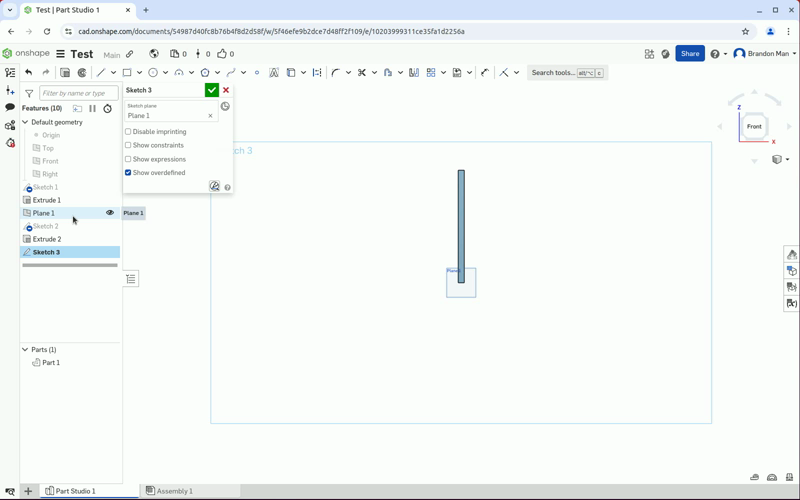
mouse_move(73, 352)
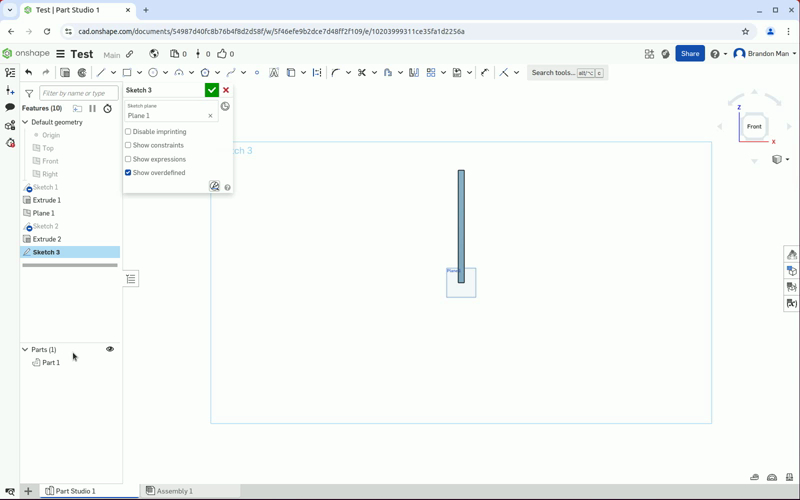
key(y)
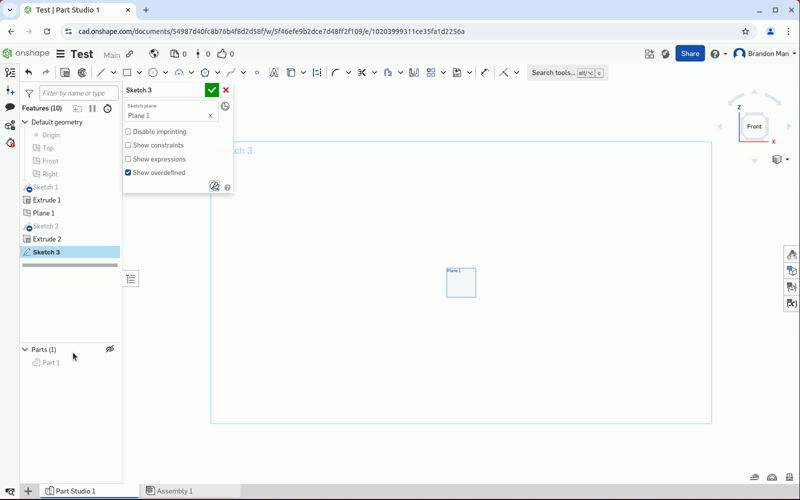
key(c)
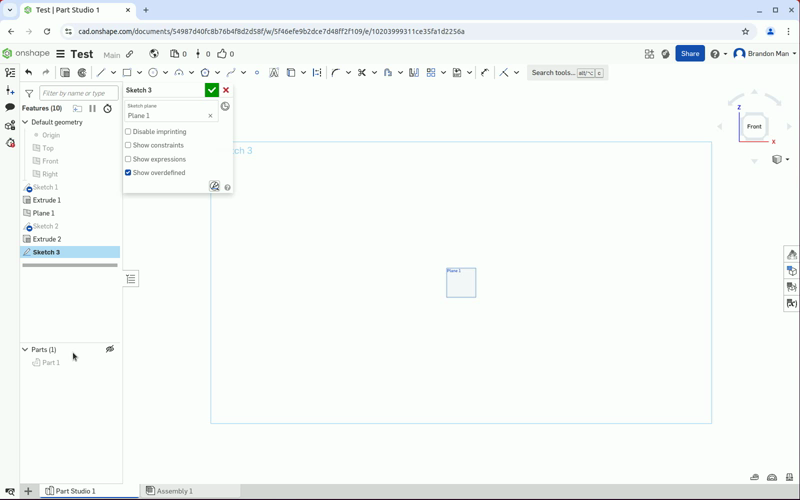
key_down(shift)
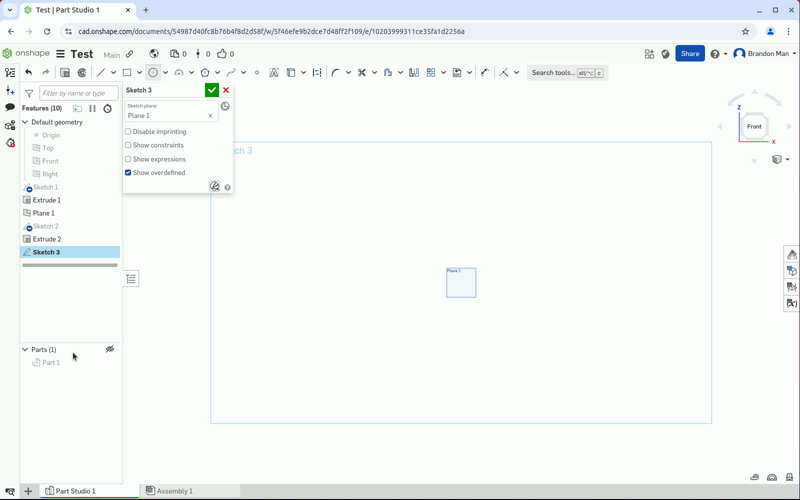
mouse_move(460, 215)
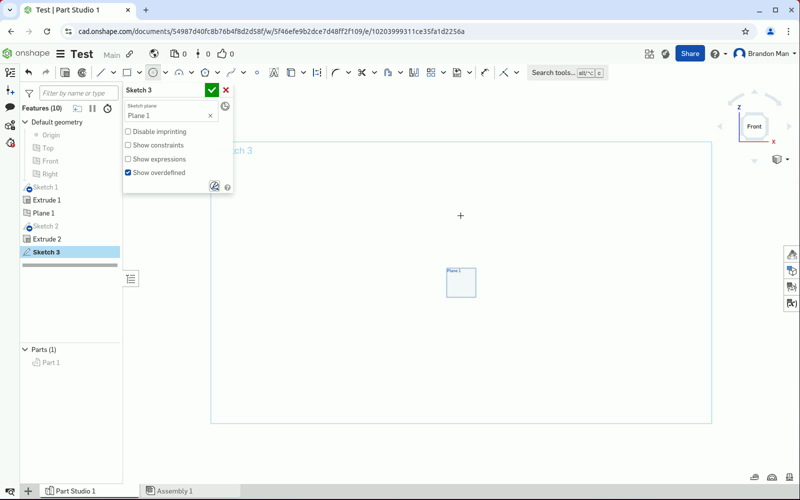
click(460, 215)
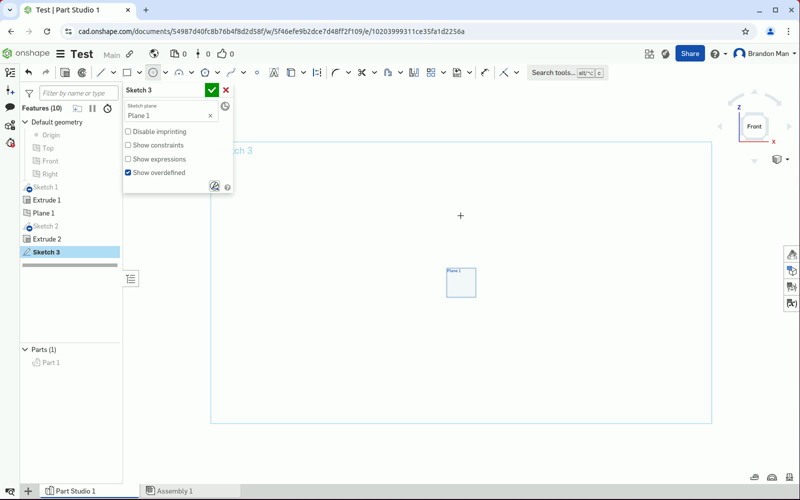
key_up(shift)
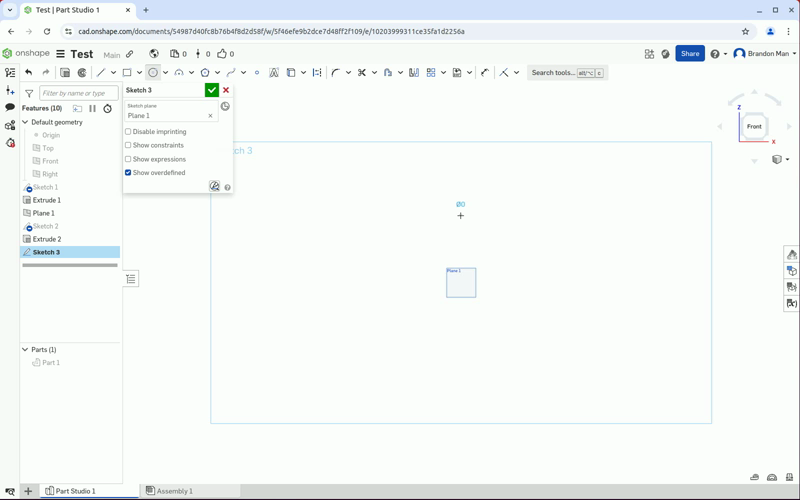
mouse_move(461, 215)
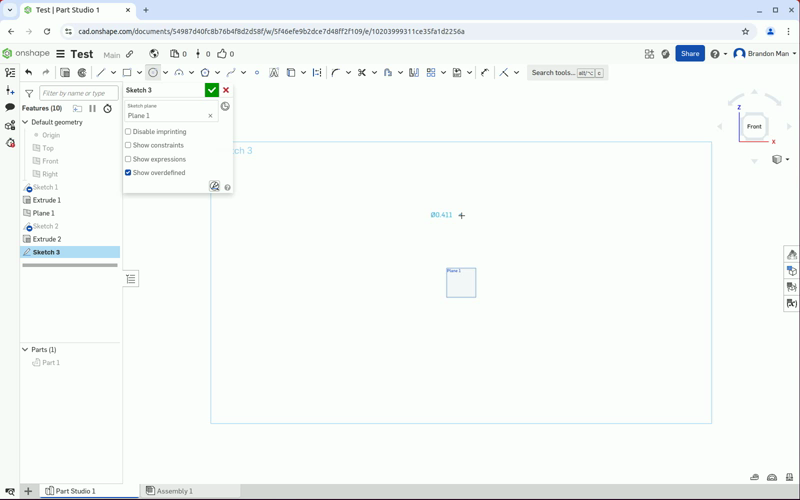
scroll(6)
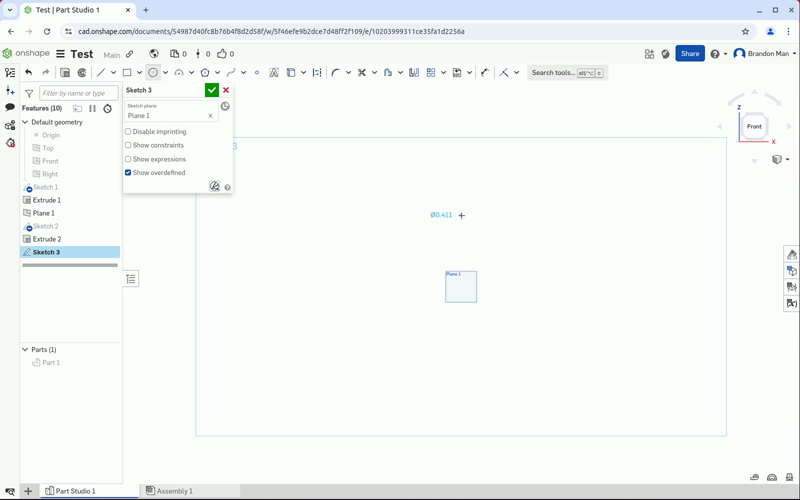
scroll(6)
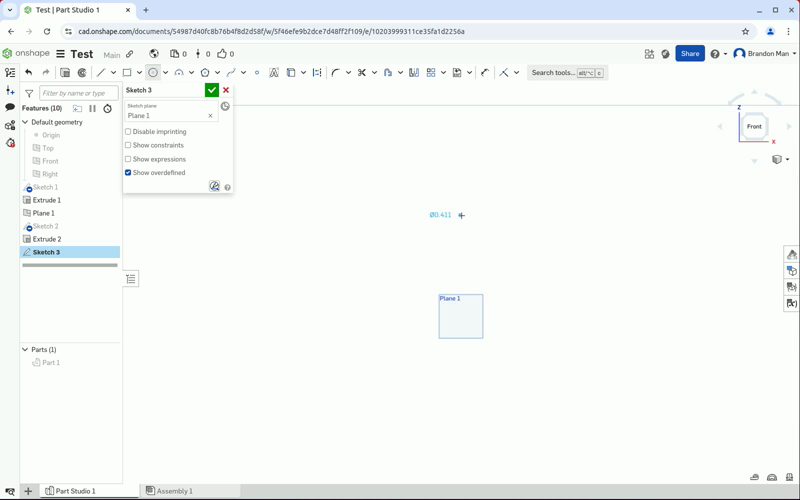
scroll(6)
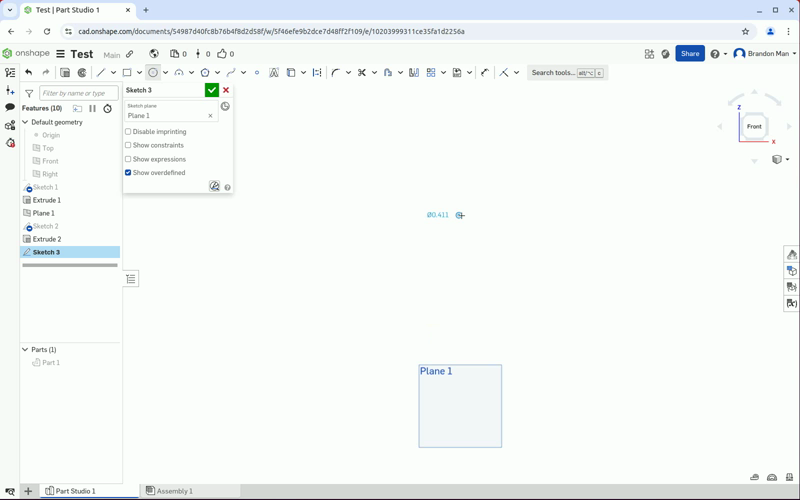
scroll(6)
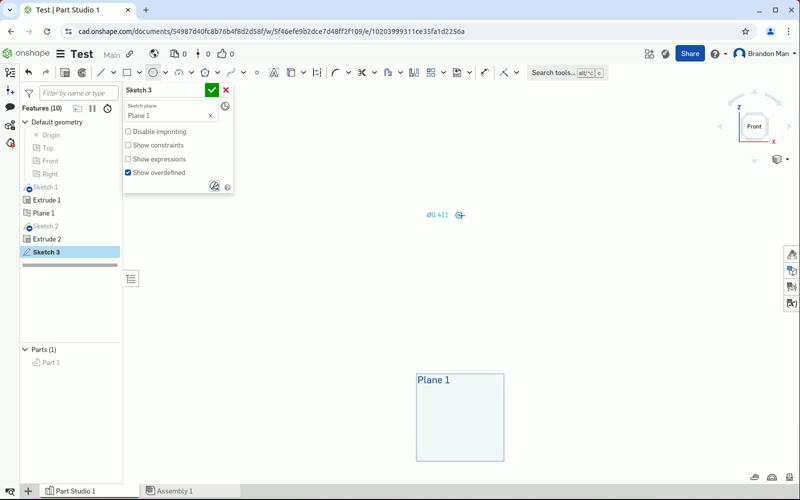
scroll(6)
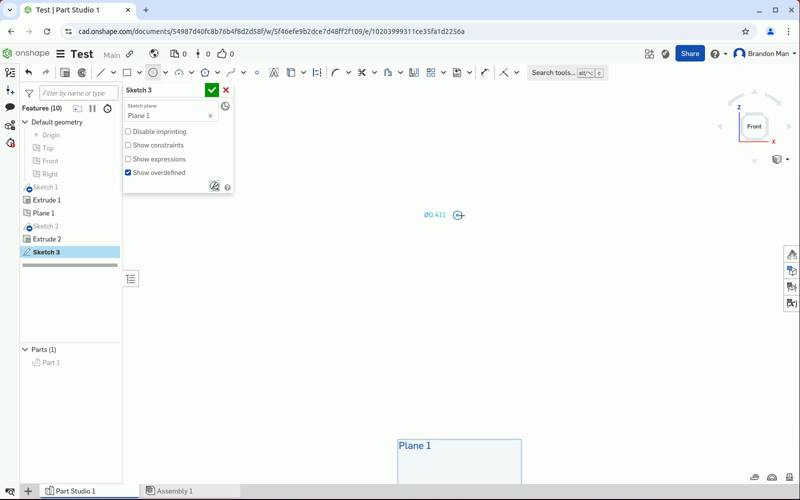
scroll(6)
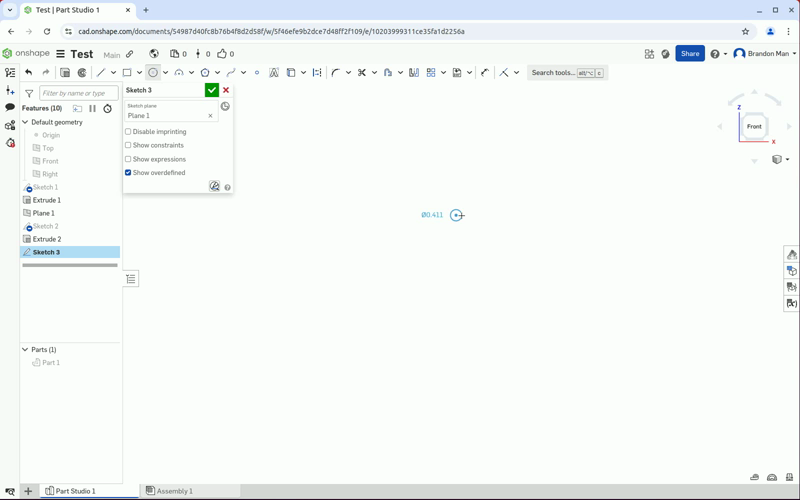
scroll(6)
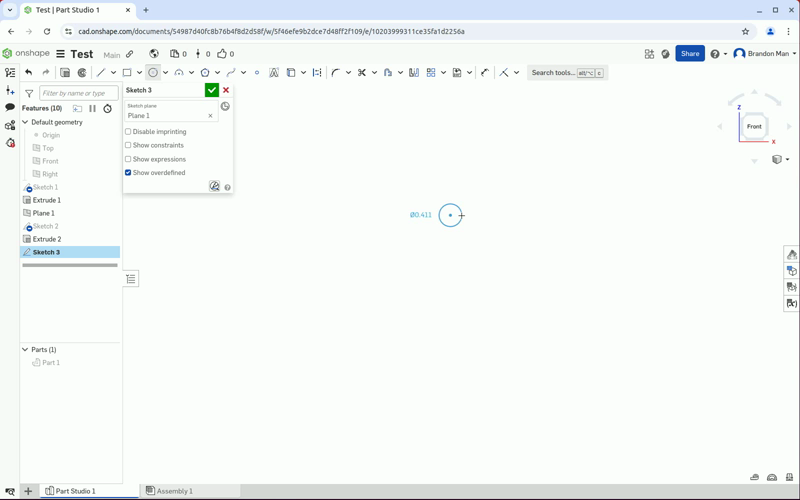
click(461, 215)
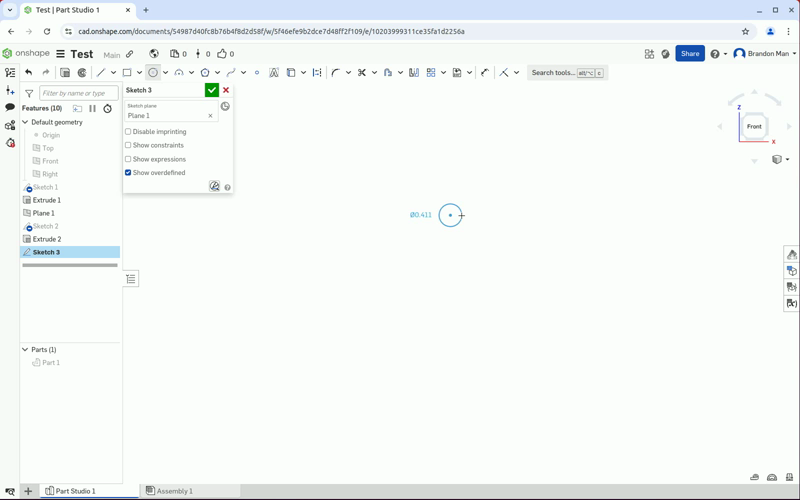
scroll(-6)
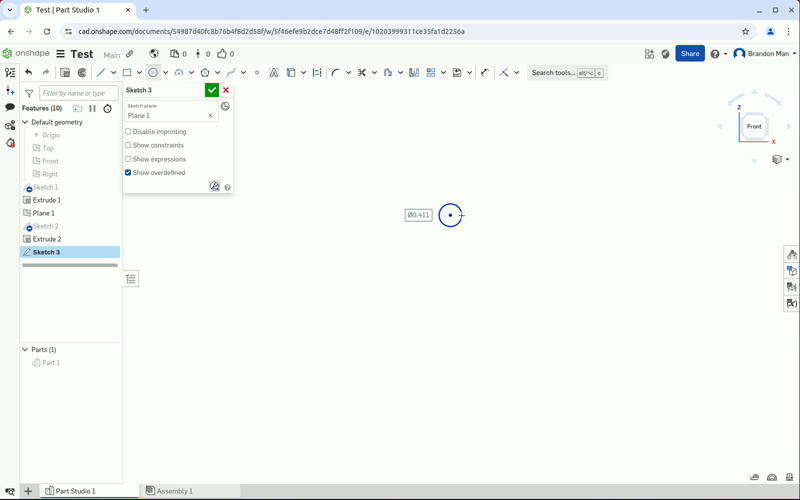
scroll(-6)
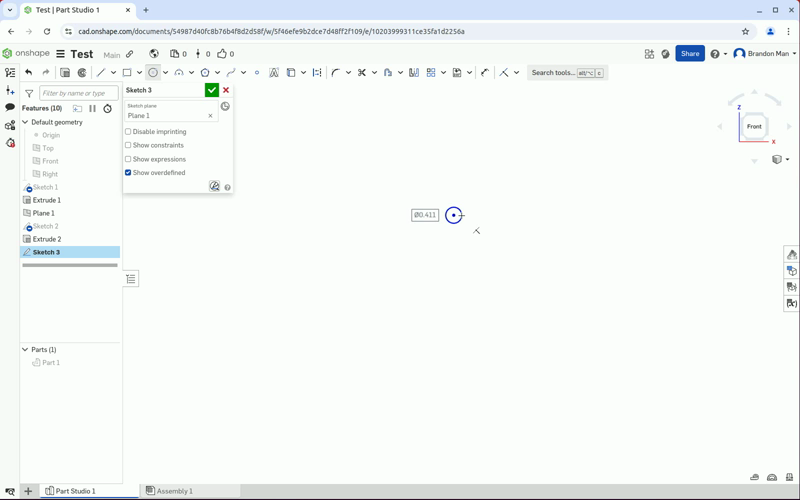
scroll(-6)
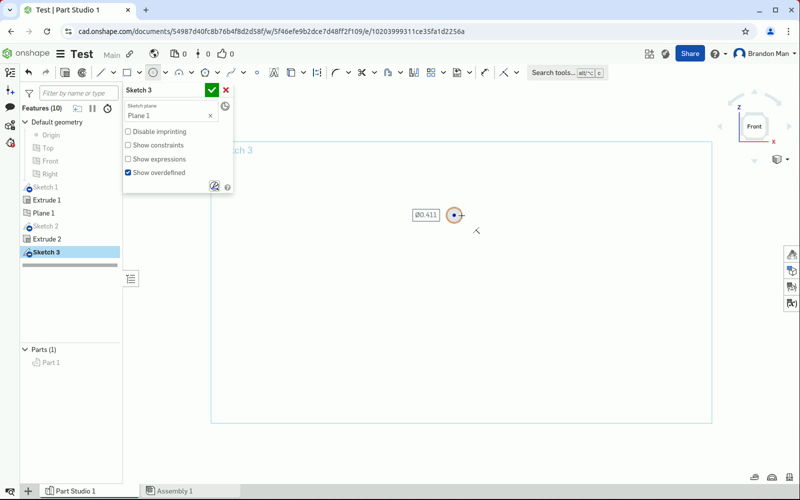
scroll(-6)
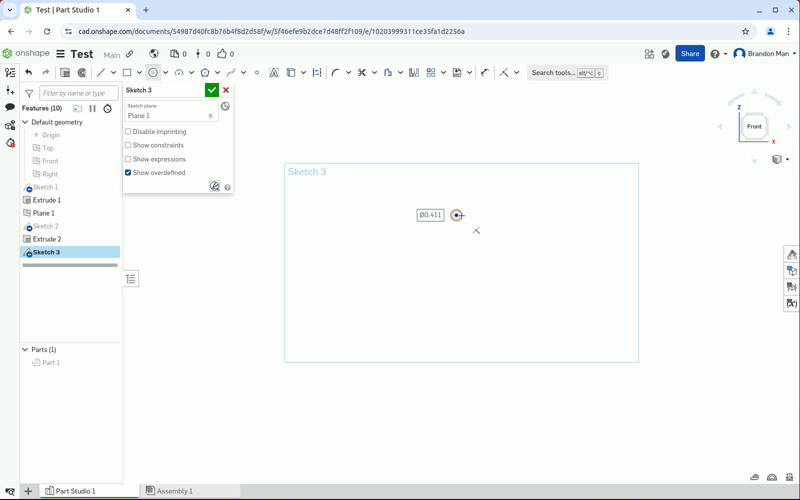
scroll(-6)
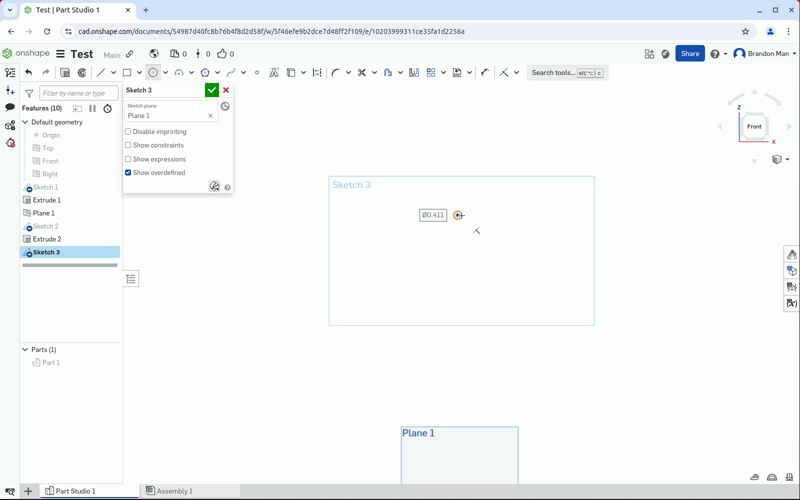
scroll(-6)
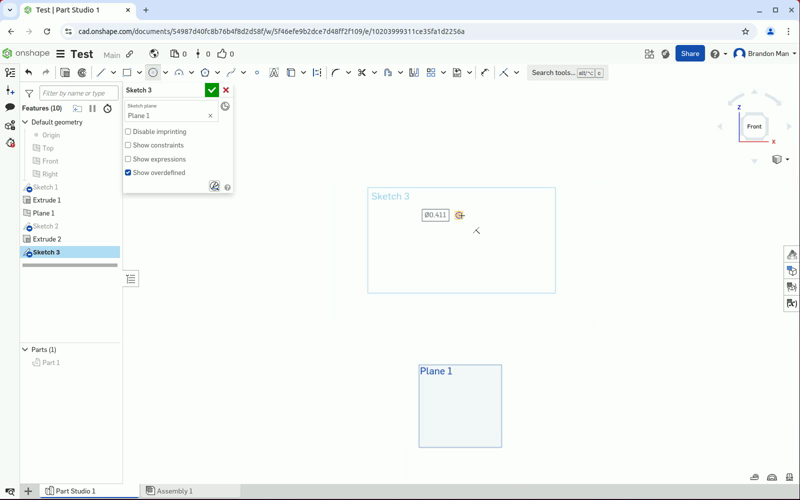
scroll(-6)
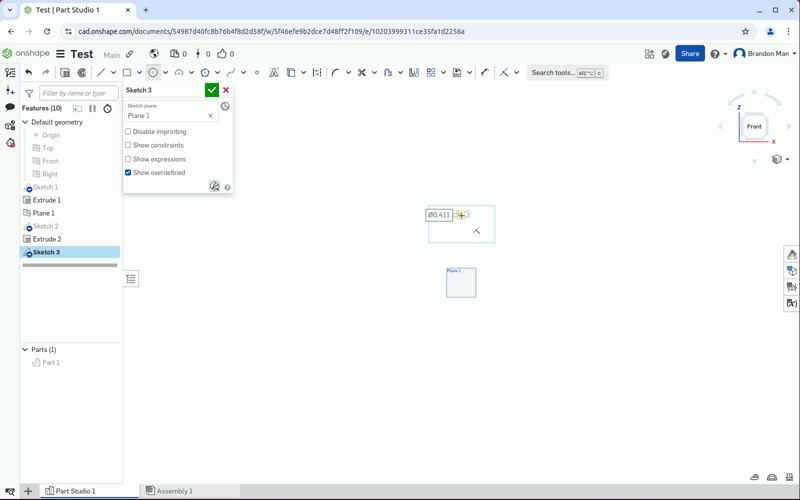
key(esc)
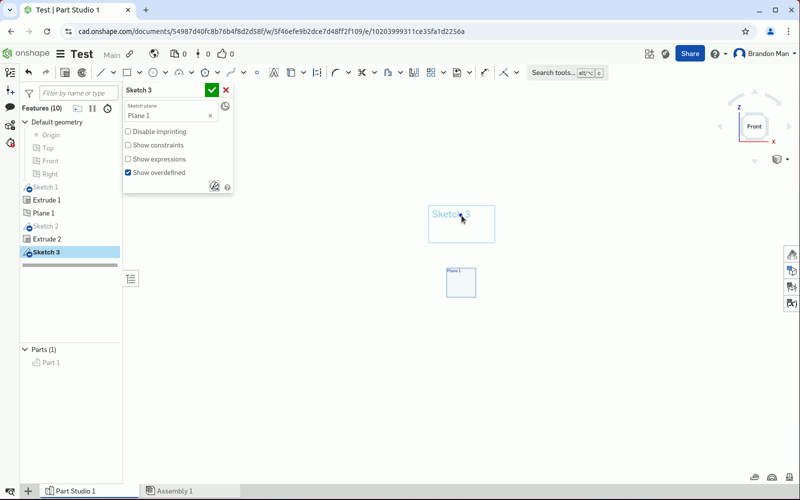
mouse_move(461, 214)
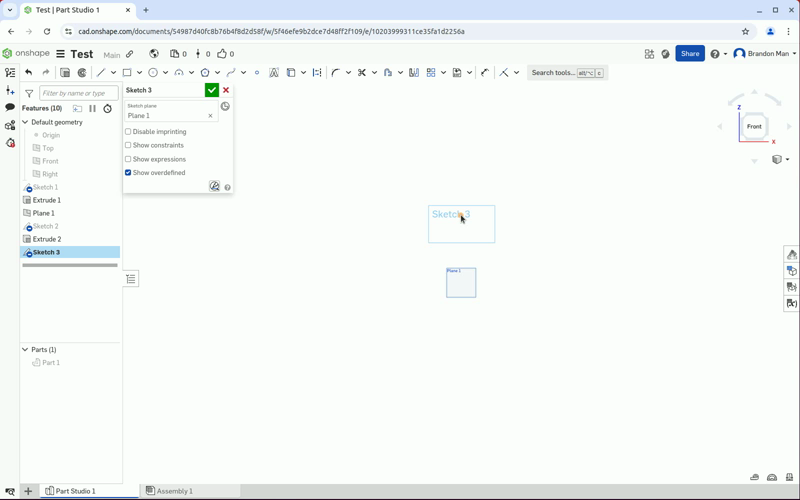
scroll(6)
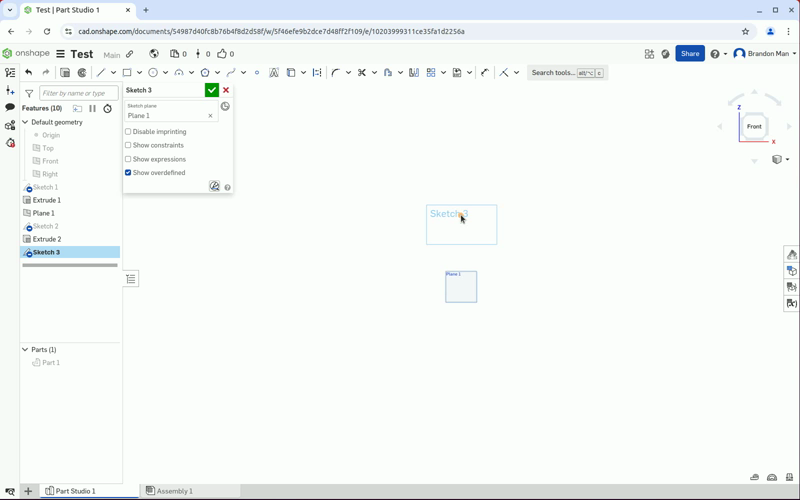
scroll(6)
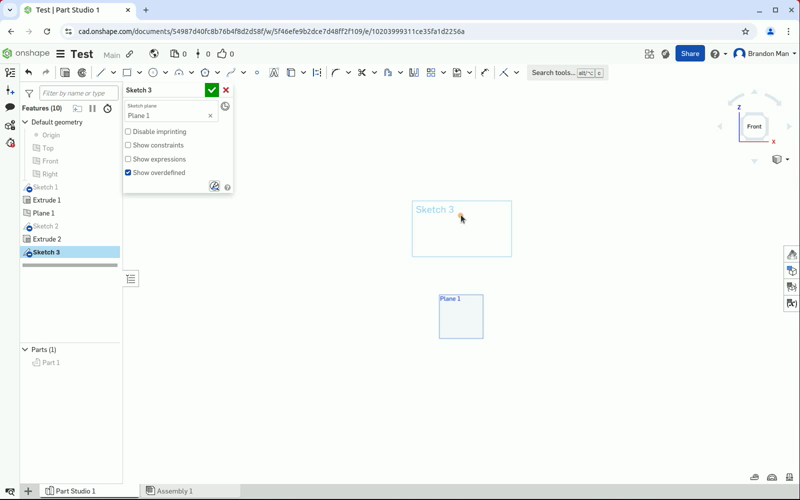
scroll(6)
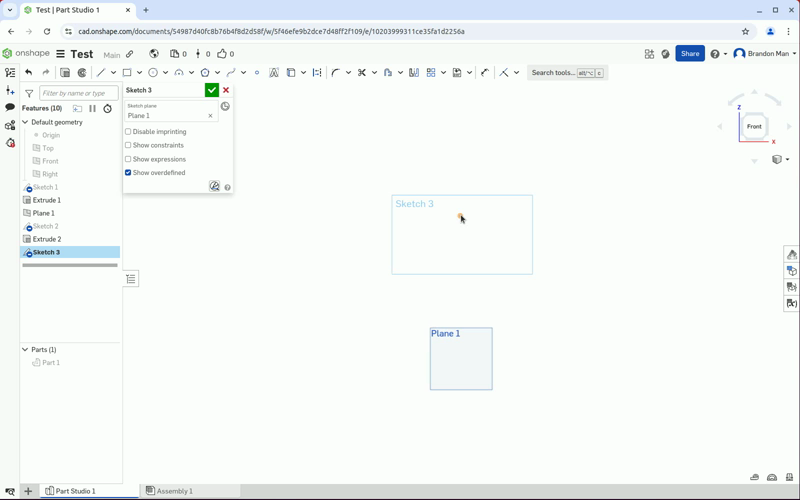
scroll(6)
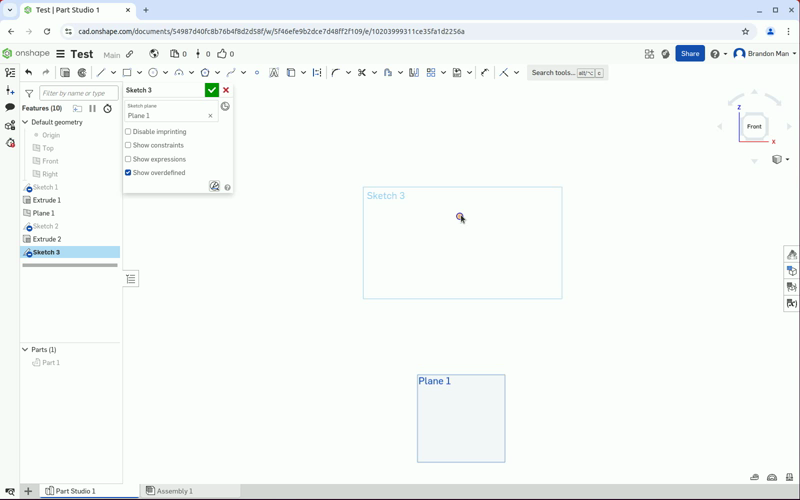
scroll(6)
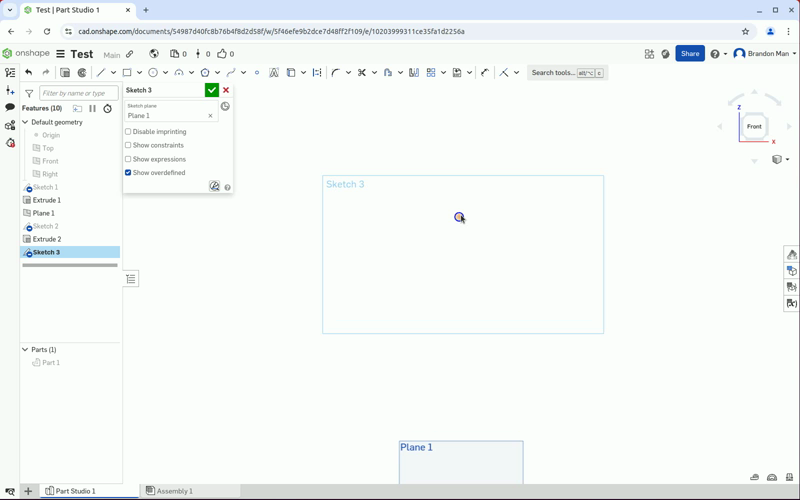
scroll(6)
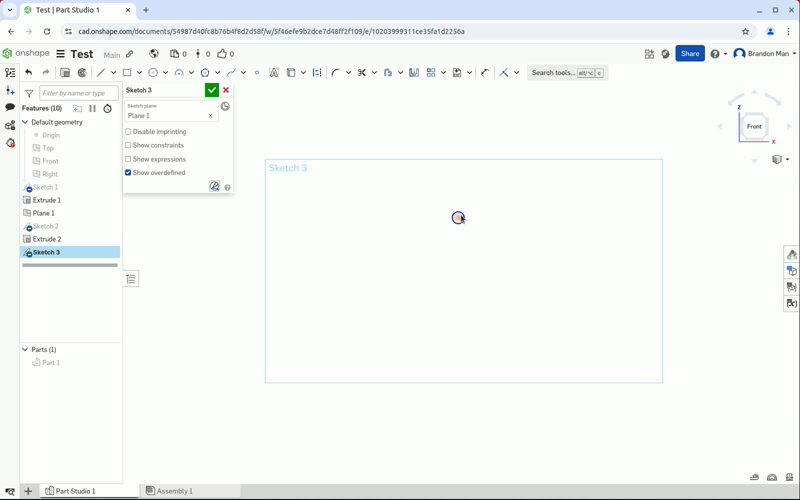
scroll(6)
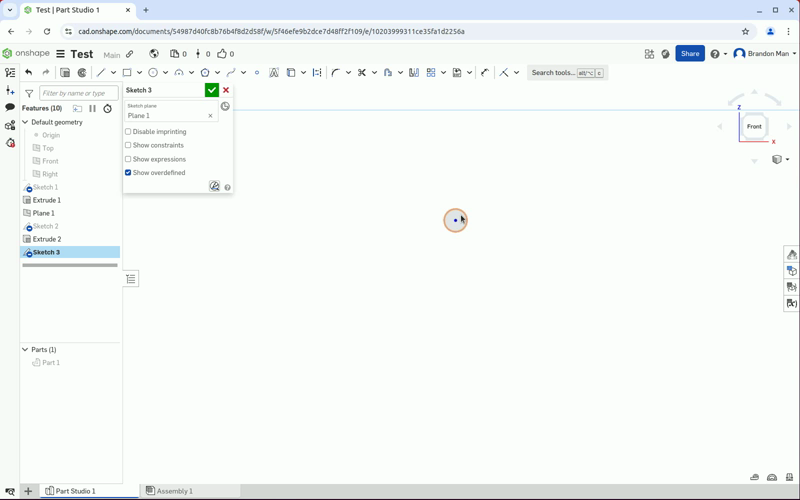
click(461, 214)
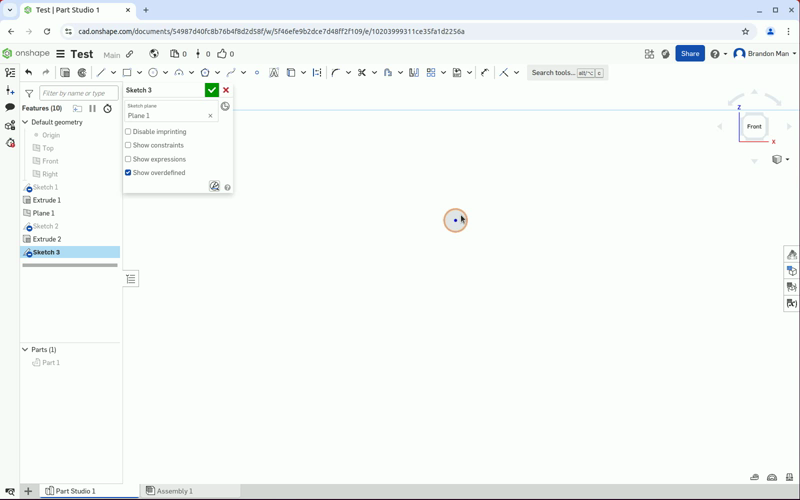
scroll(-6)
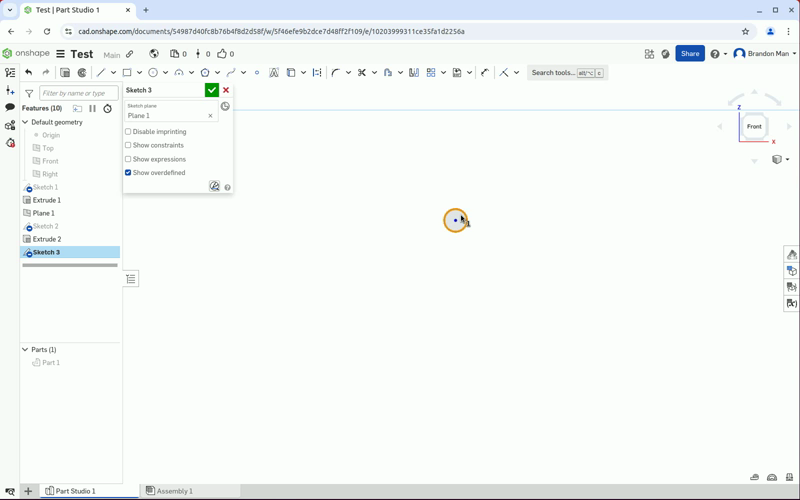
scroll(-6)
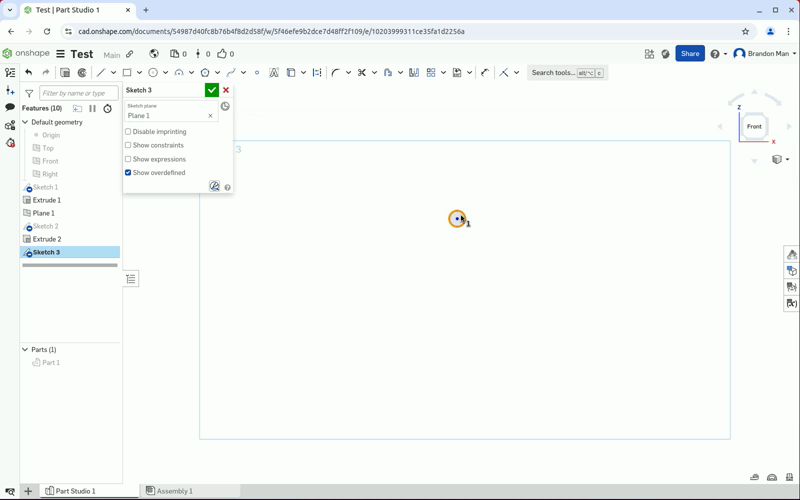
scroll(-6)
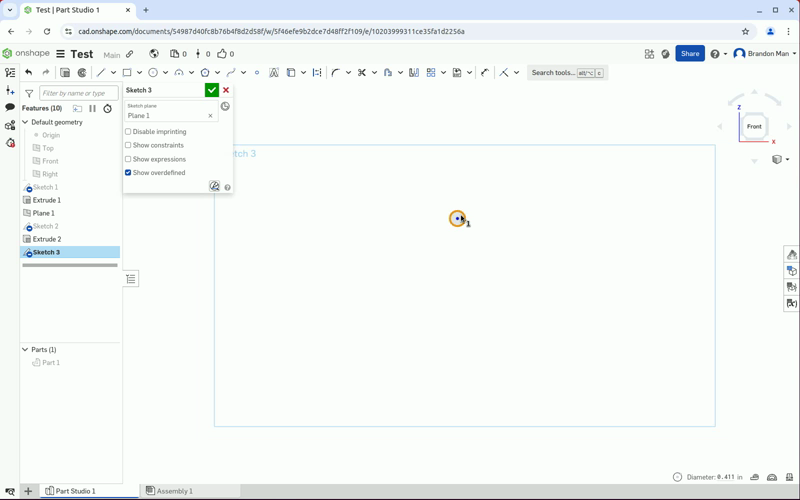
scroll(-6)
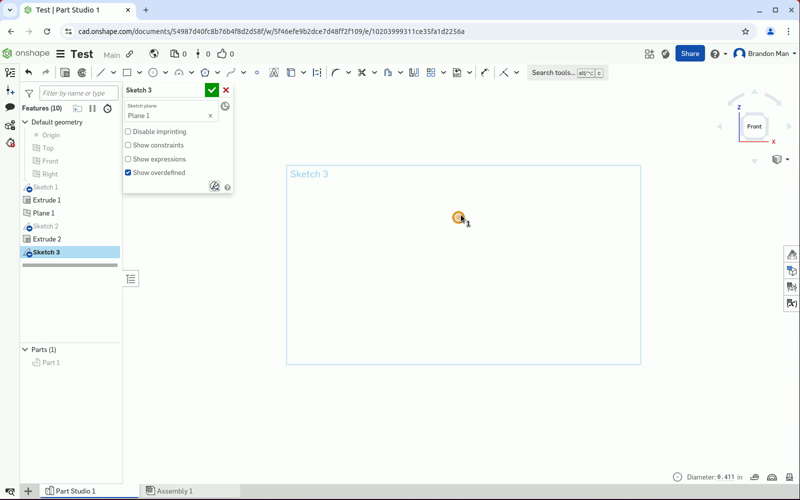
scroll(-6)
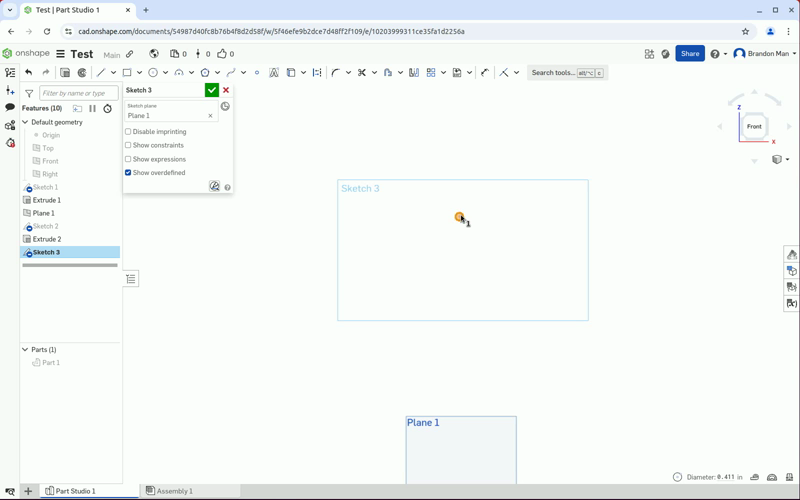
scroll(-6)
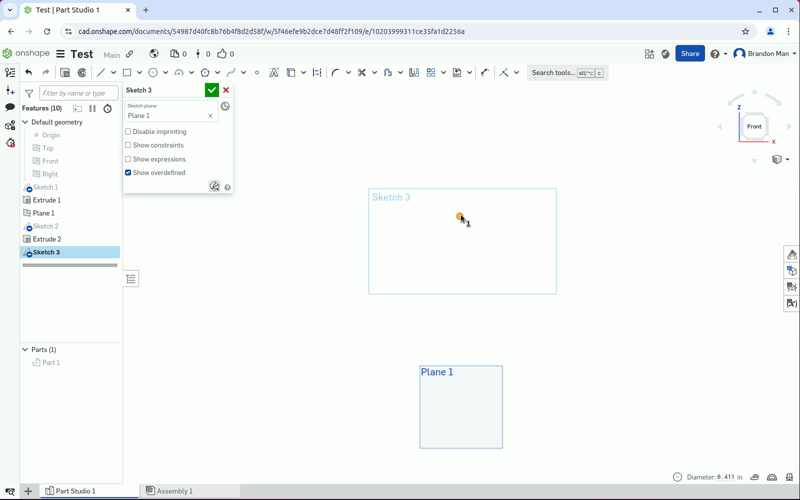
scroll(-6)
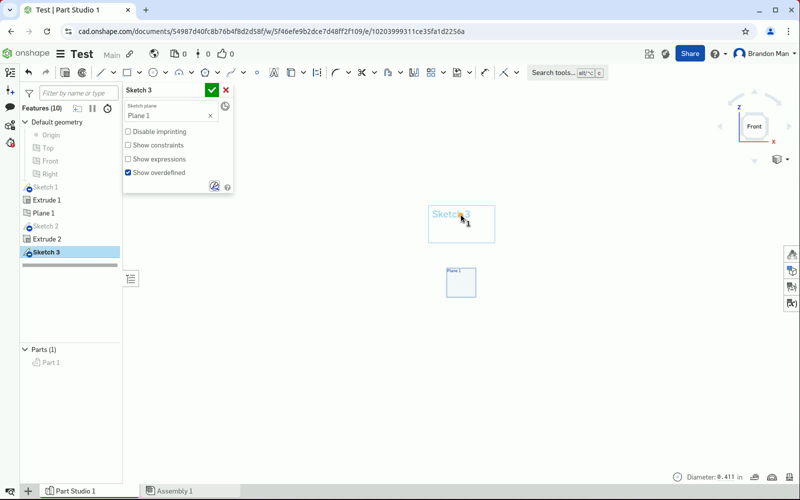
mouse_move(73, 352)
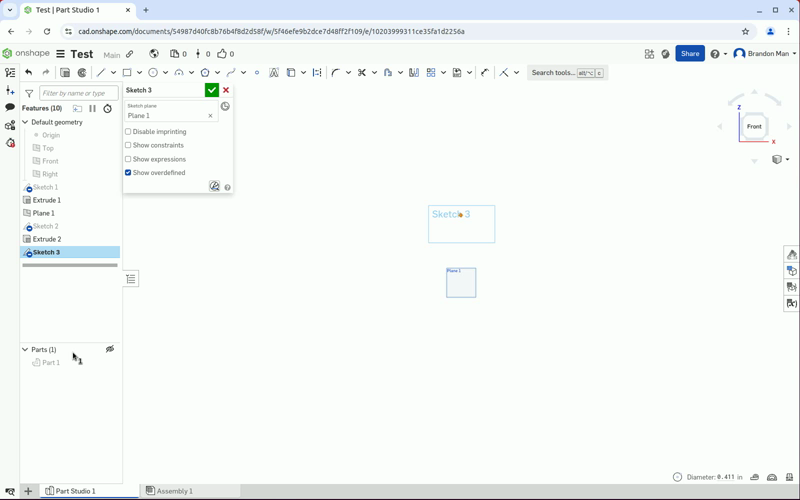
key(shift+y)
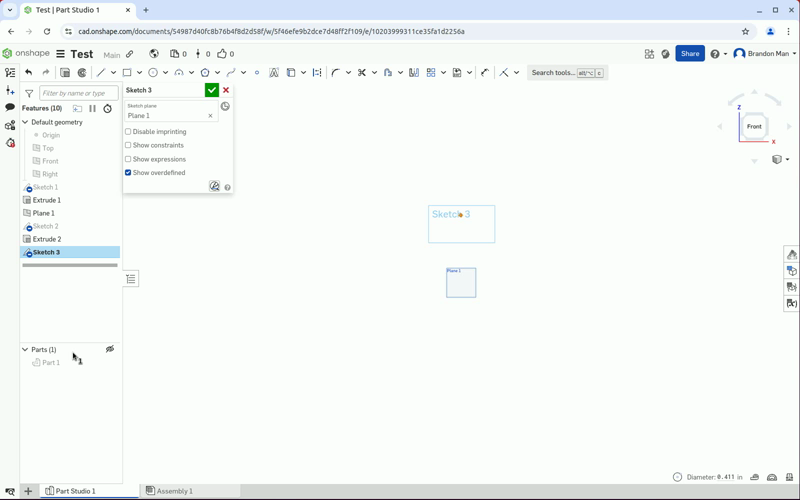
key(shift+e)
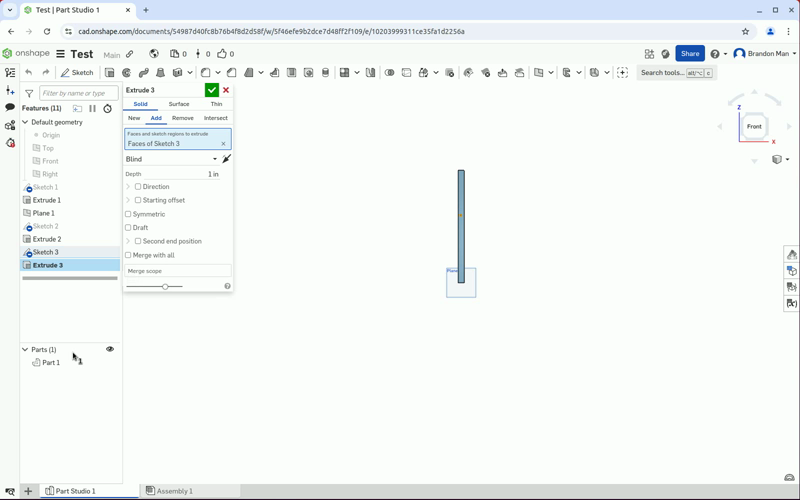
mouse_move(143, 106)
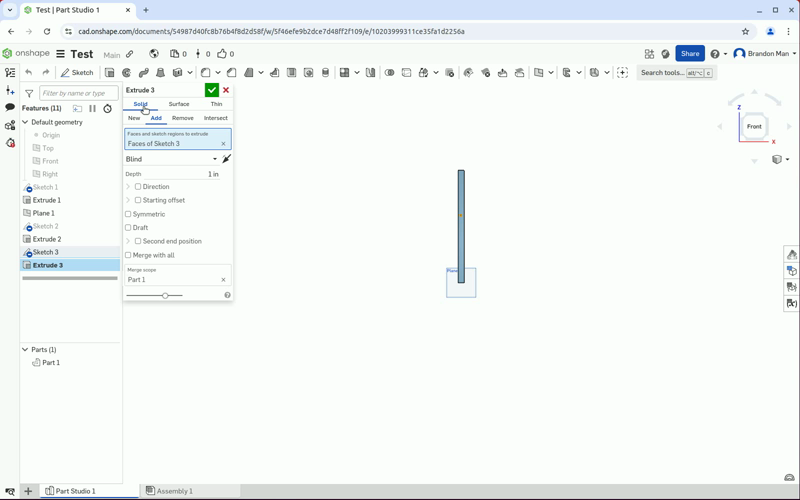
click(143, 106)
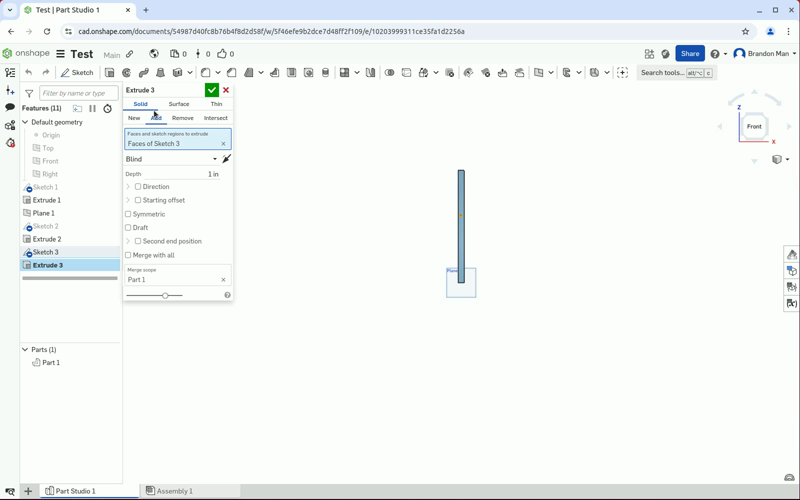
mouse_move(186, 120)
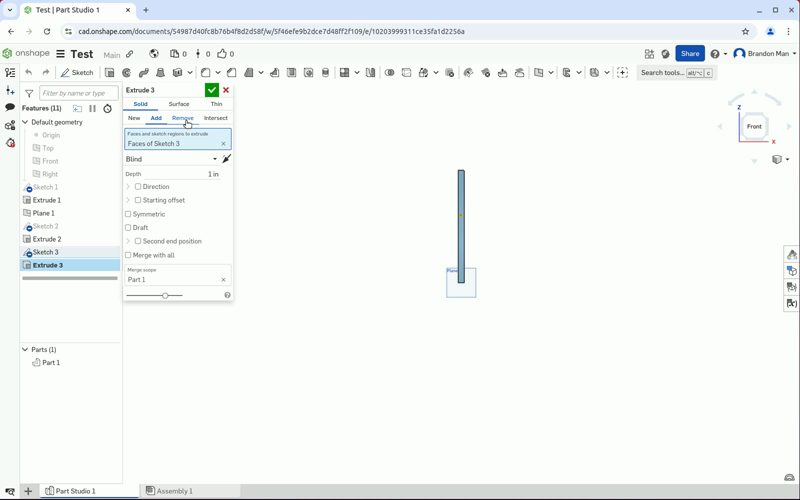
click(186, 120)
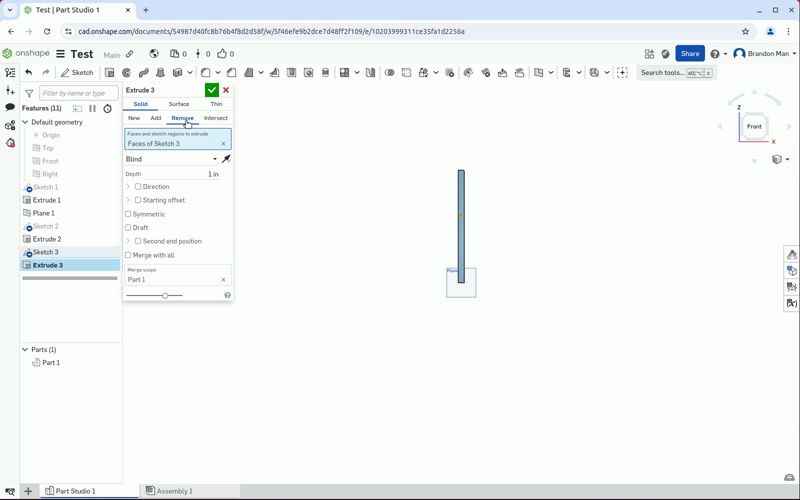
key(tab, 4)
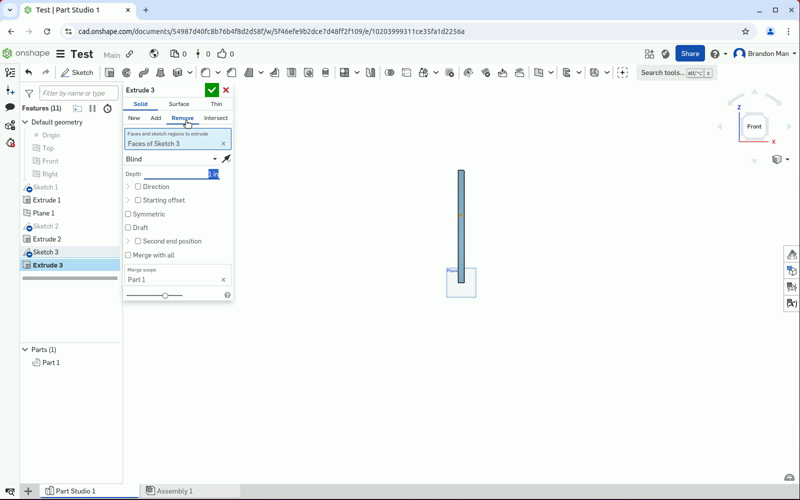
text(0.963)
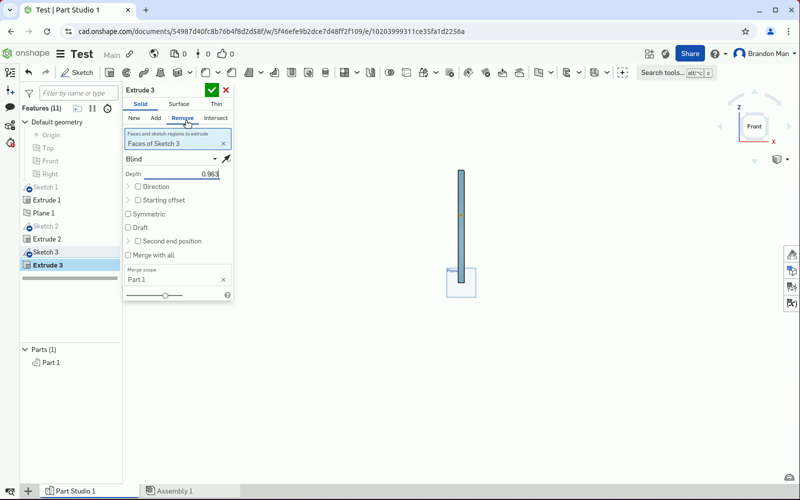
key(tab, 6)
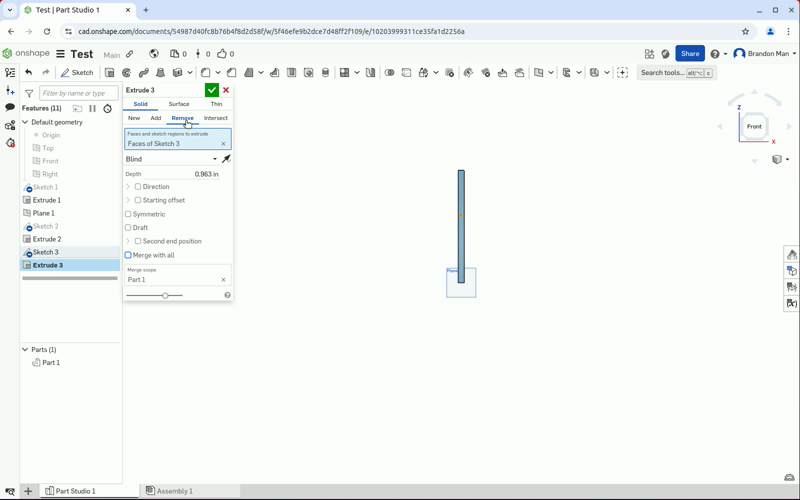
key(space)
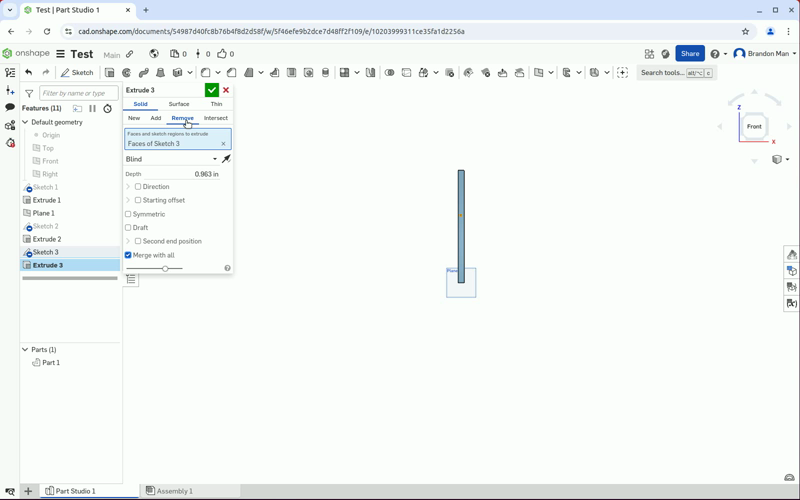
key(enter)
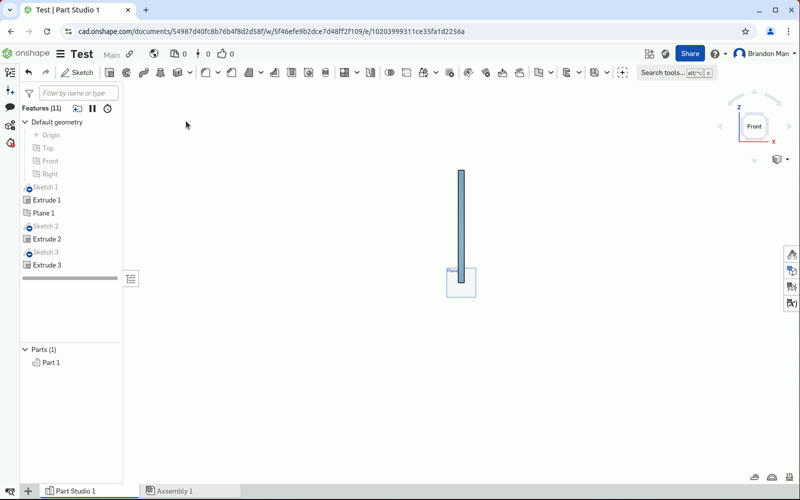
key(shift+h)
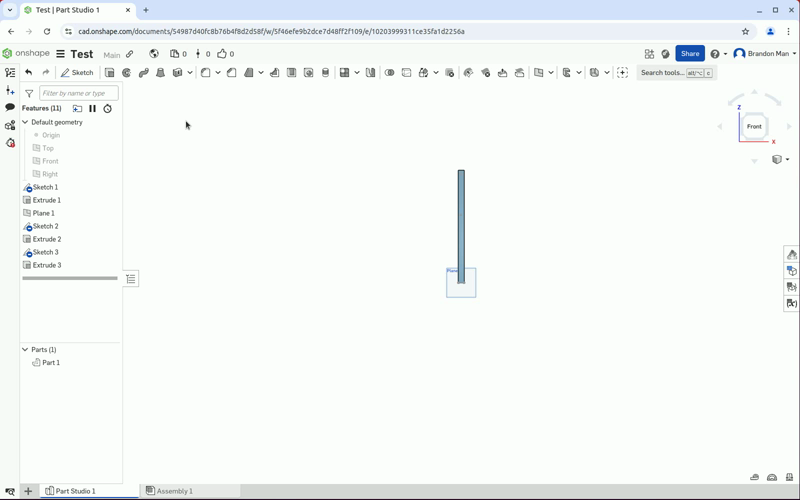
key(shift+h)
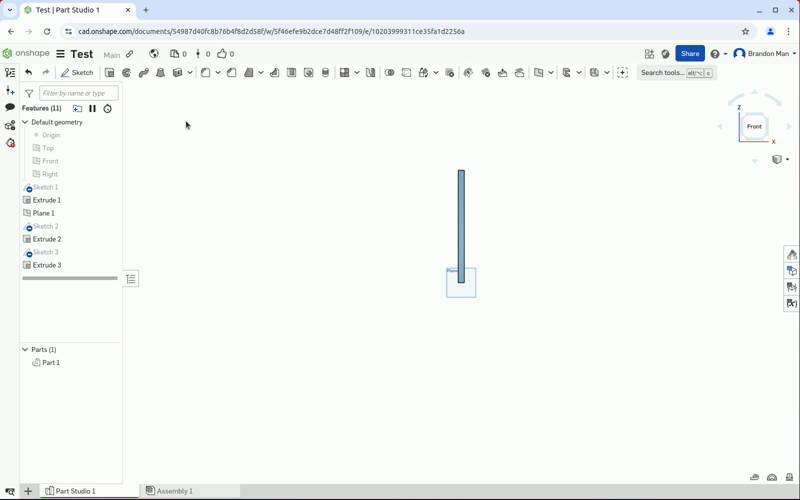
mouse_move(73, 189)
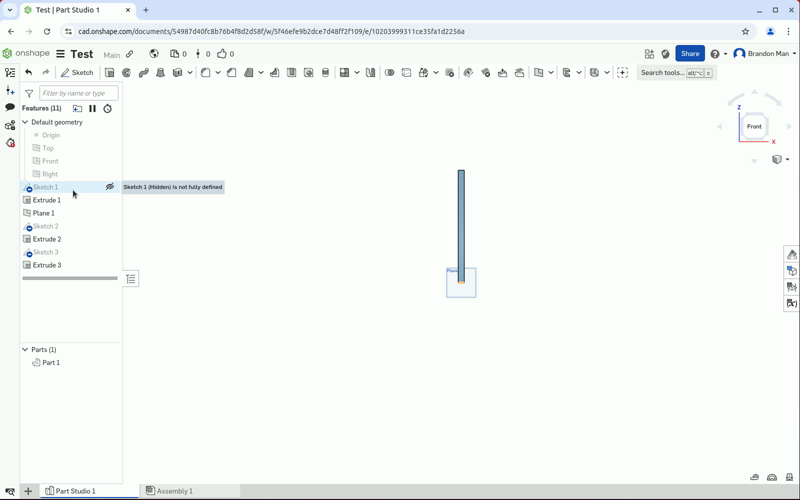
click(73, 189)
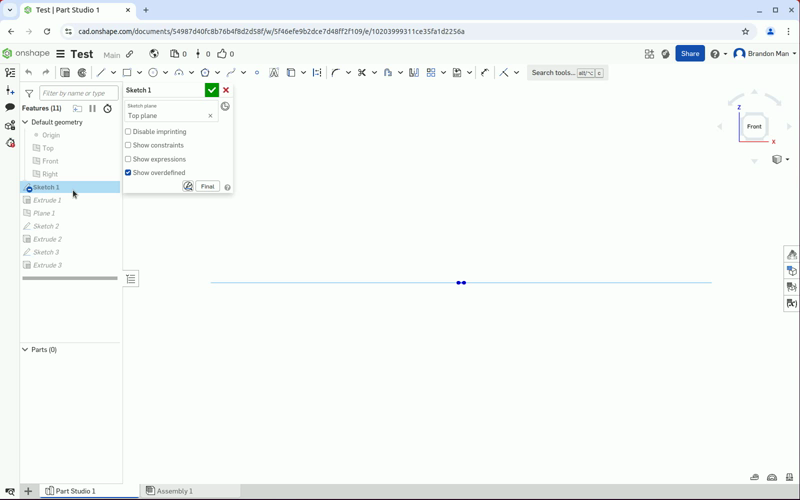
mouse_move(229, 92)
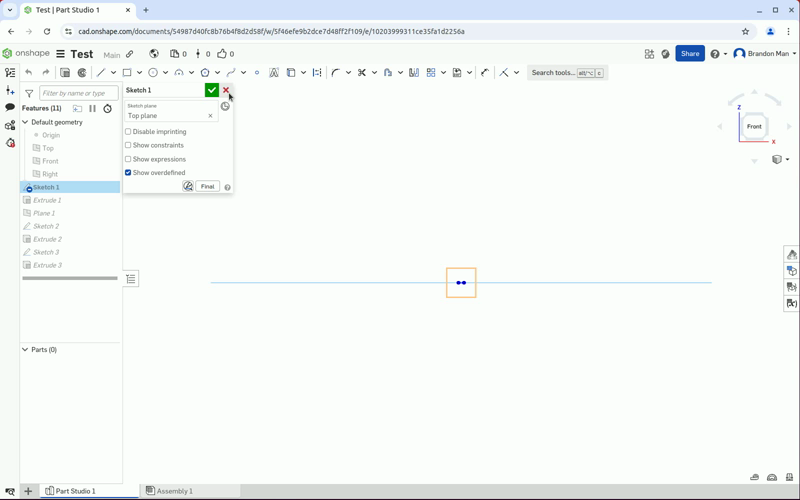
click(229, 92)
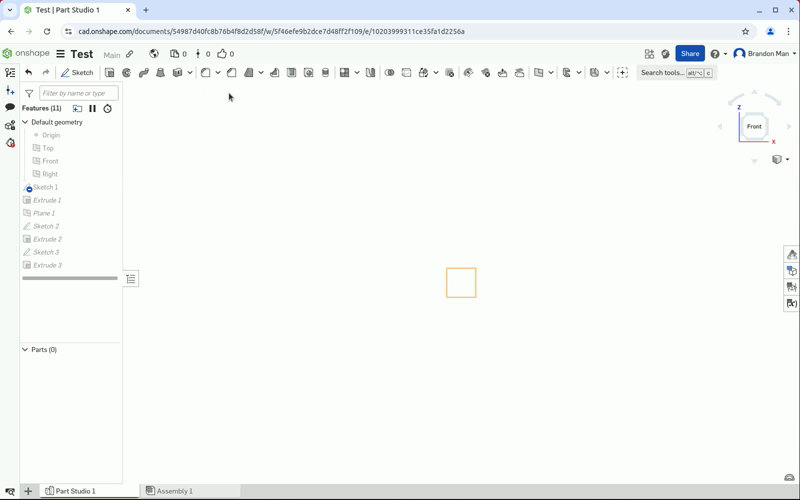
key(shift+s)
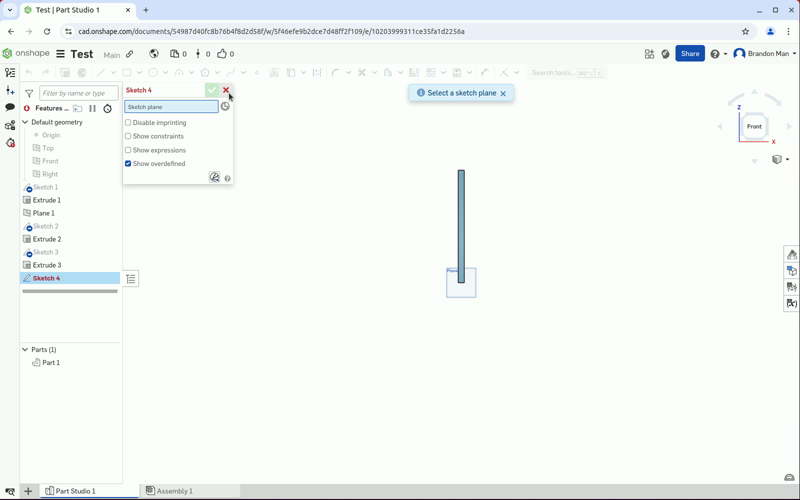
mouse_move(73, 215)
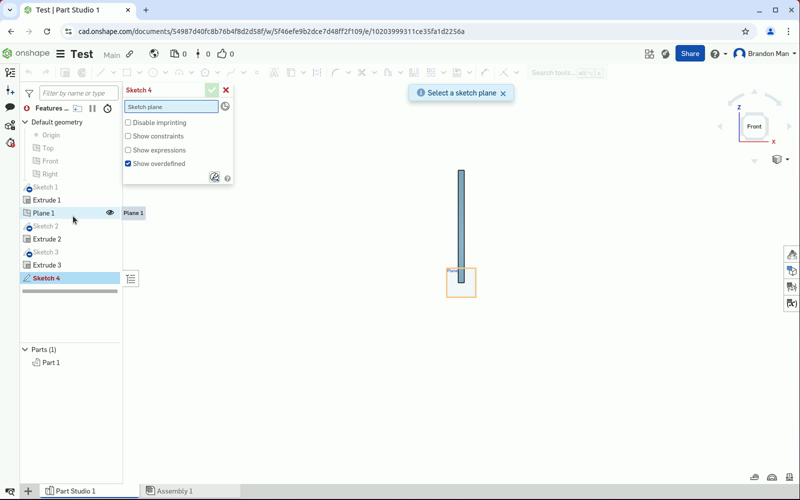
click(73, 215)
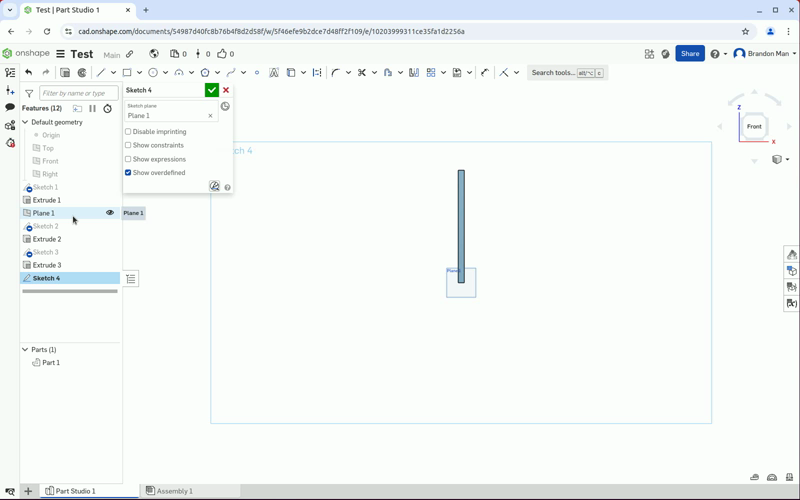
mouse_move(73, 352)
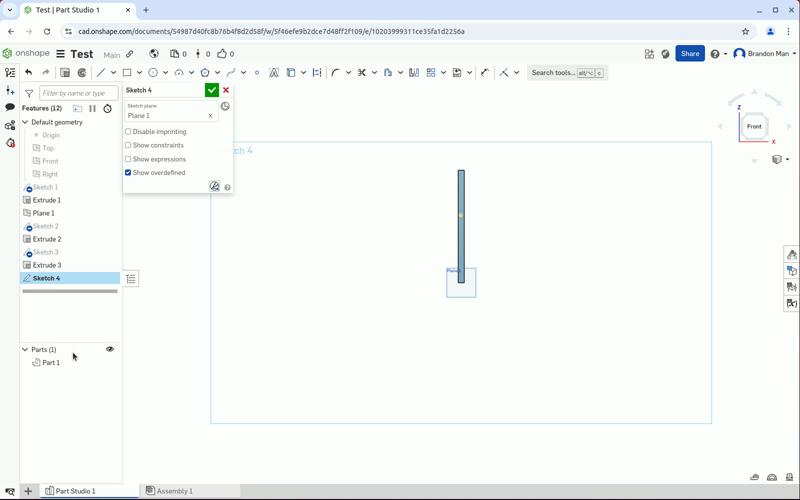
key(y)
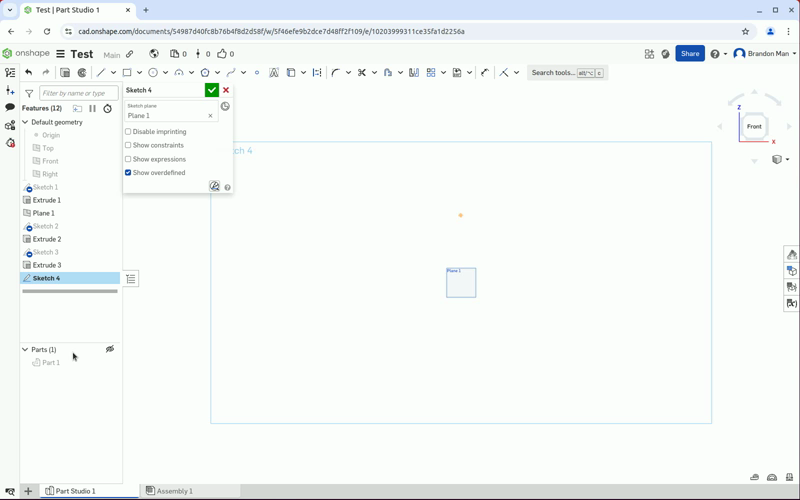
key(c)
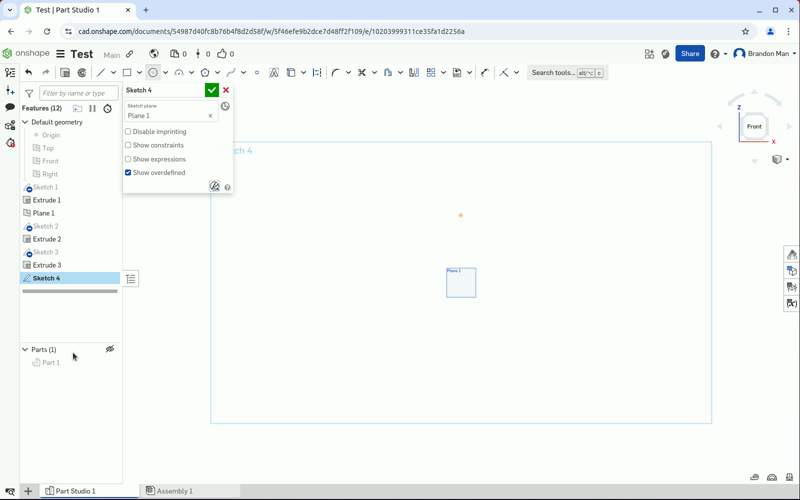
key_down(shift)
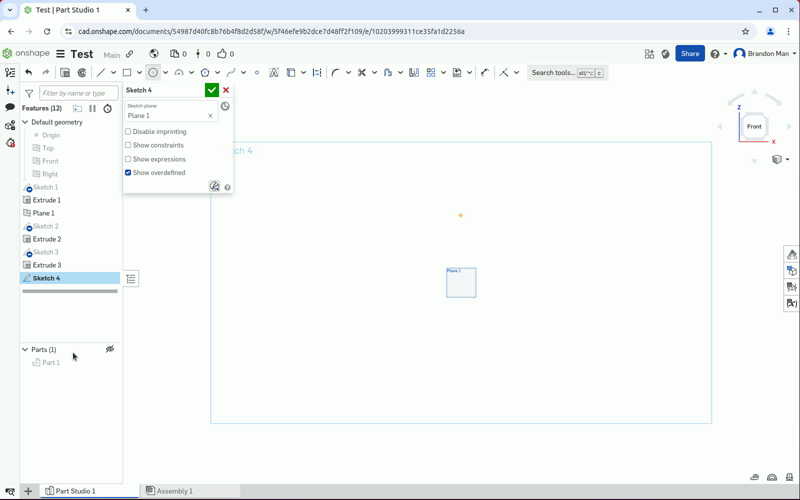
mouse_move(461, 278)
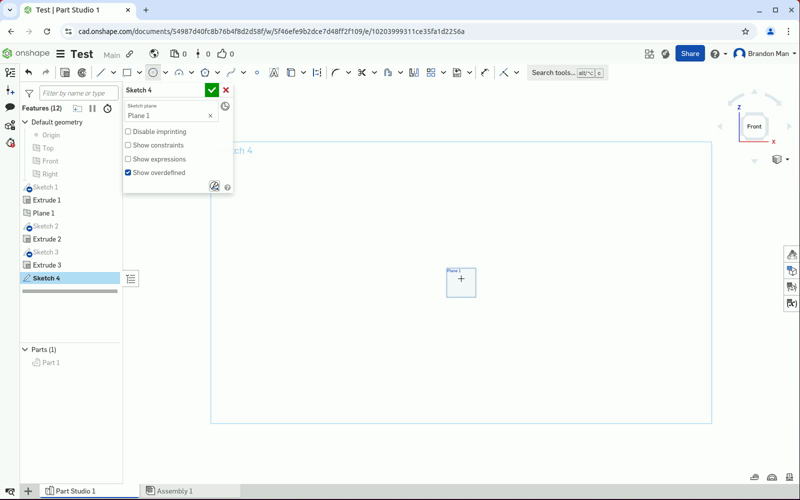
click(461, 278)
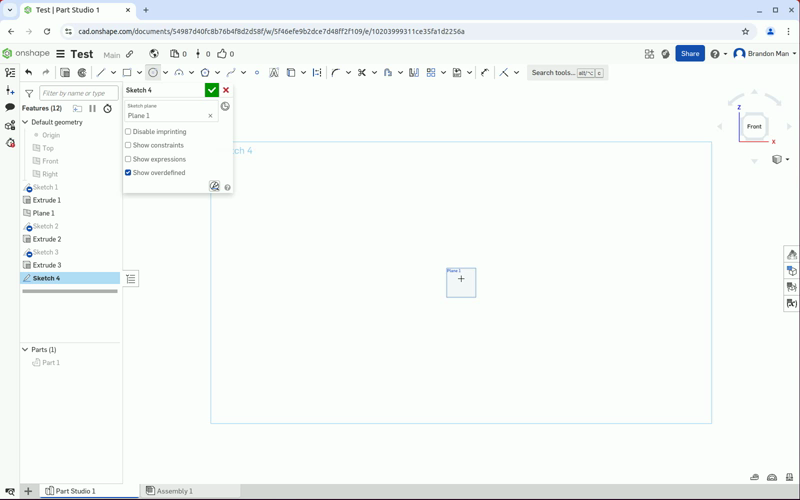
key_up(shift)
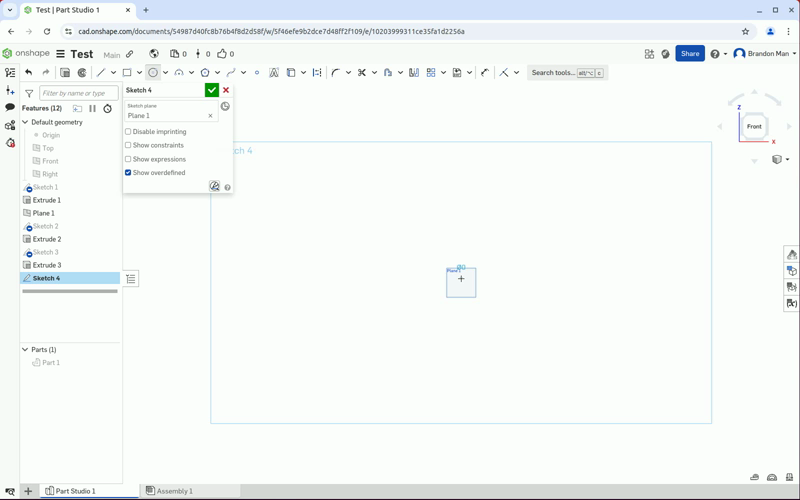
mouse_move(463, 278)
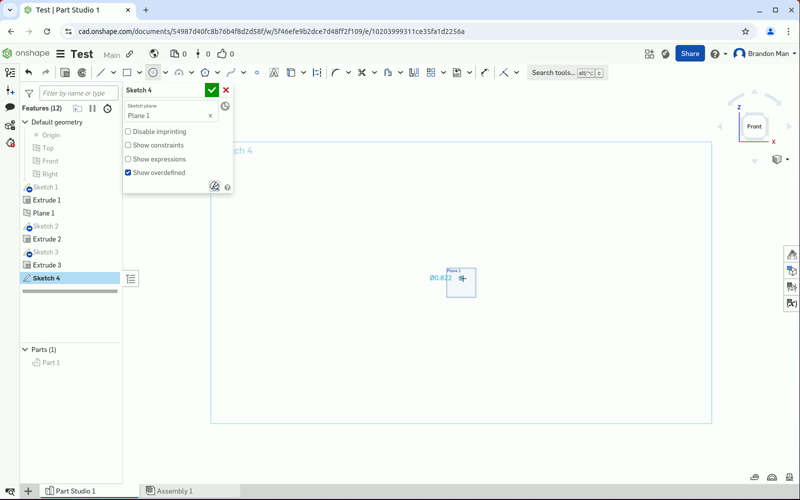
scroll(6)
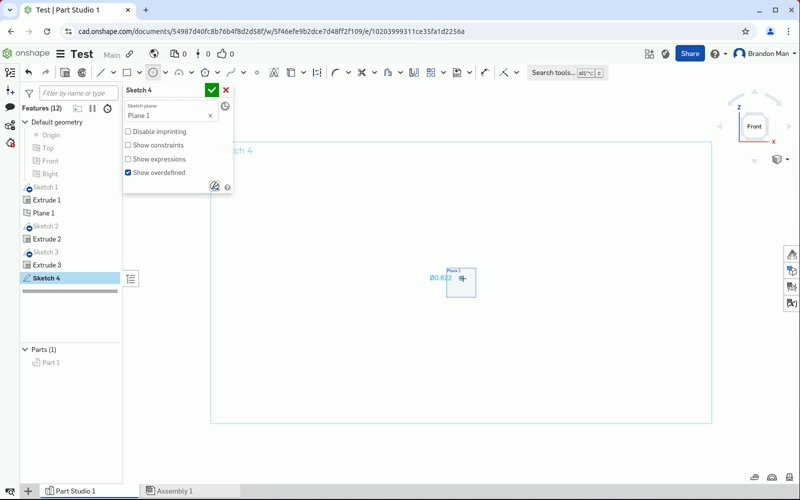
scroll(6)
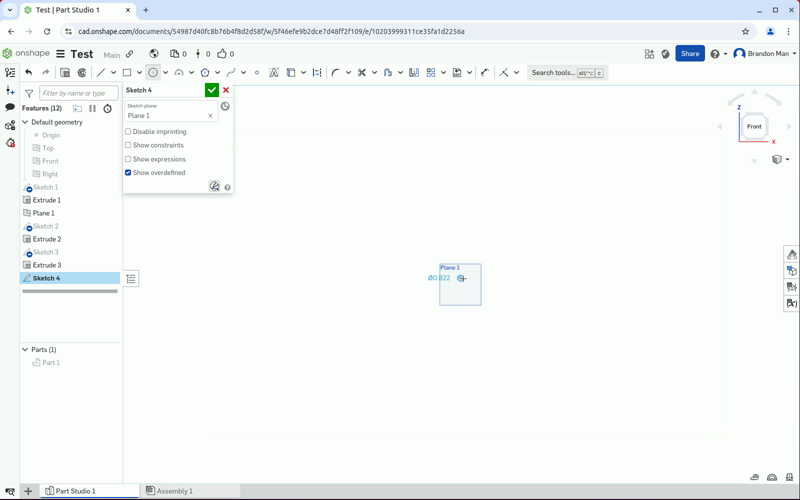
scroll(6)
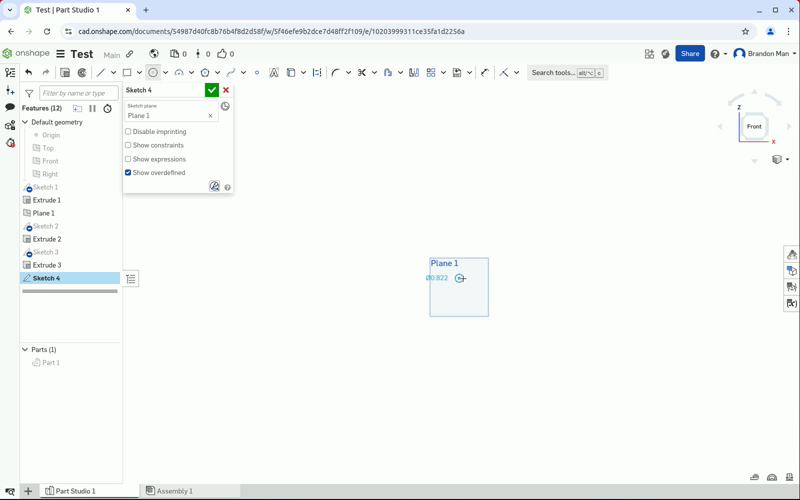
scroll(6)
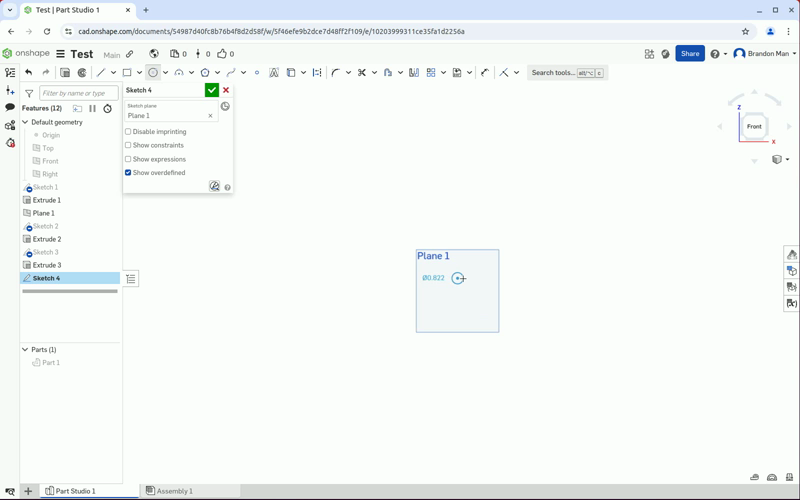
scroll(6)
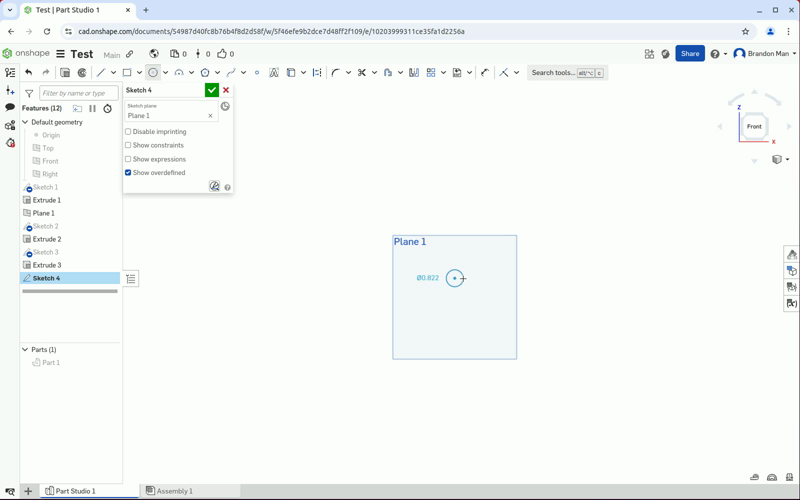
scroll(6)
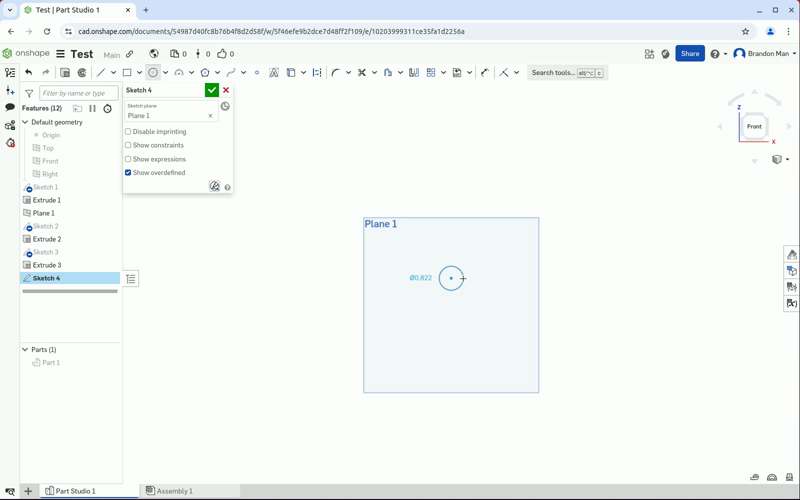
scroll(6)
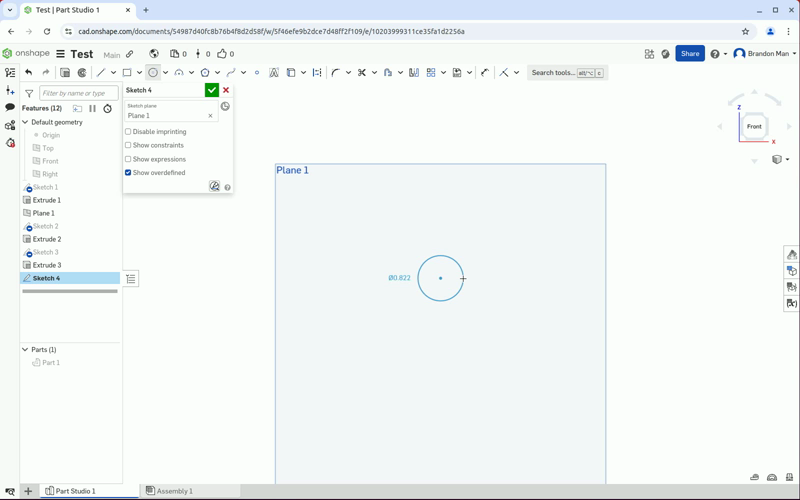
click(463, 278)
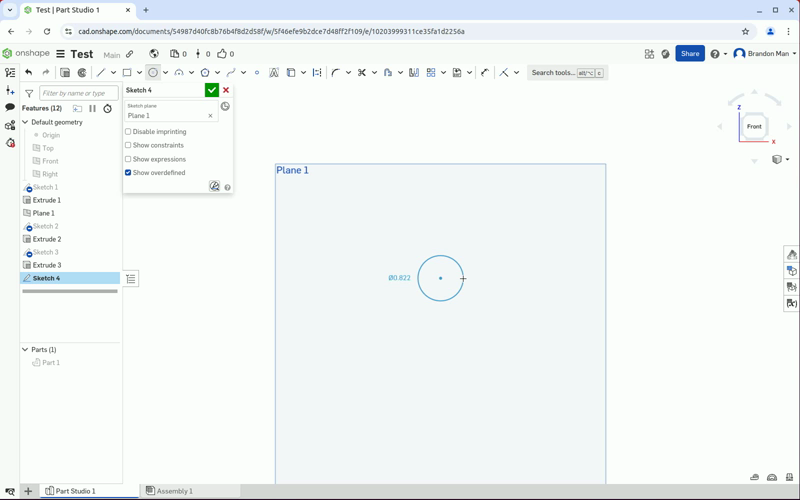
scroll(-6)
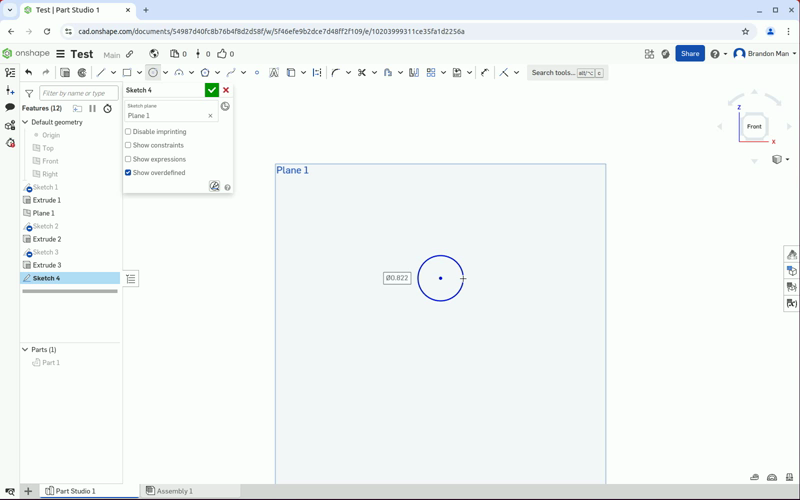
scroll(-6)
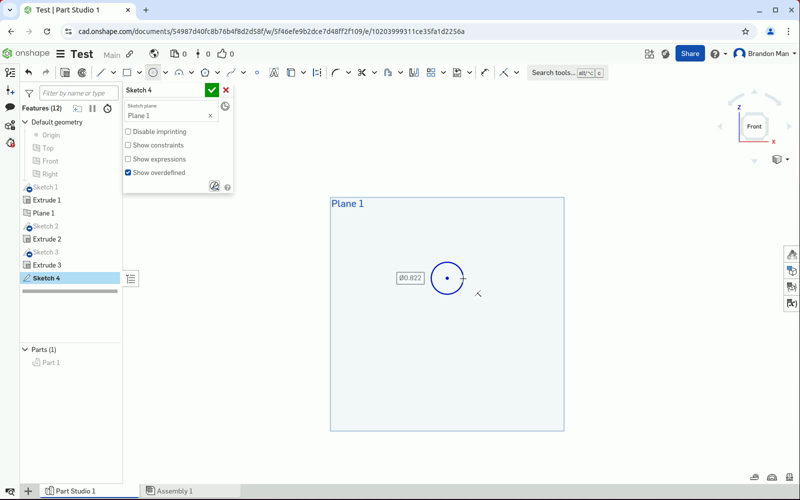
scroll(-6)
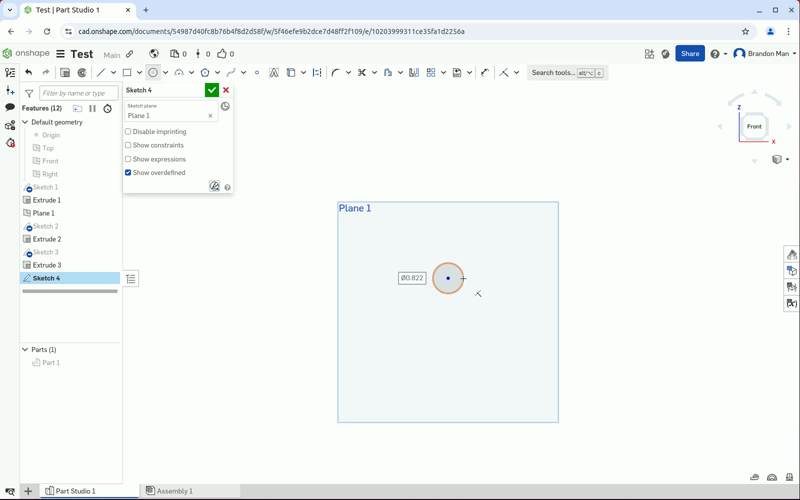
scroll(-6)
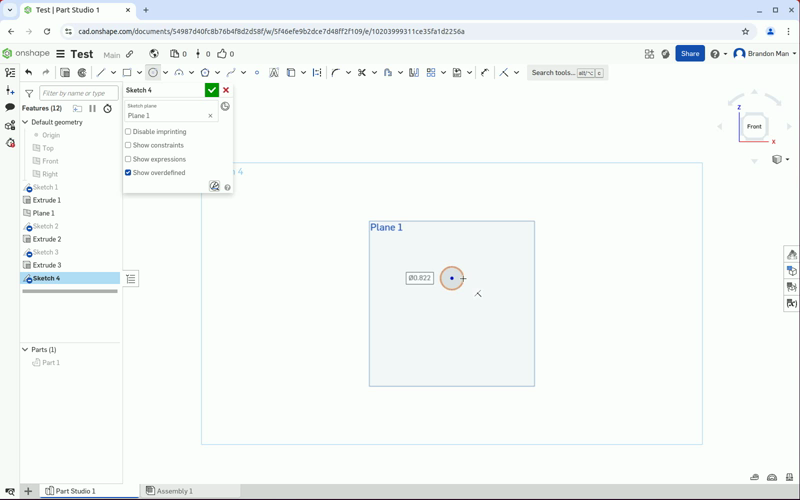
scroll(-6)
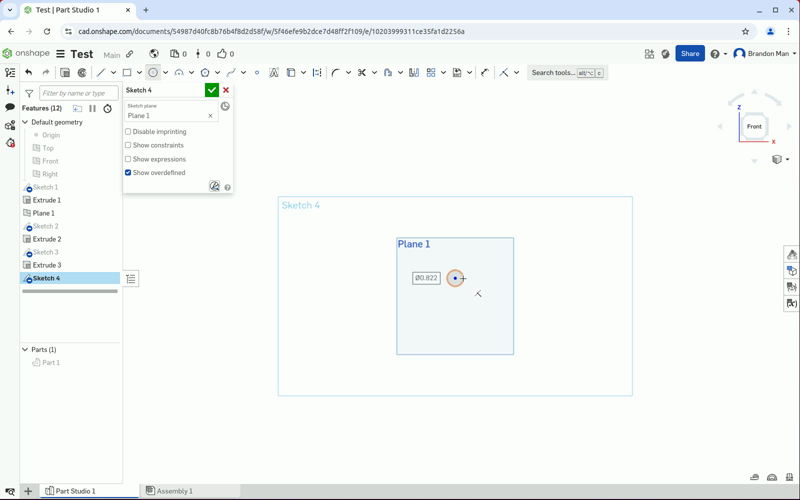
scroll(-6)
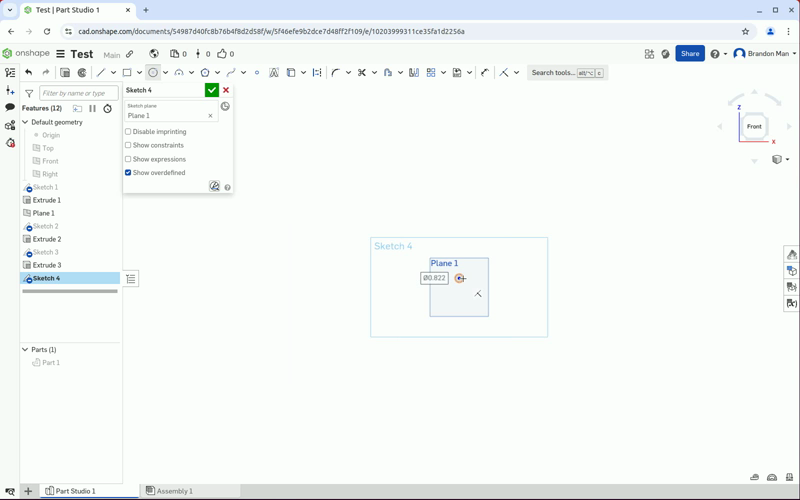
scroll(-6)
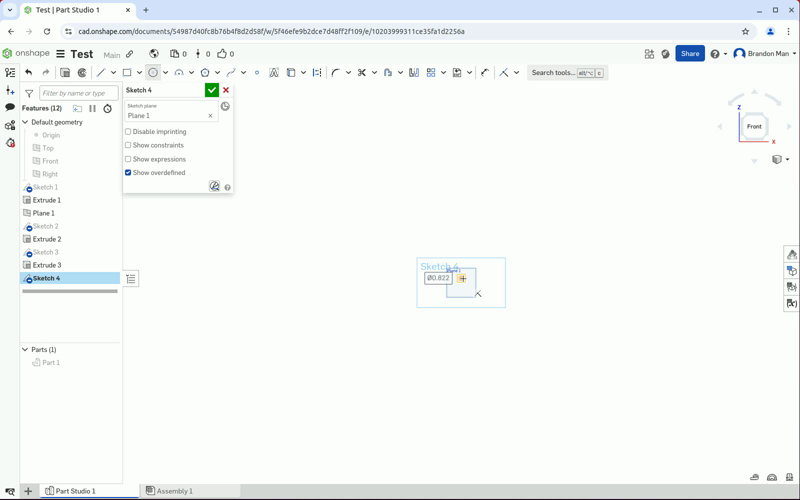
key(esc)
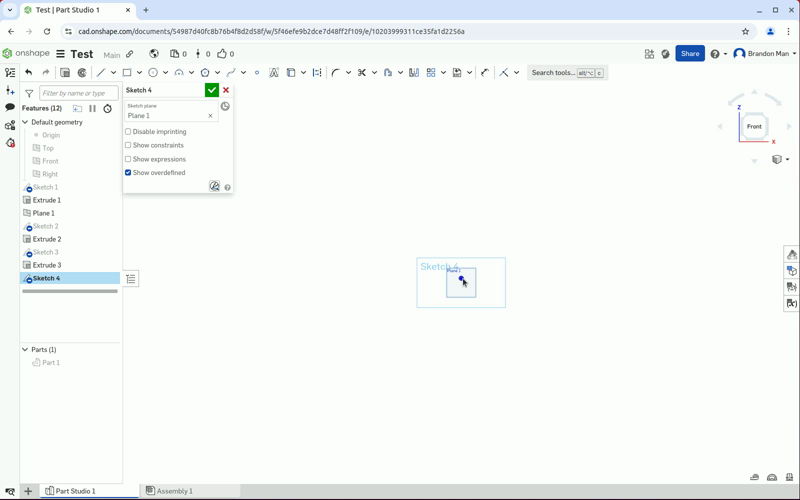
mouse_move(461, 277)
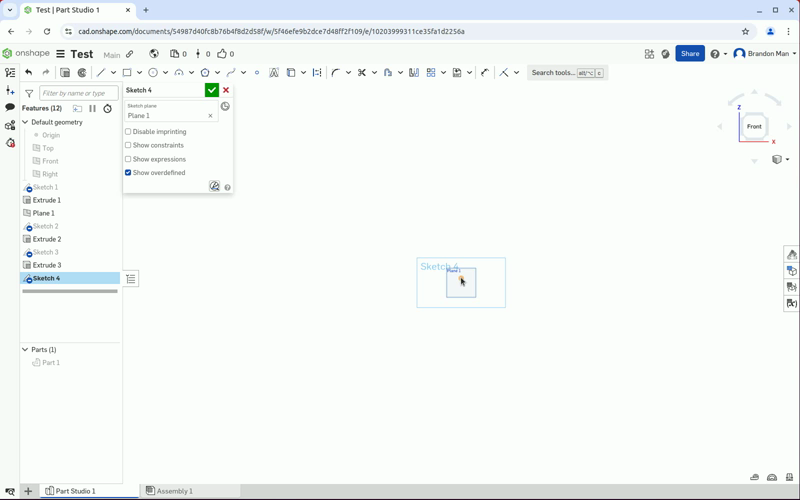
scroll(6)
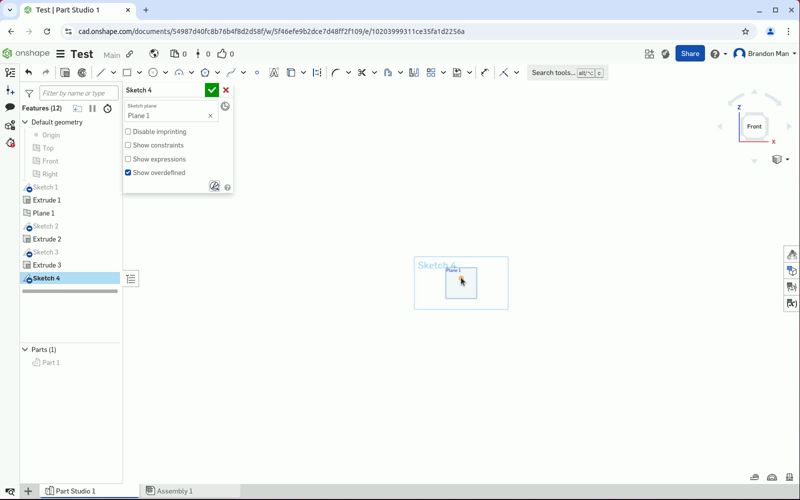
scroll(6)
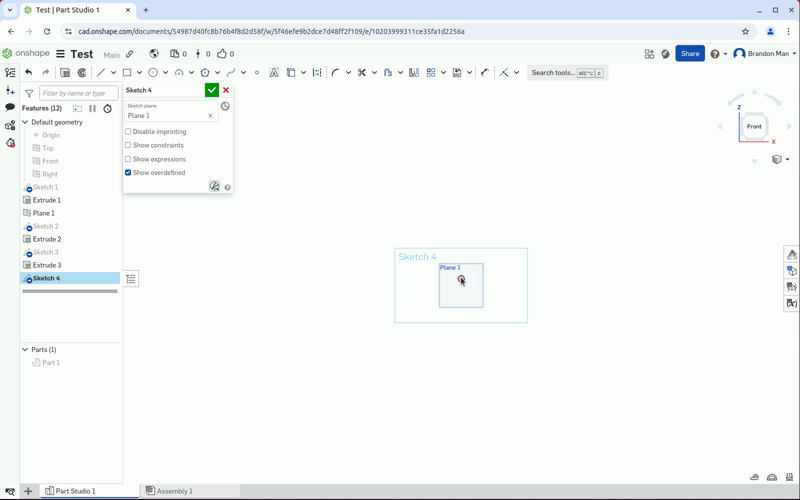
scroll(6)
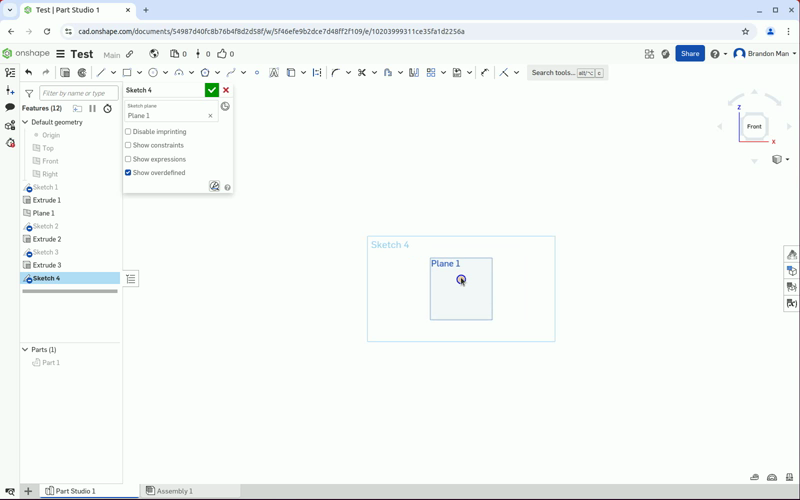
scroll(6)
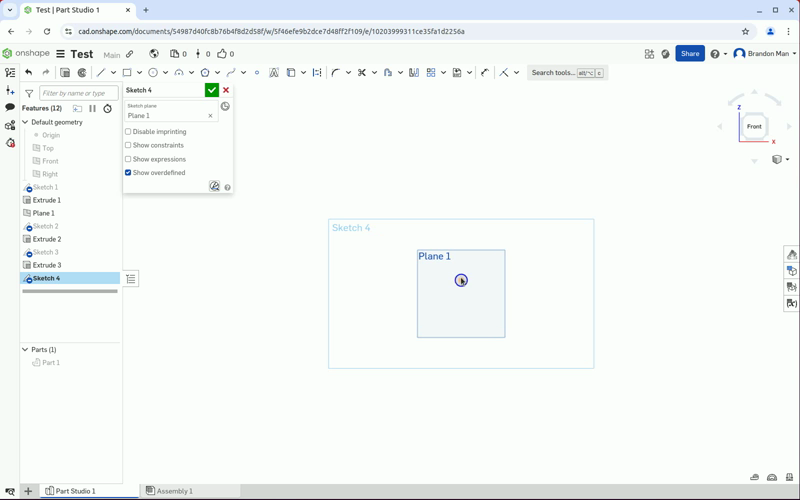
scroll(6)
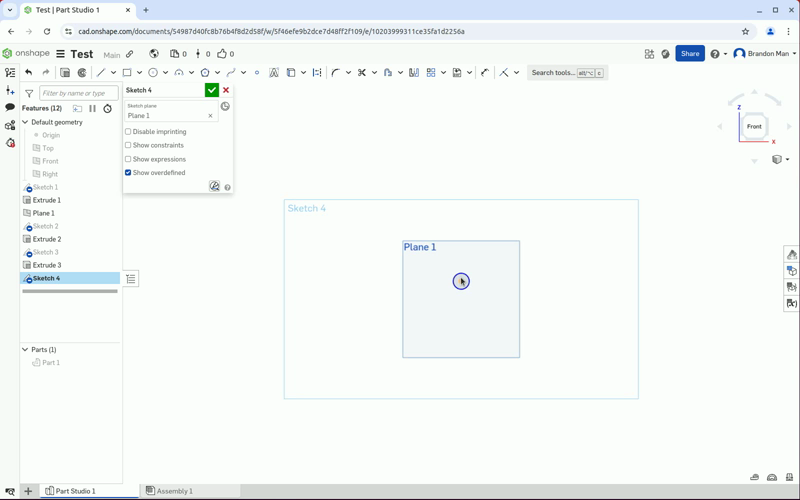
scroll(6)
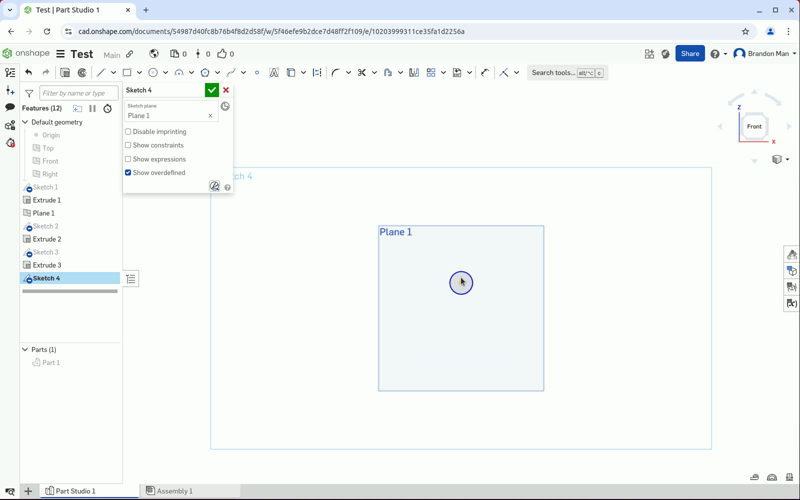
scroll(6)
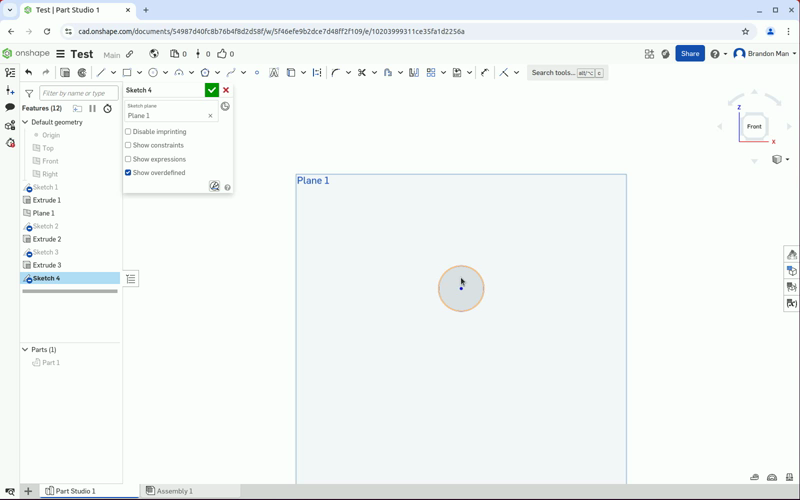
click(461, 277)
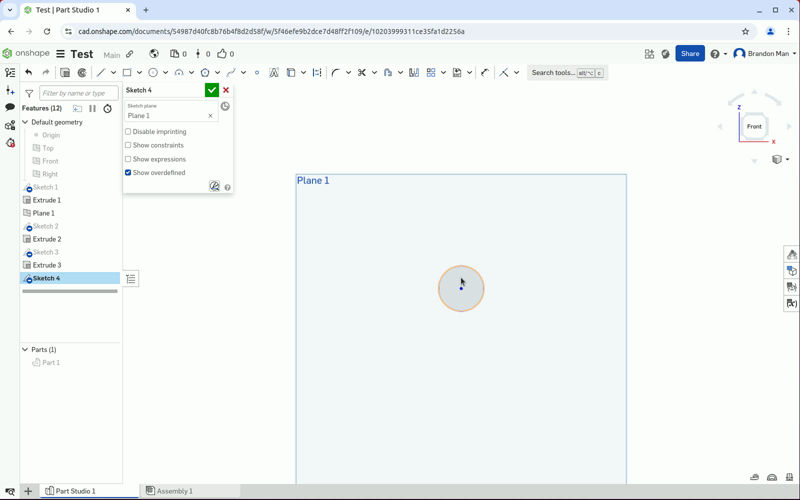
scroll(-6)
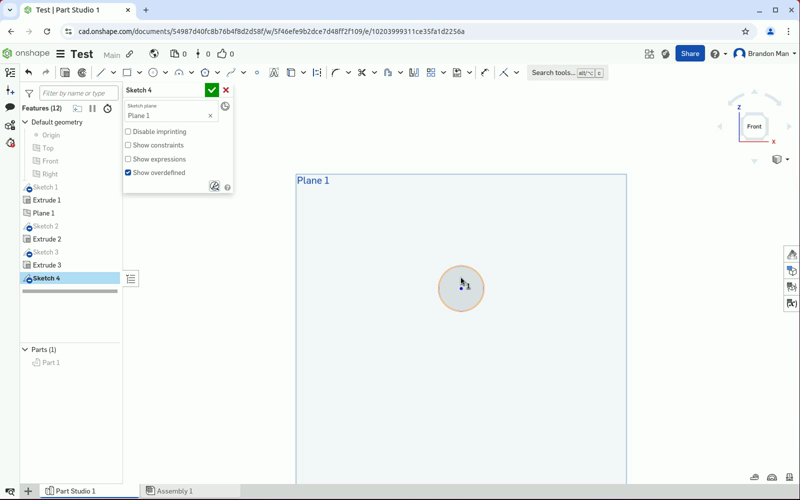
scroll(-6)
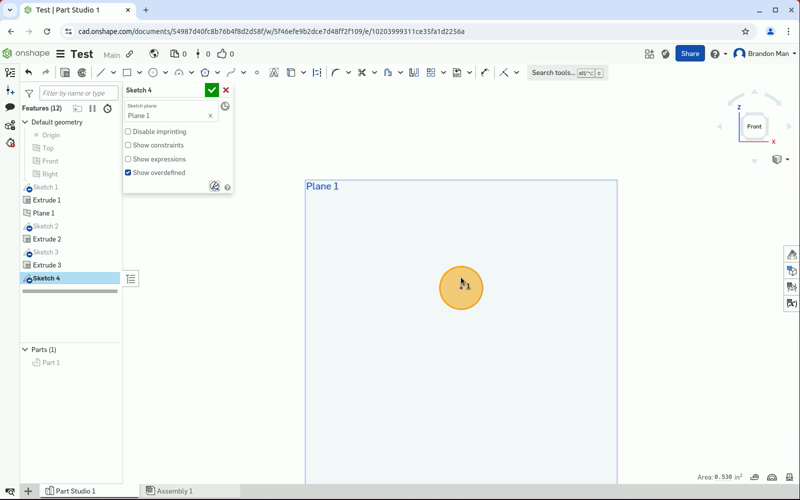
scroll(-6)
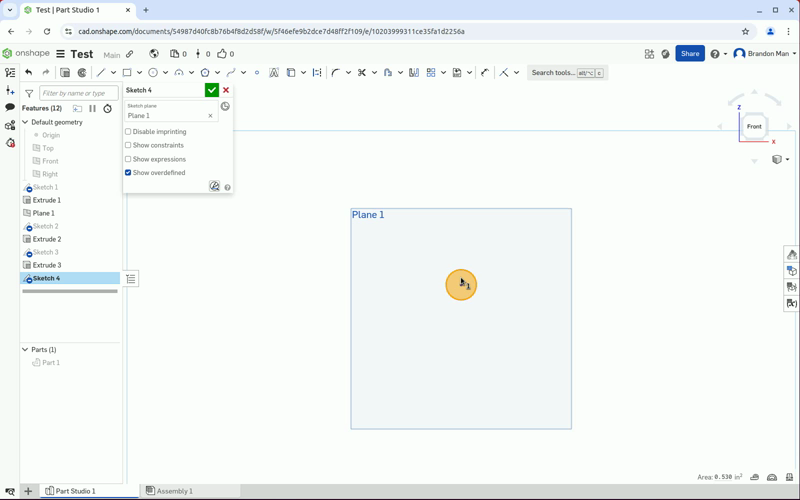
scroll(-6)
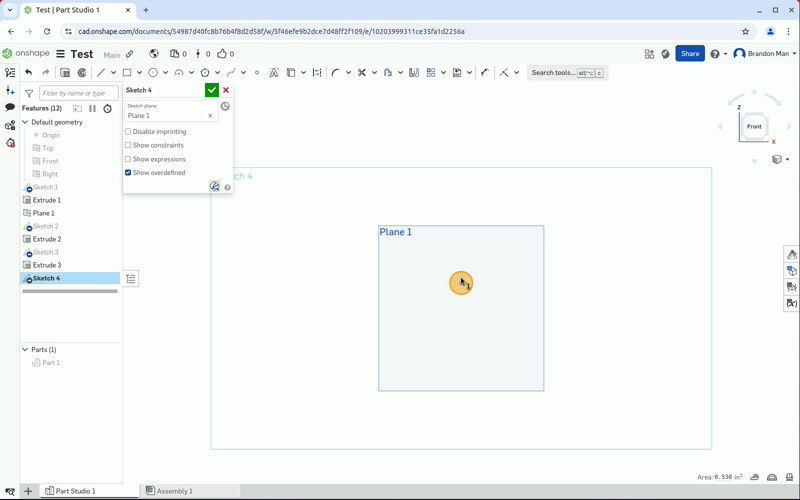
scroll(-6)
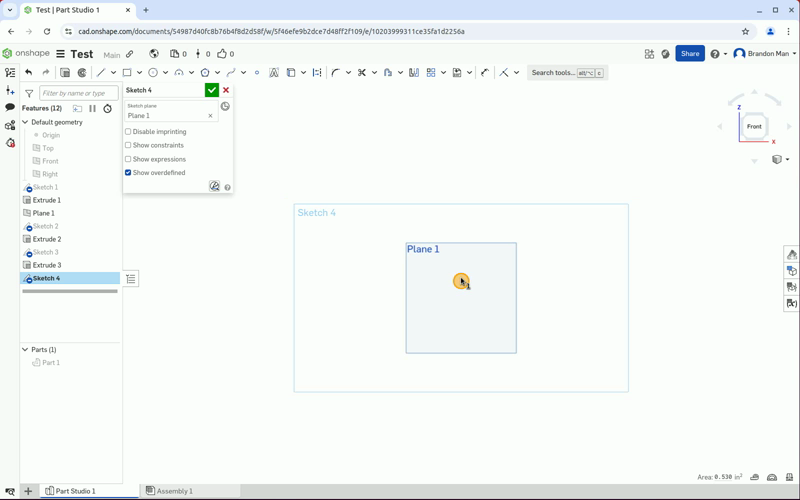
scroll(-6)
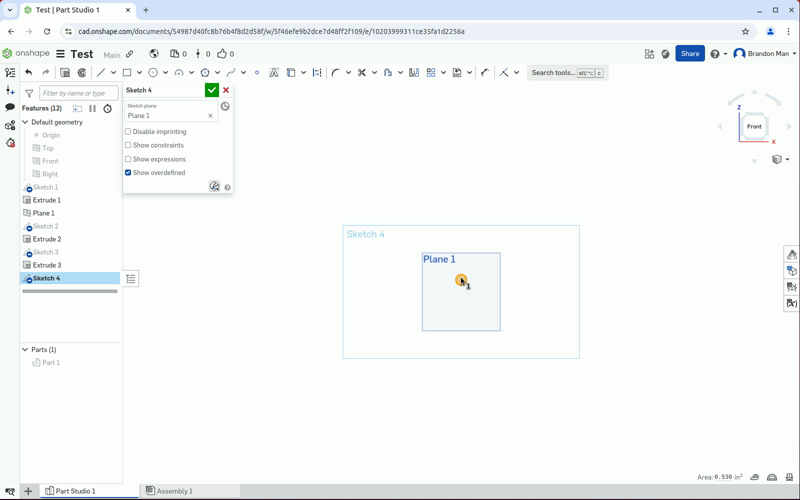
scroll(-6)
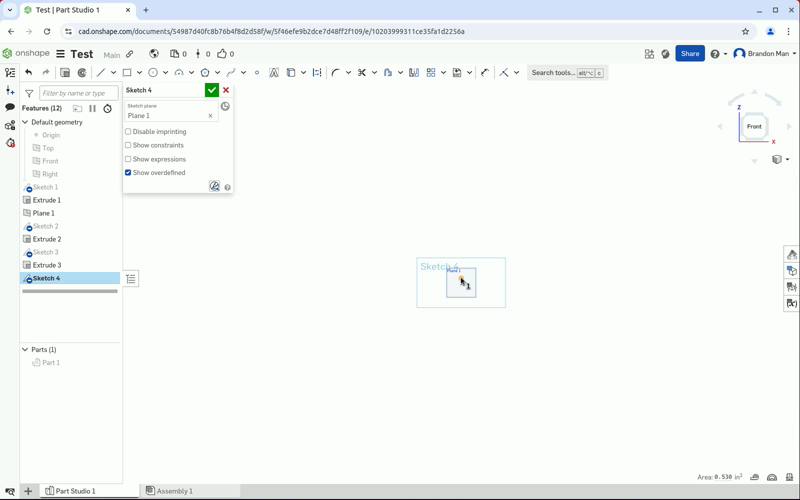
mouse_move(73, 352)
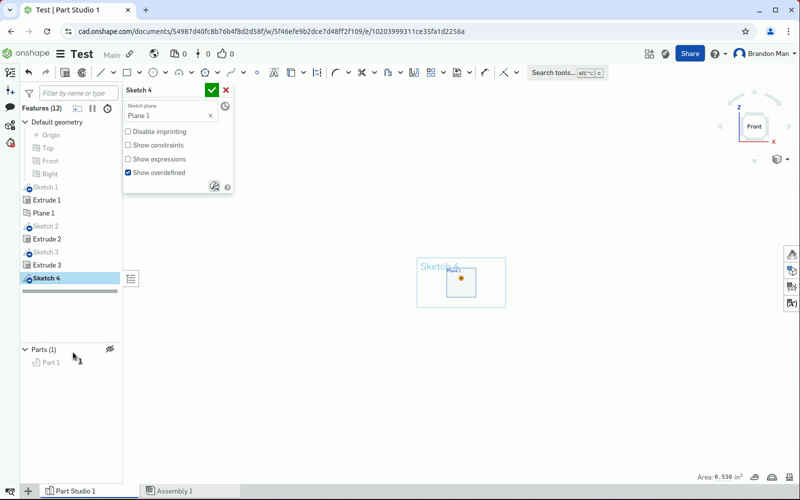
key(shift+y)
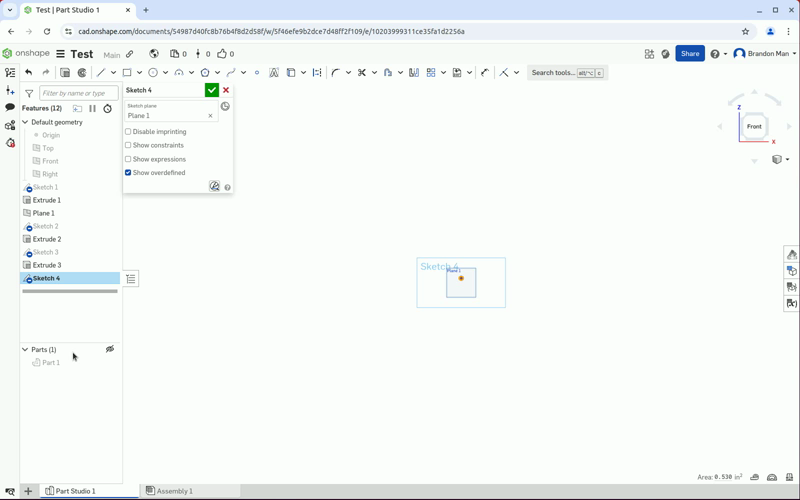
key(shift+e)
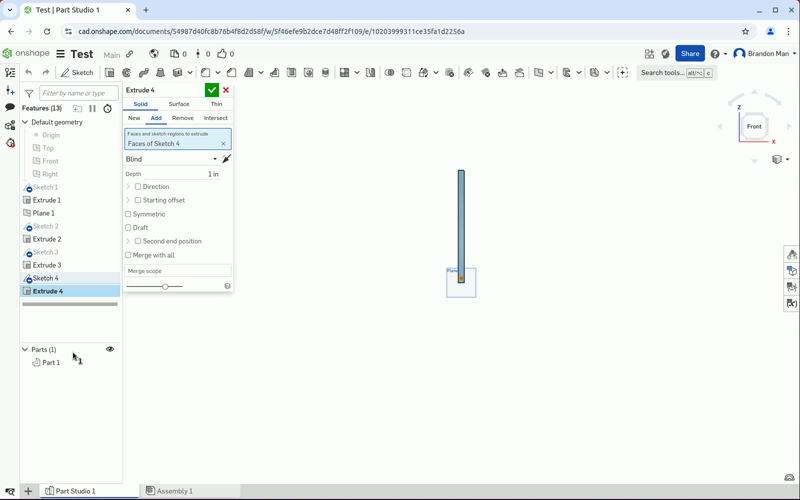
mouse_move(143, 106)
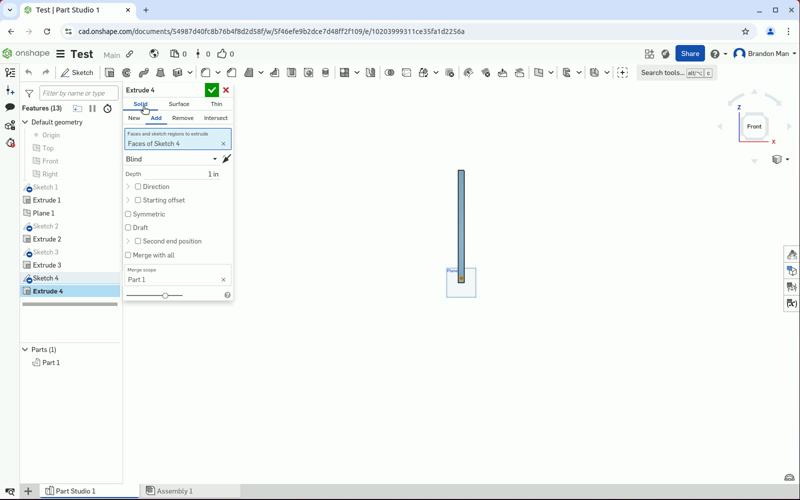
click(143, 106)
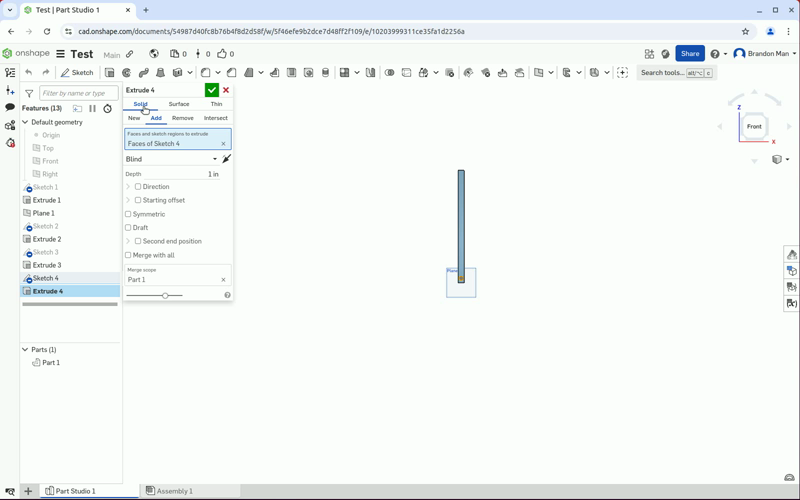
mouse_move(186, 120)
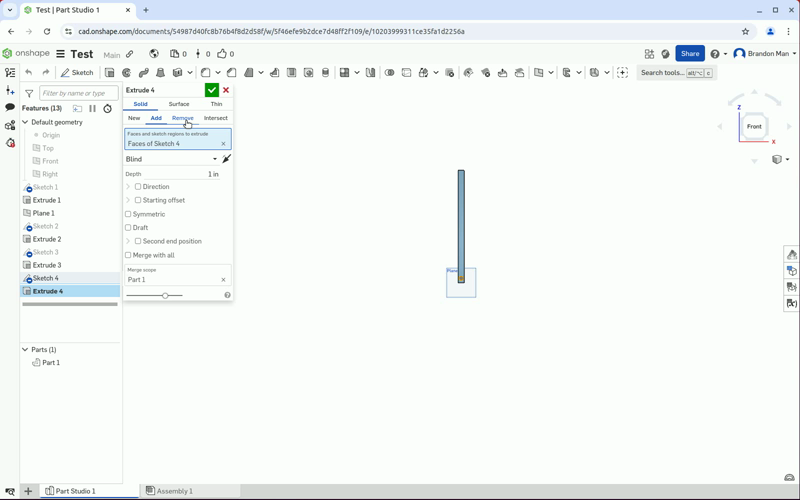
click(186, 120)
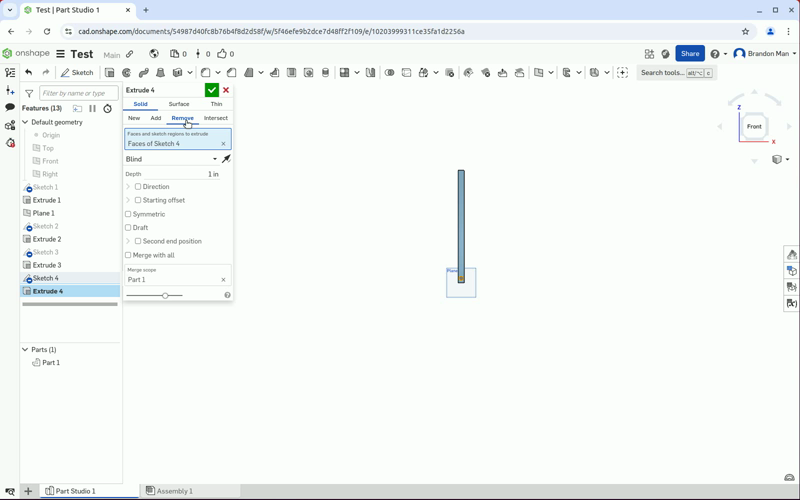
key(tab, 4)
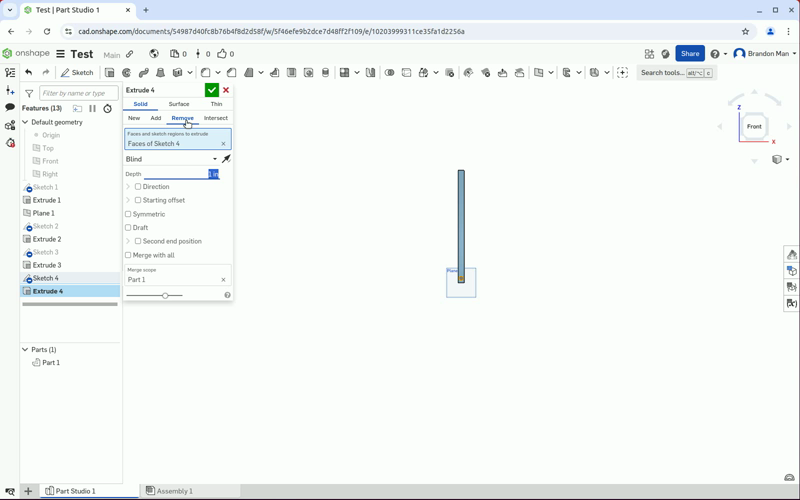
text(0.963)
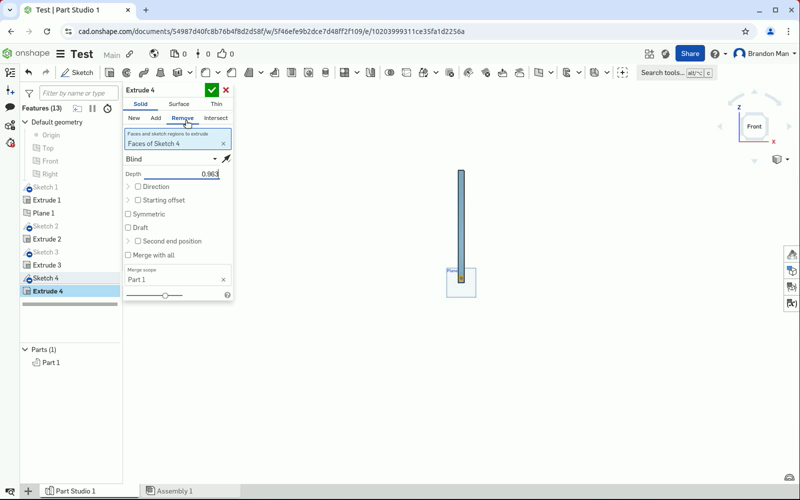
key(tab, 6)
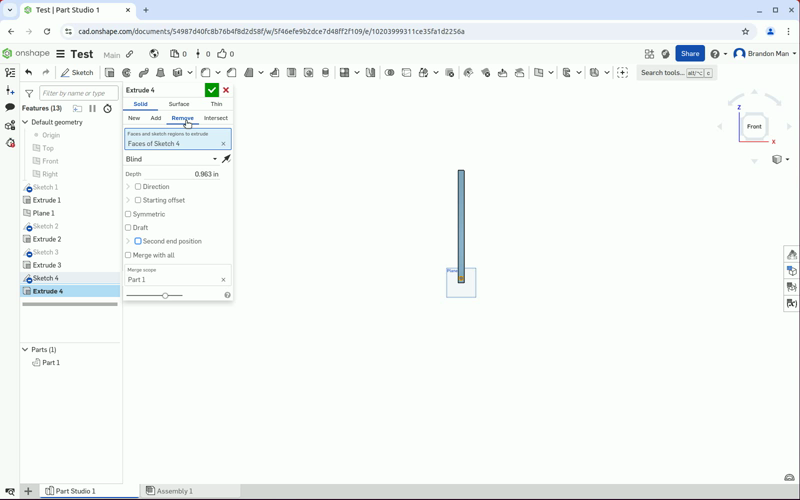
key(space)
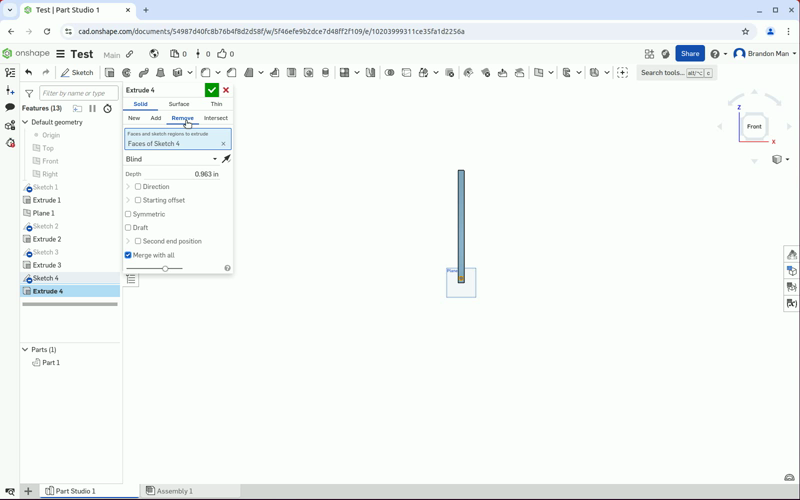
key(enter)
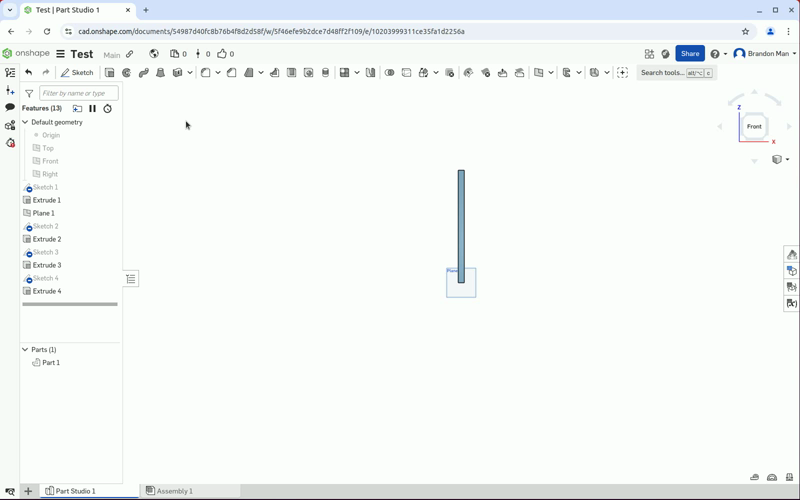
key(shift+h)
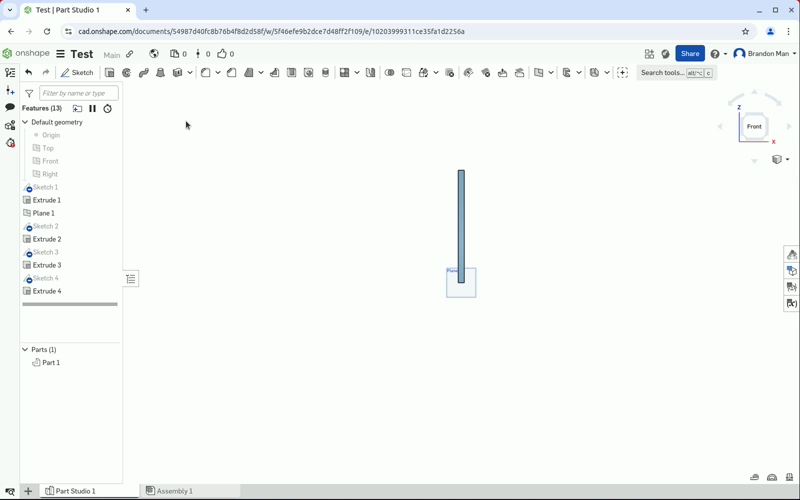
key(shift+h)
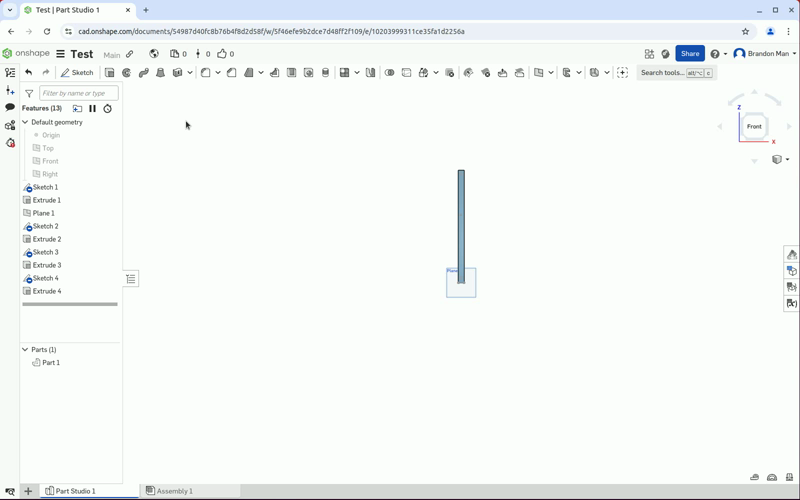
key(shift+7)
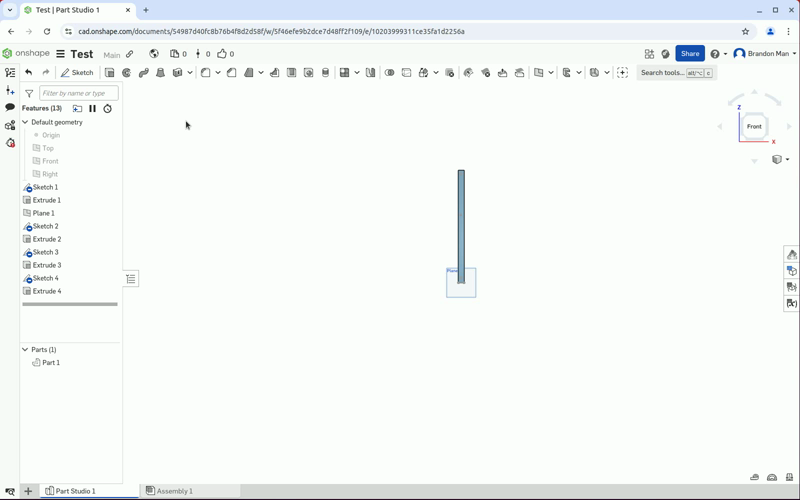
key(left, 2)
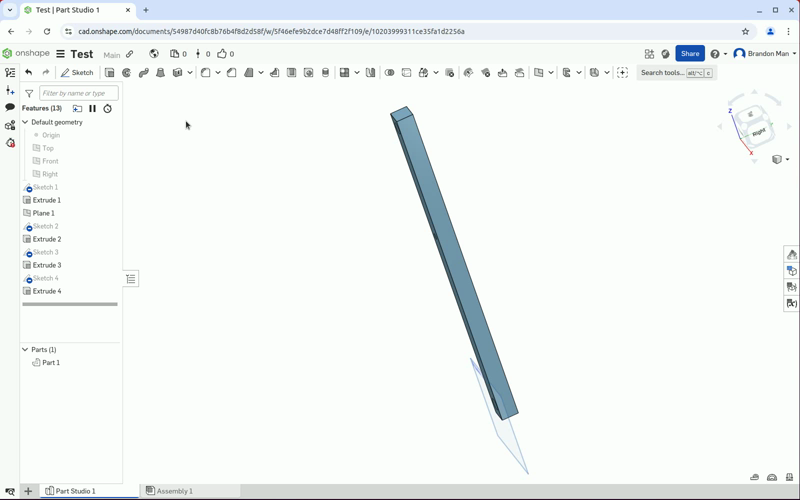
key(down, 2)
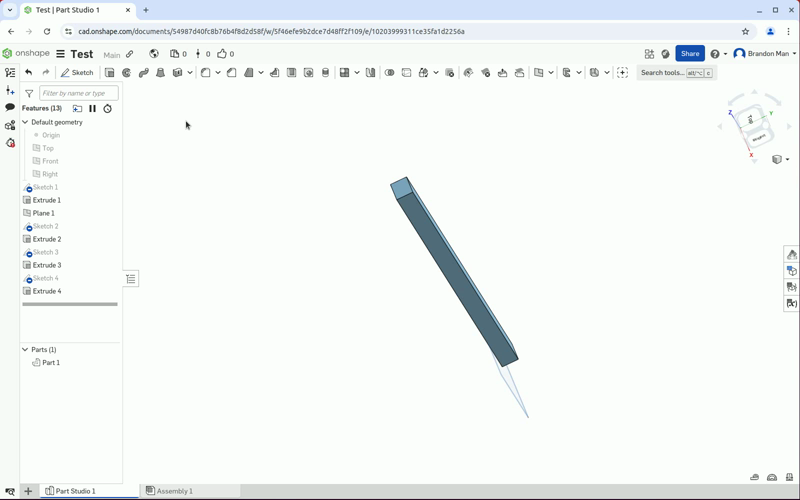
key(up, 2)
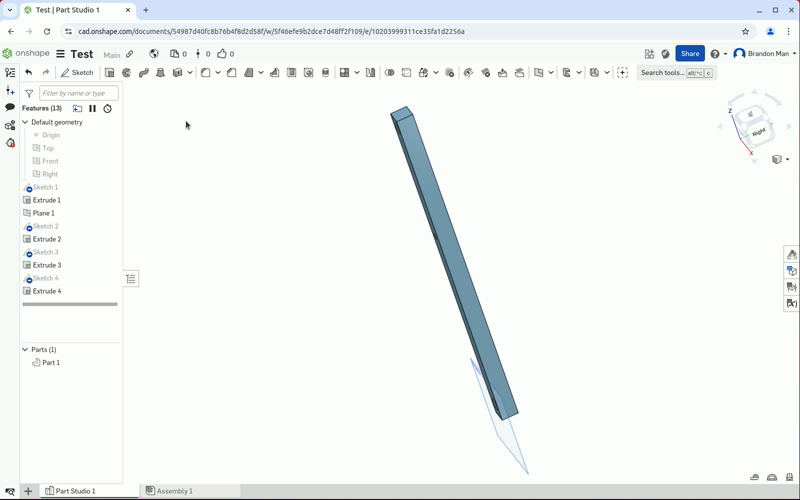
key(right, 2)
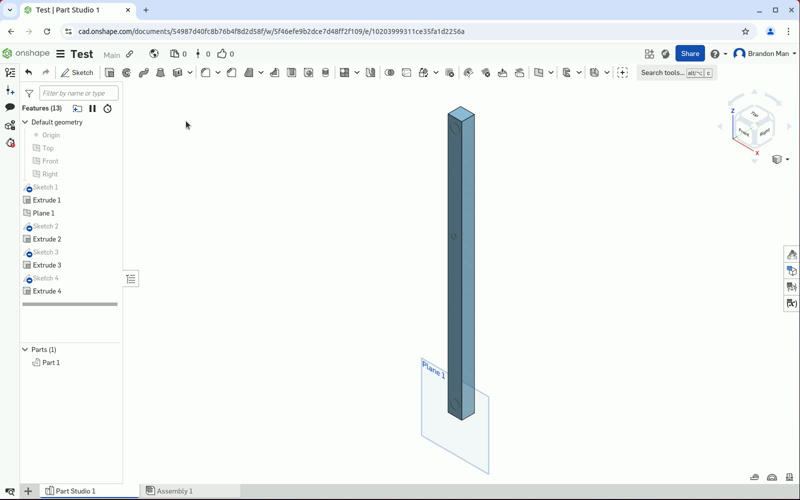
mouse_move(73, 189)
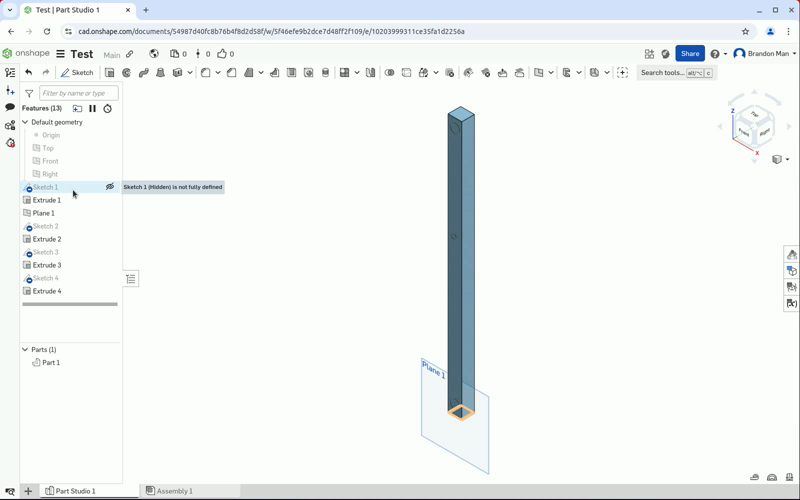
click(73, 189)